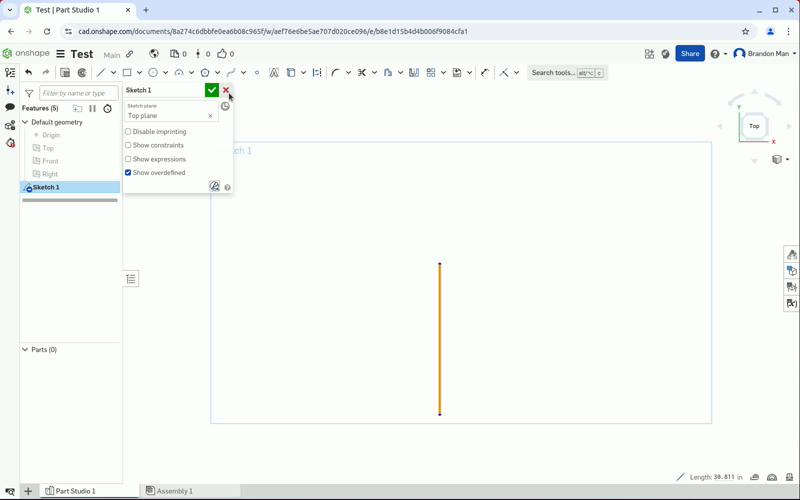
key(shift+h)
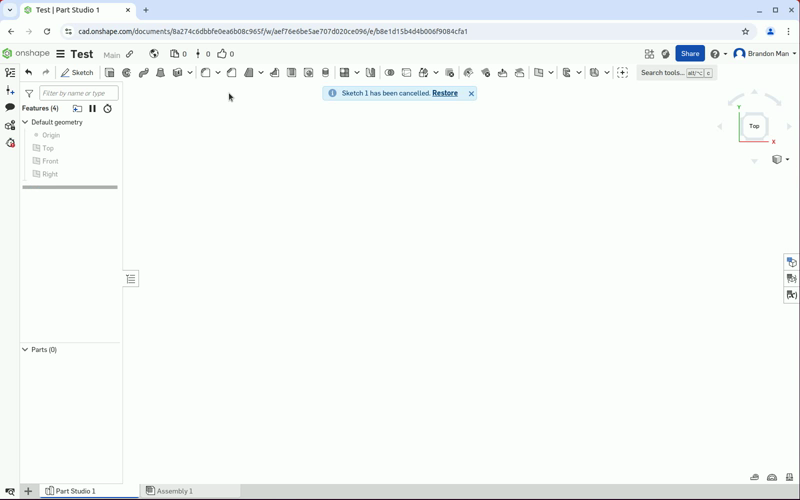
mouse_move(73, 352)
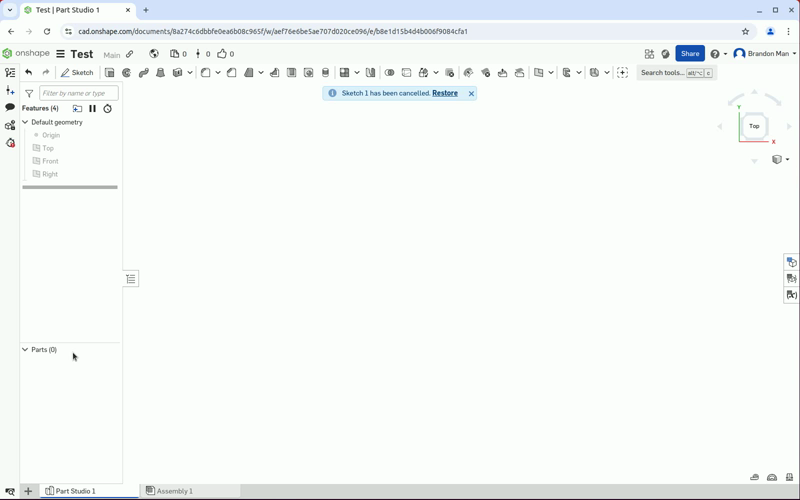
key(y)
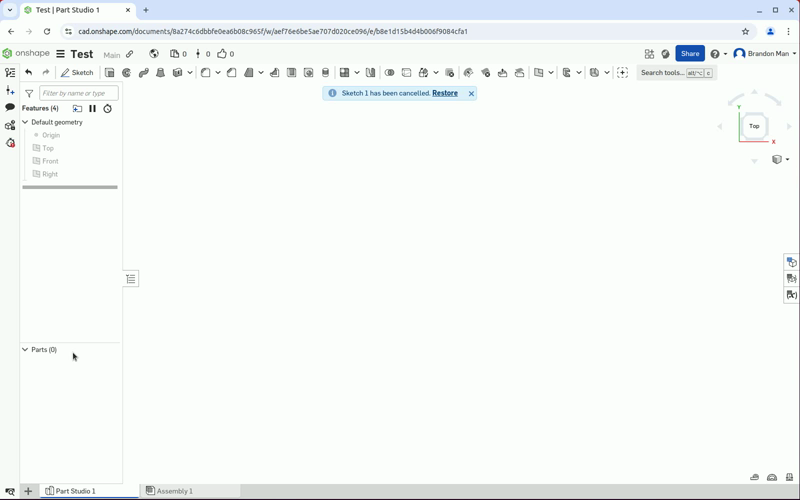
key(shift+p)
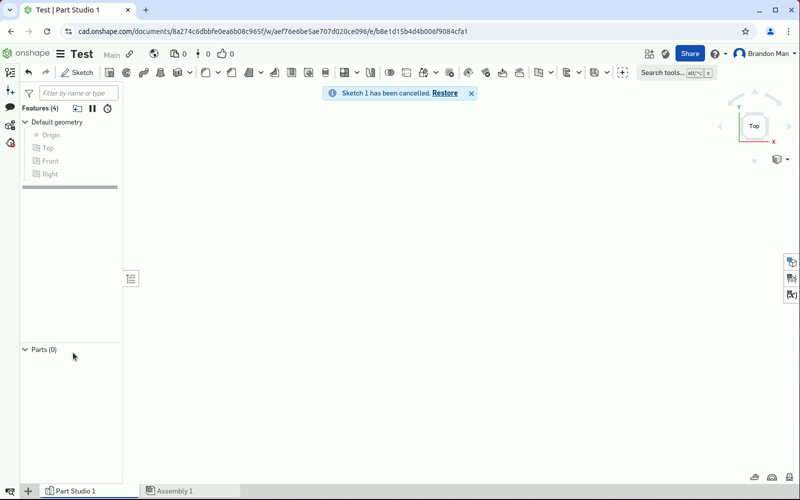
key(space)
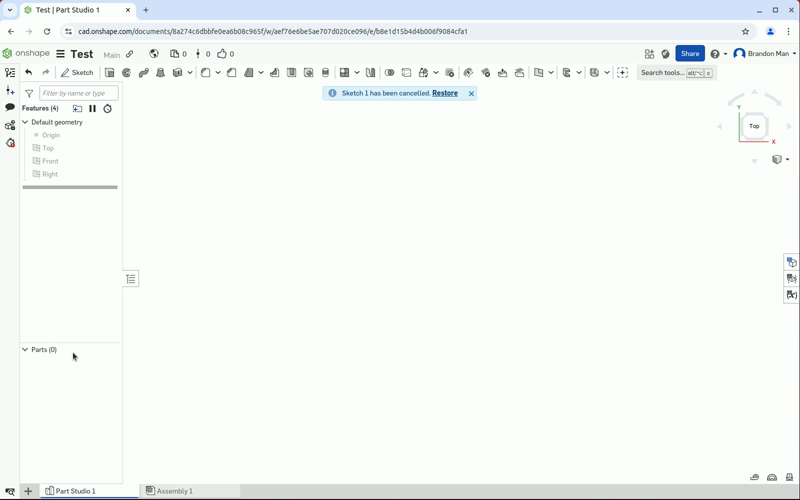
key_down(shift)
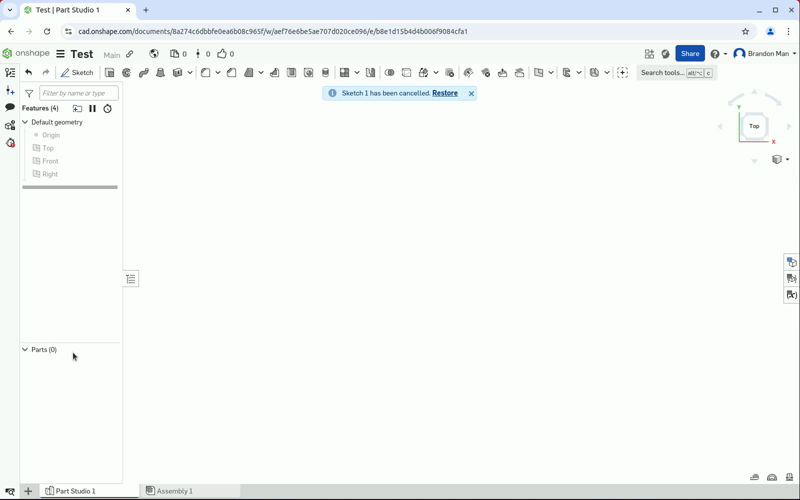
key(up)
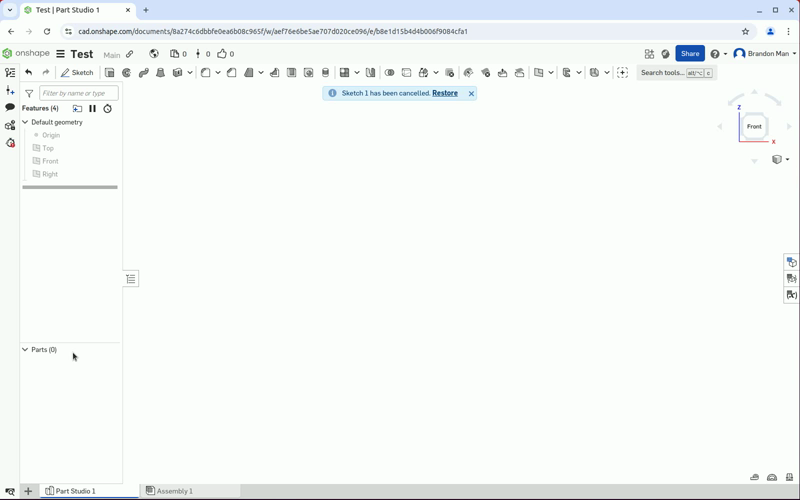
key_up(shift)
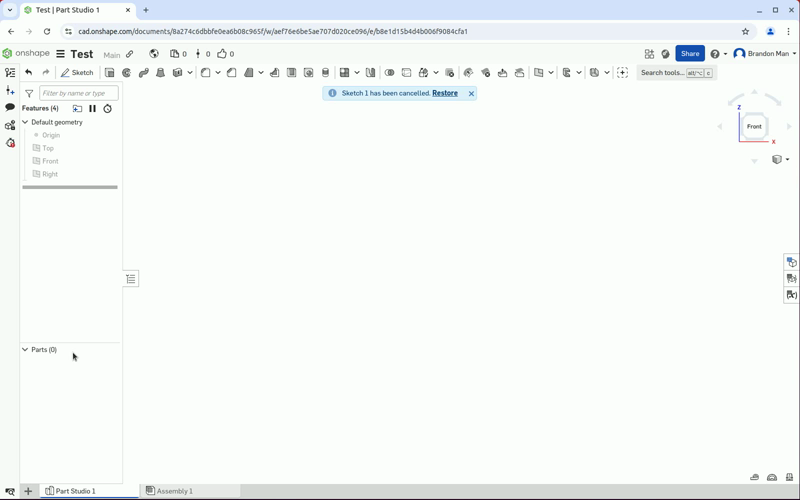
mouse_move(73, 352)
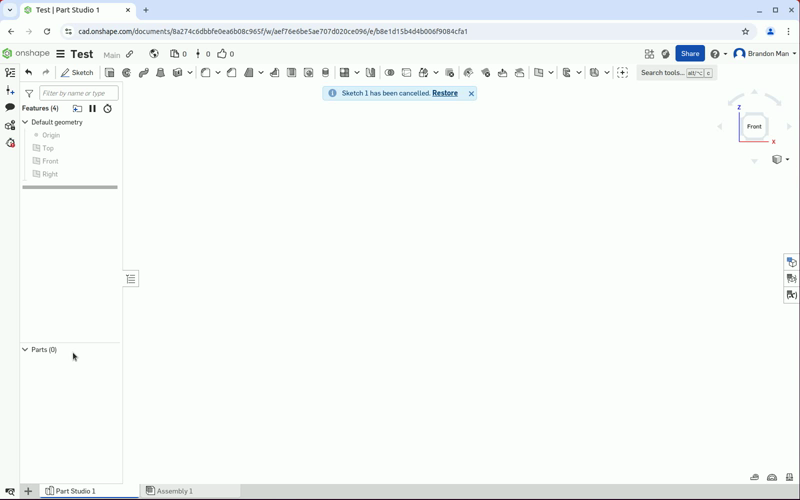
key(shift+y)
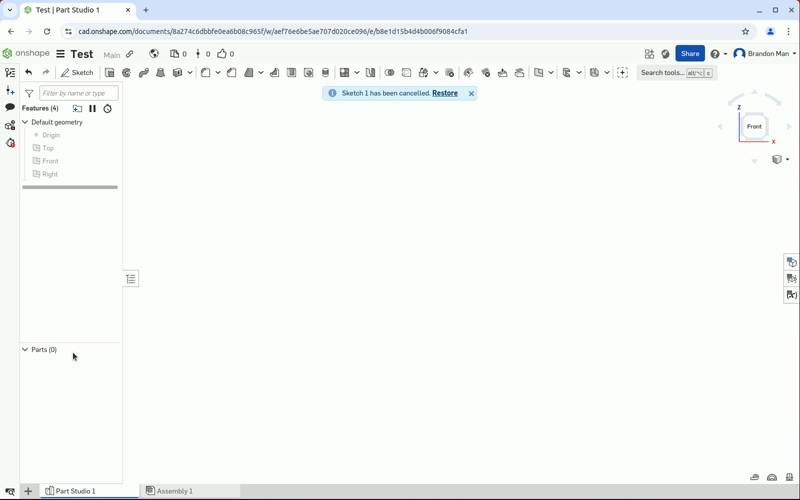
key(shift+s)
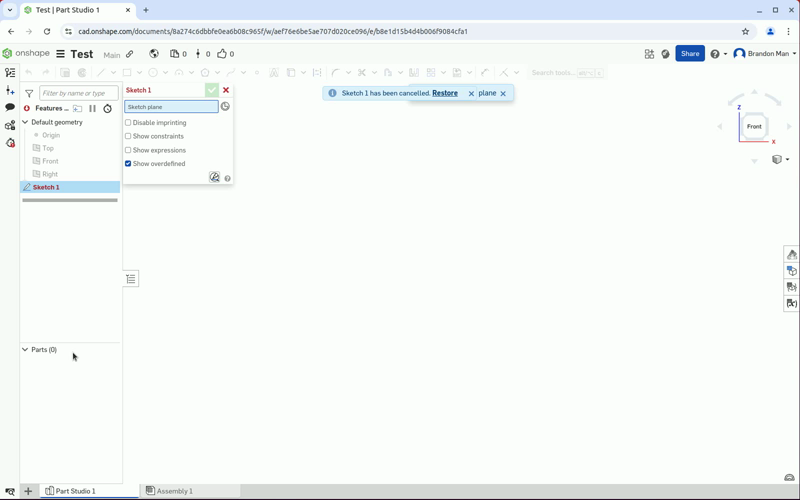
mouse_move(73, 163)
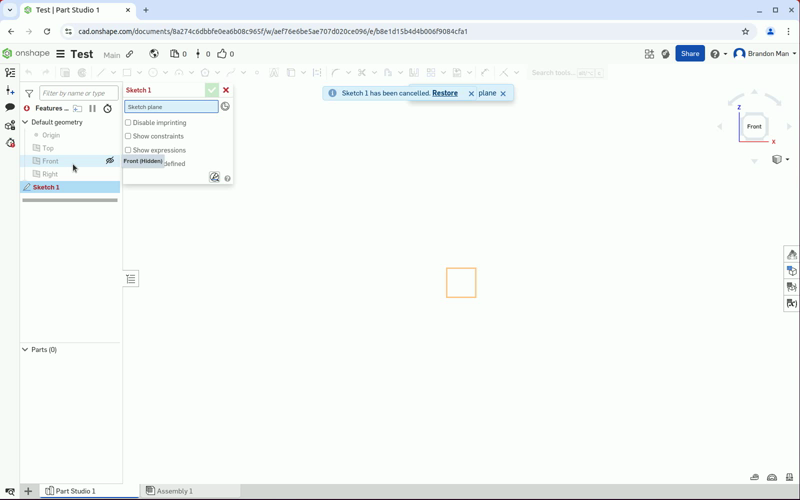
click(73, 163)
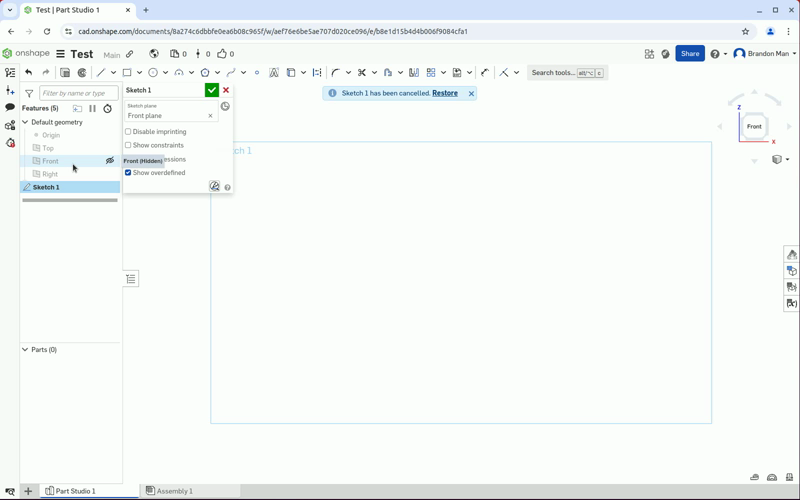
mouse_move(73, 352)
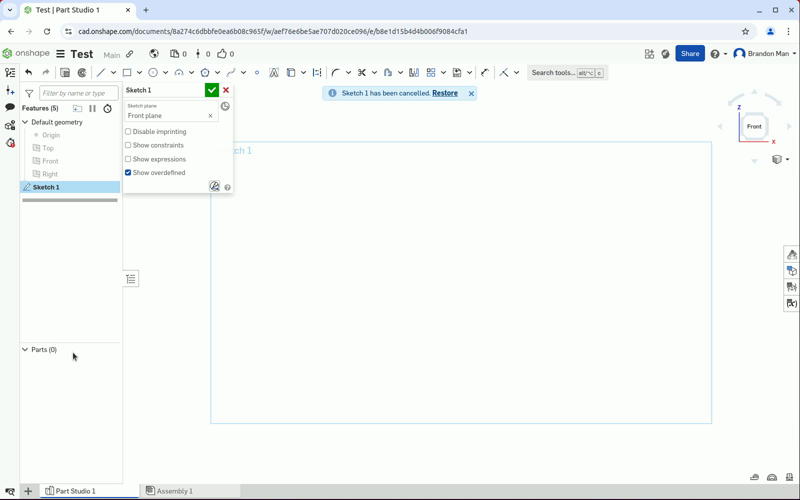
key(y)
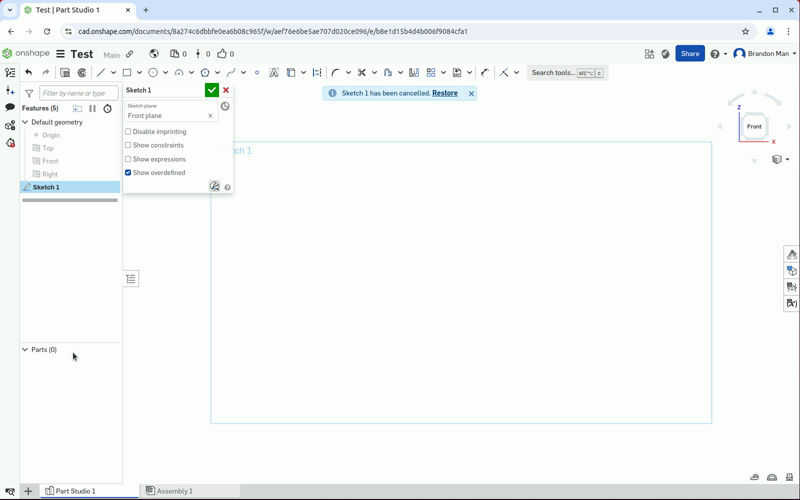
key(c)
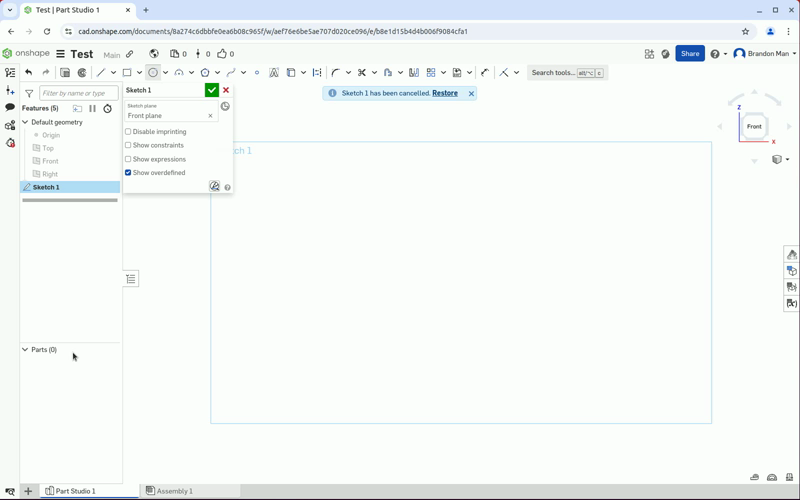
key_down(shift)
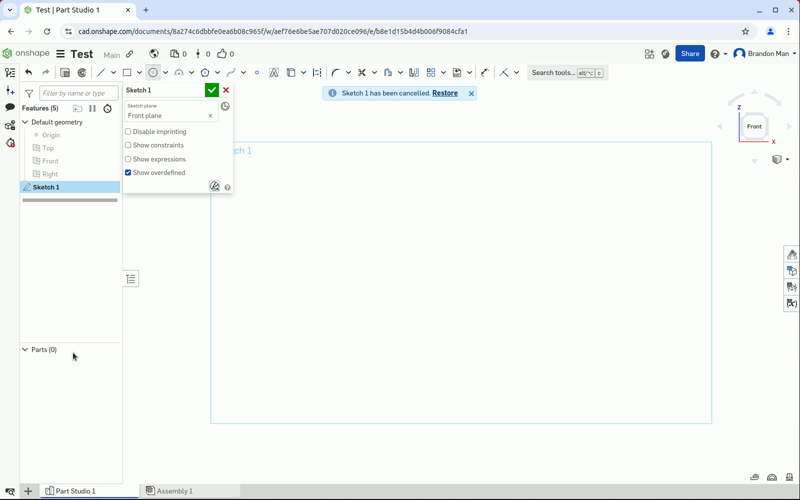
mouse_move(461, 282)
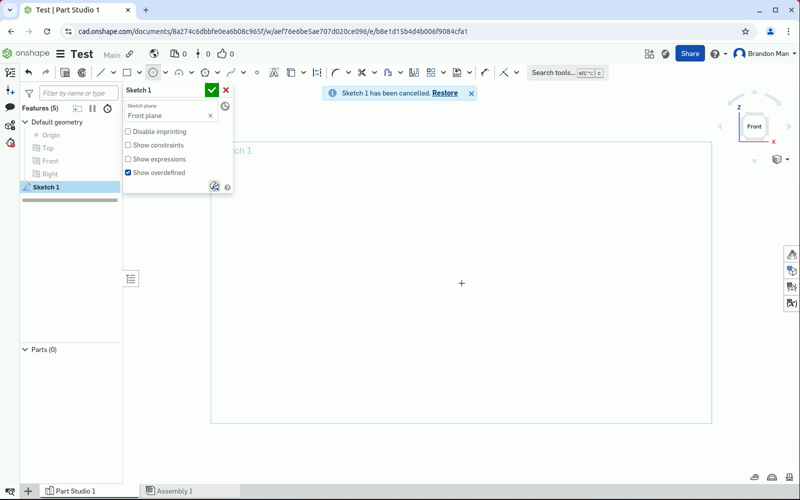
click(461, 282)
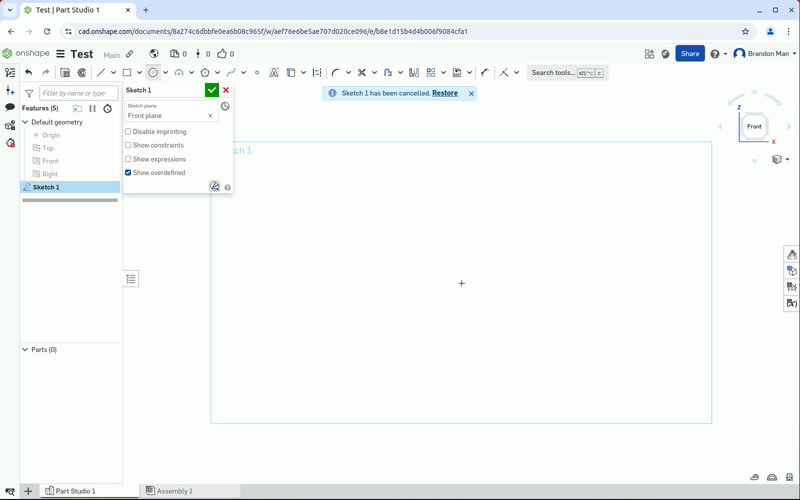
key_up(shift)
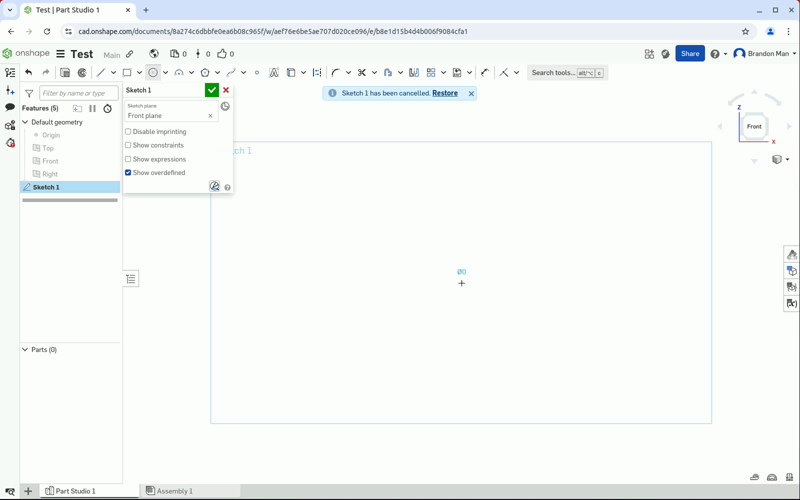
mouse_move(468, 282)
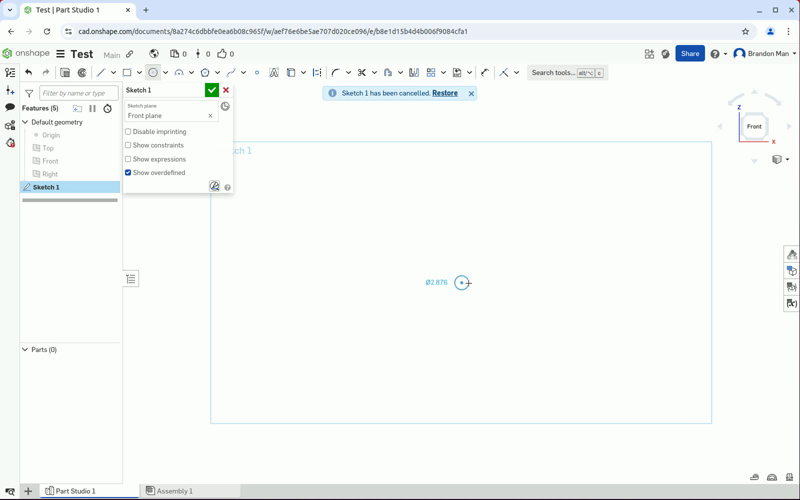
click(468, 282)
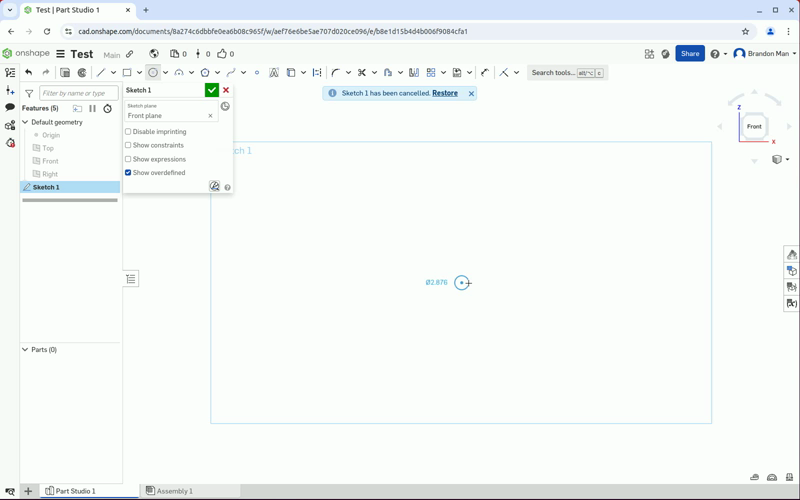
key(esc)
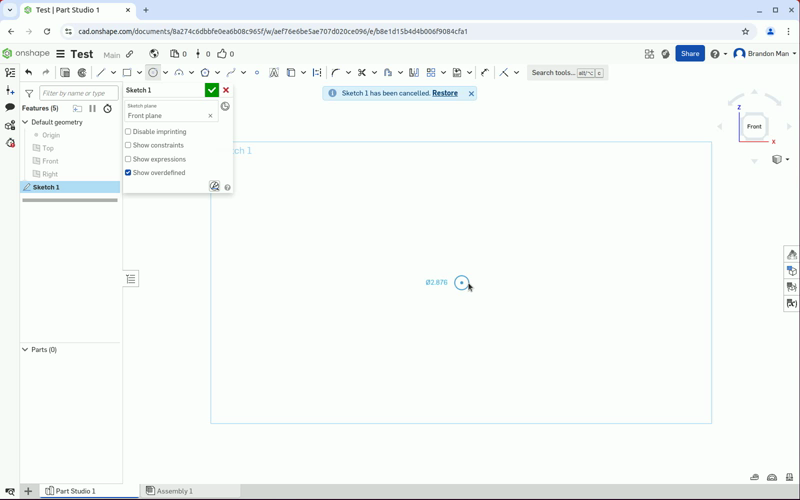
key(c)
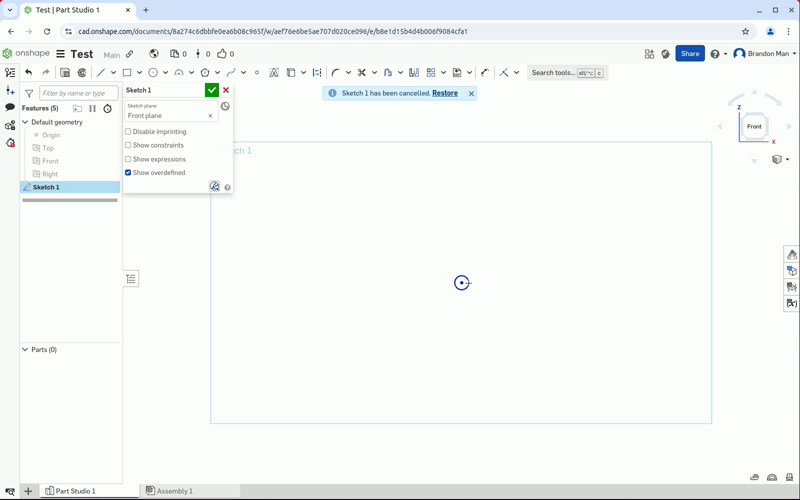
key_down(shift)
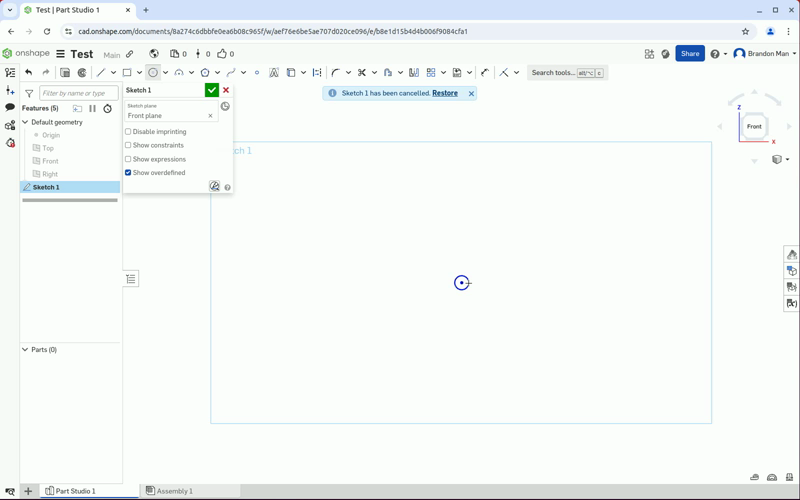
mouse_move(461, 282)
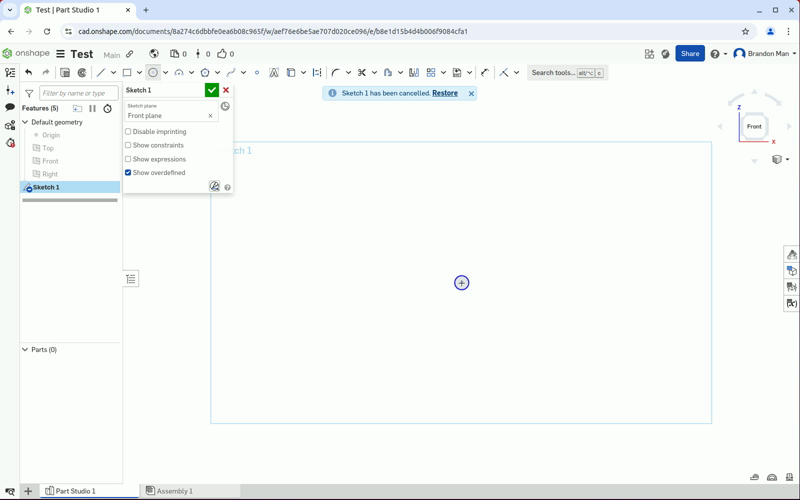
click(461, 282)
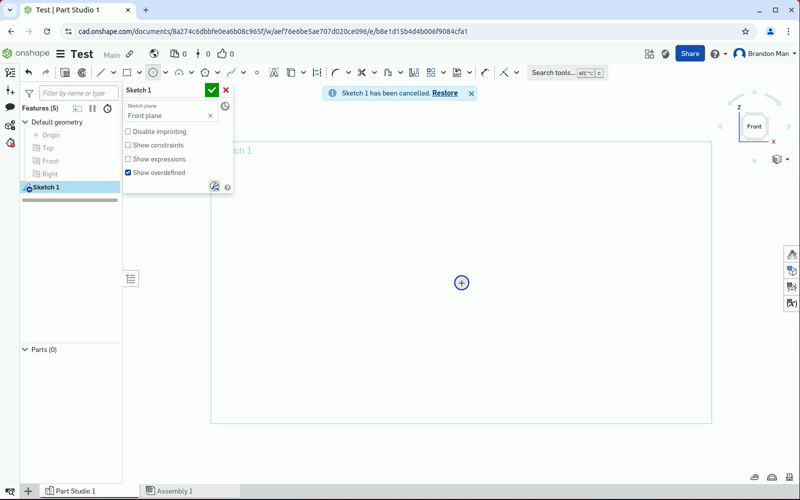
key_up(shift)
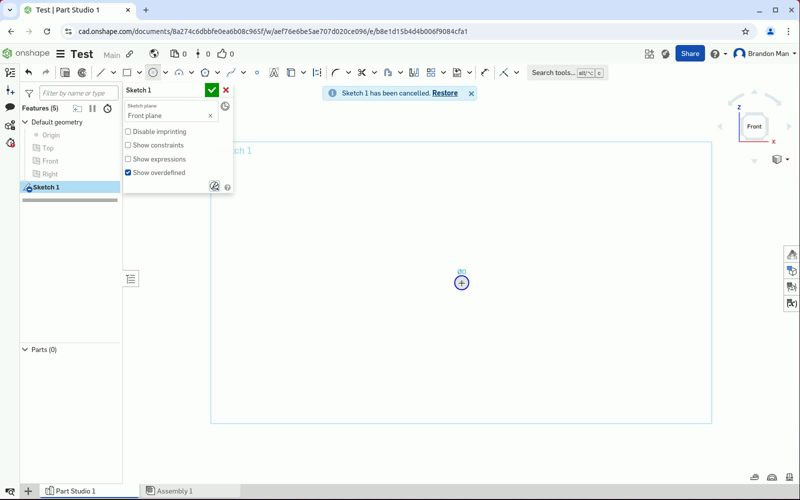
mouse_move(467, 282)
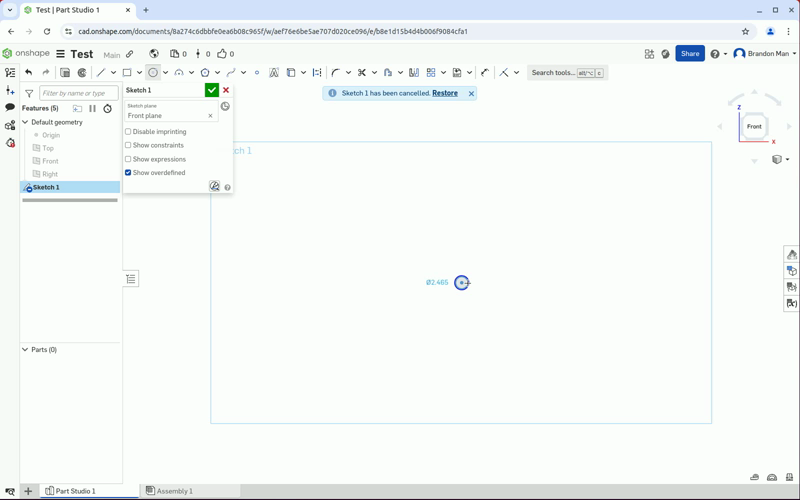
scroll(6)
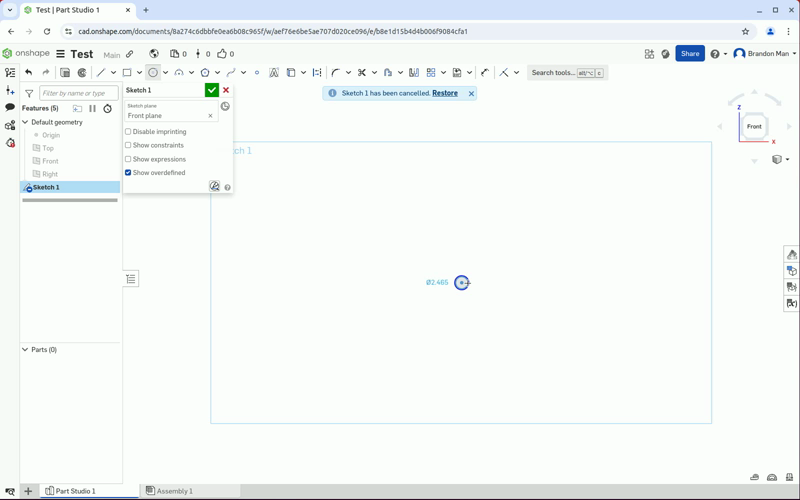
scroll(6)
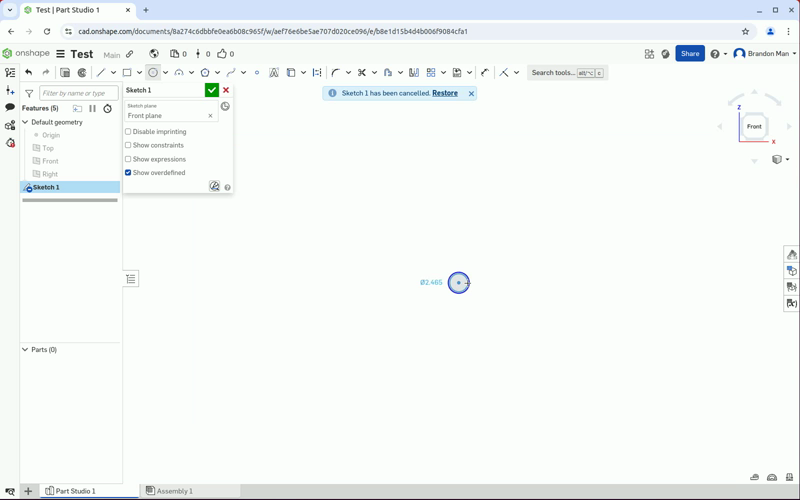
scroll(6)
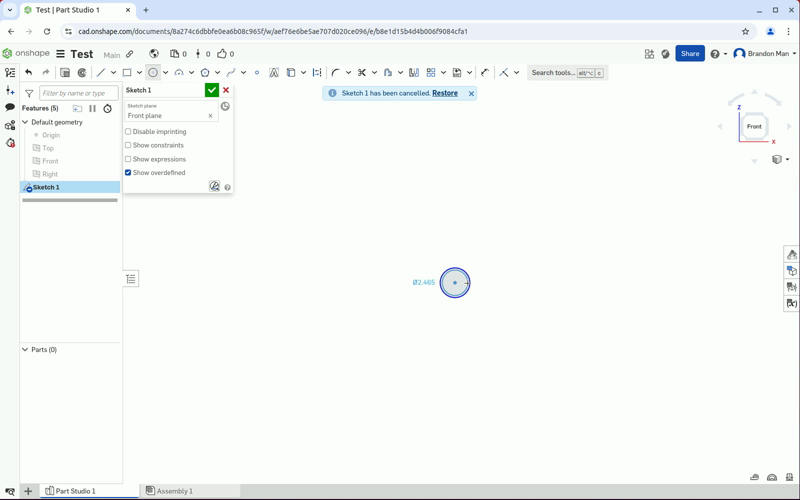
scroll(6)
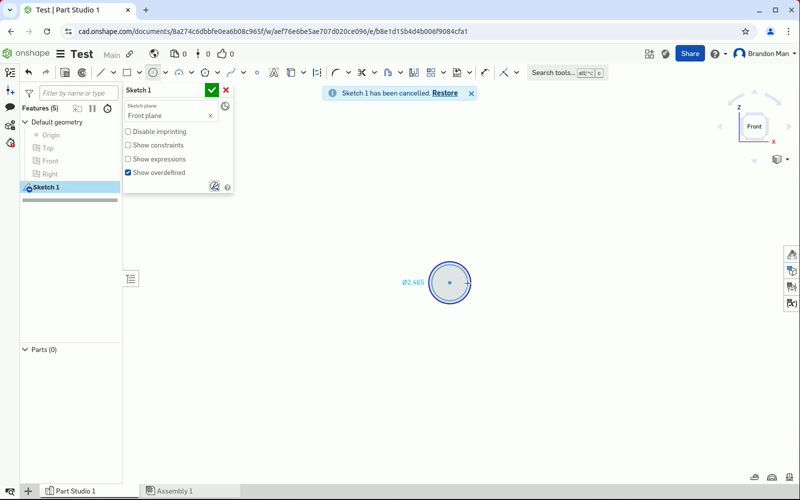
scroll(6)
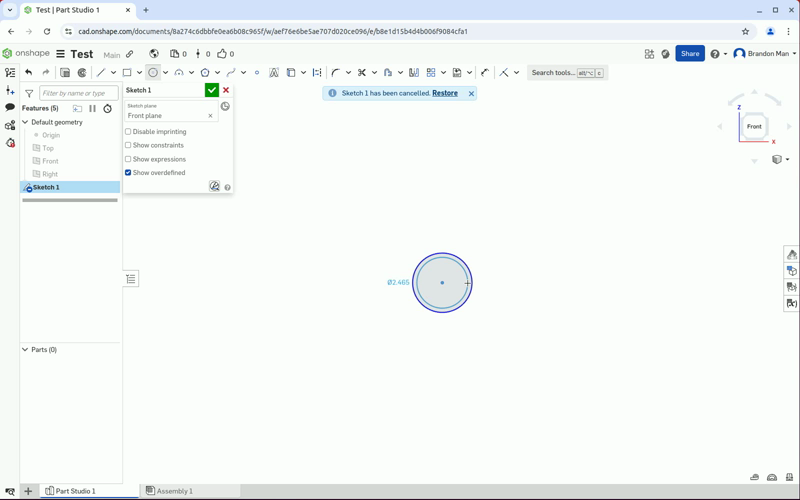
scroll(6)
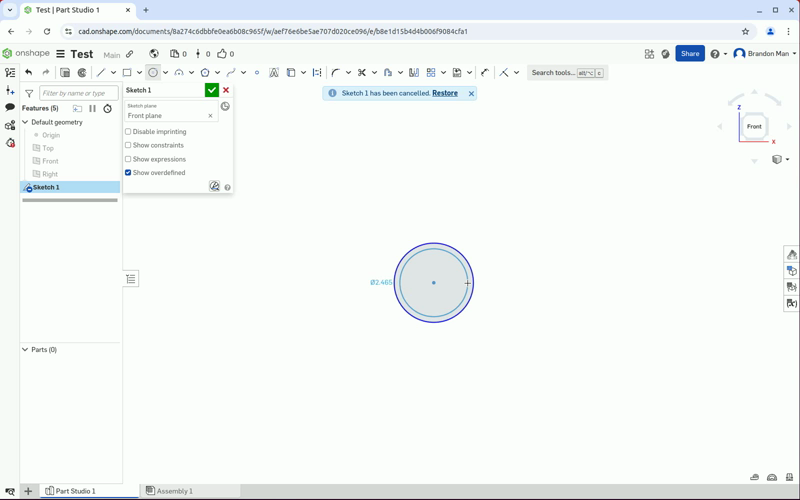
scroll(6)
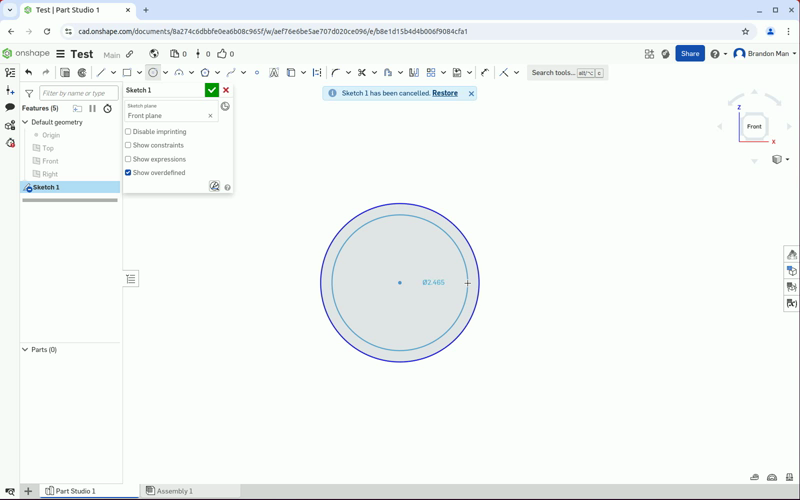
click(467, 282)
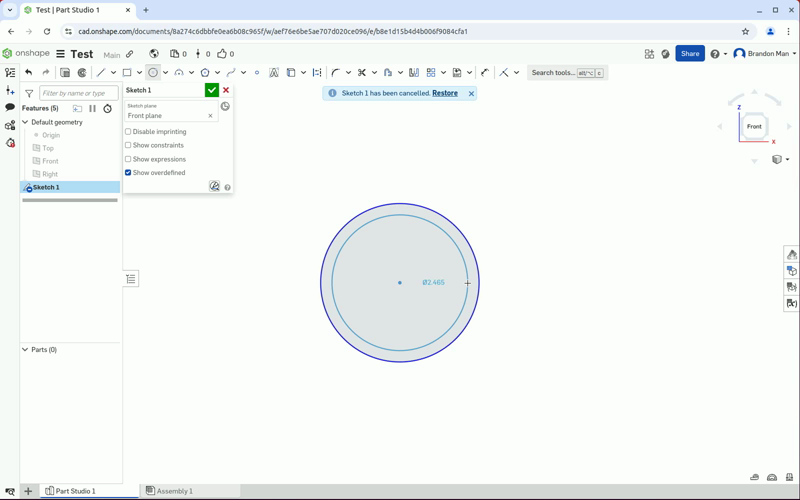
scroll(-6)
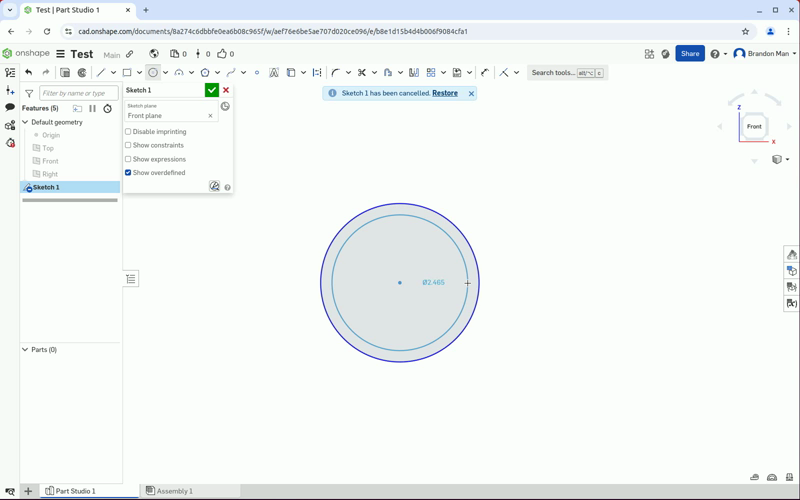
scroll(-6)
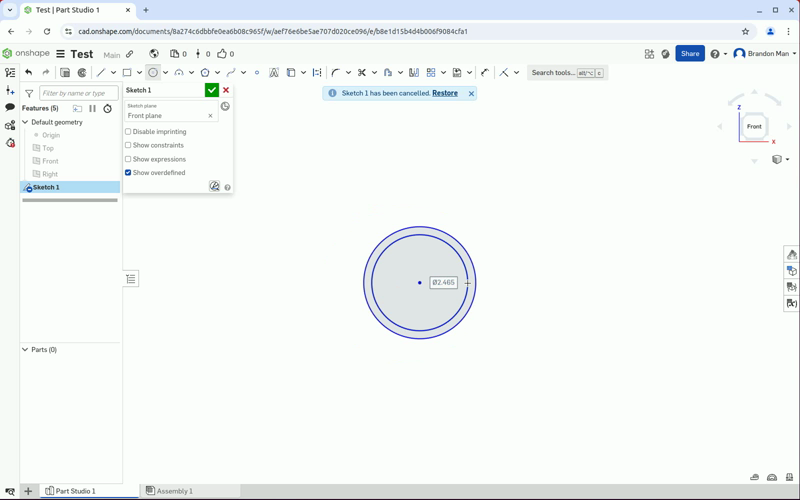
scroll(-6)
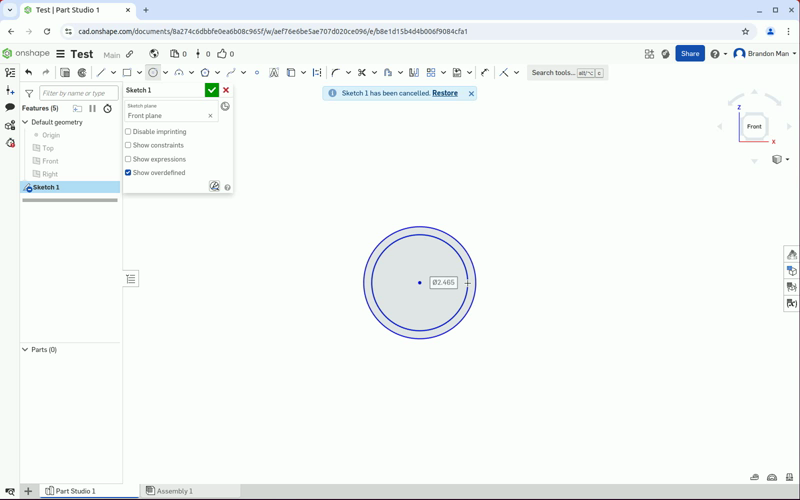
scroll(-6)
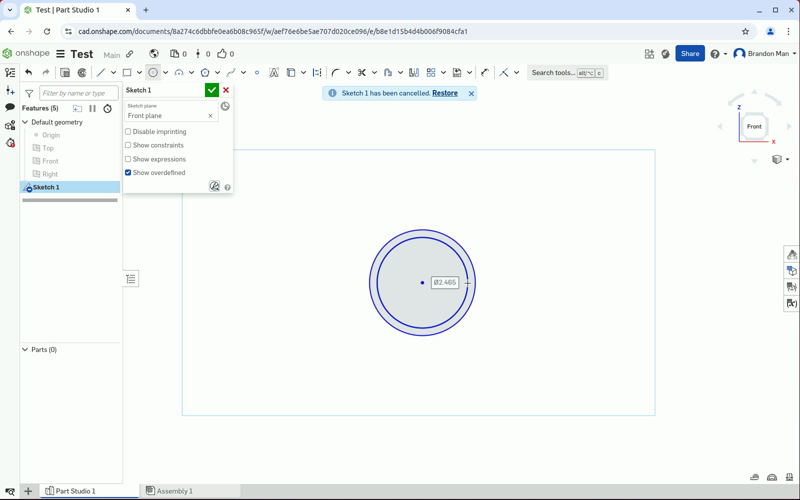
scroll(-6)
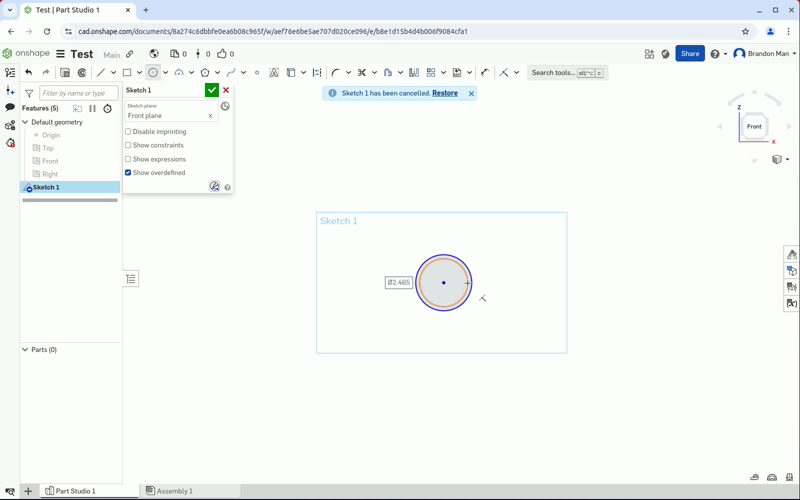
scroll(-6)
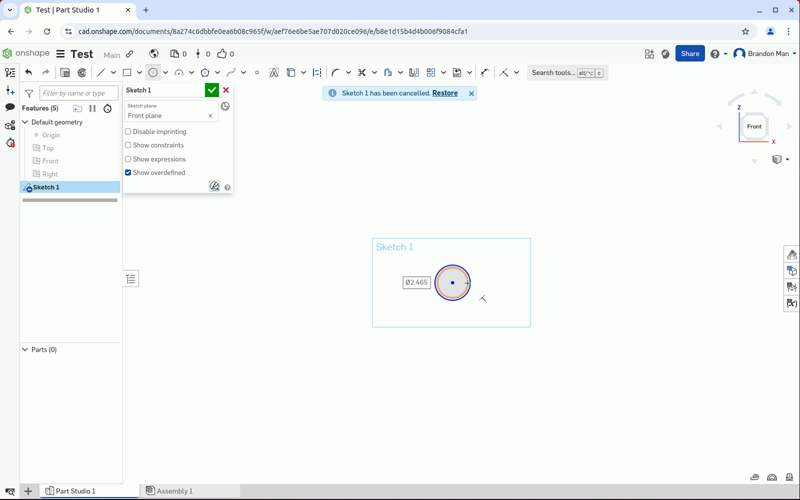
scroll(-6)
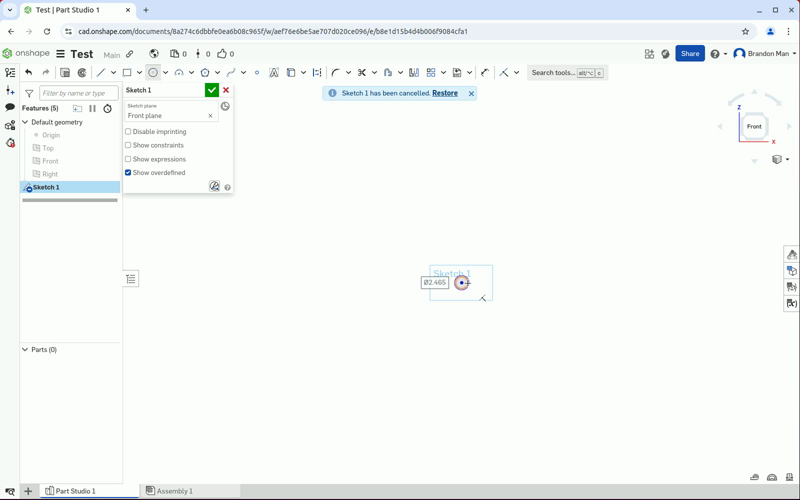
key(esc)
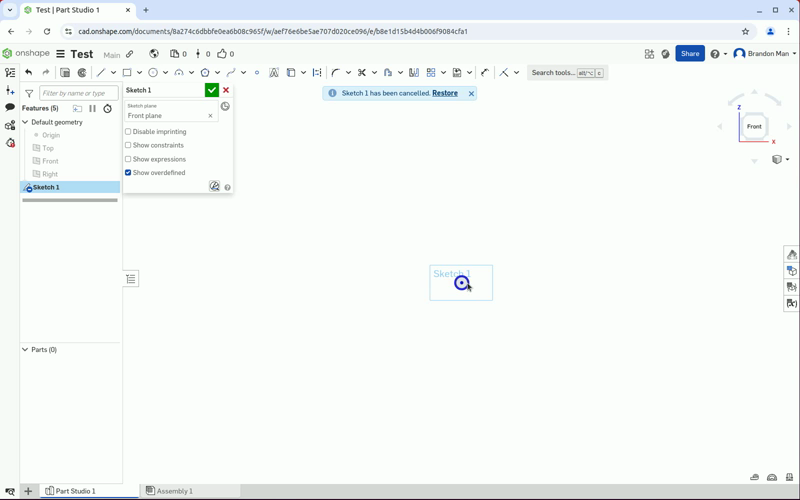
mouse_move(455, 283)
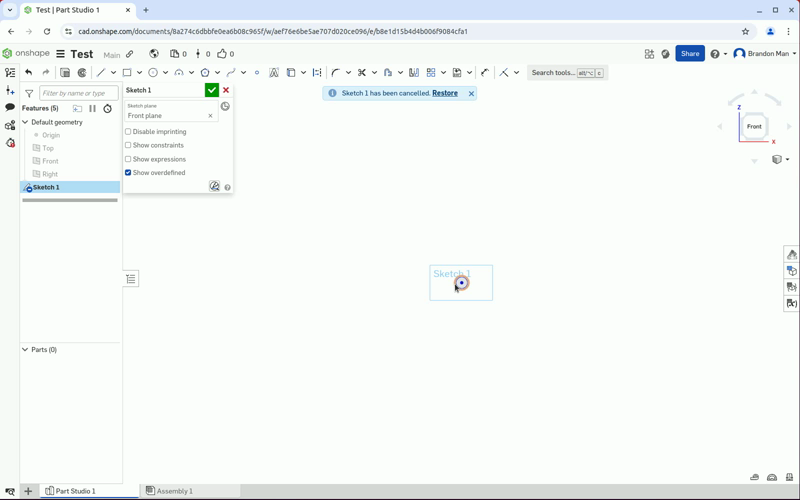
scroll(6)
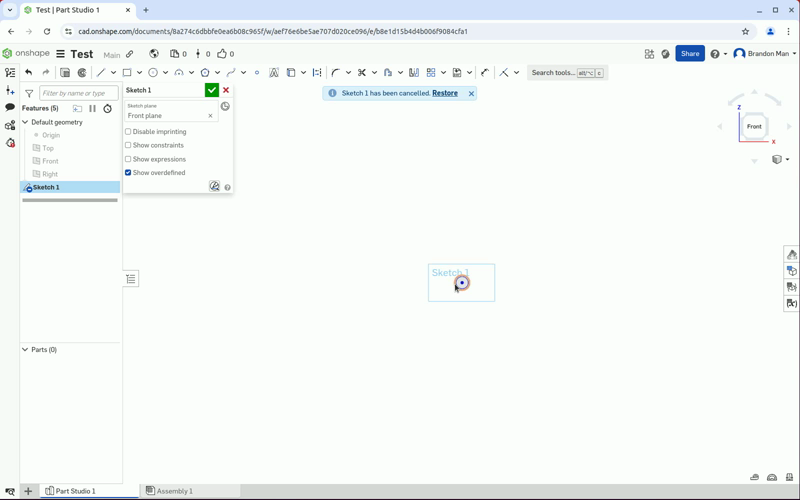
scroll(6)
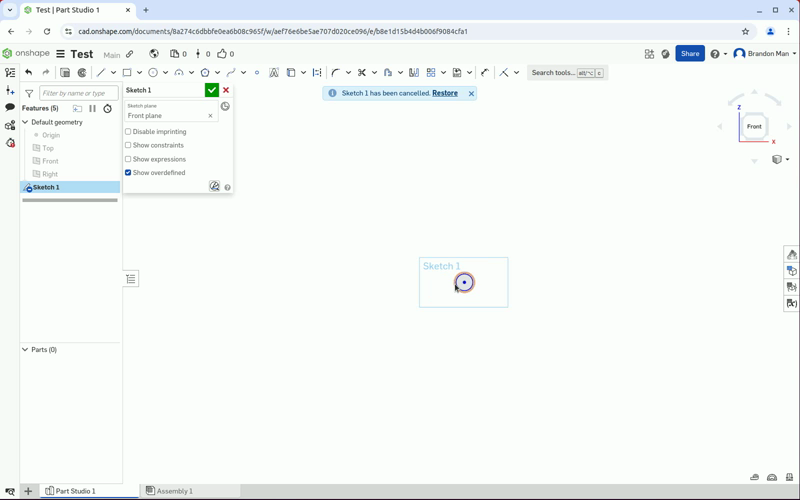
scroll(6)
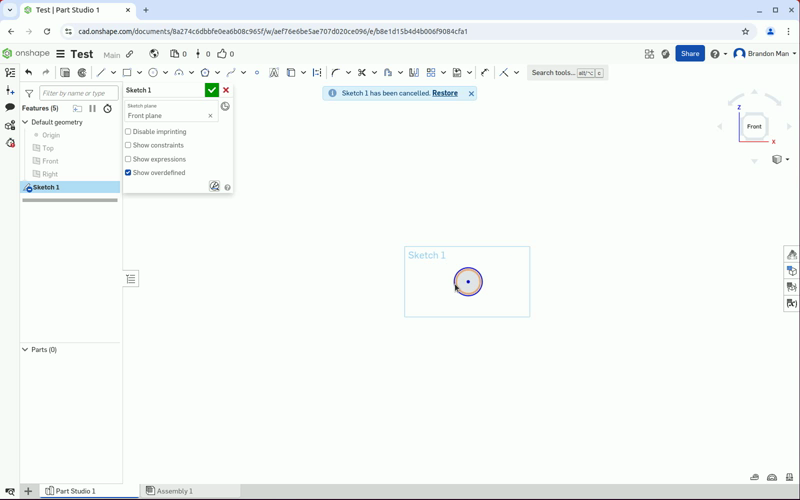
scroll(6)
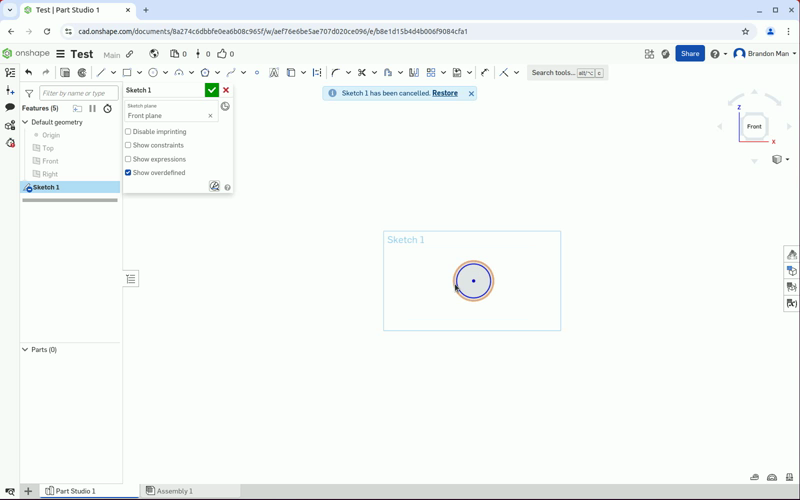
scroll(6)
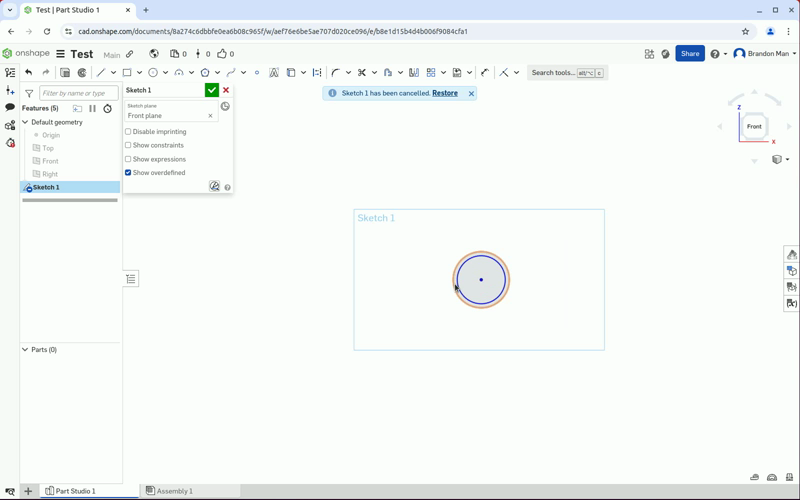
scroll(6)
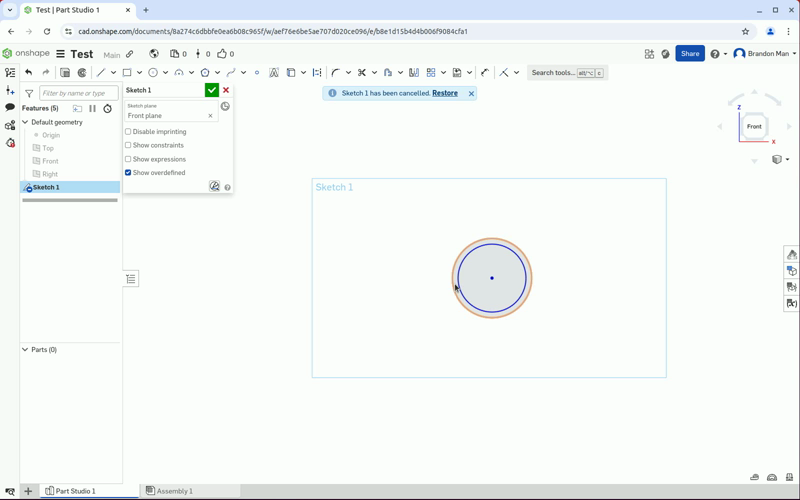
scroll(6)
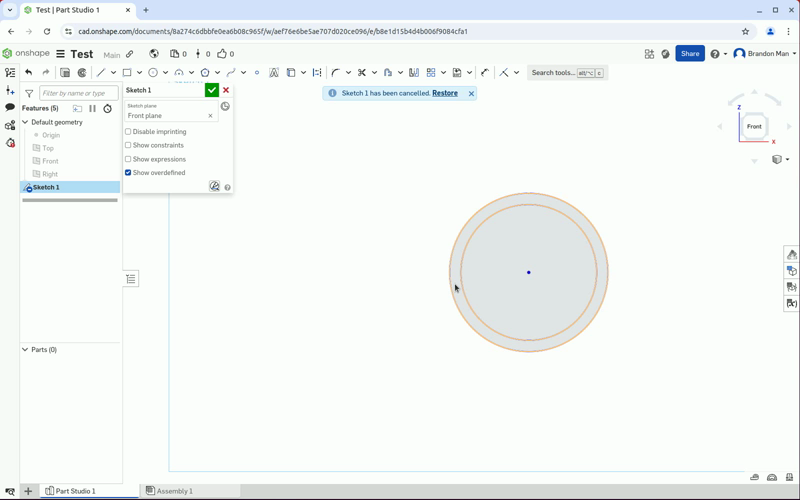
click(455, 283)
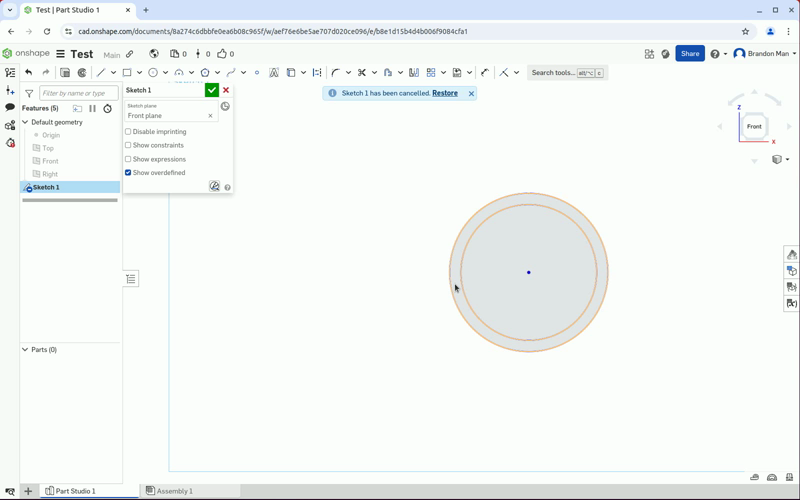
scroll(-6)
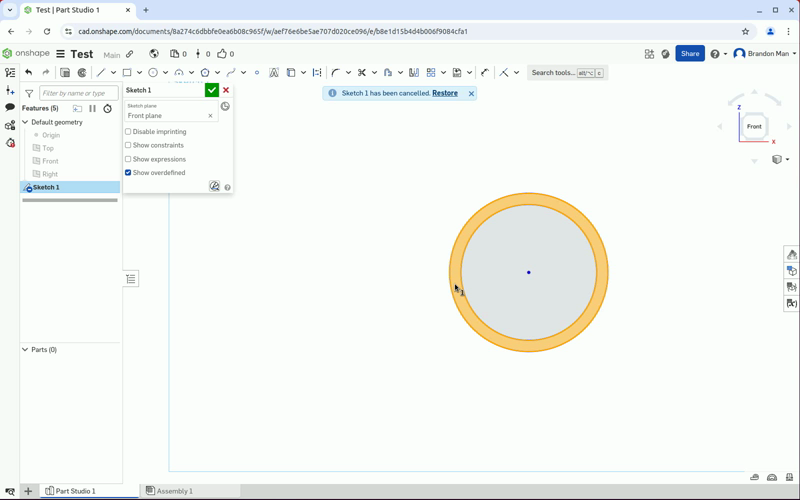
scroll(-6)
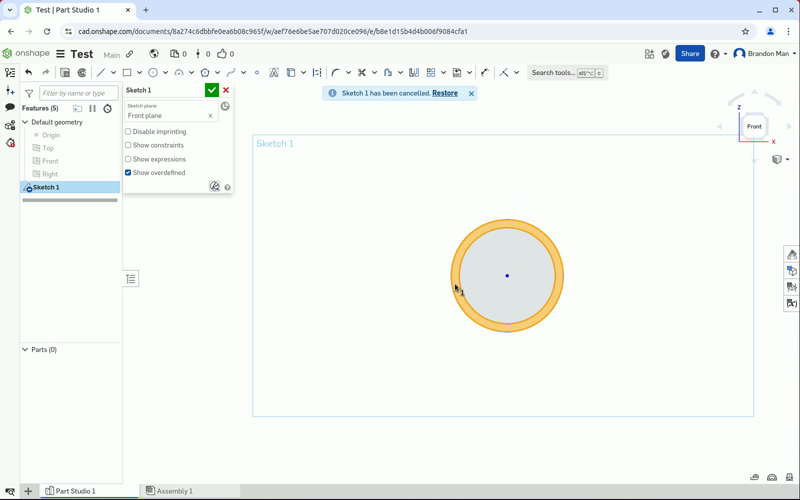
scroll(-6)
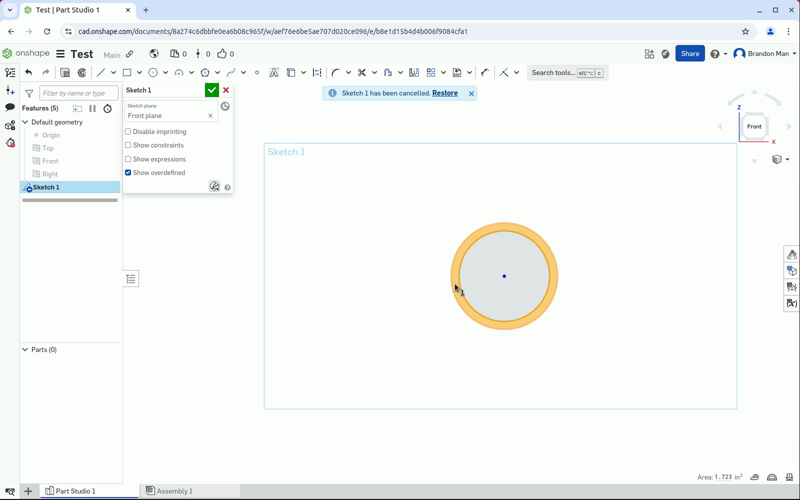
scroll(-6)
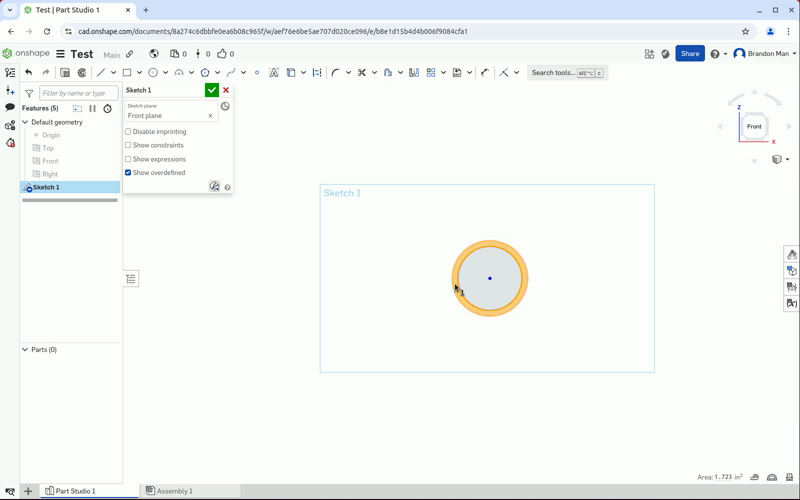
scroll(-6)
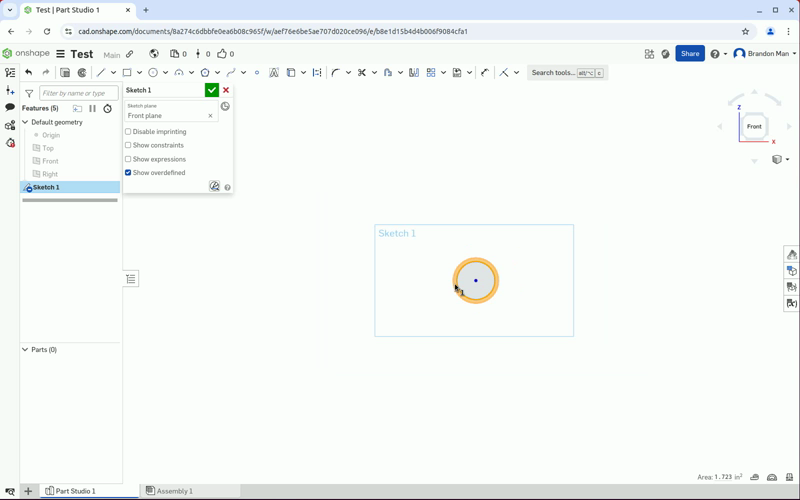
scroll(-6)
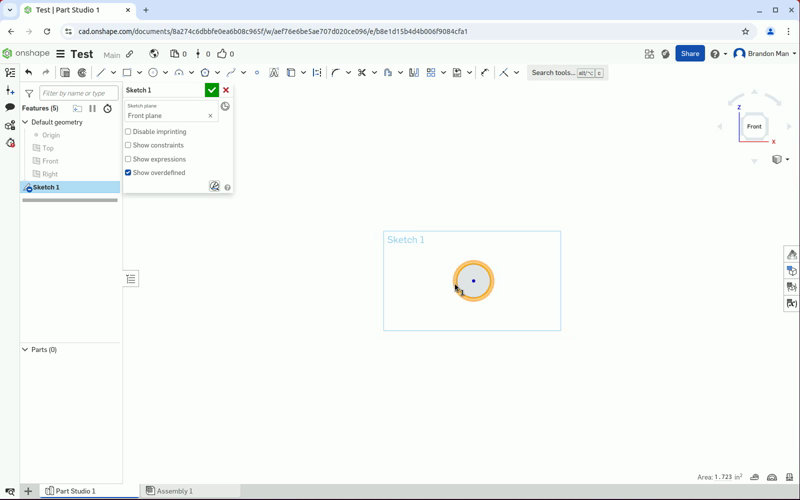
scroll(-6)
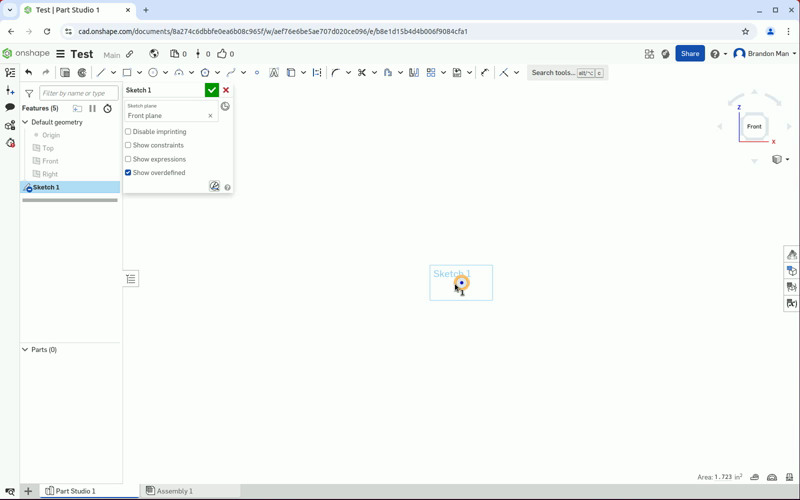
mouse_move(73, 352)
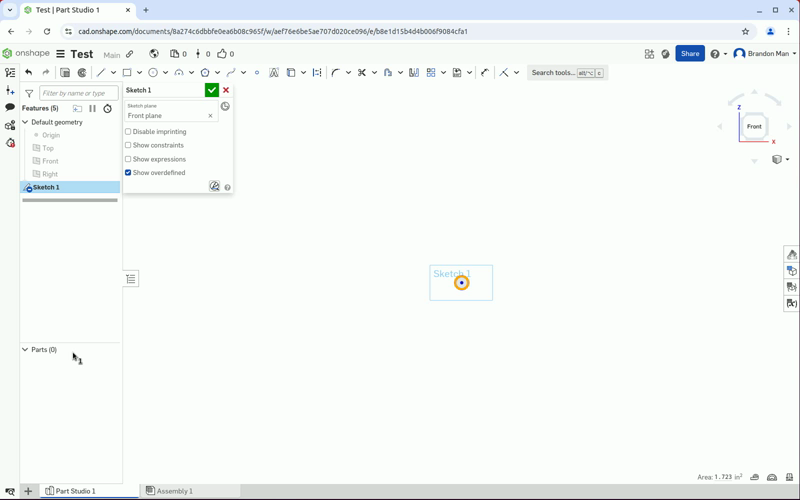
key(shift+y)
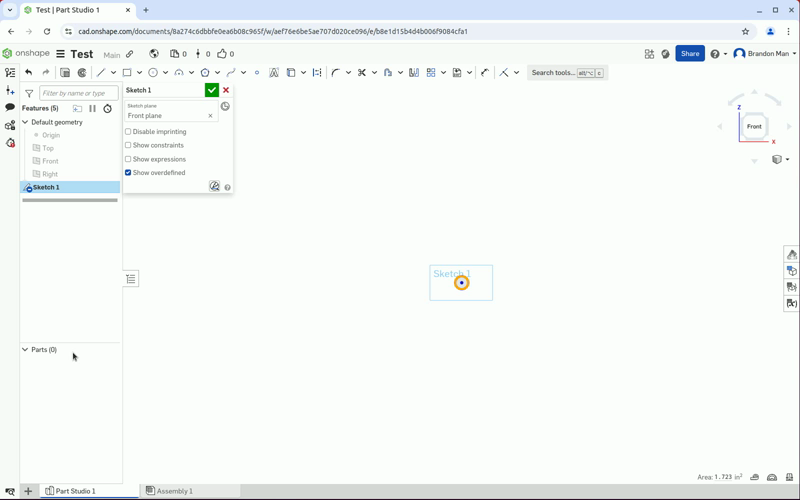
key(shift+e)
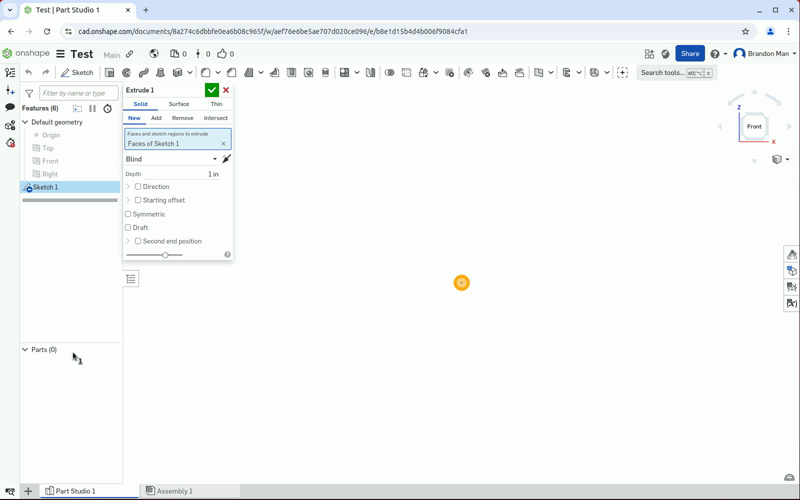
mouse_move(143, 106)
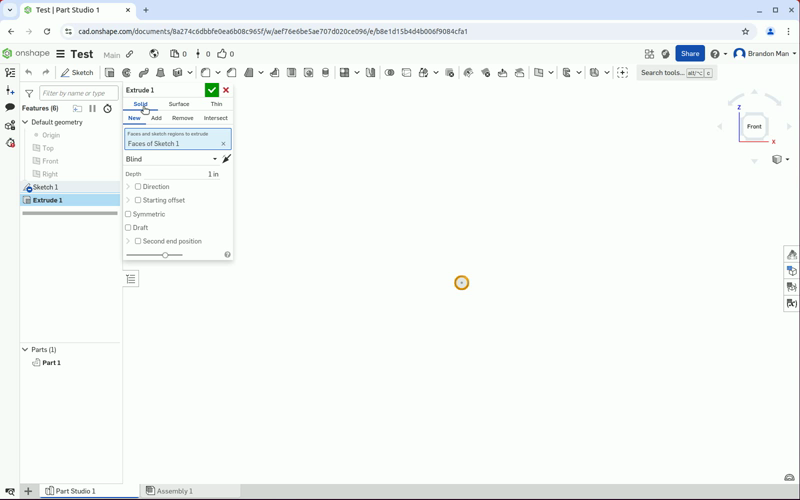
click(143, 106)
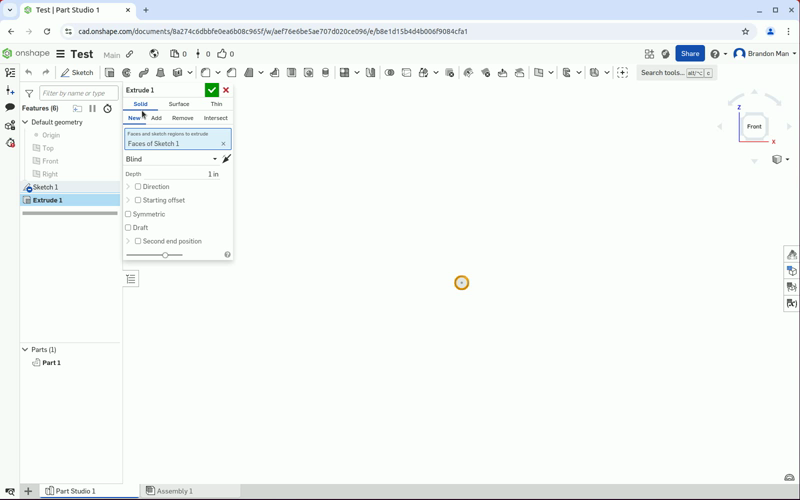
mouse_move(137, 120)
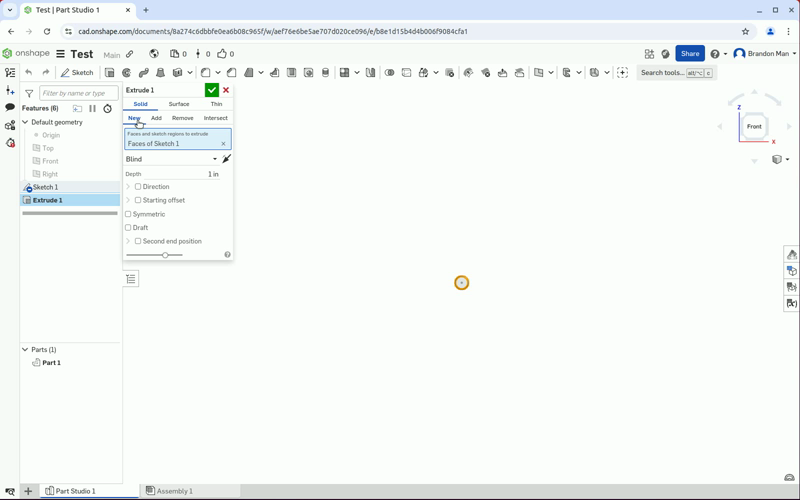
click(137, 120)
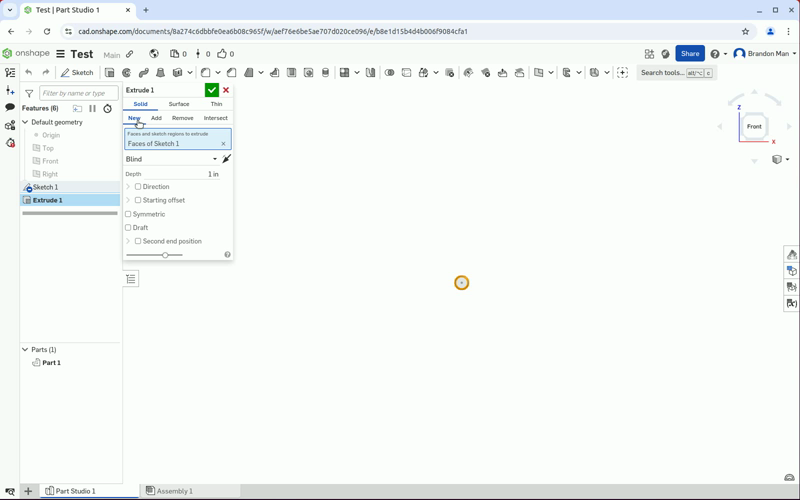
key(tab, 4)
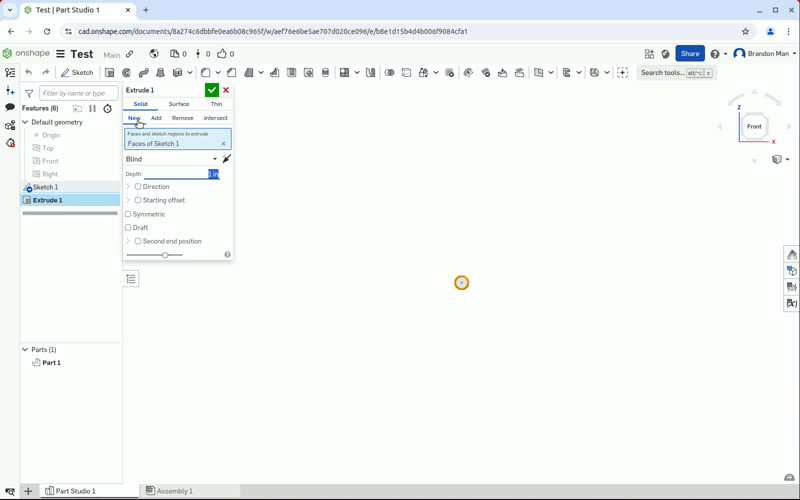
text(12.036)
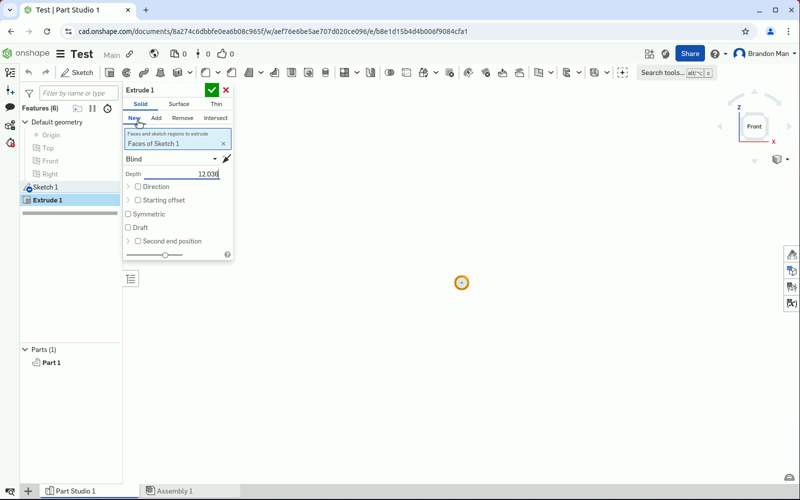
key(enter)
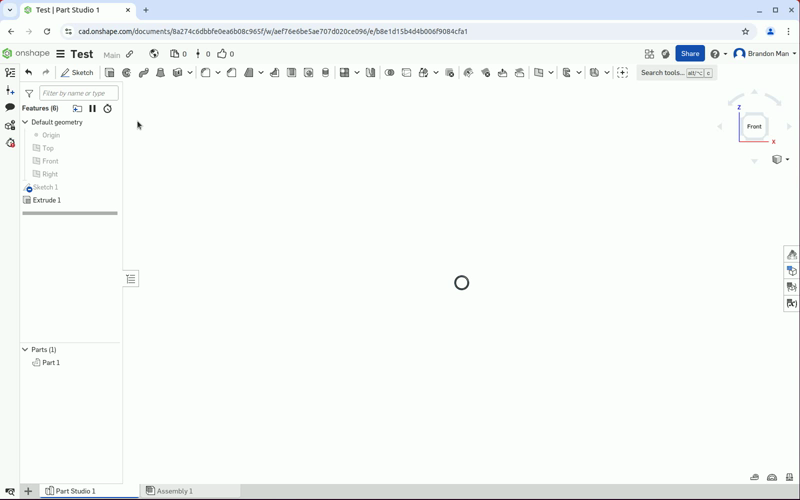
key(shift+h)
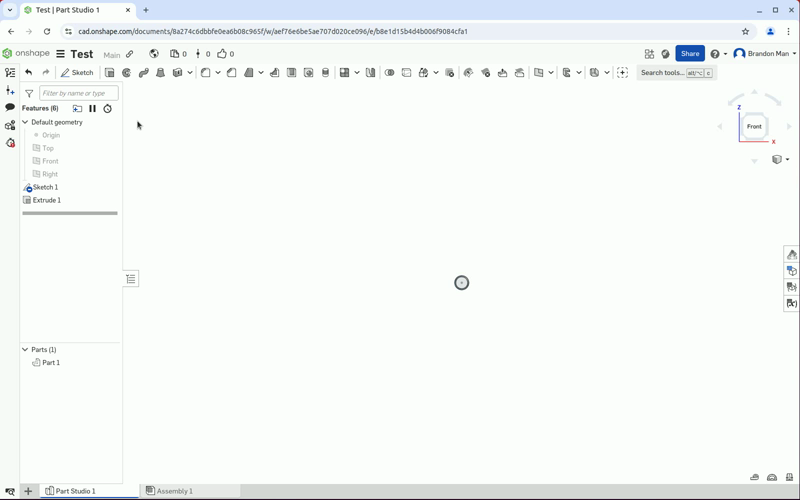
key(shift+h)
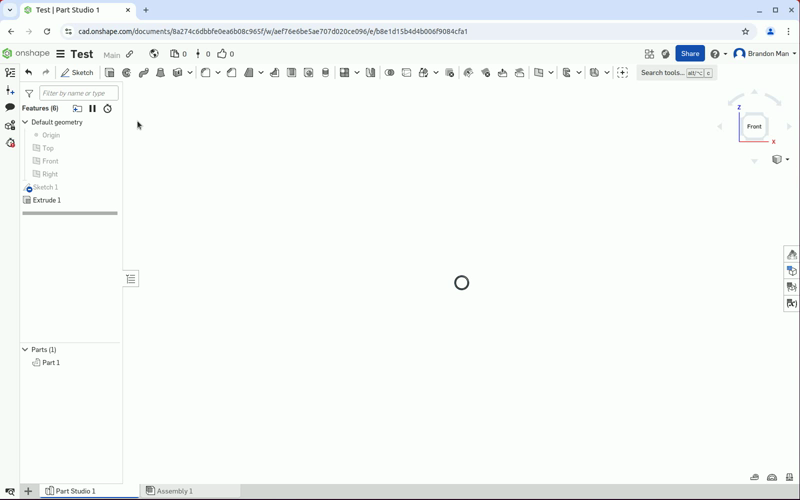
mouse_move(73, 189)
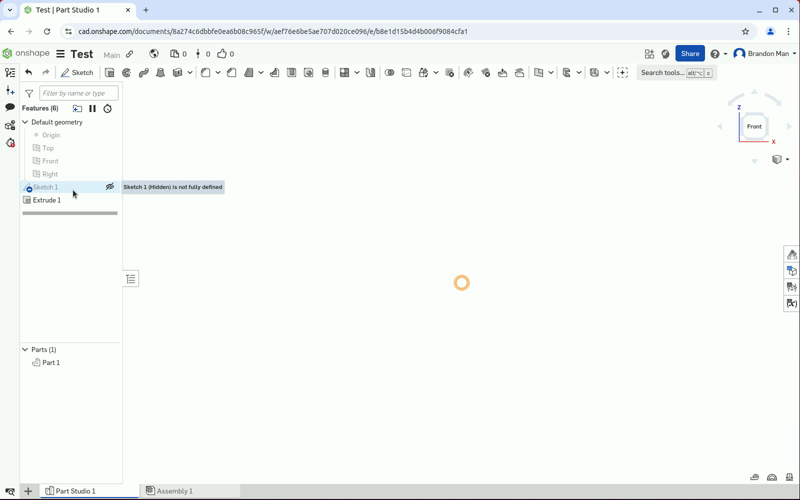
click(73, 189)
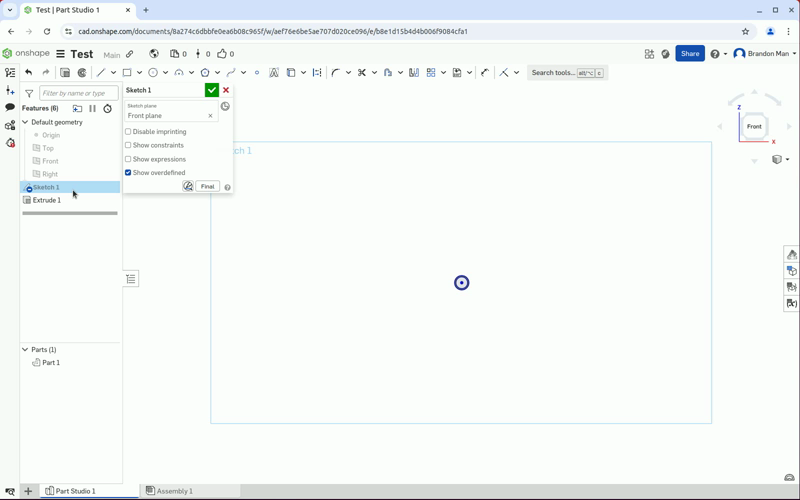
mouse_move(229, 92)
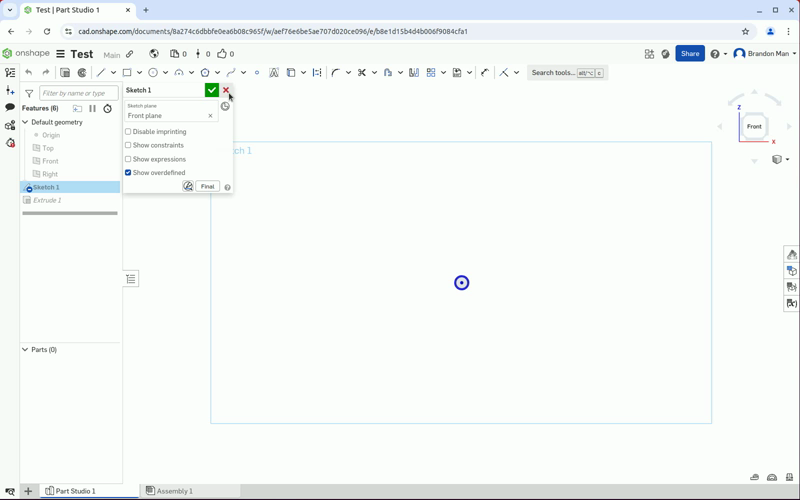
click(229, 92)
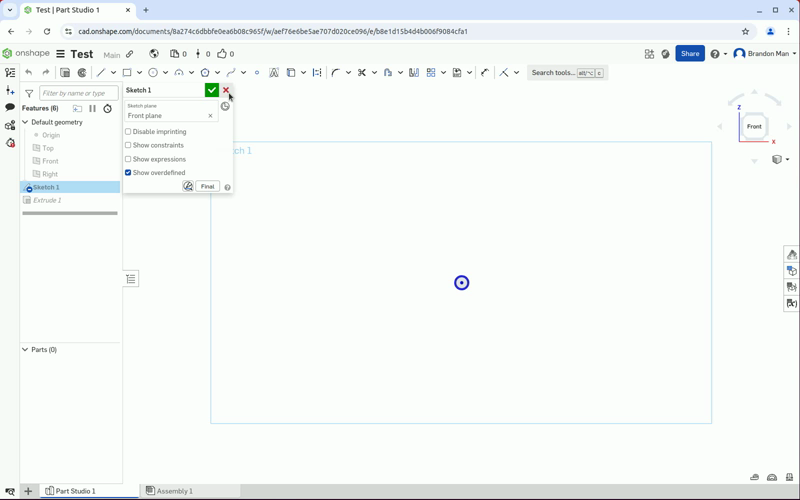
key(shift+s)
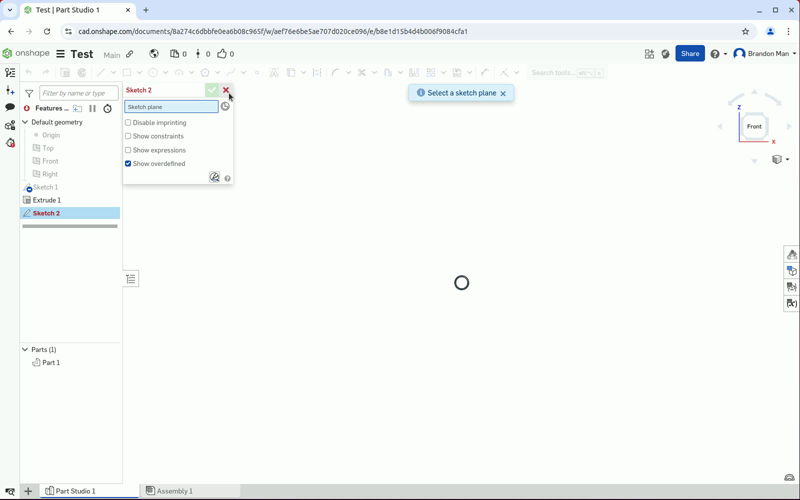
mouse_move(73, 163)
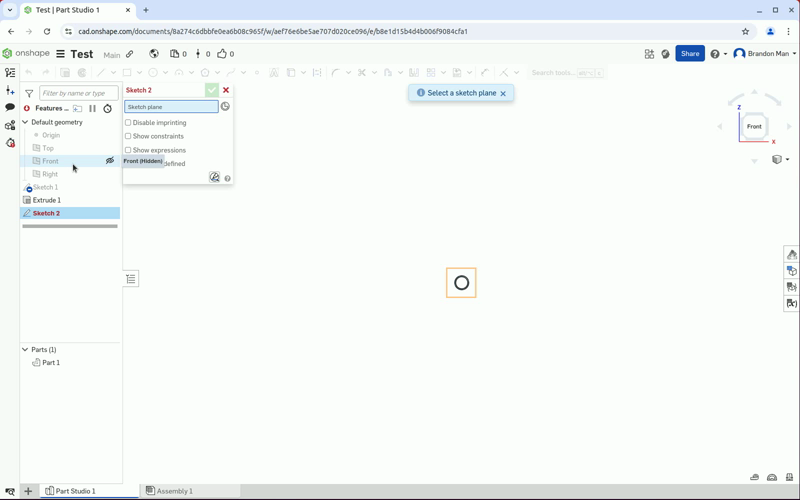
click(73, 163)
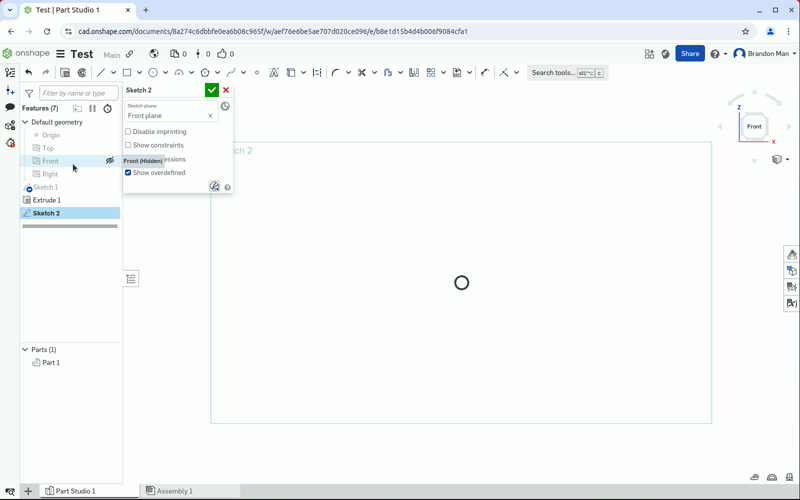
mouse_move(73, 352)
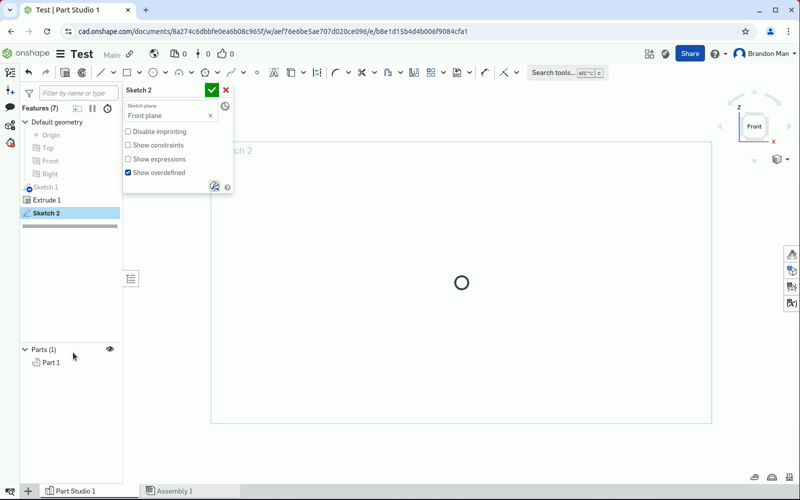
key(y)
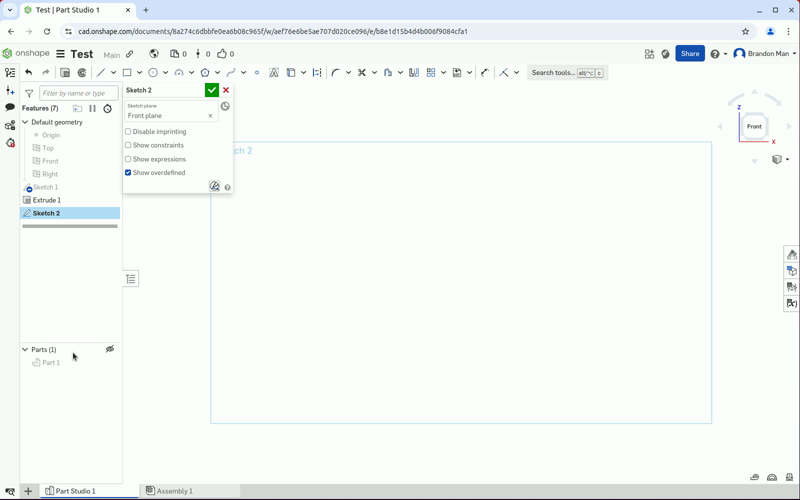
key(c)
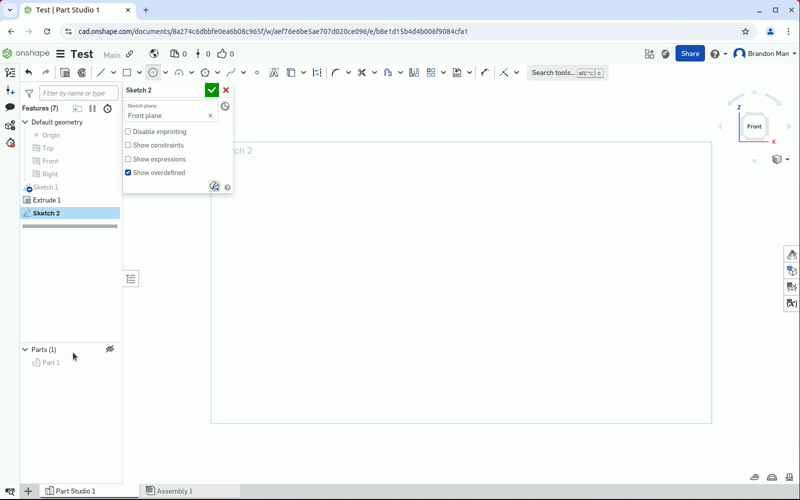
key_down(shift)
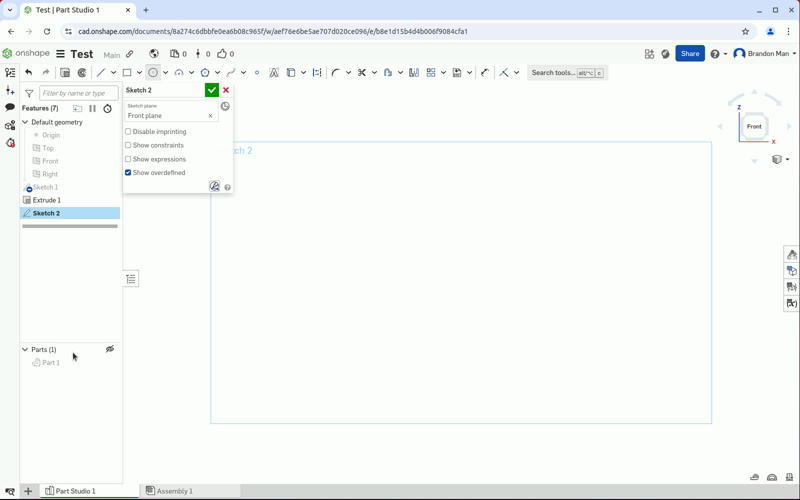
mouse_move(460, 282)
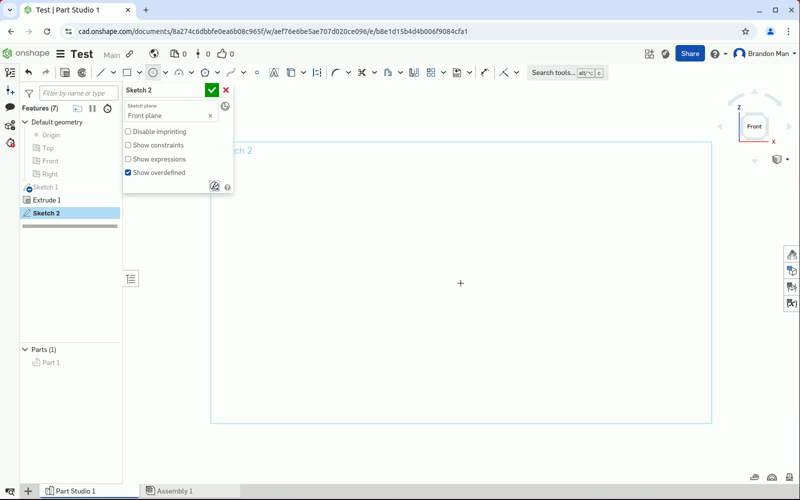
click(460, 282)
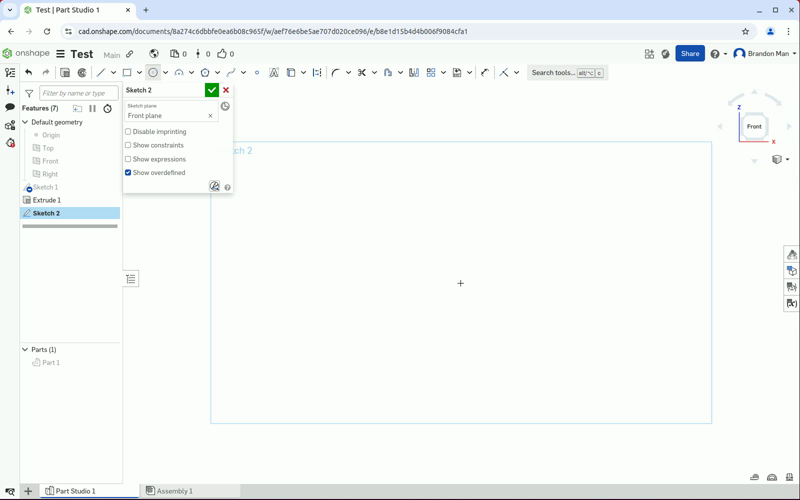
key_up(shift)
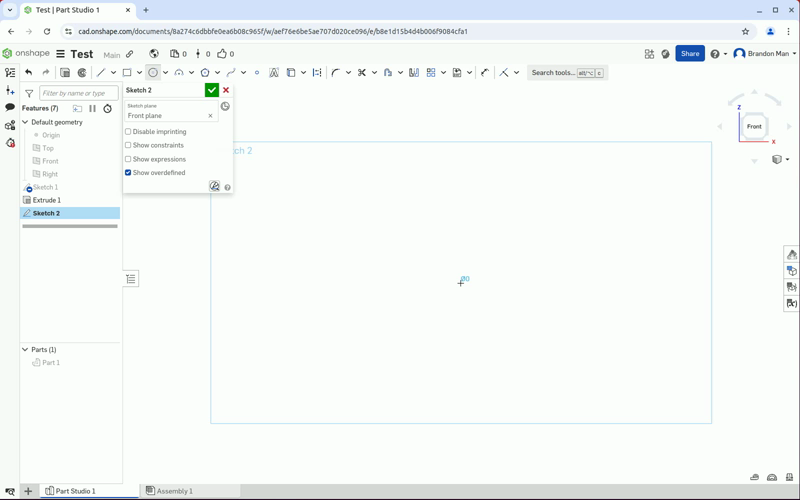
mouse_move(466, 282)
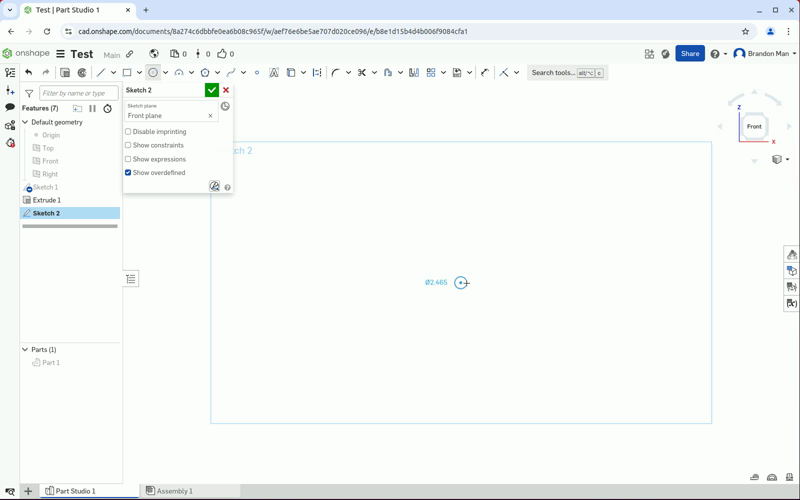
click(466, 282)
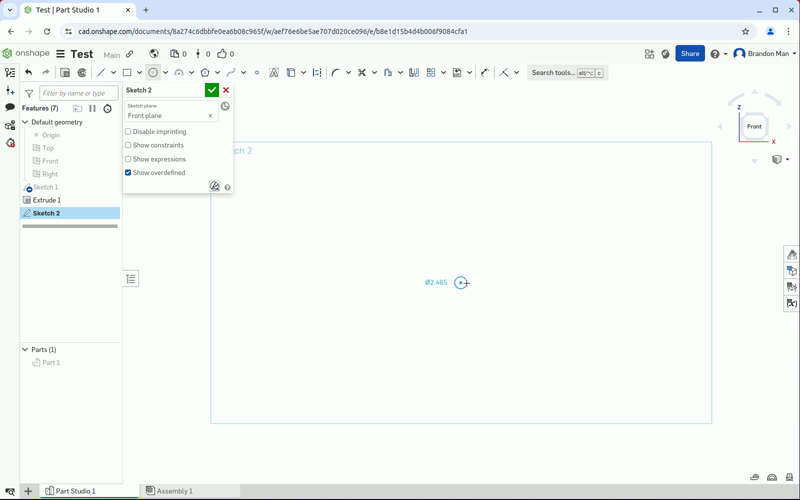
key(esc)
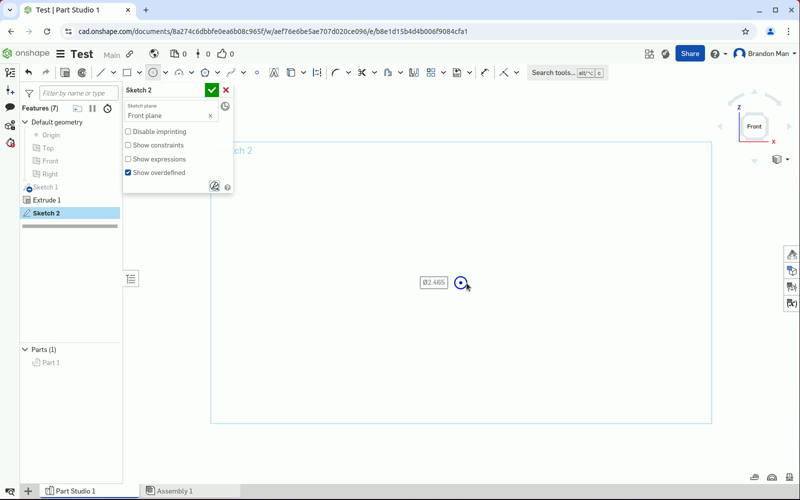
key(c)
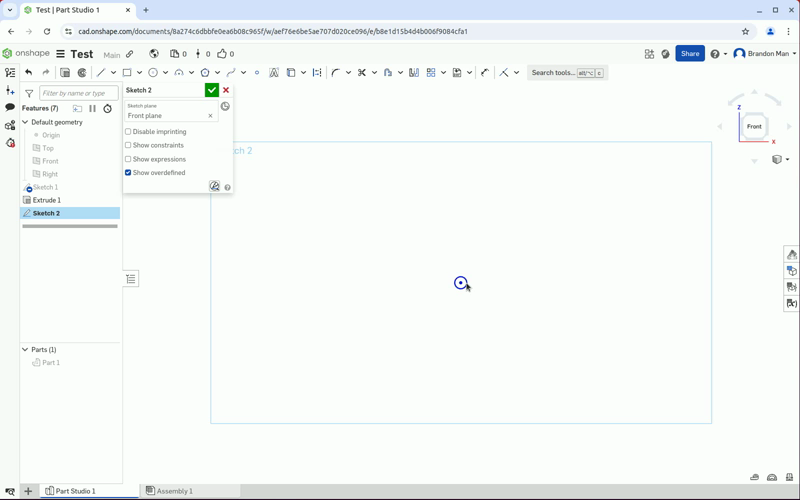
key_down(shift)
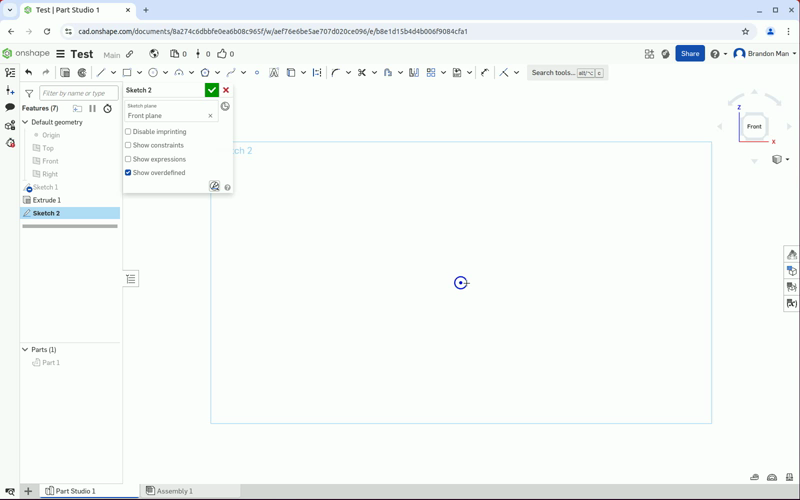
mouse_move(460, 282)
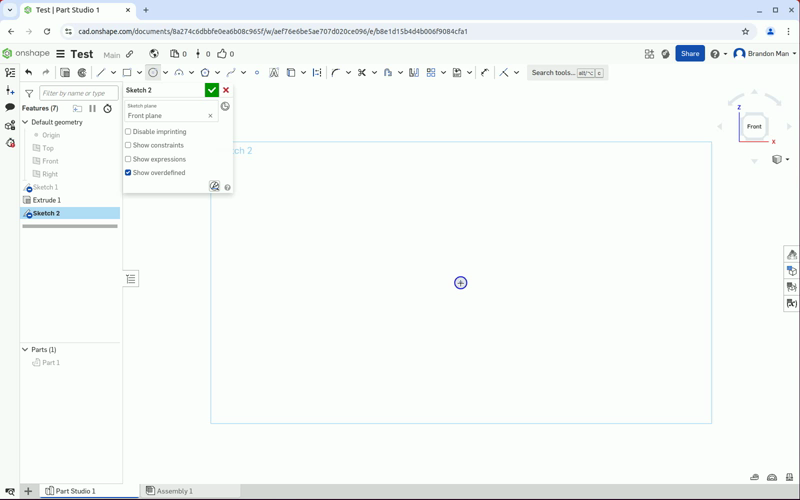
click(460, 282)
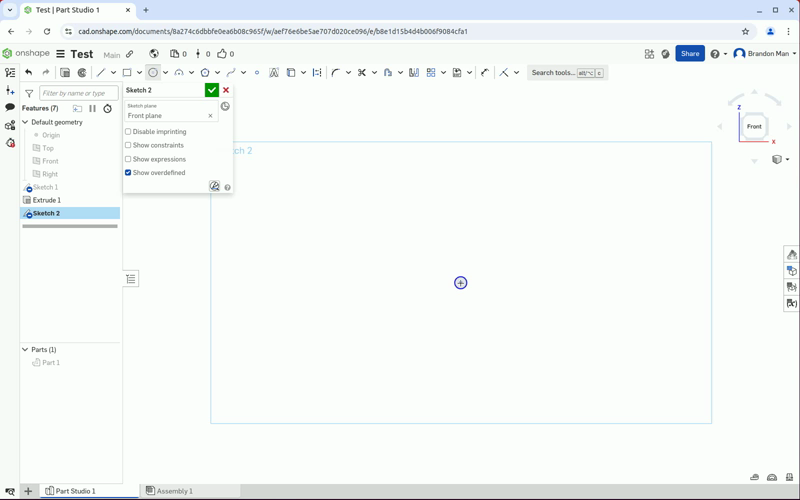
key_up(shift)
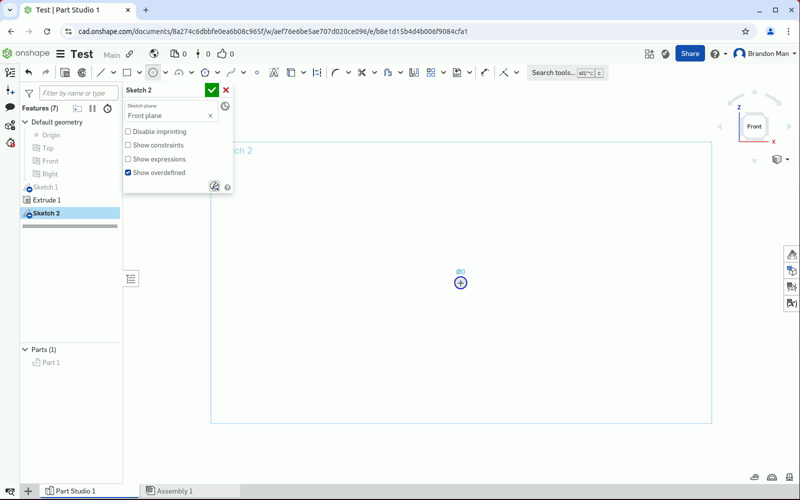
mouse_move(465, 282)
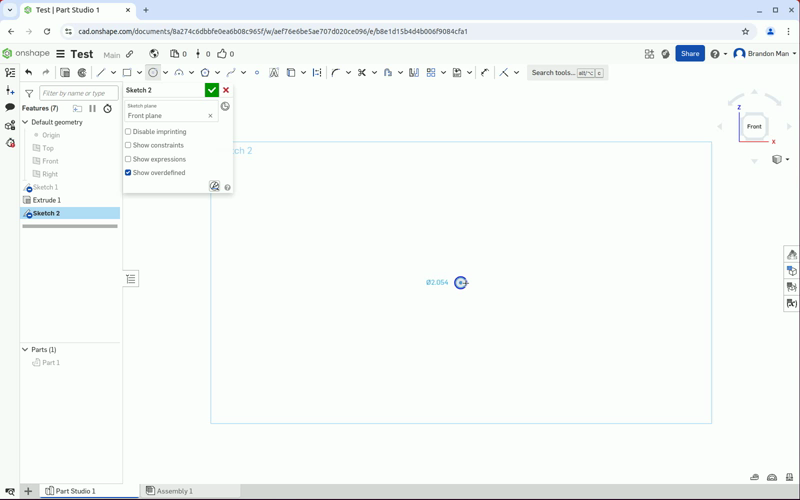
scroll(6)
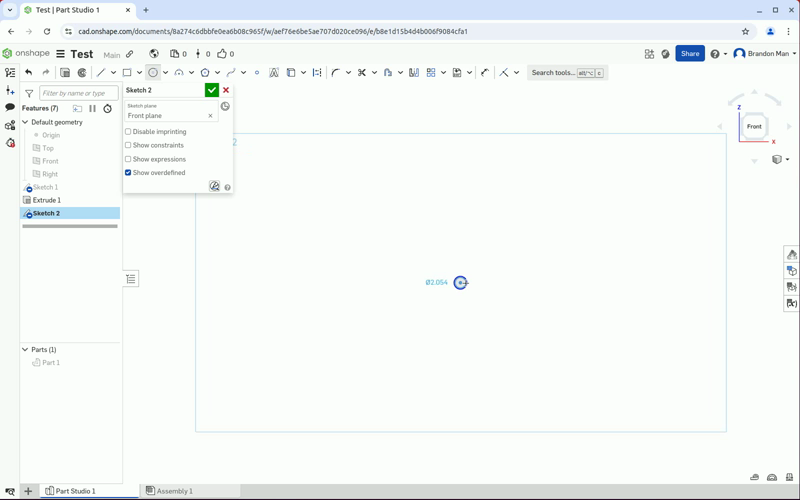
scroll(6)
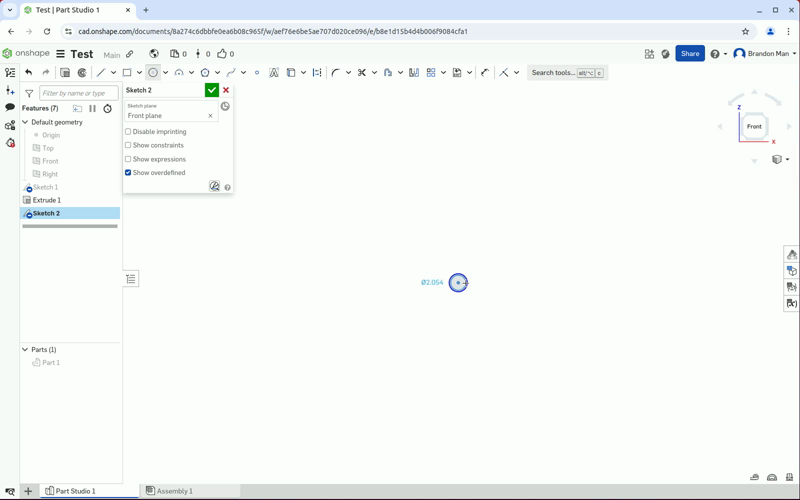
scroll(6)
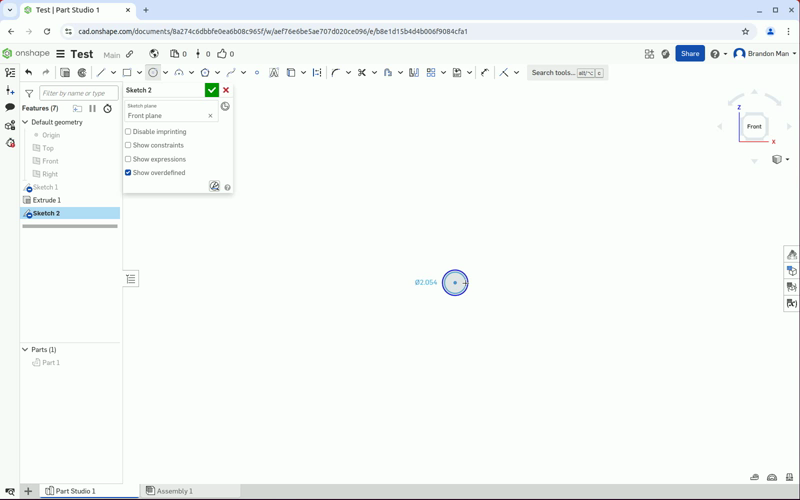
scroll(6)
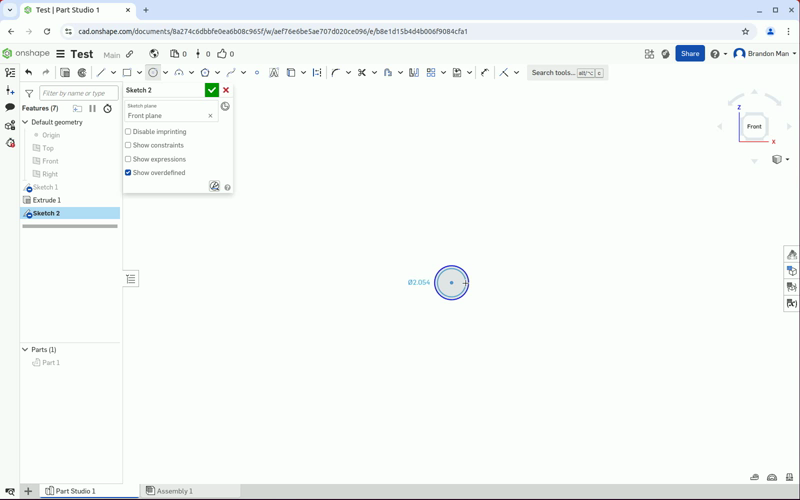
scroll(6)
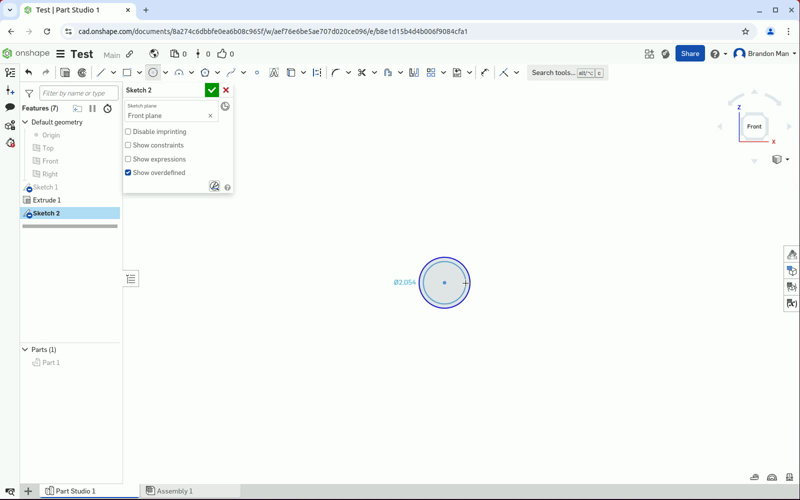
scroll(6)
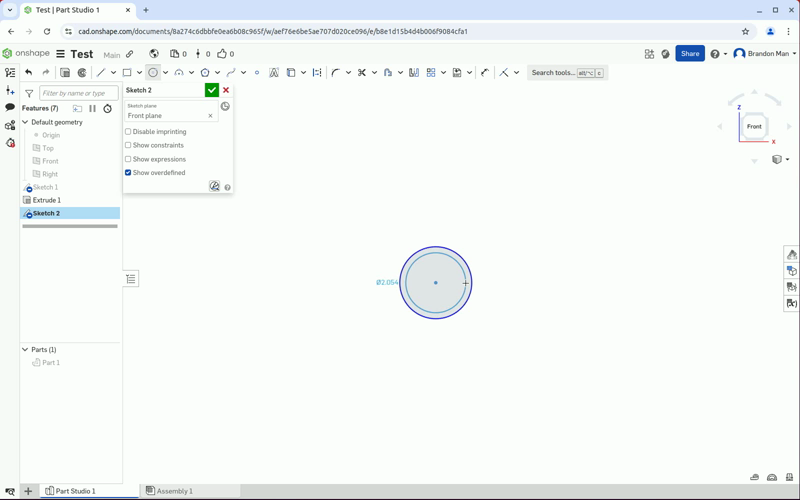
scroll(6)
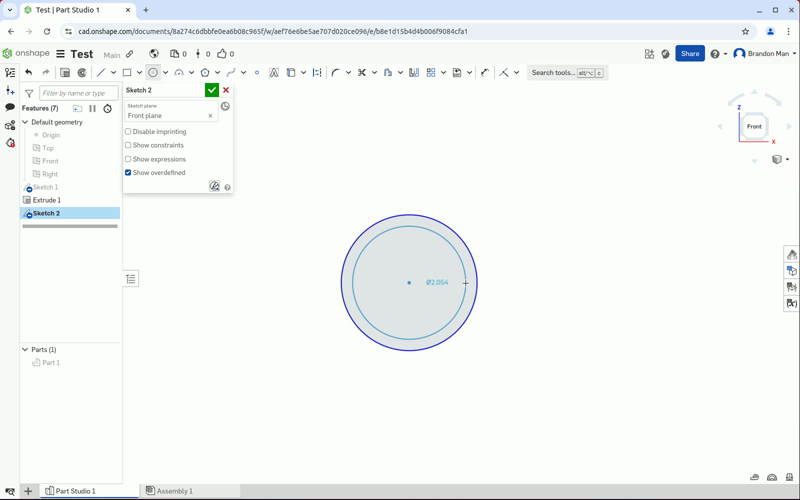
click(465, 282)
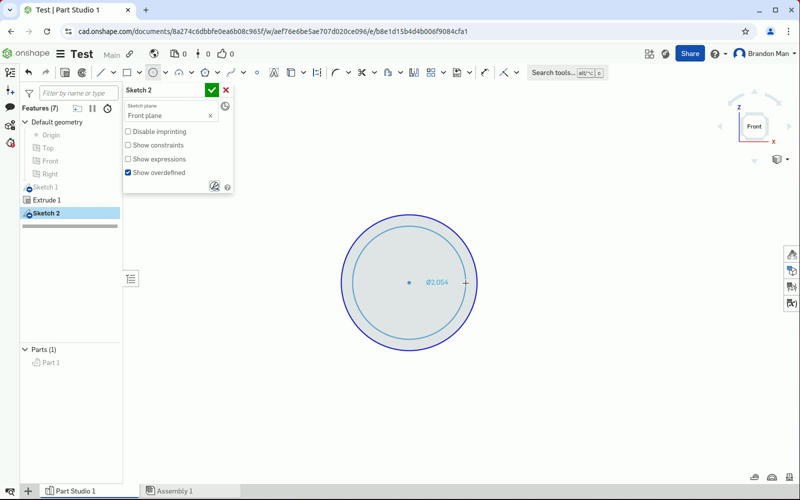
scroll(-6)
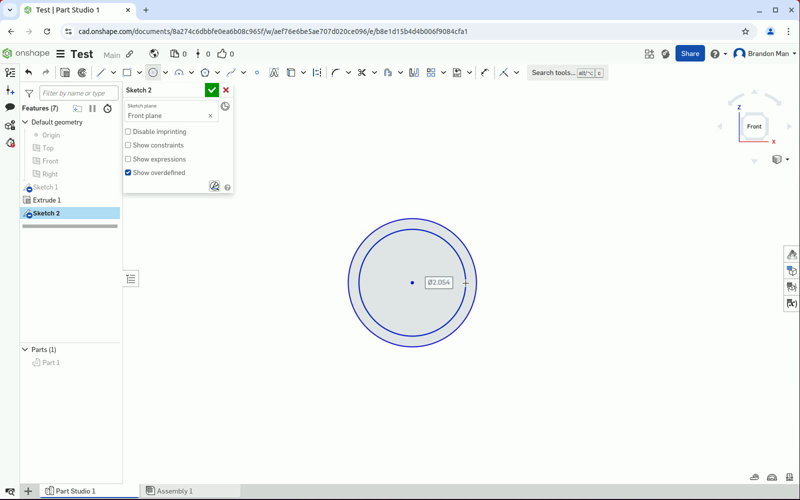
scroll(-6)
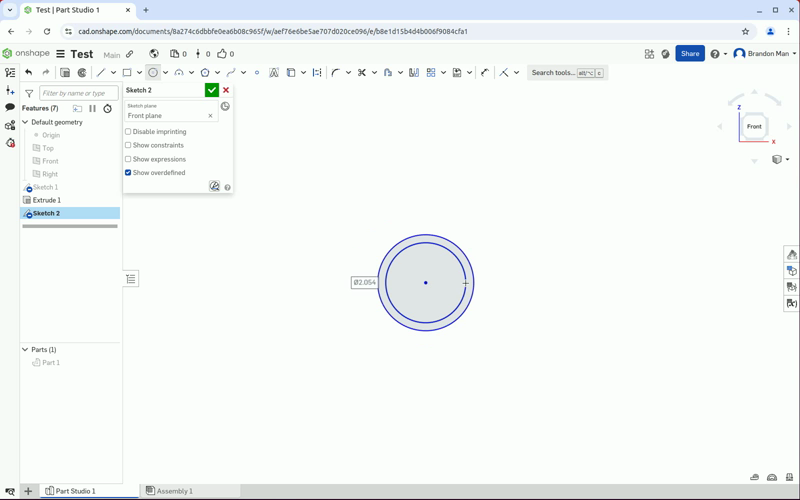
scroll(-6)
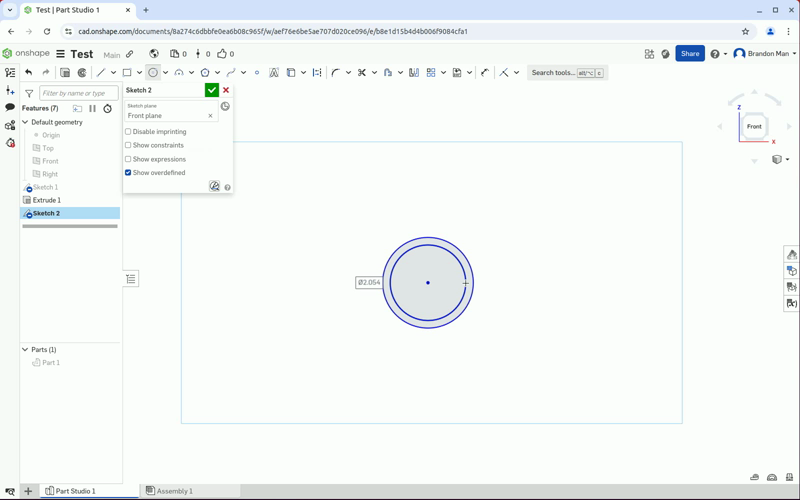
scroll(-6)
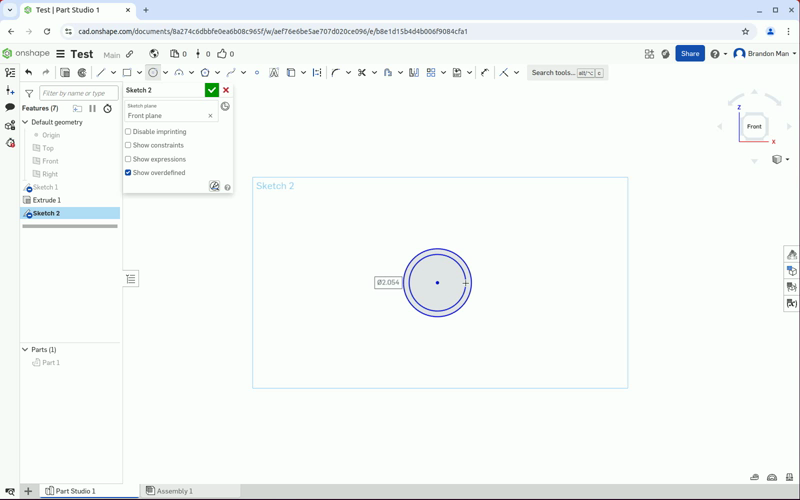
scroll(-6)
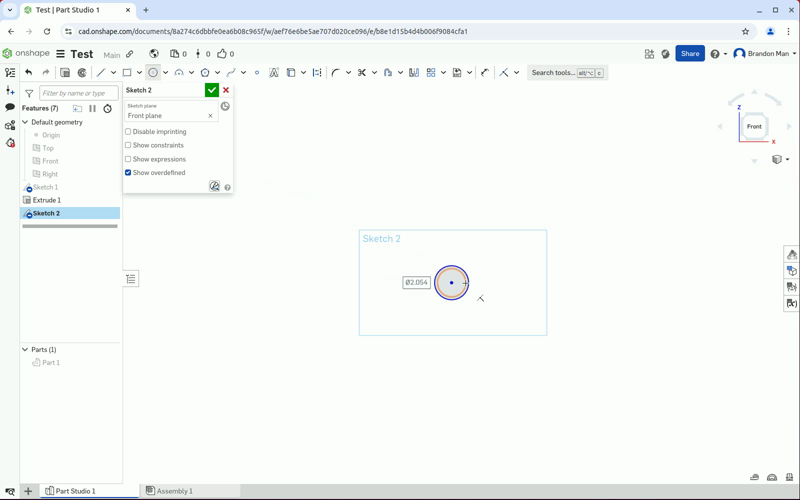
scroll(-6)
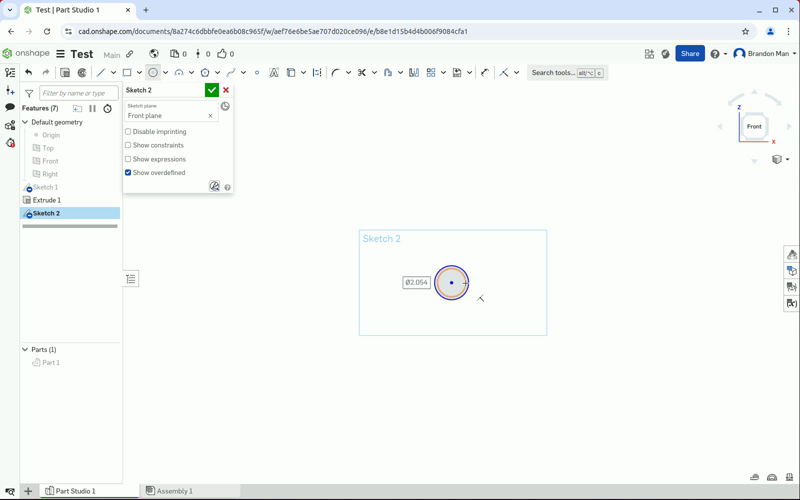
scroll(-6)
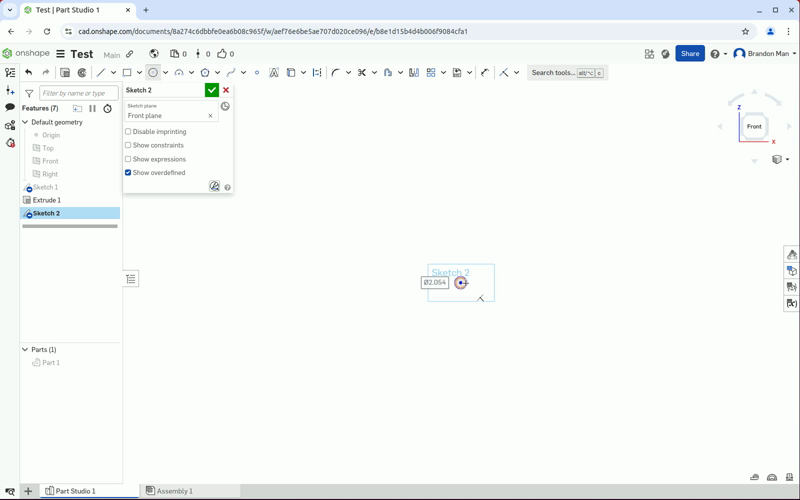
key(esc)
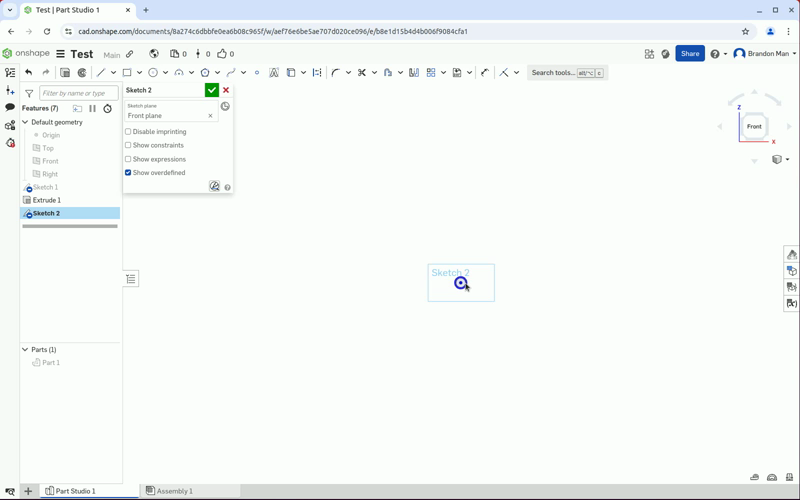
mouse_move(465, 279)
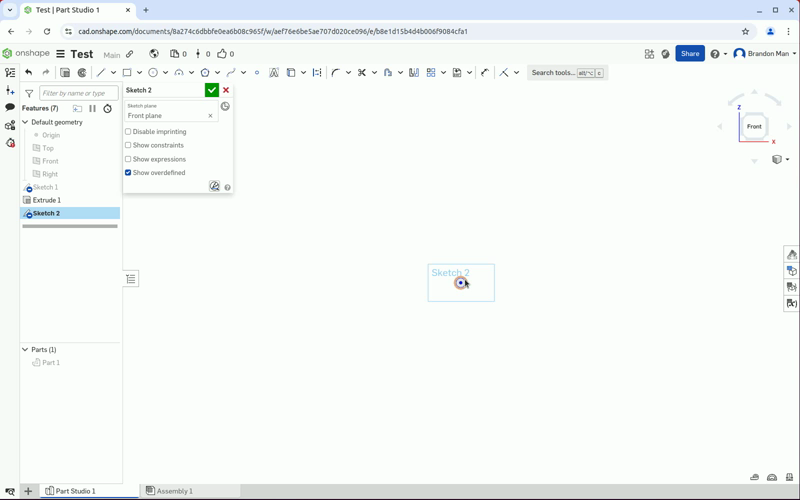
scroll(6)
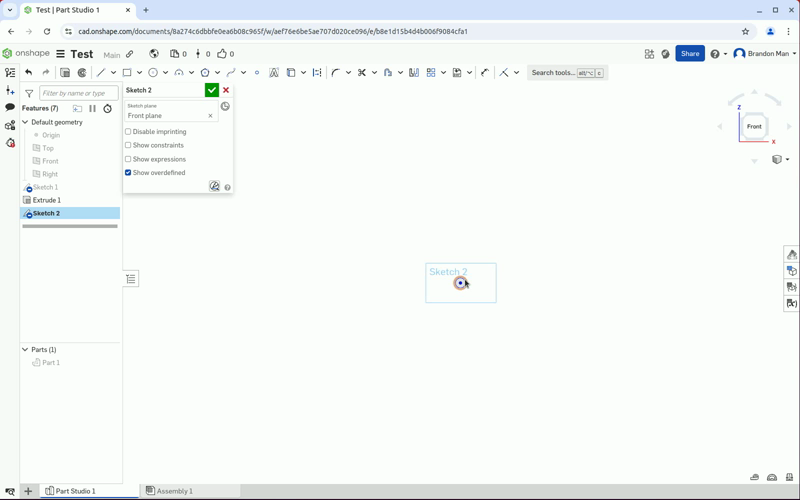
scroll(6)
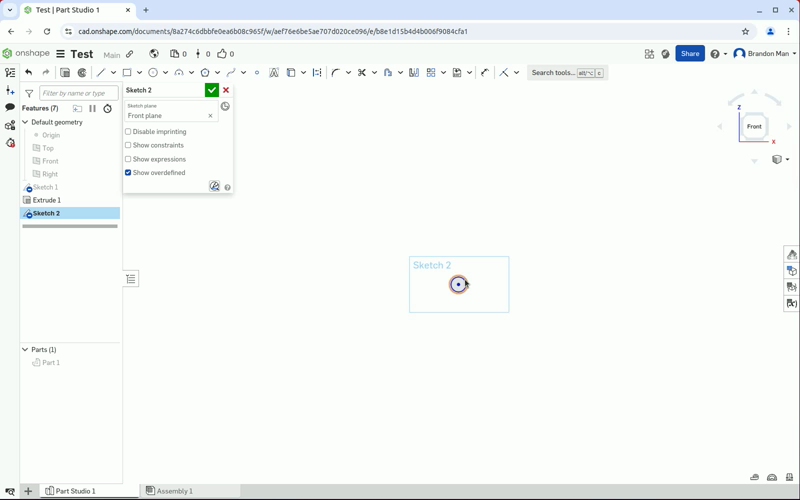
scroll(6)
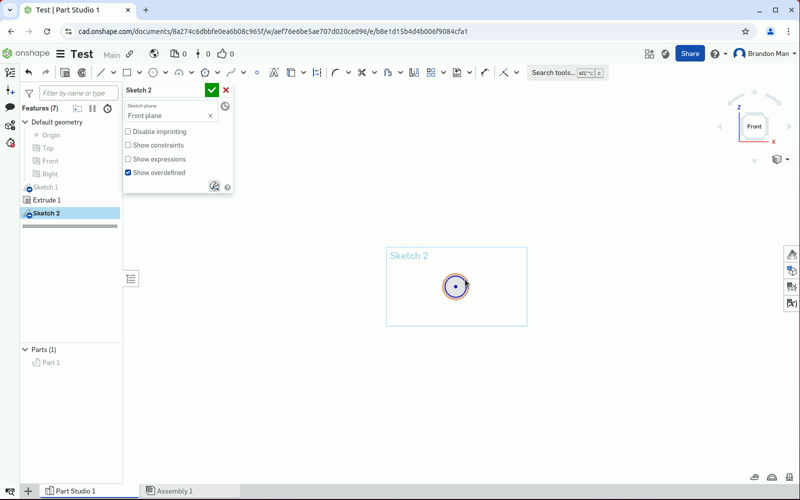
scroll(6)
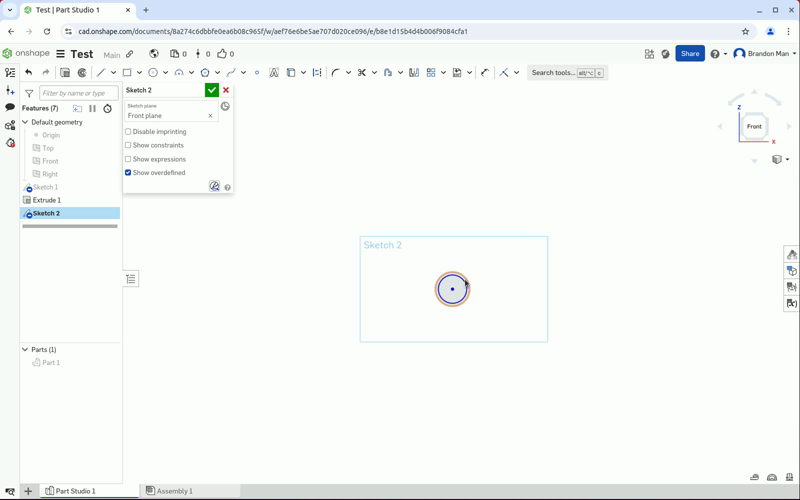
scroll(6)
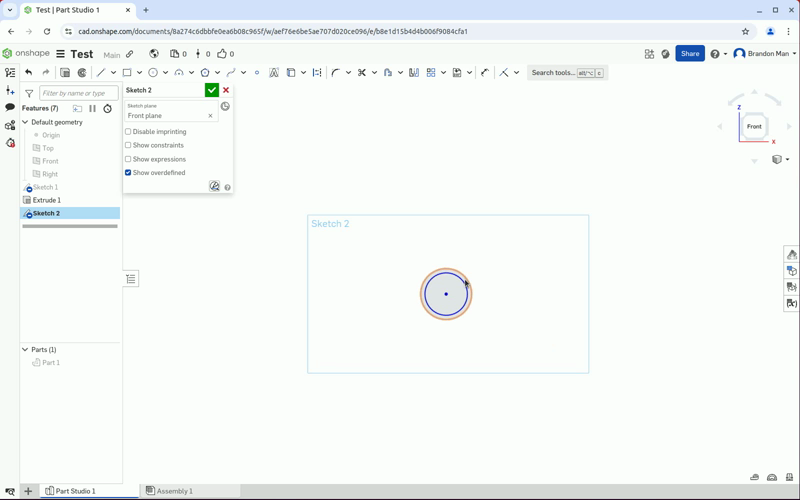
scroll(6)
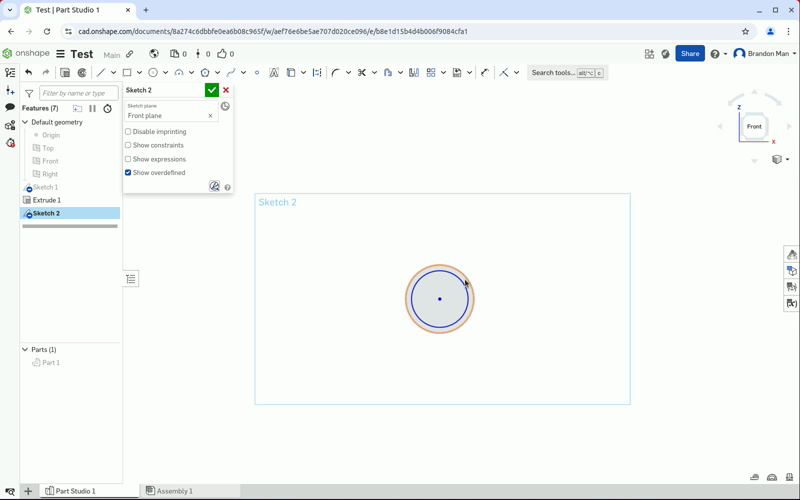
scroll(6)
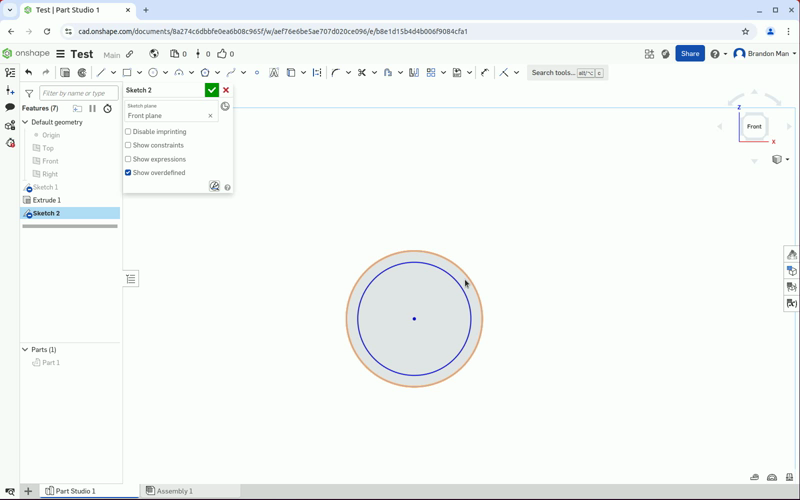
click(465, 279)
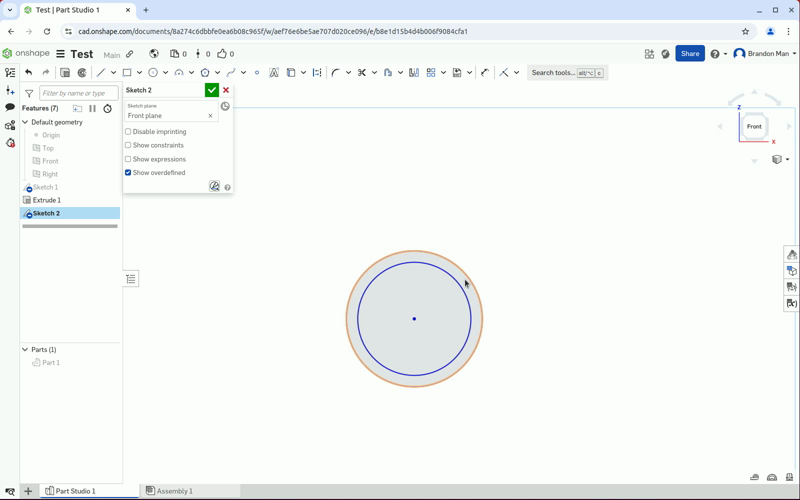
scroll(-6)
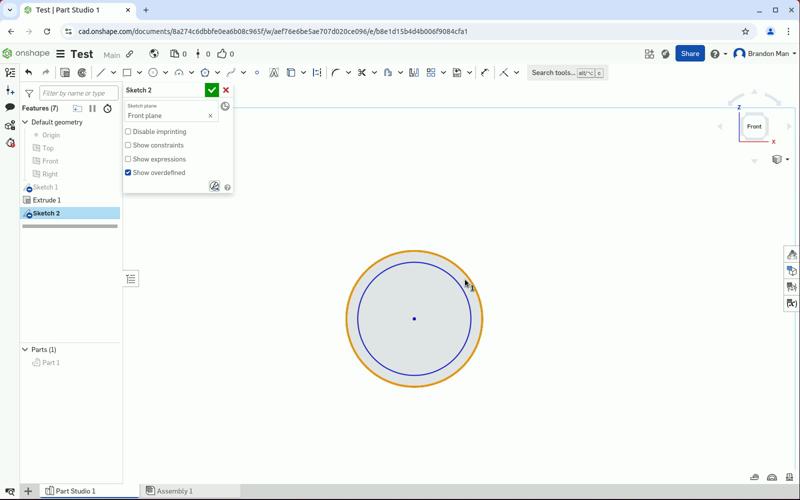
scroll(-6)
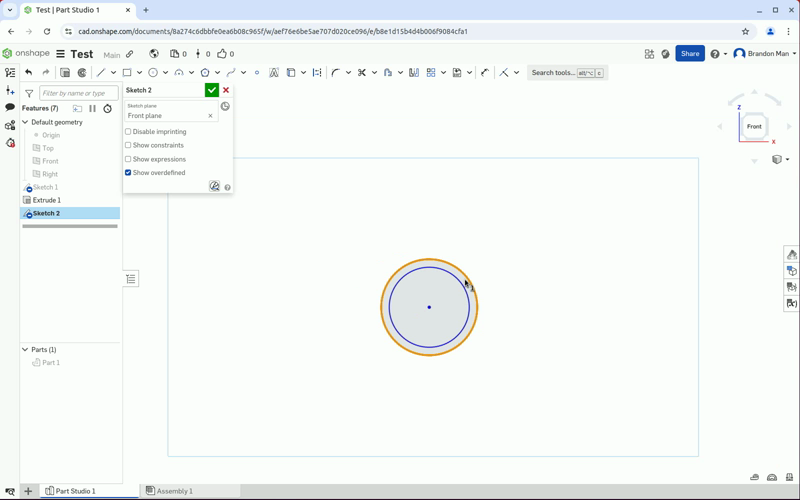
scroll(-6)
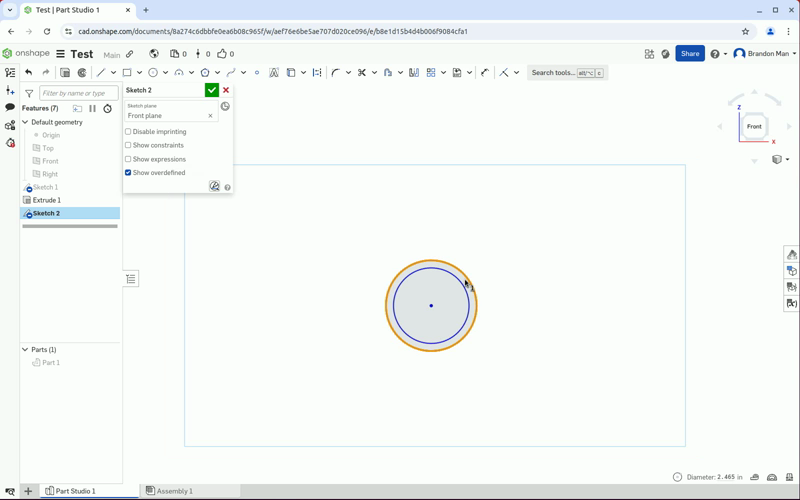
scroll(-6)
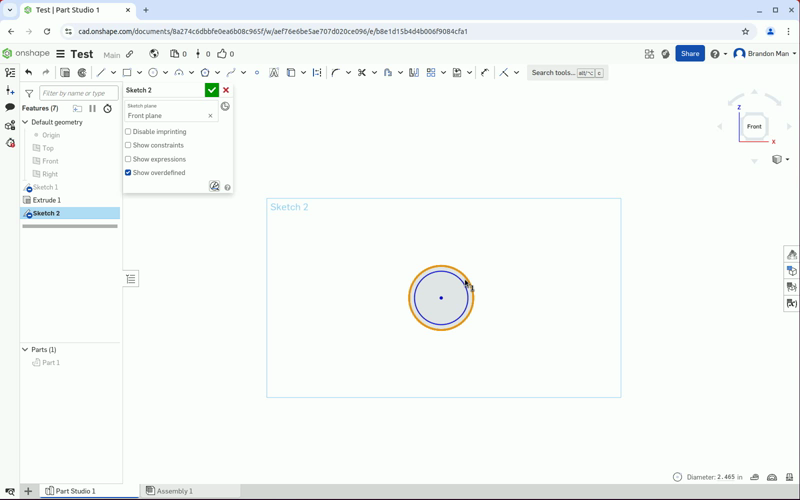
scroll(-6)
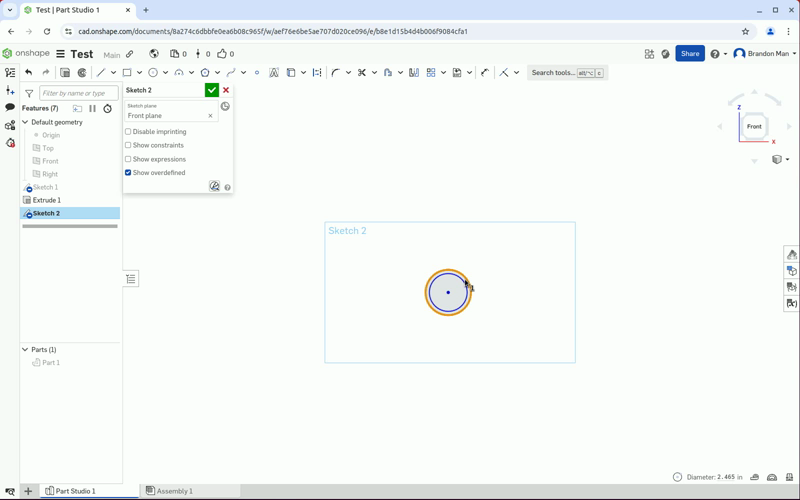
scroll(-6)
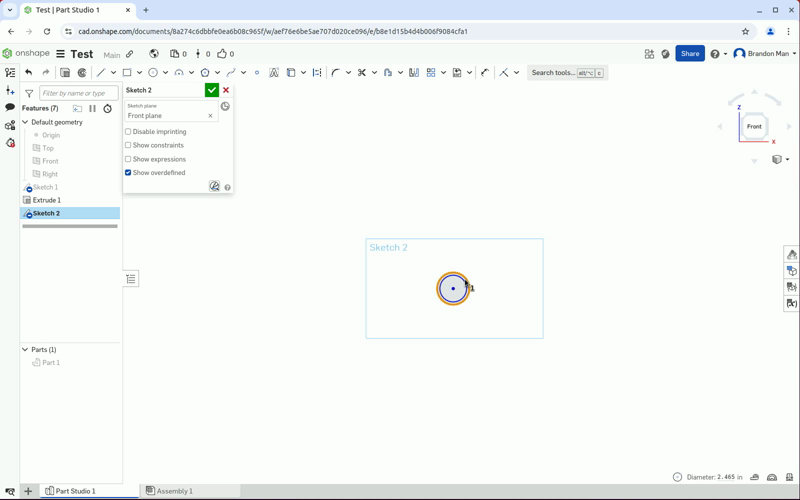
scroll(-6)
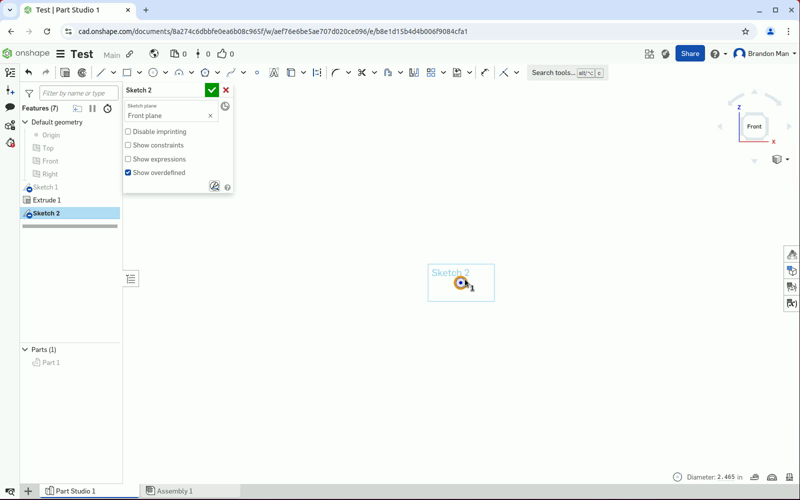
mouse_move(73, 352)
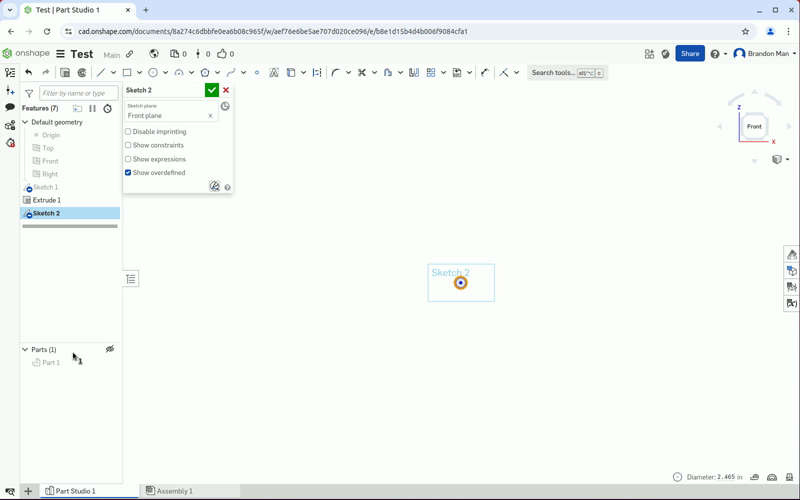
key(shift+y)
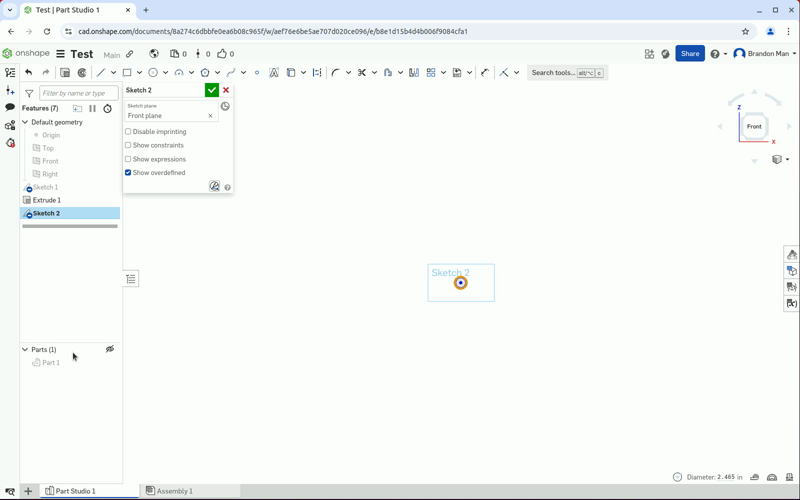
key(shift+e)
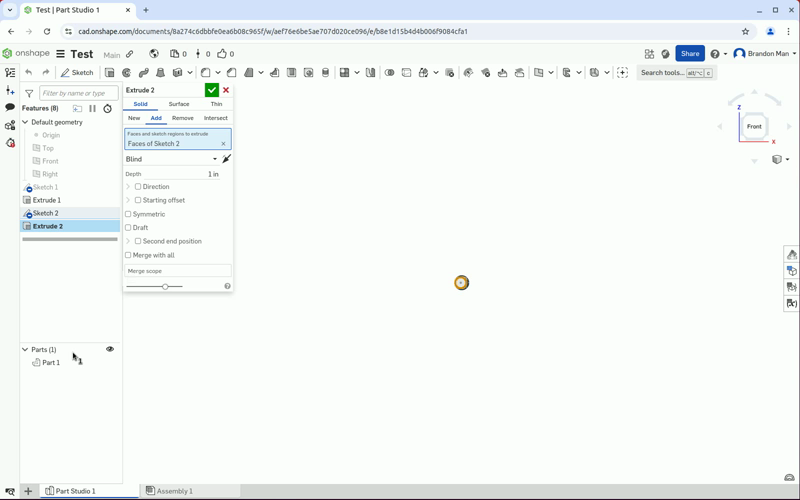
mouse_move(143, 106)
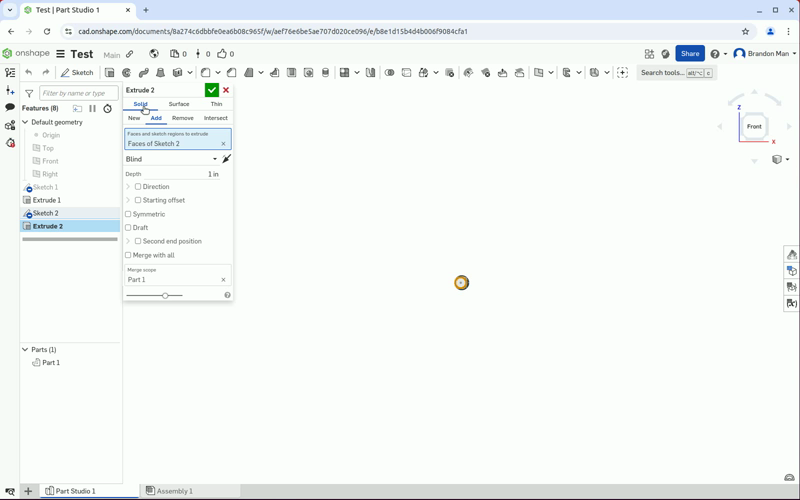
click(143, 106)
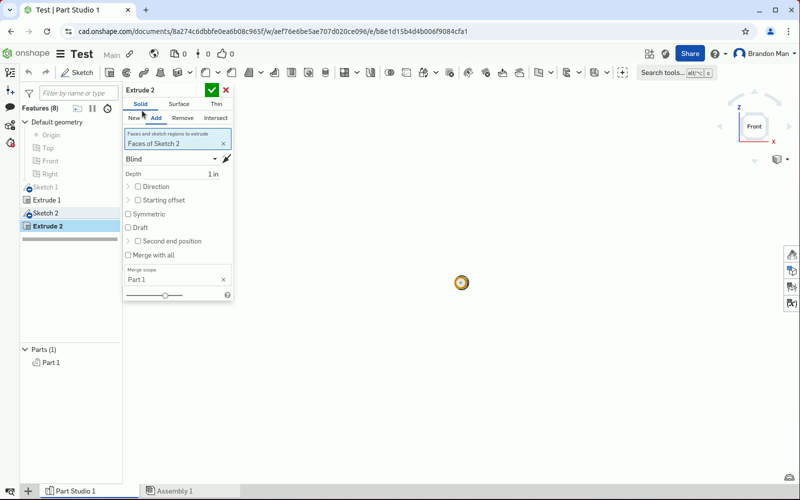
mouse_move(137, 120)
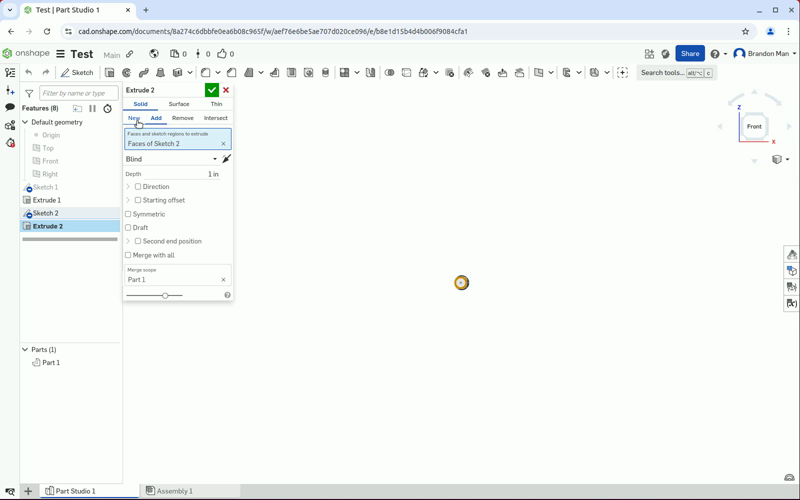
click(137, 120)
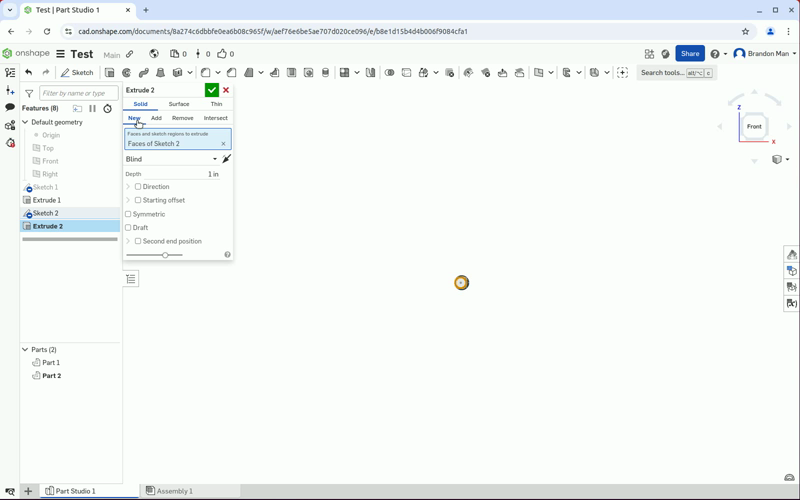
key(tab, 4)
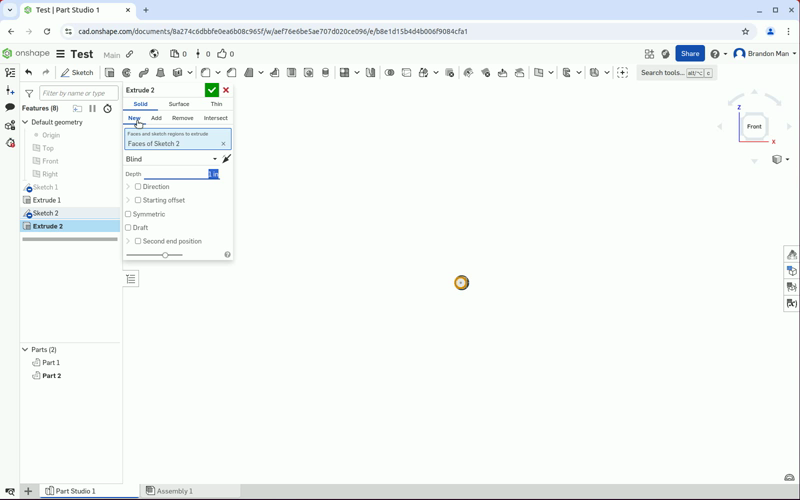
text(23.108)
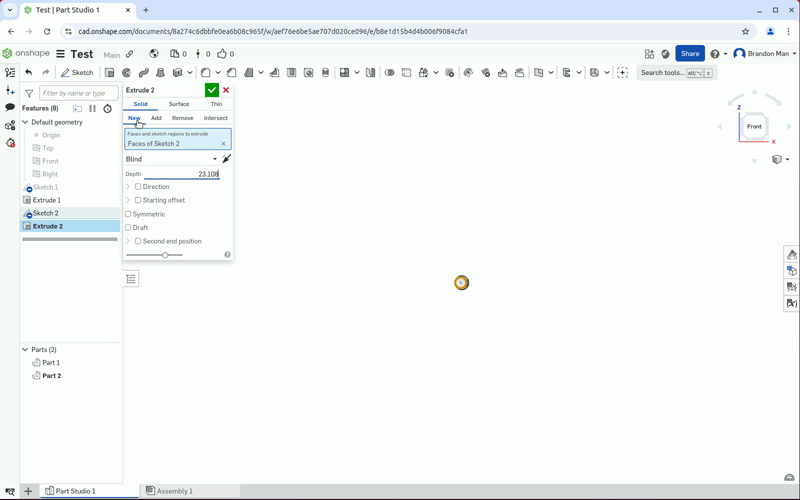
key(enter)
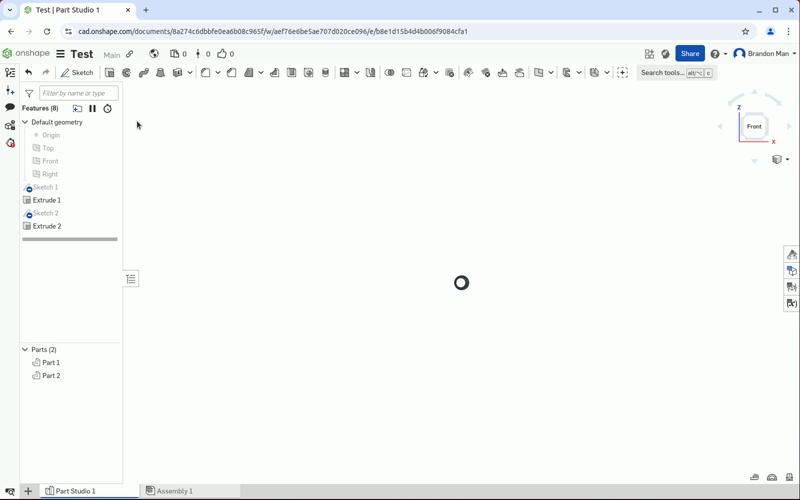
key(shift+h)
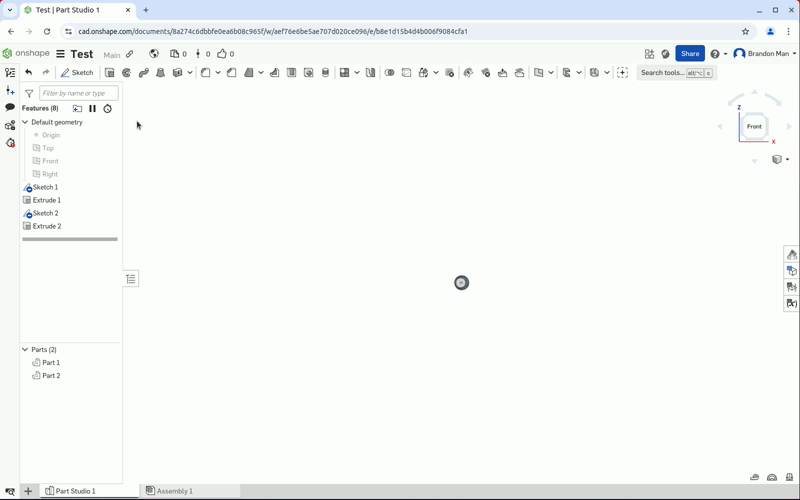
key(shift+h)
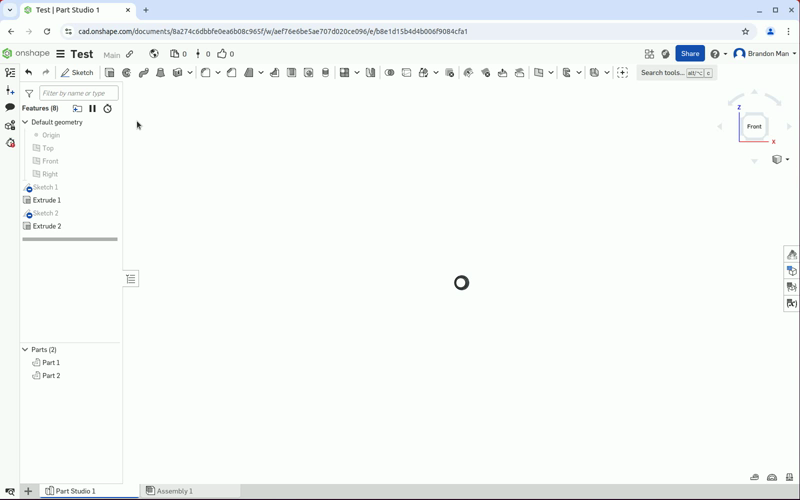
mouse_move(73, 189)
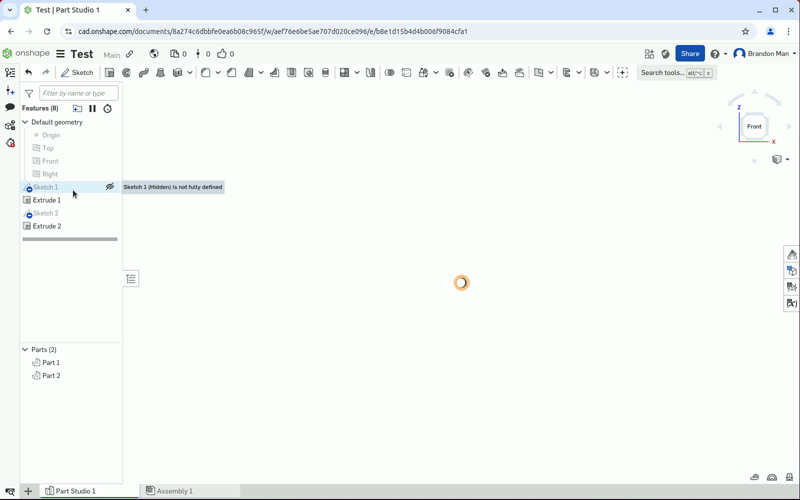
click(73, 189)
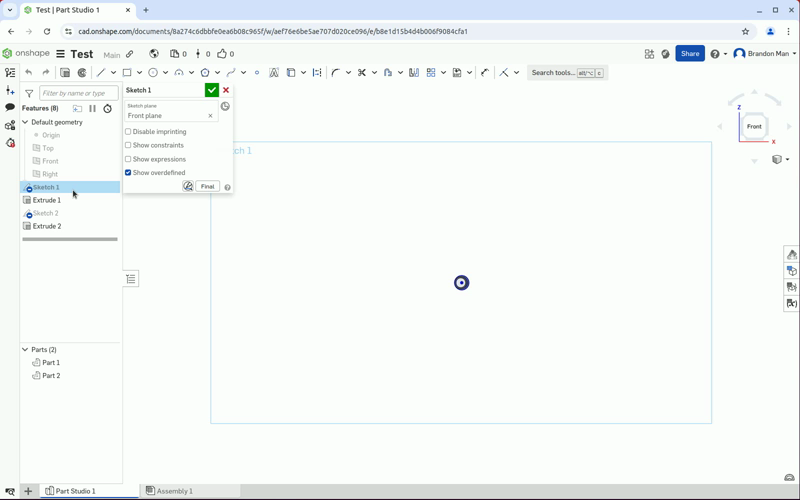
mouse_move(229, 92)
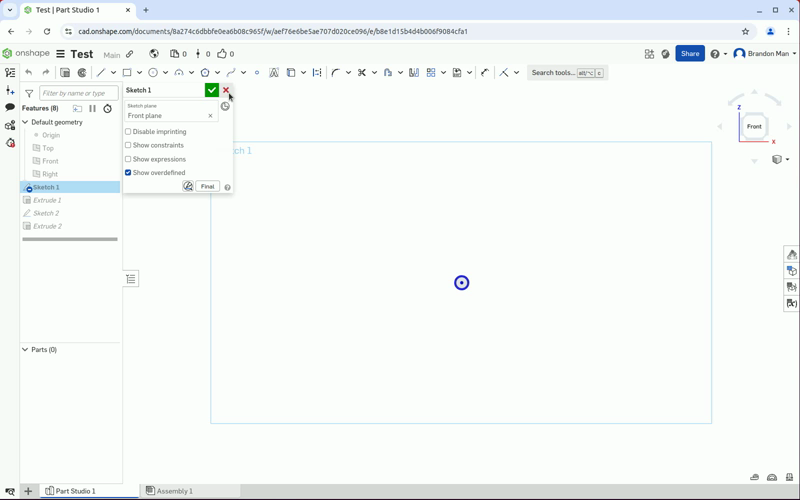
click(229, 92)
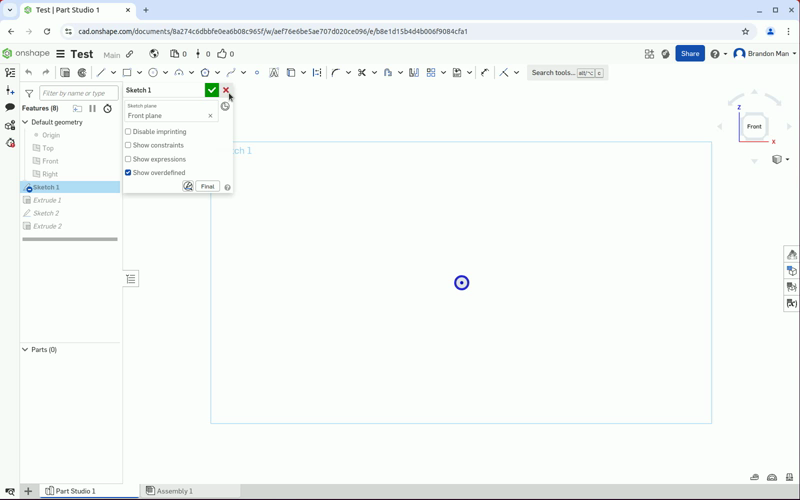
key(shift+s)
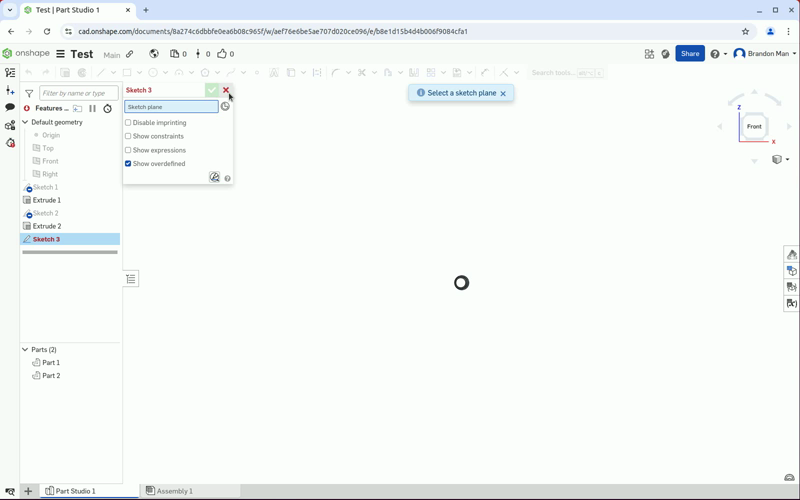
mouse_move(73, 163)
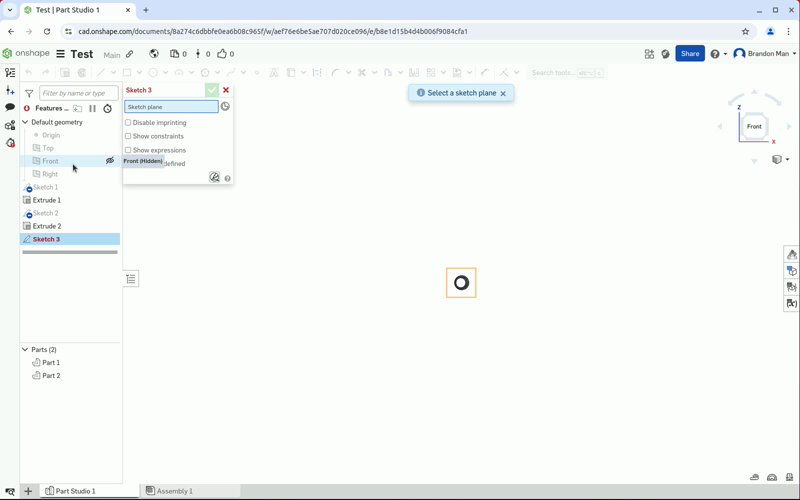
click(73, 163)
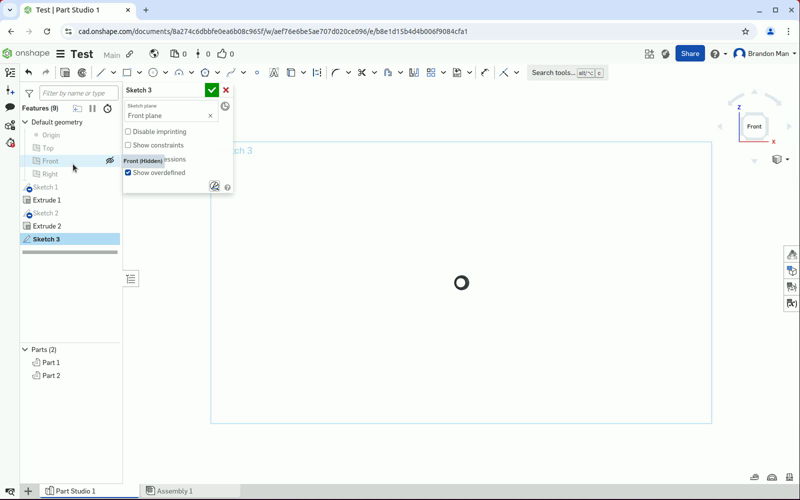
mouse_move(73, 352)
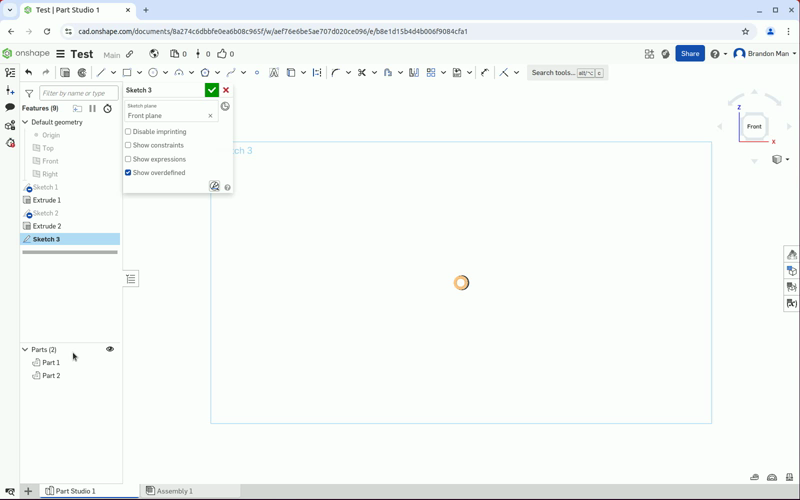
key(y)
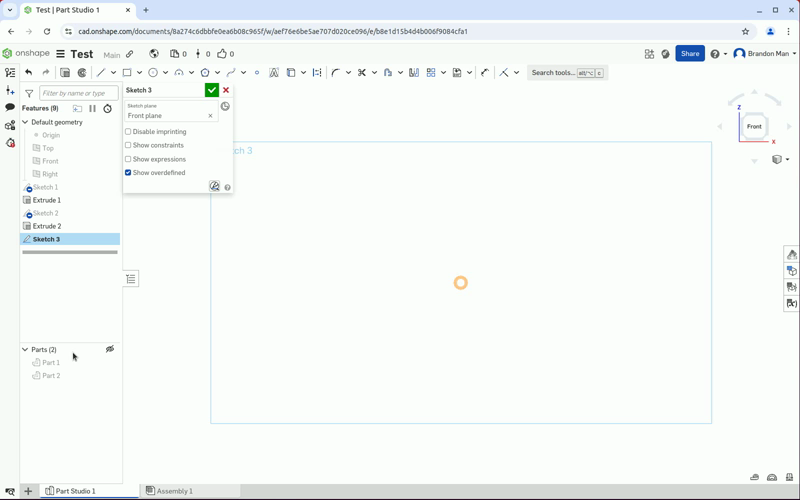
key(c)
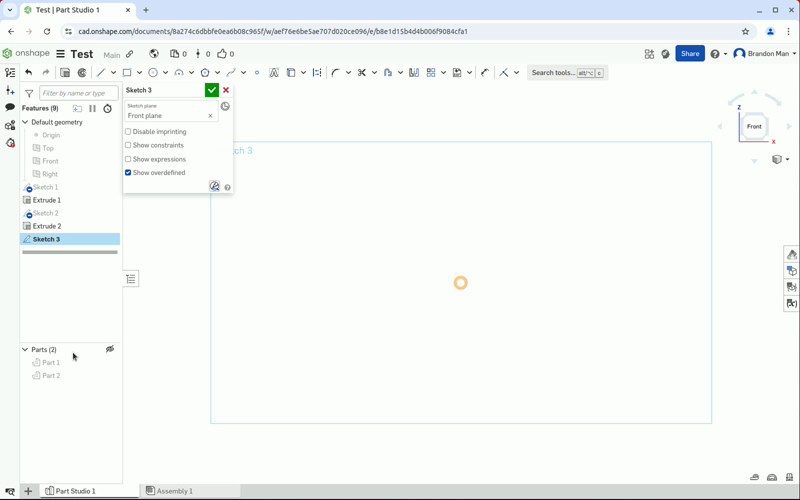
key_down(shift)
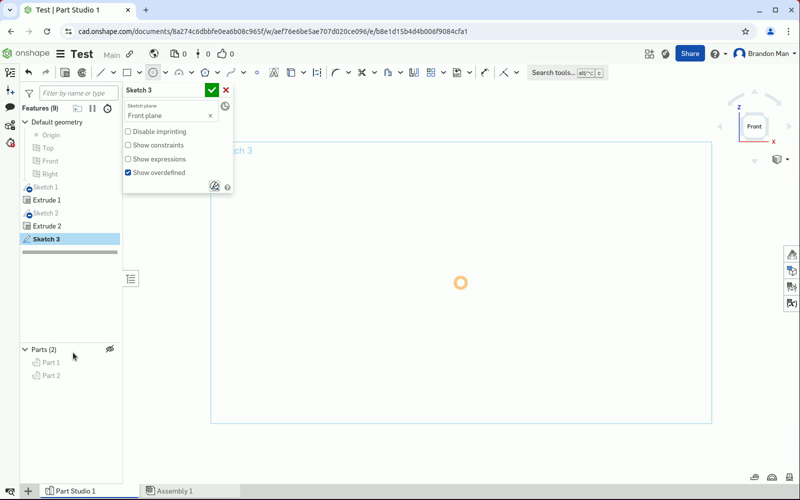
mouse_move(460, 282)
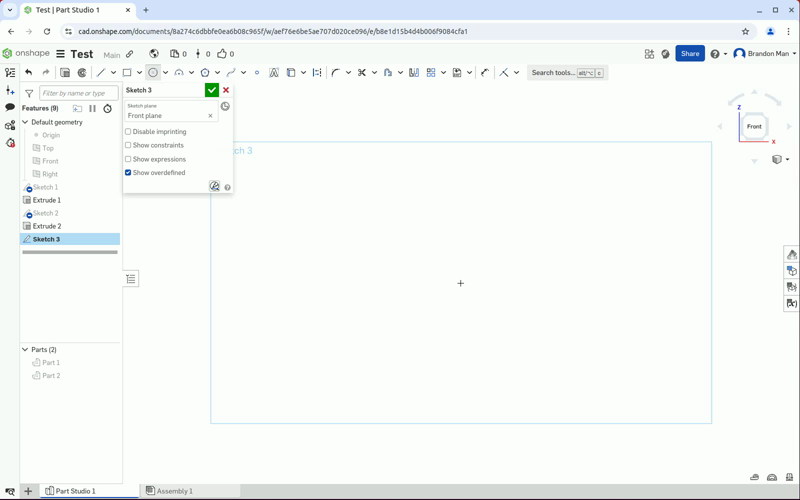
click(460, 282)
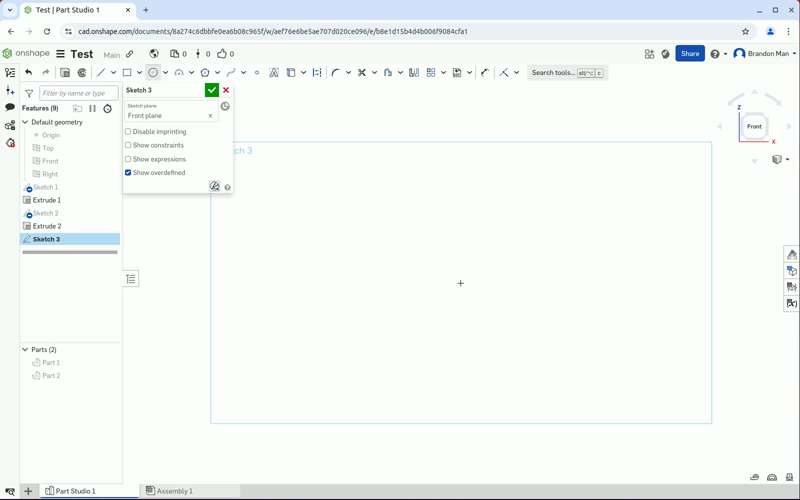
key_up(shift)
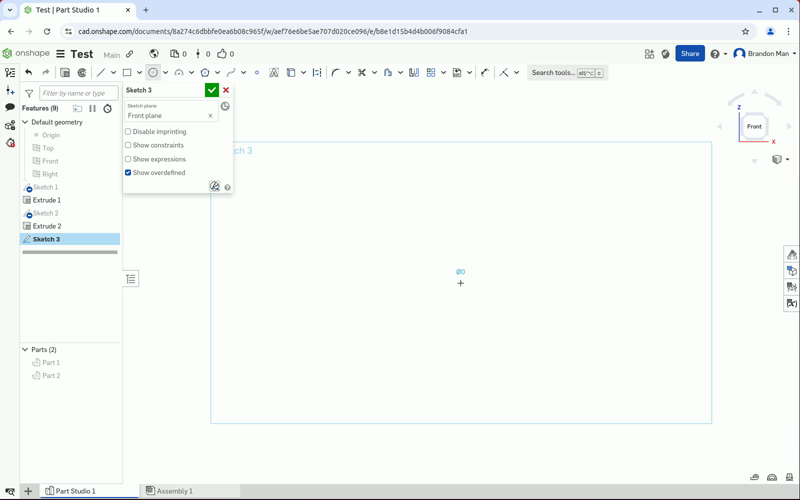
mouse_move(466, 282)
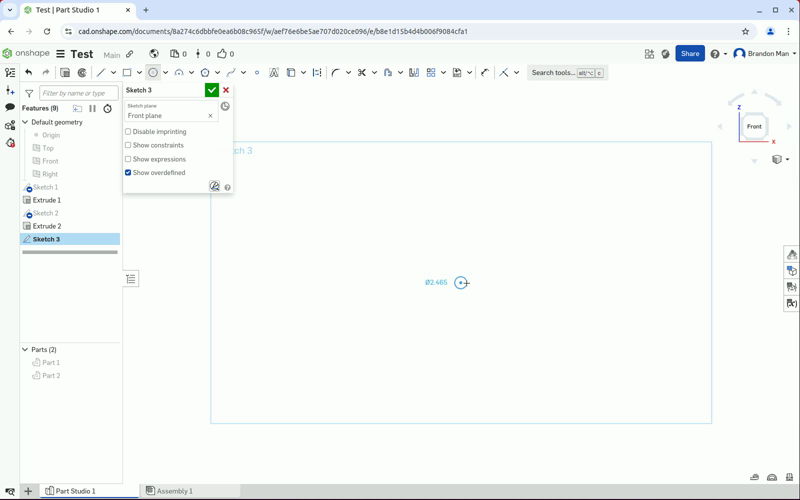
click(466, 282)
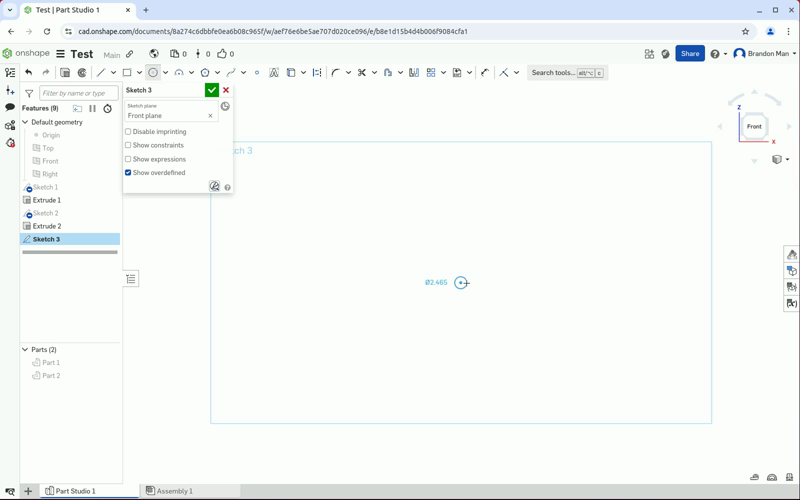
key(esc)
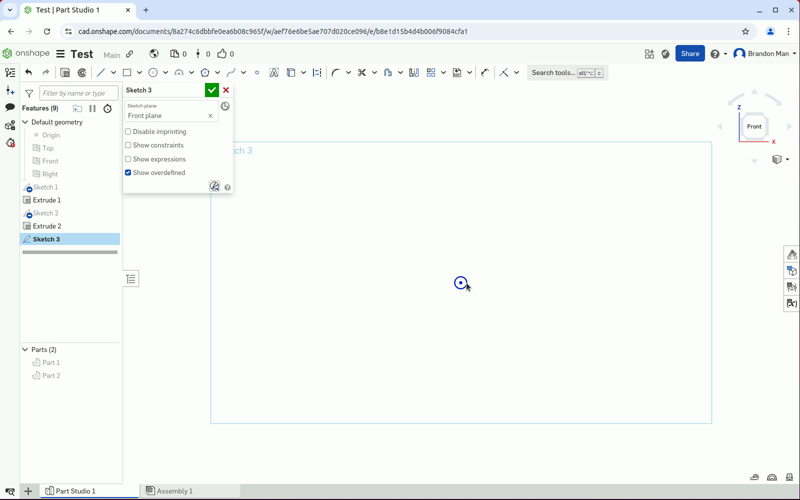
key(c)
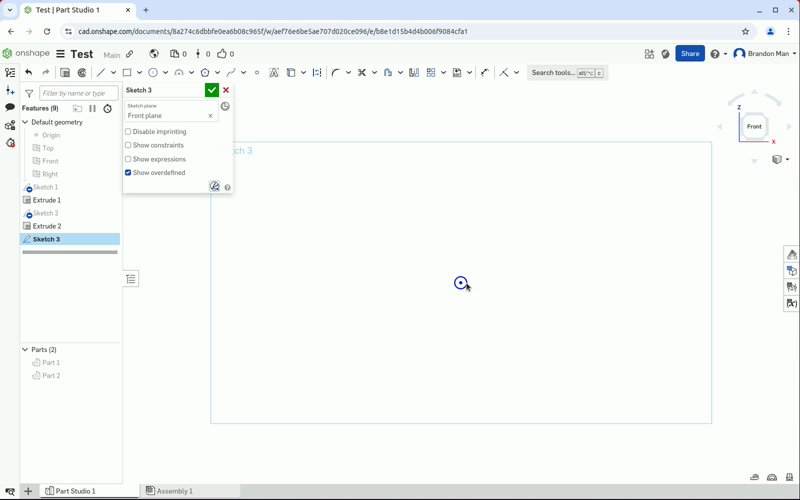
key_down(shift)
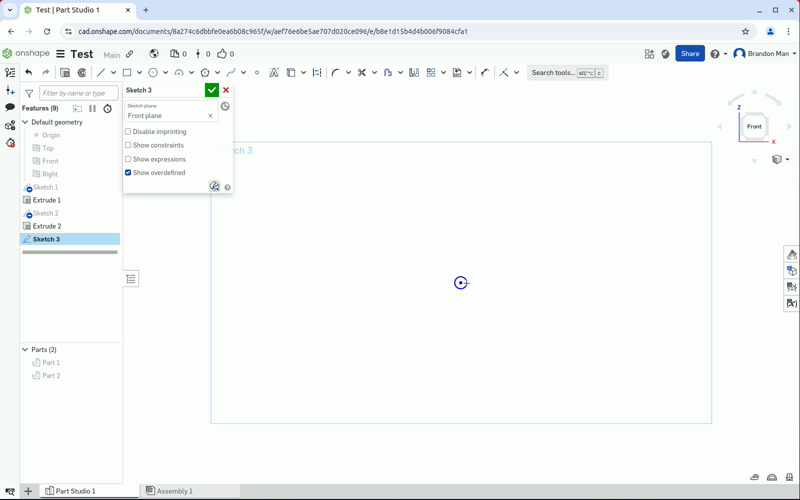
mouse_move(460, 282)
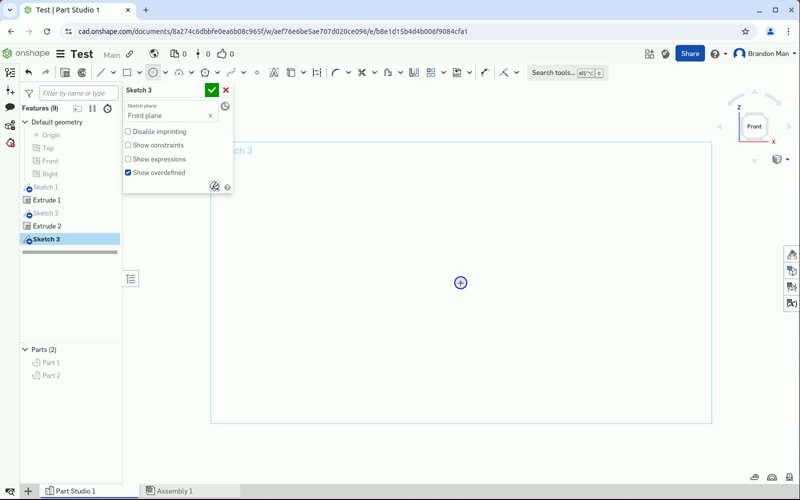
click(460, 282)
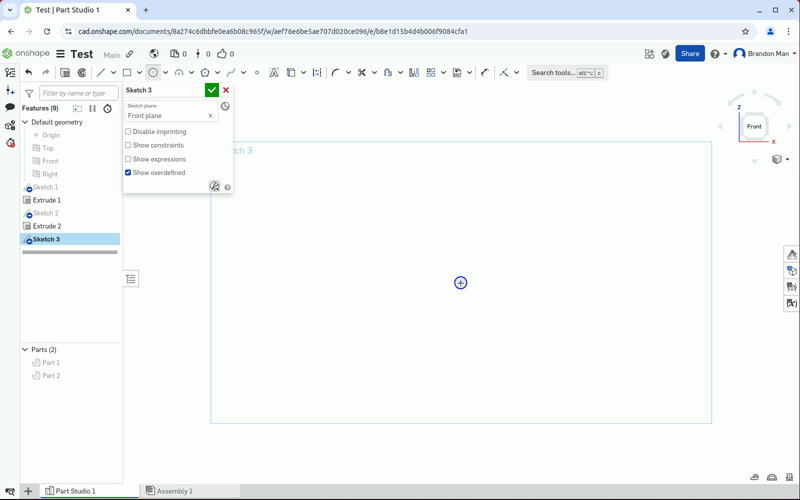
key_up(shift)
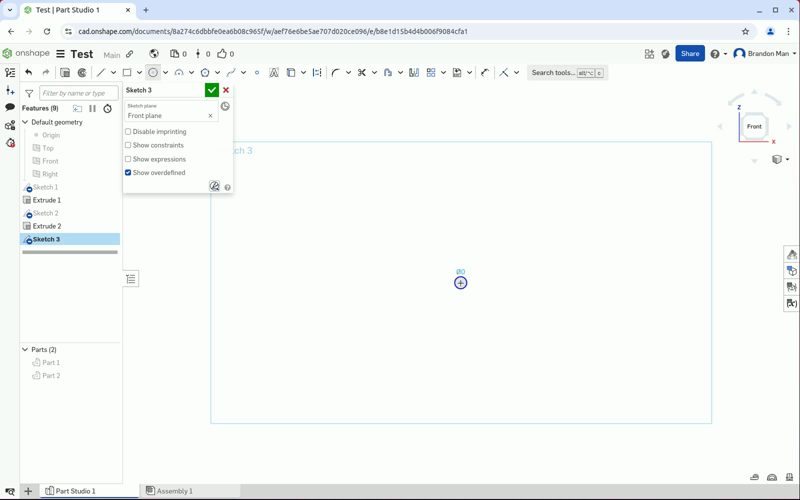
mouse_move(465, 282)
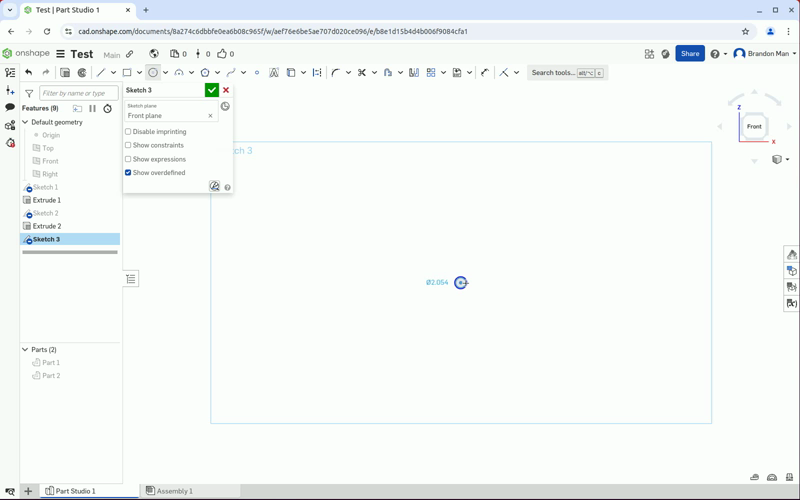
scroll(6)
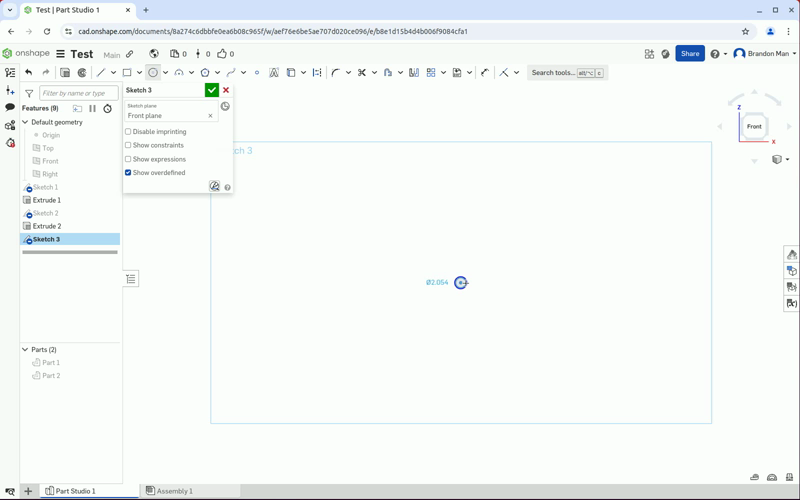
scroll(6)
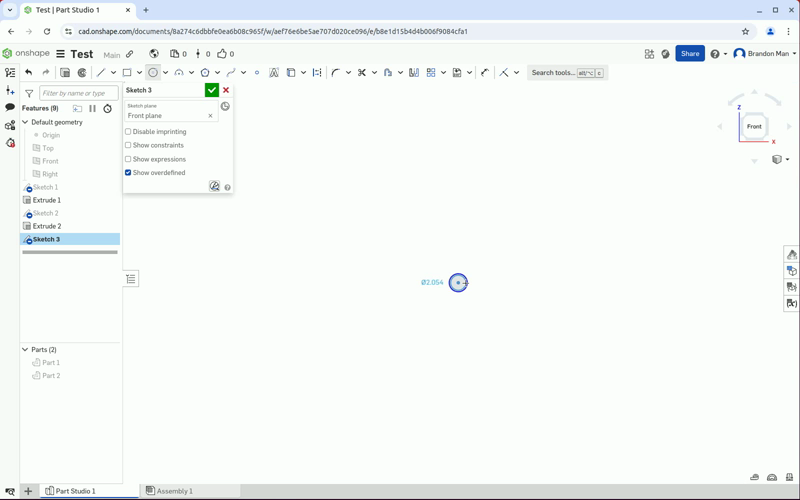
scroll(6)
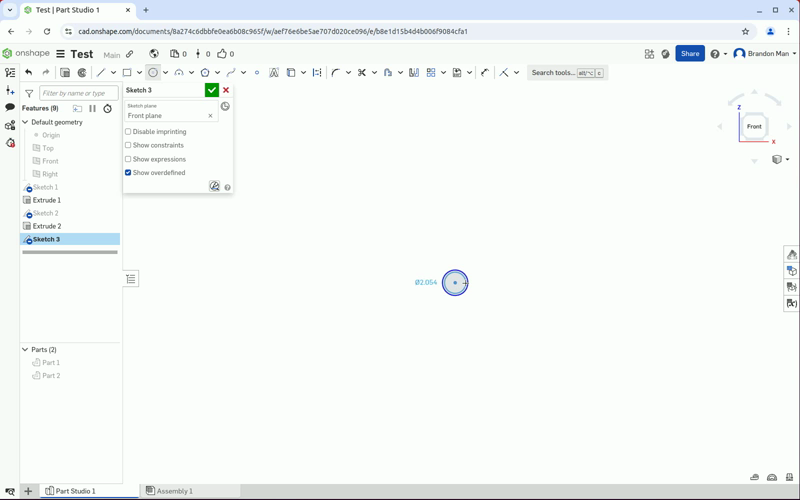
scroll(6)
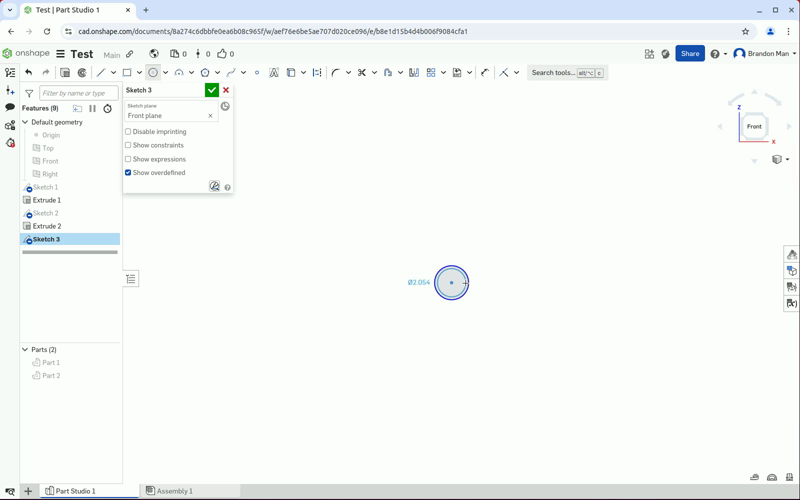
scroll(6)
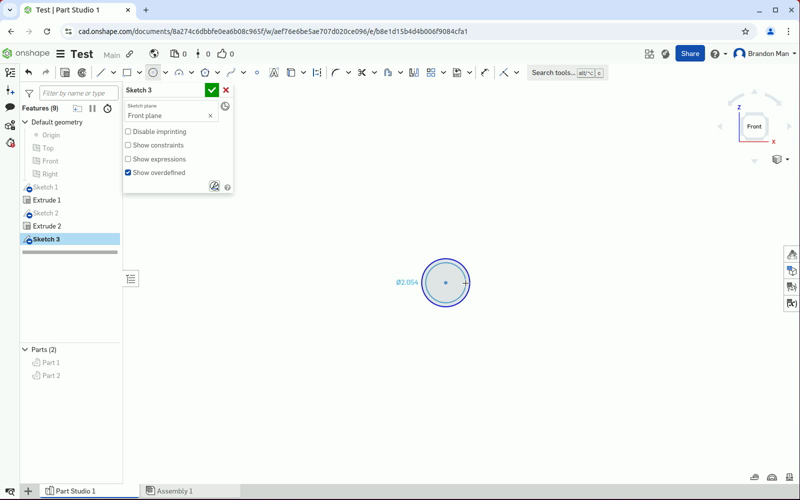
scroll(6)
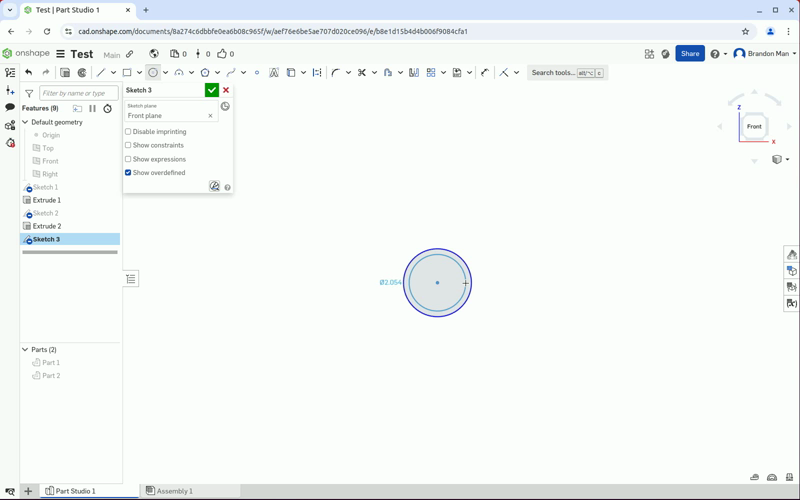
scroll(6)
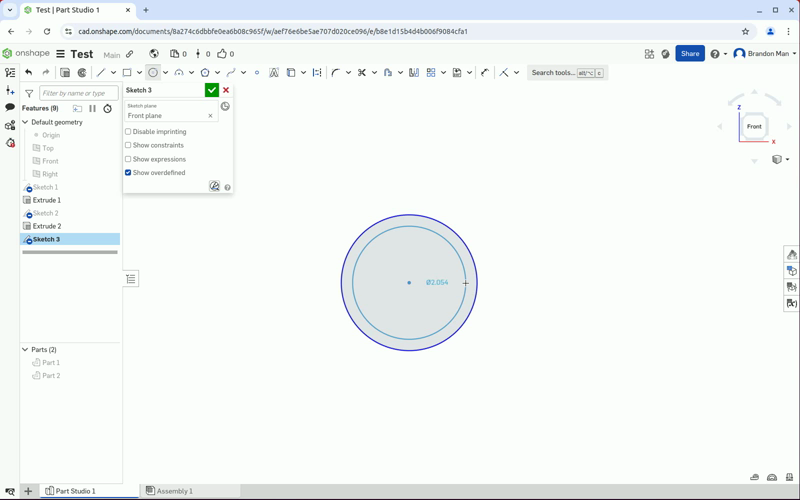
click(465, 282)
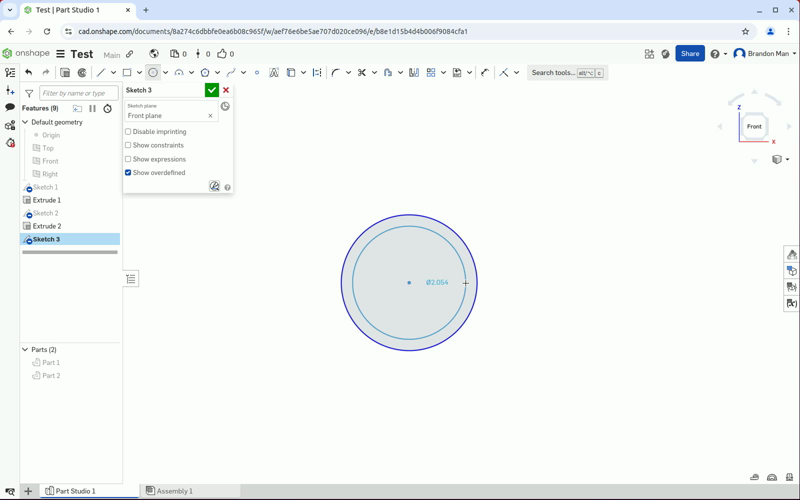
scroll(-6)
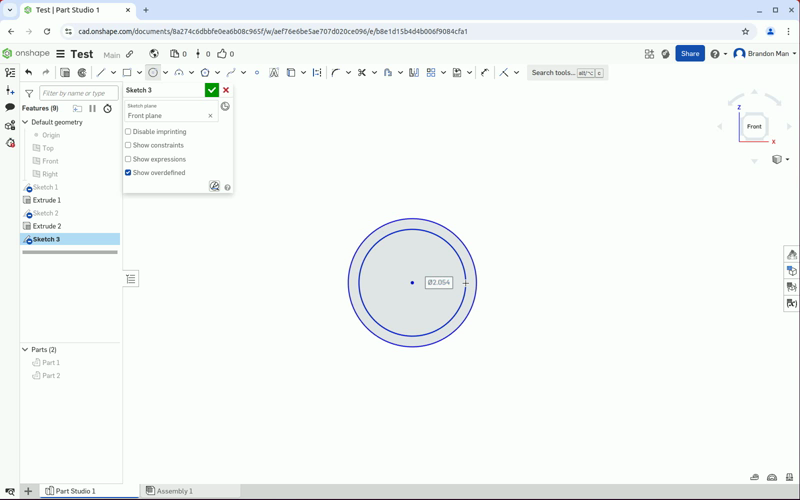
scroll(-6)
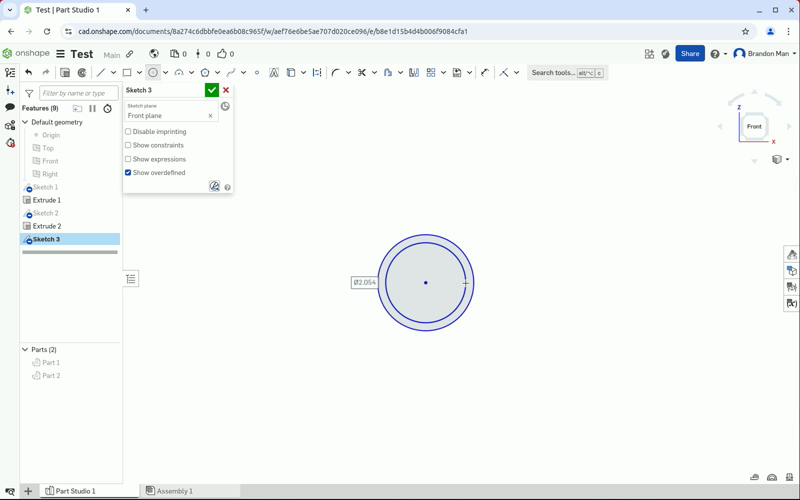
scroll(-6)
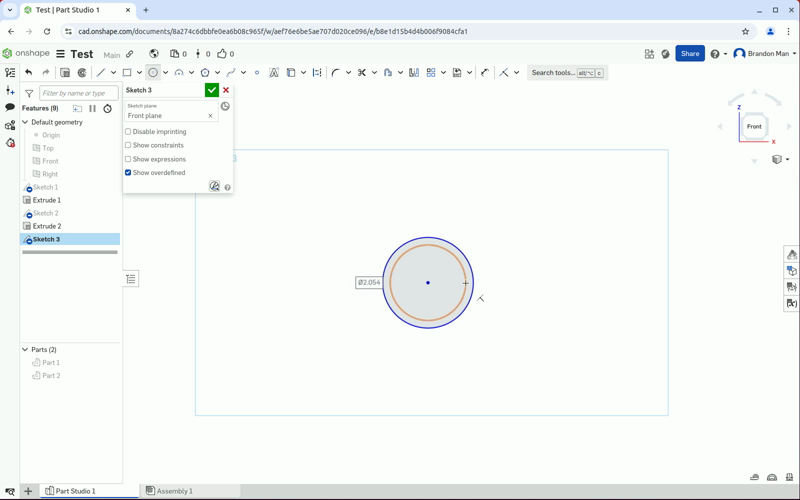
scroll(-6)
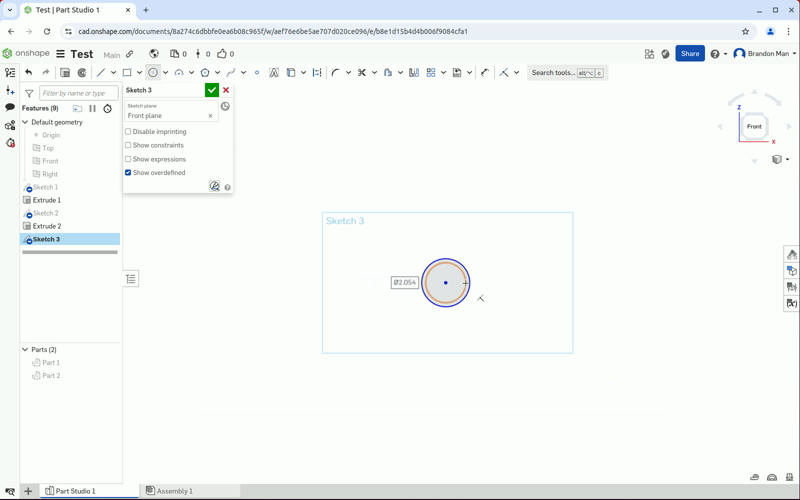
scroll(-6)
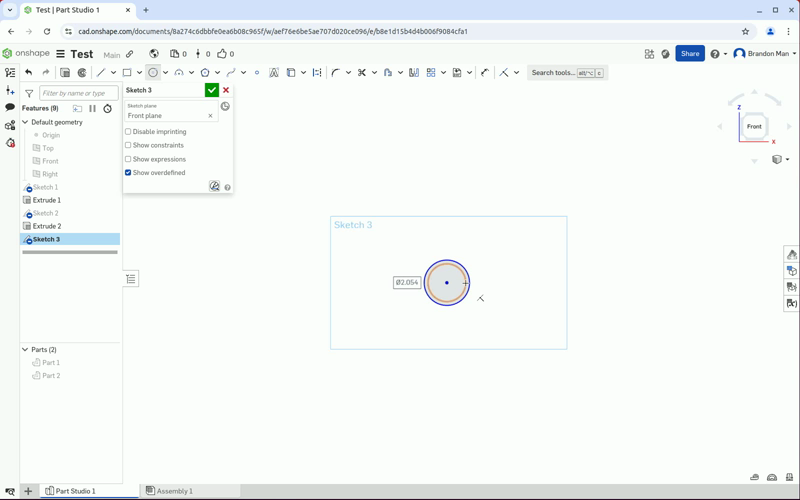
scroll(-6)
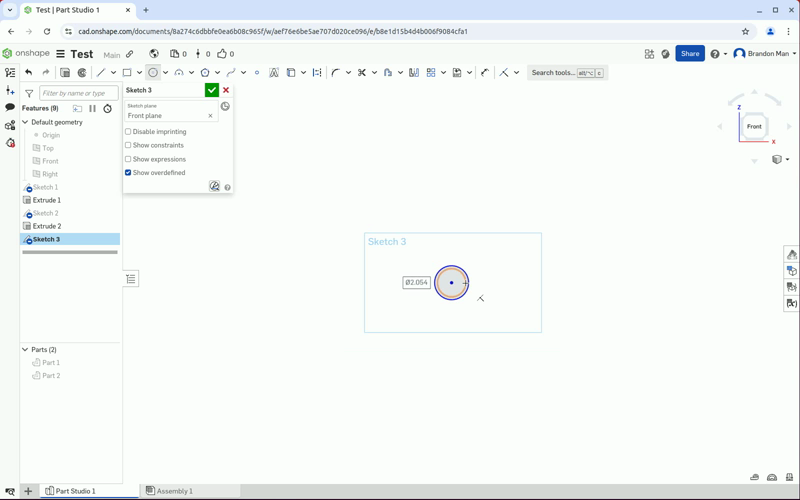
scroll(-6)
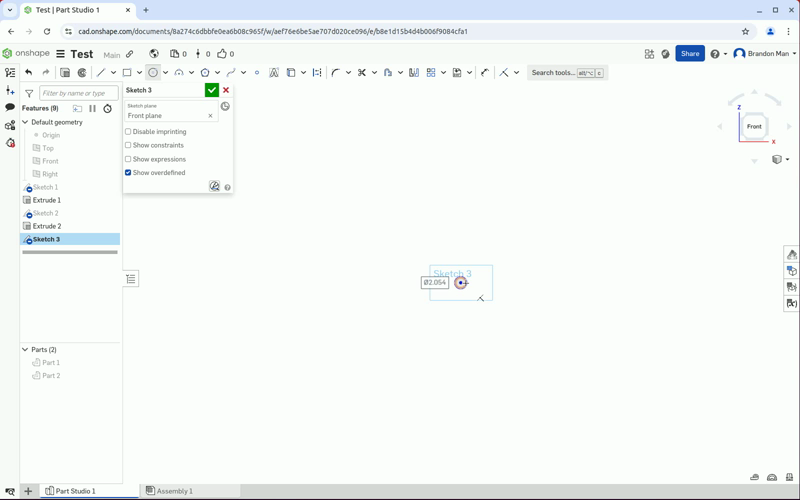
key(esc)
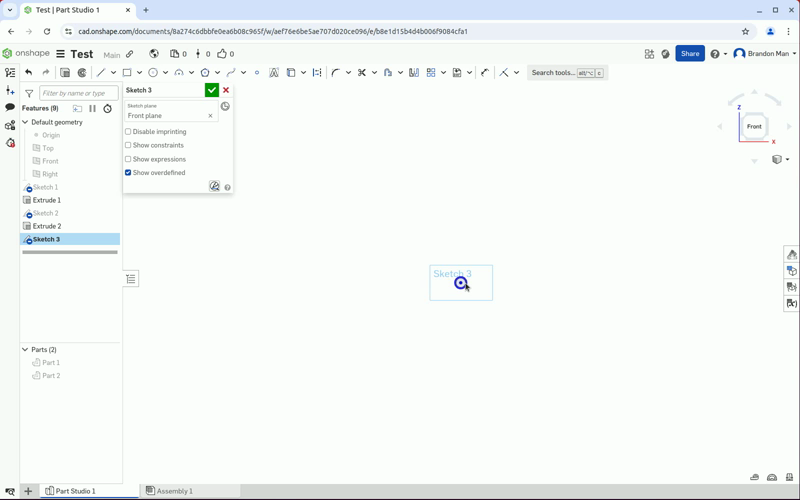
mouse_move(462, 277)
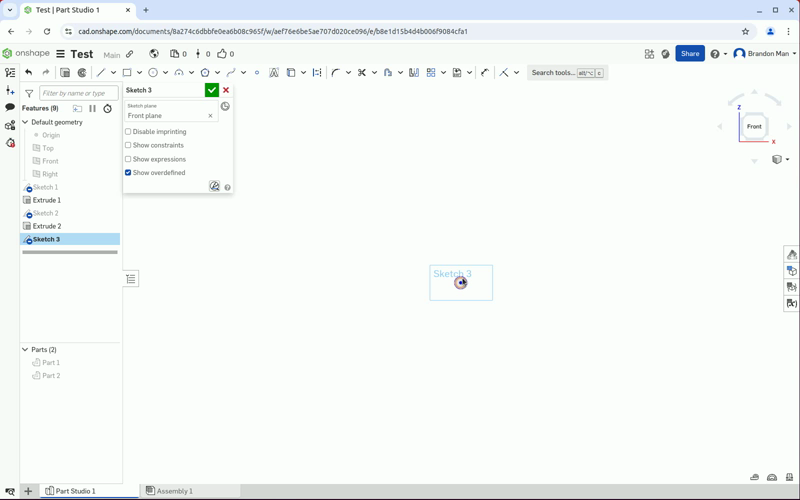
scroll(6)
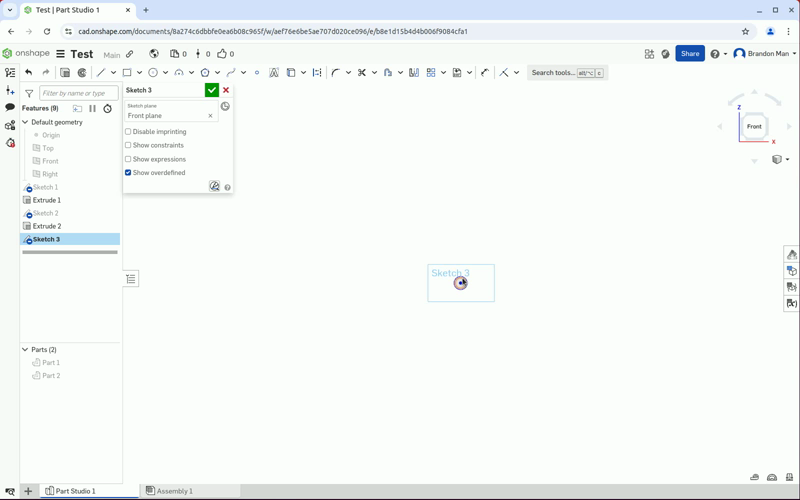
scroll(6)
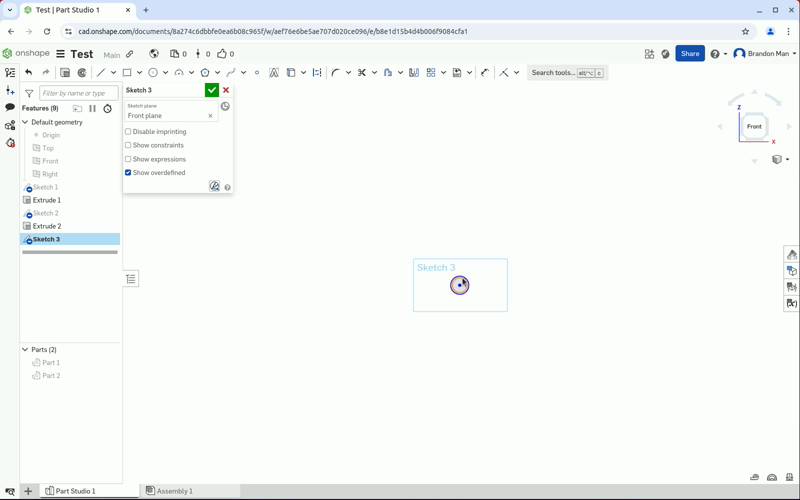
scroll(6)
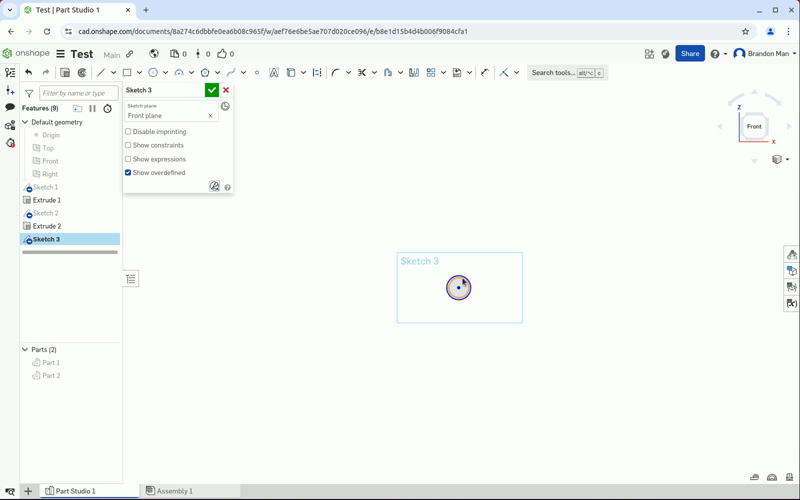
scroll(6)
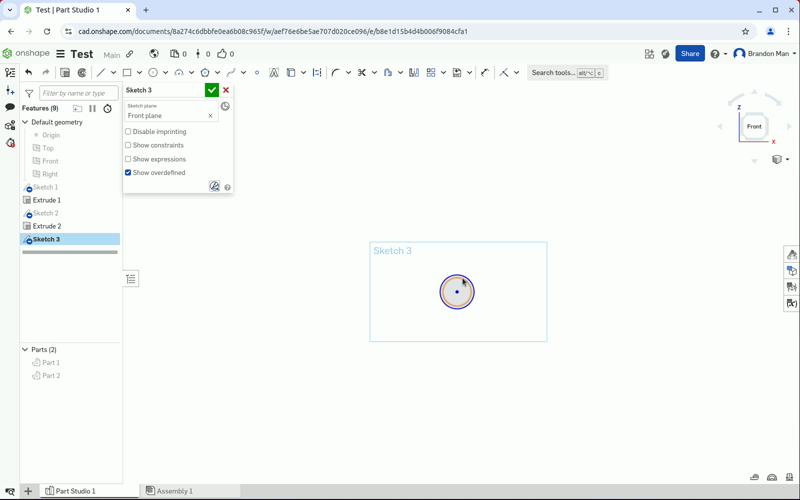
scroll(6)
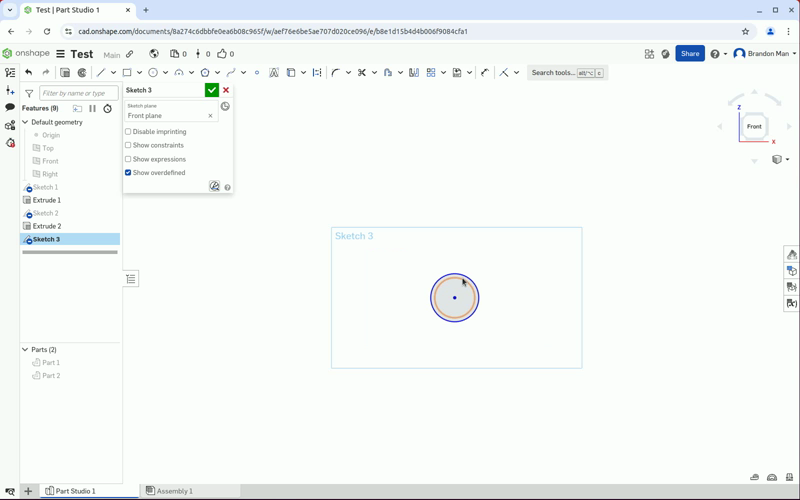
scroll(6)
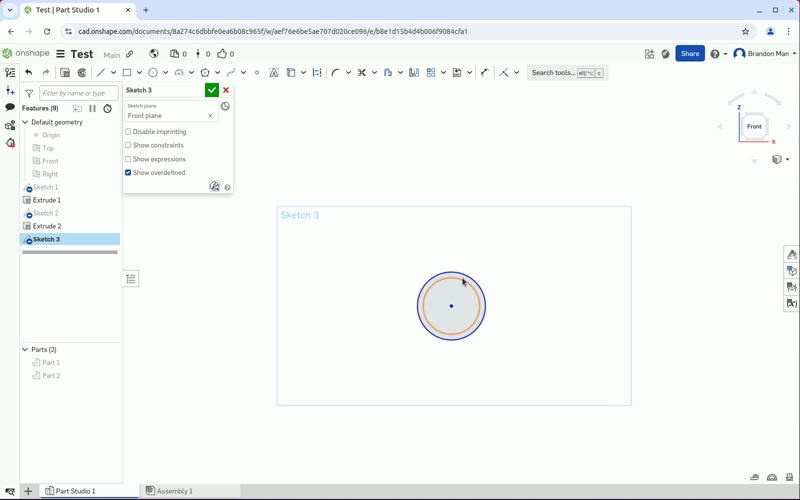
scroll(6)
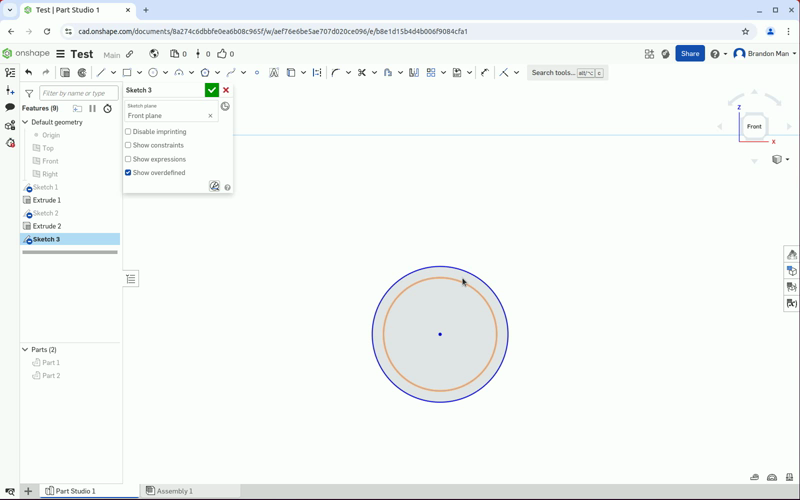
click(462, 277)
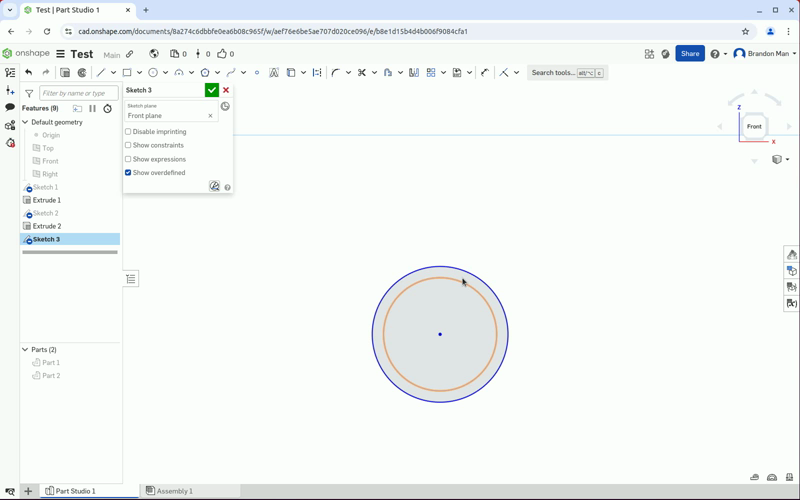
scroll(-6)
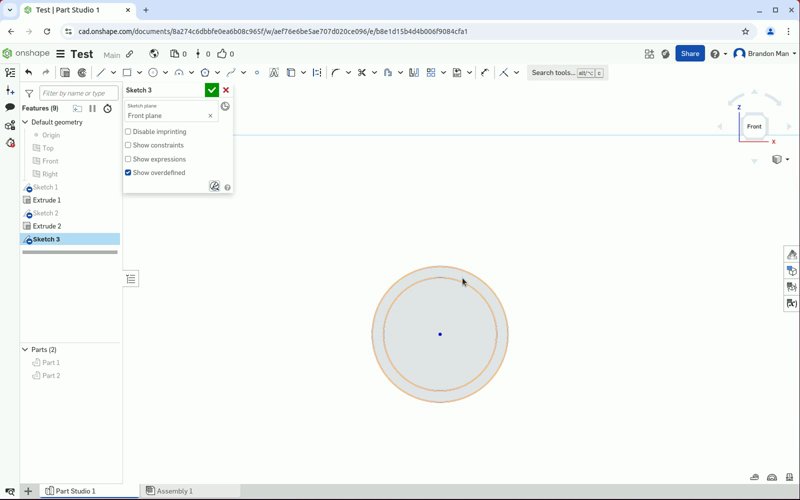
scroll(-6)
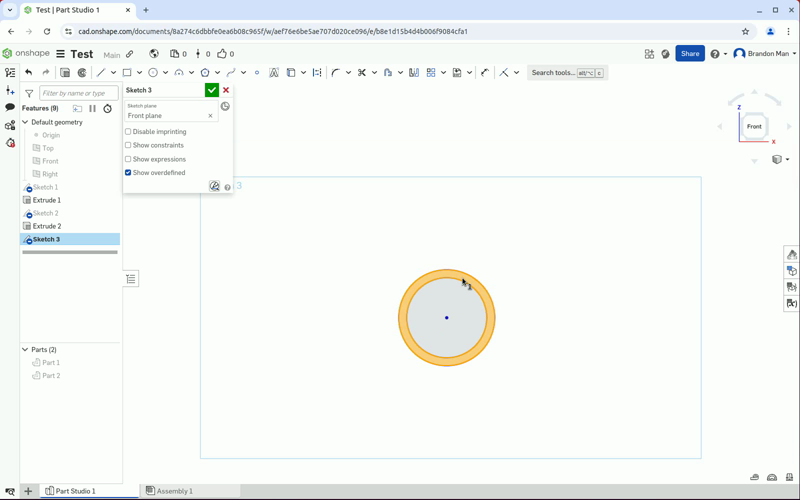
scroll(-6)
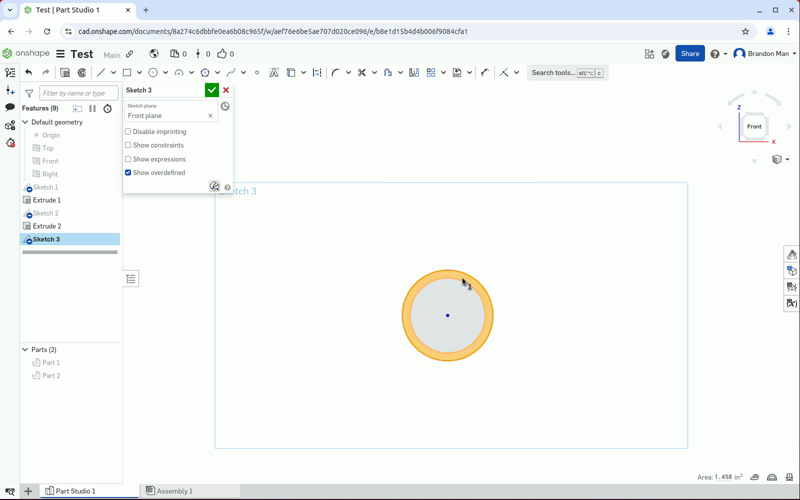
scroll(-6)
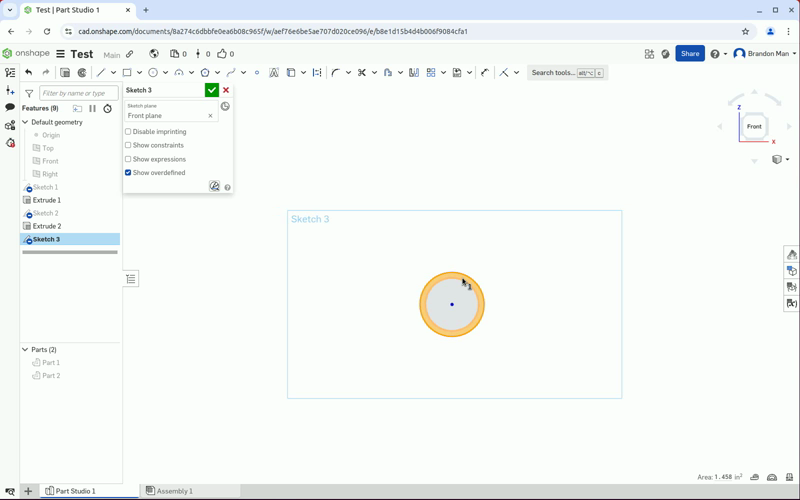
scroll(-6)
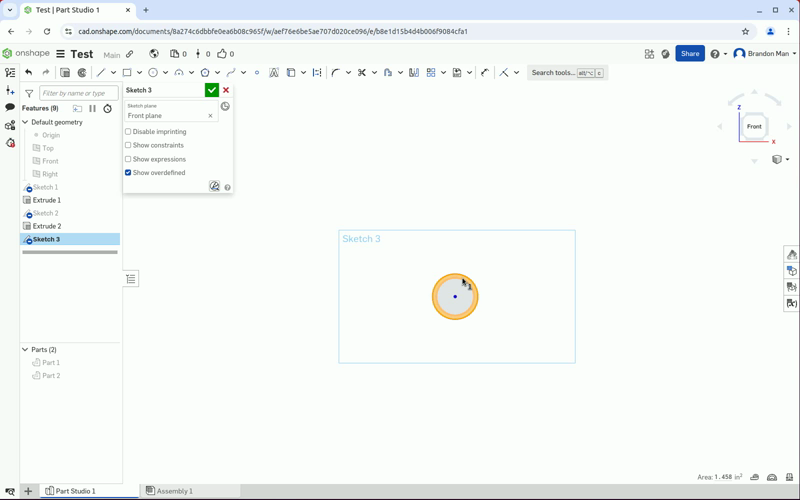
scroll(-6)
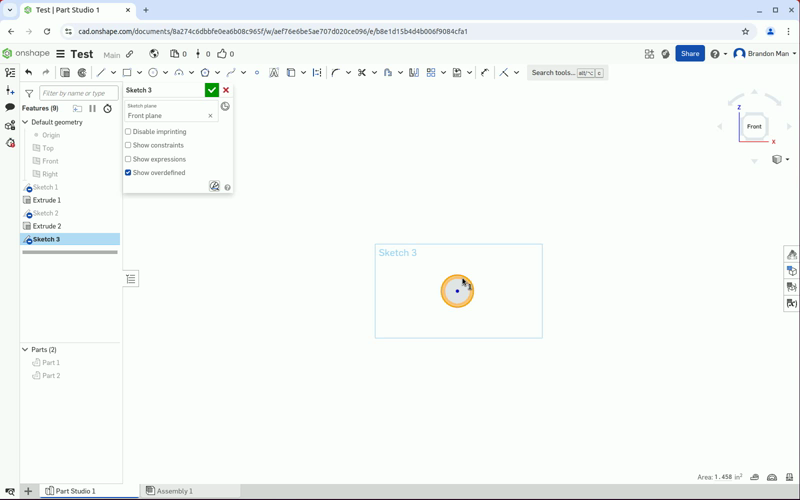
scroll(-6)
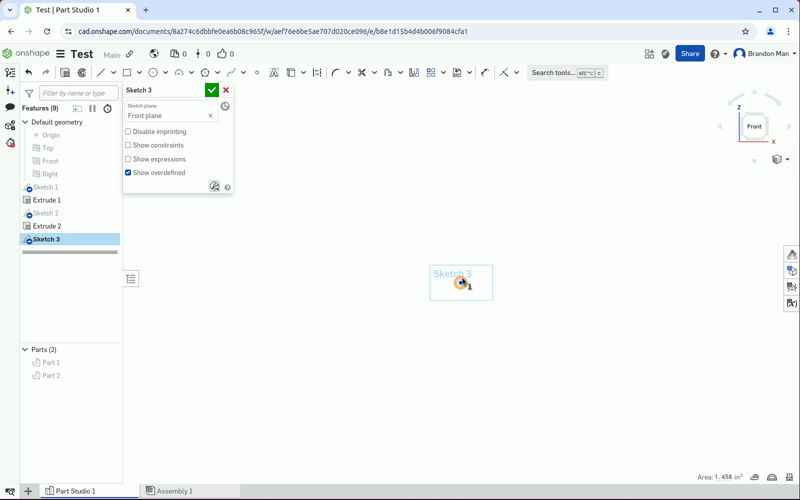
mouse_move(73, 352)
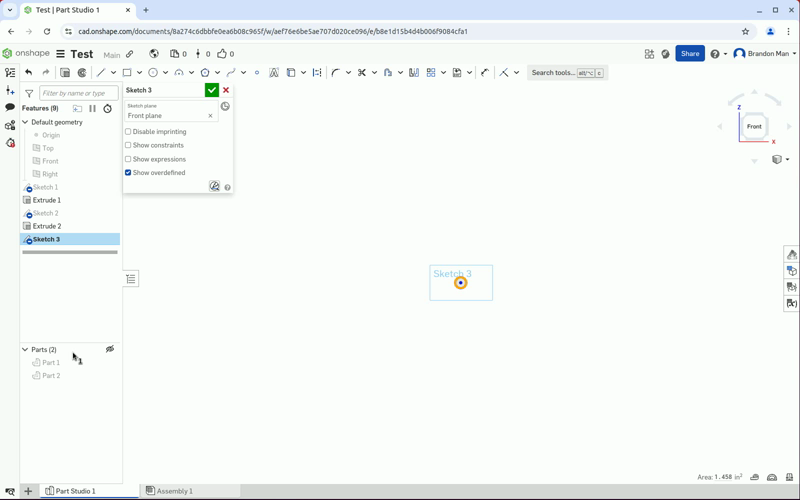
key(shift+y)
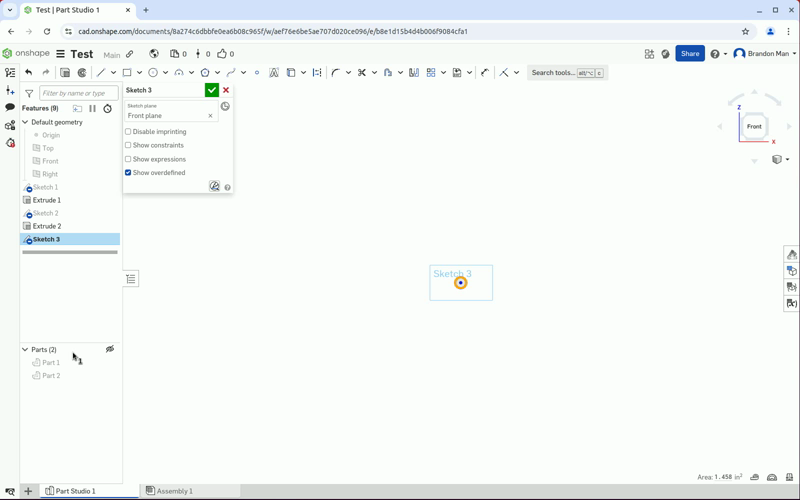
key(shift+e)
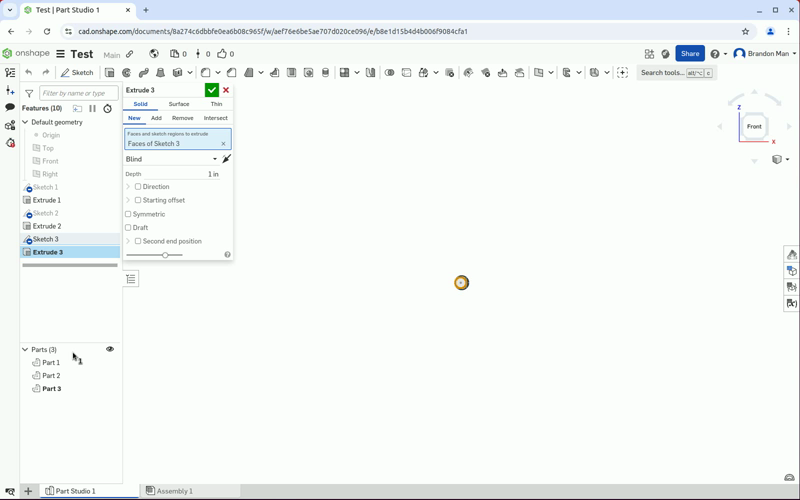
mouse_move(143, 106)
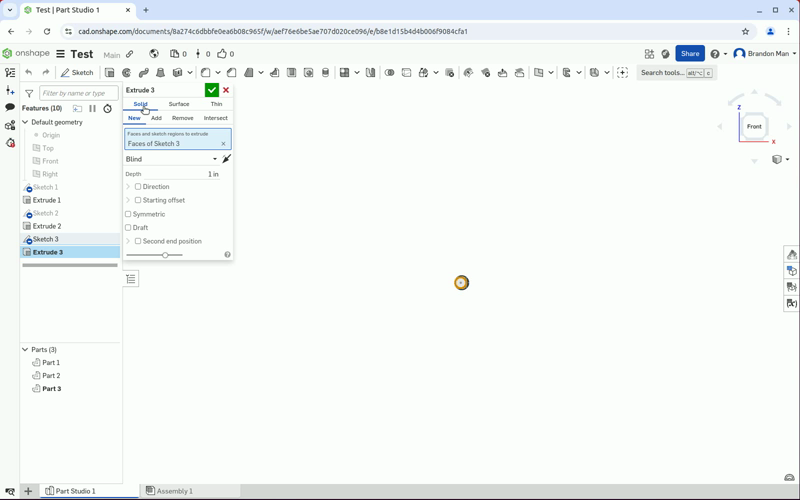
click(143, 106)
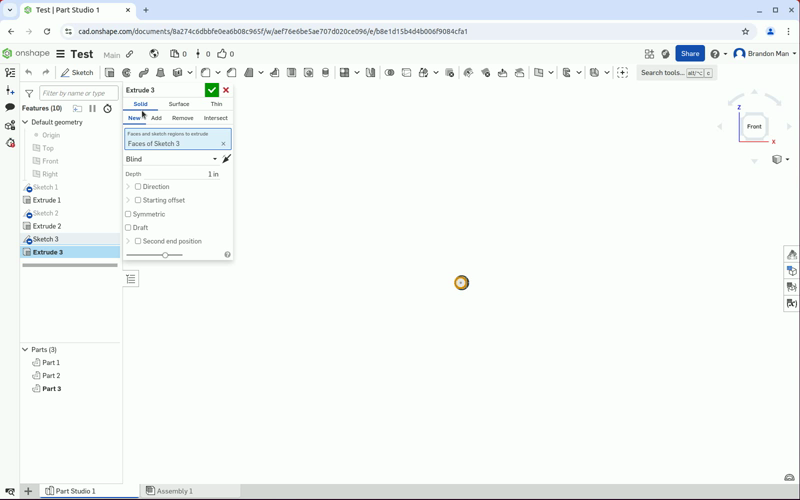
mouse_move(137, 120)
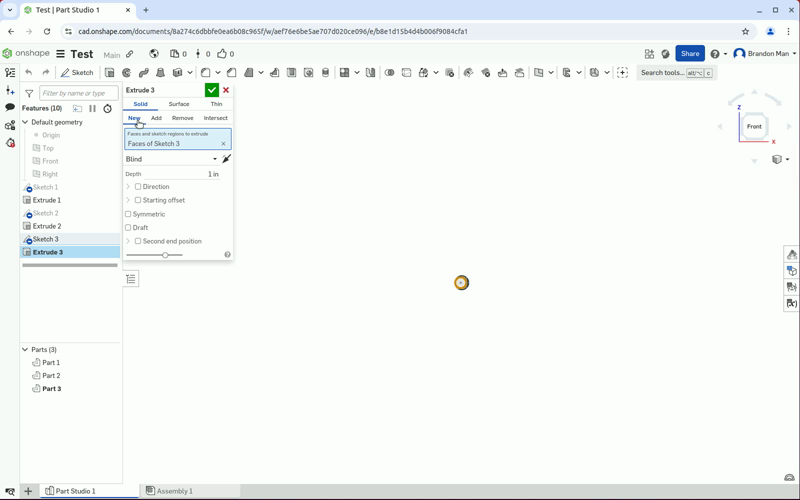
click(137, 120)
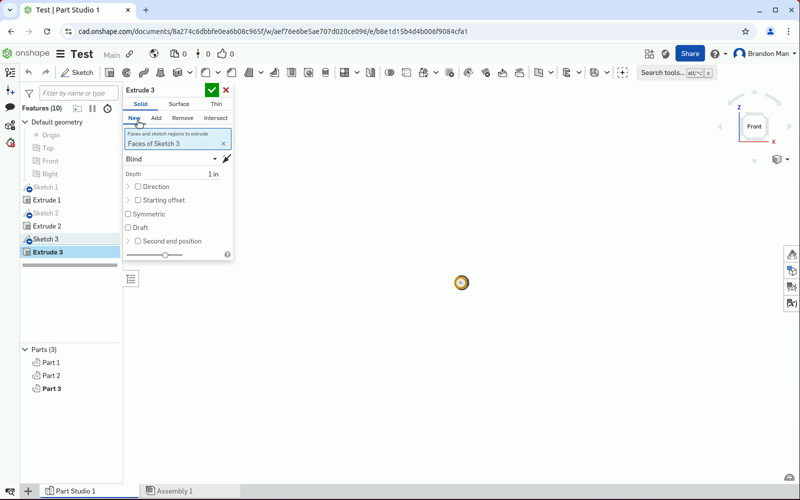
key(tab, 4)
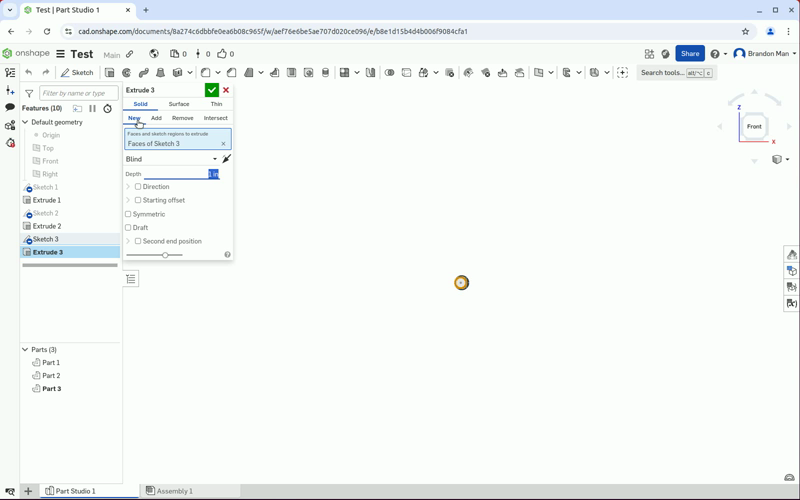
text(18.775)
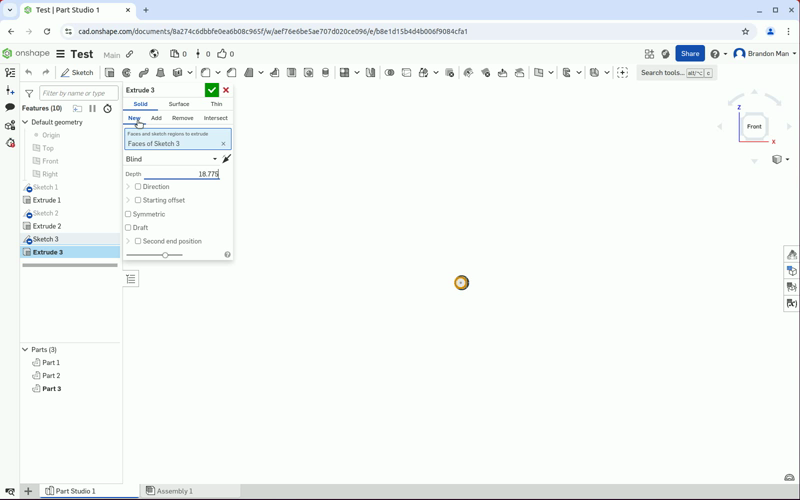
key(enter)
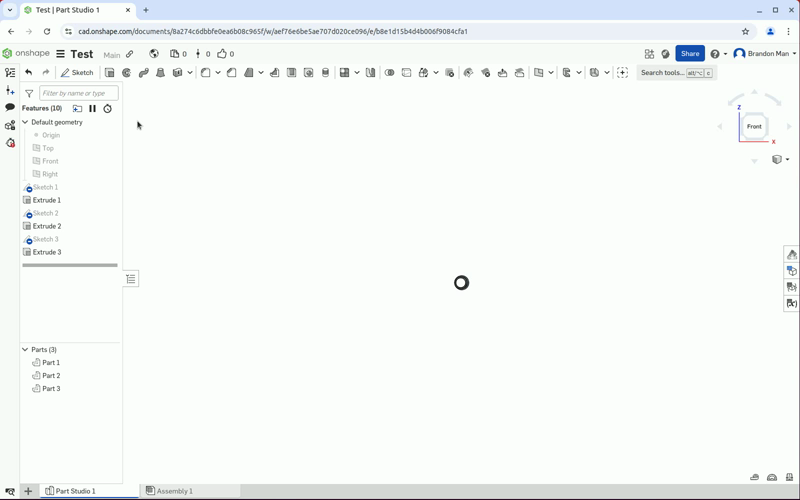
key(shift+h)
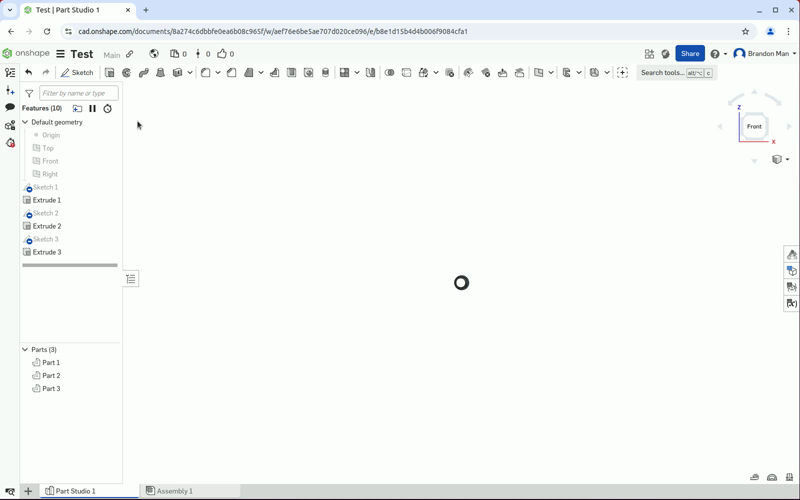
key(shift+h)
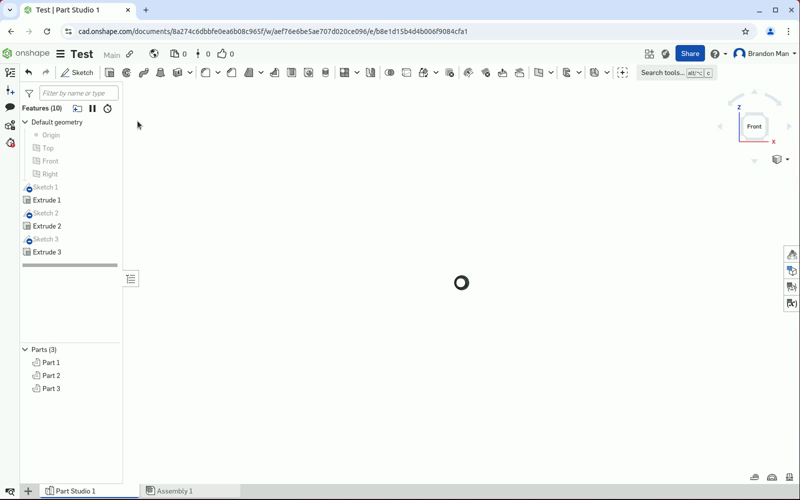
mouse_move(73, 189)
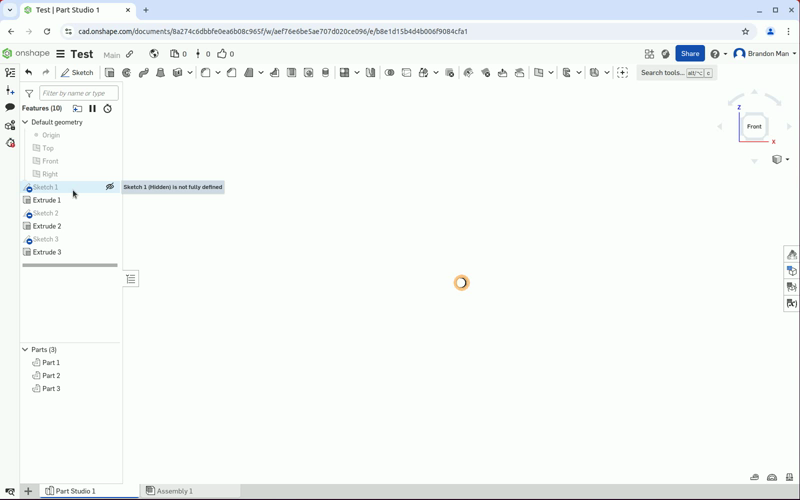
click(73, 189)
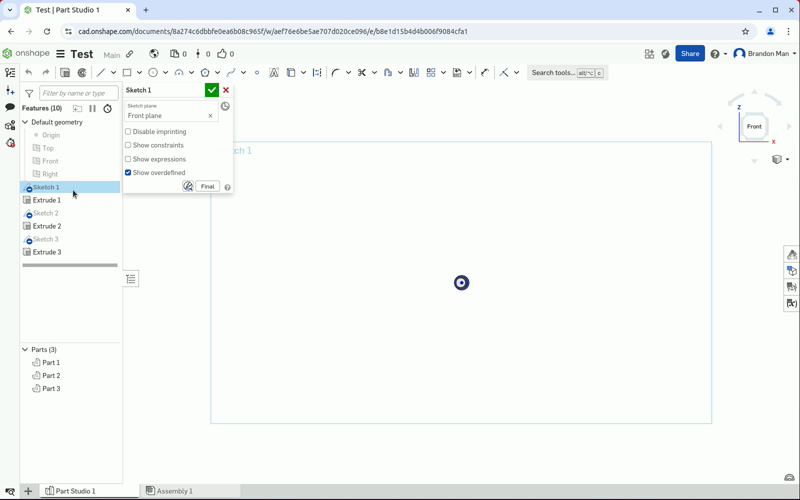
mouse_move(229, 92)
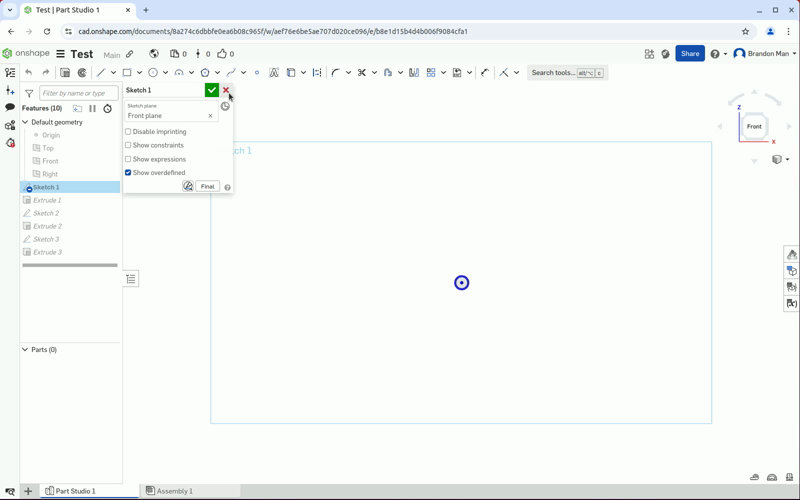
click(229, 92)
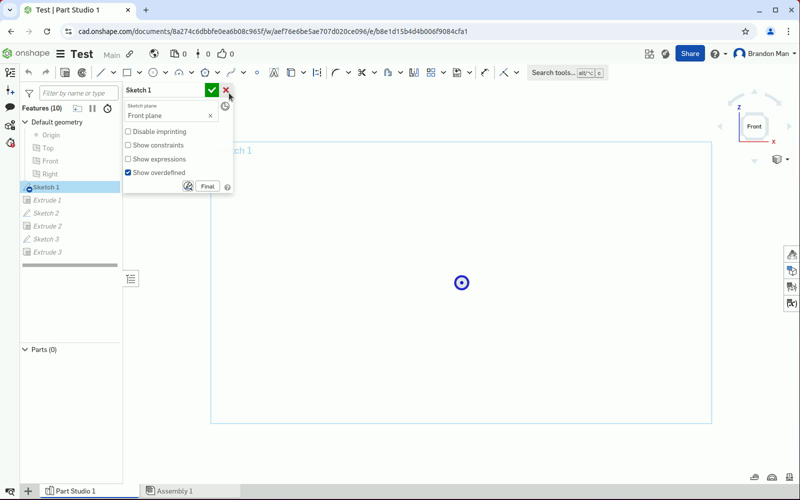
key(shift+s)
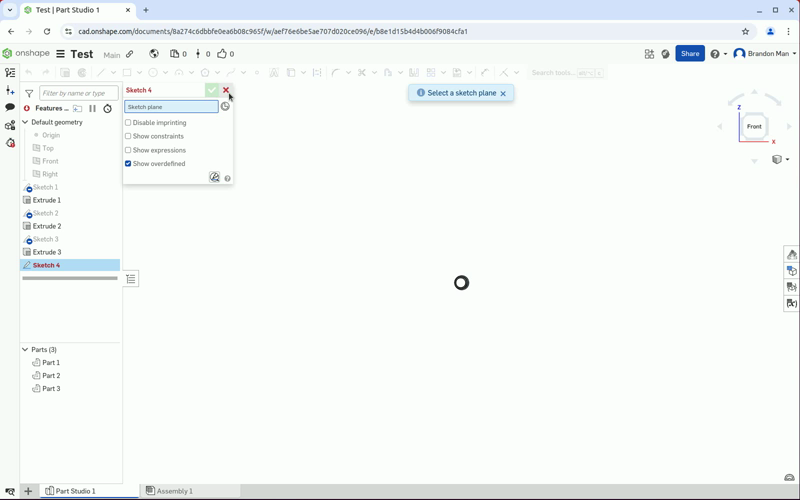
mouse_move(73, 163)
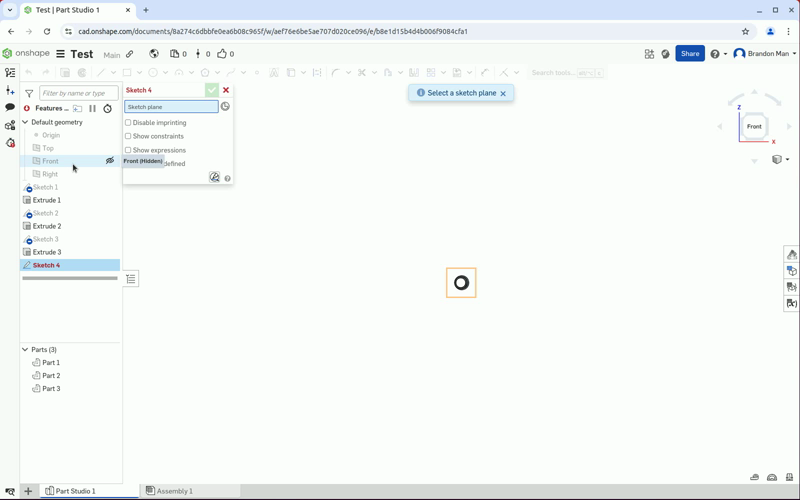
click(73, 163)
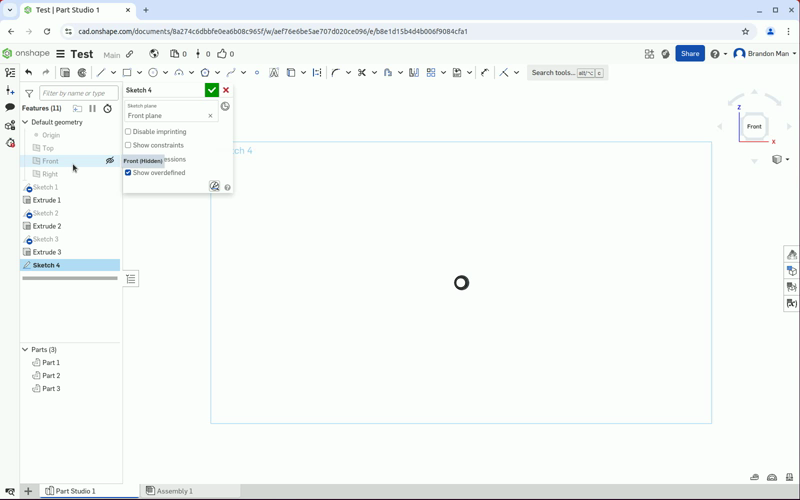
mouse_move(73, 352)
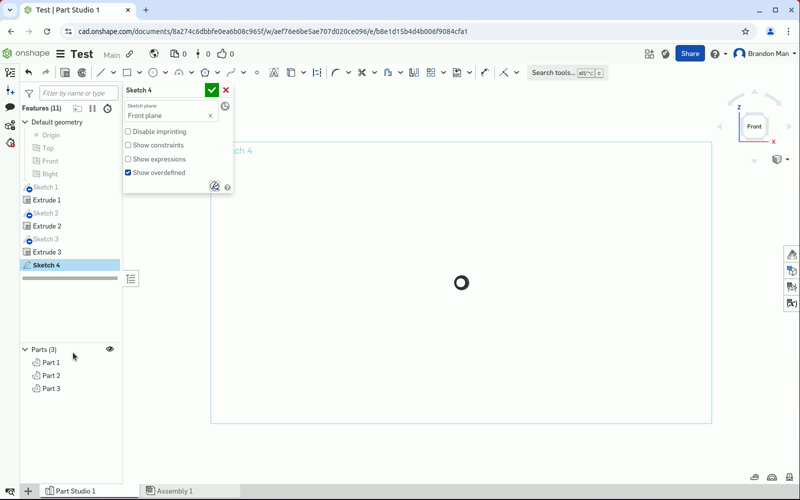
key(y)
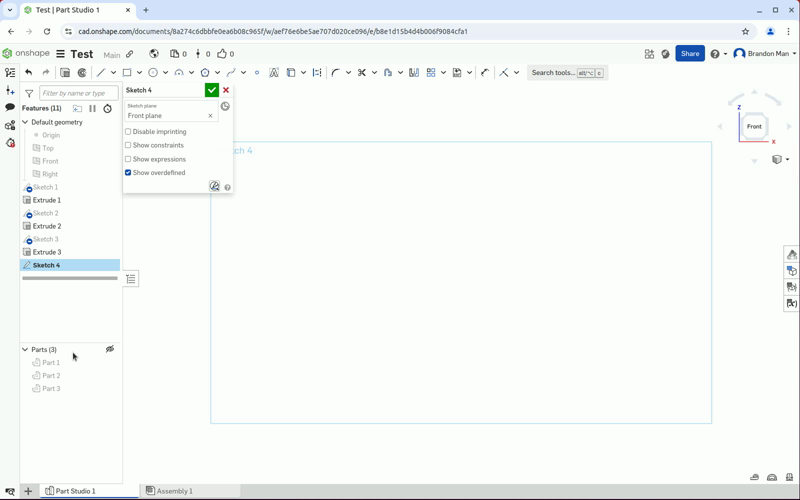
key(a)
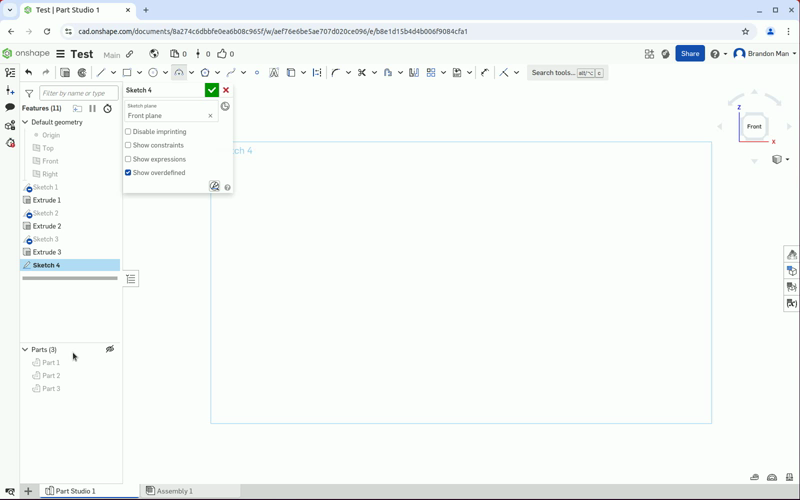
key_down(shift)
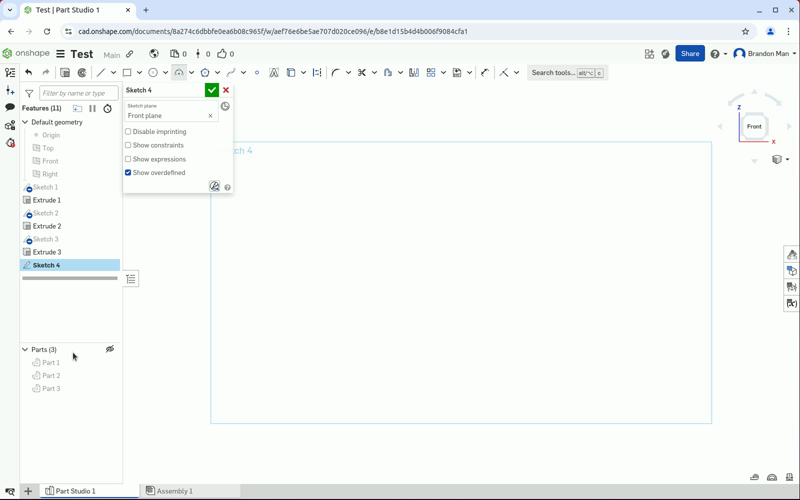
mouse_move(460, 288)
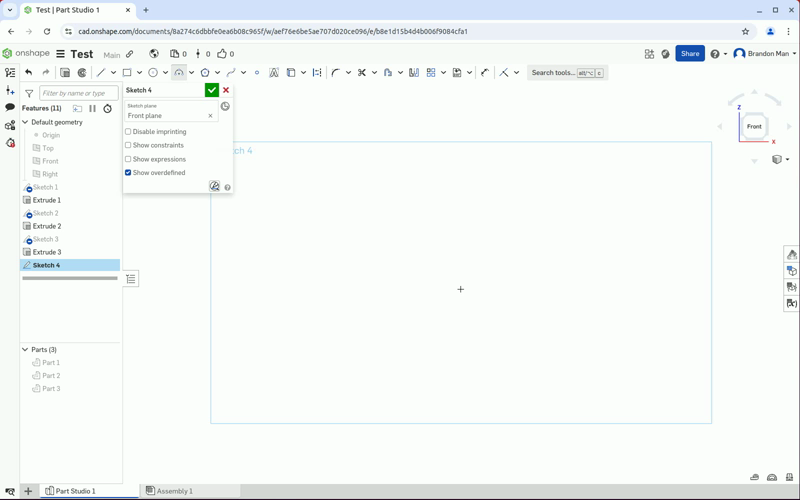
click(460, 288)
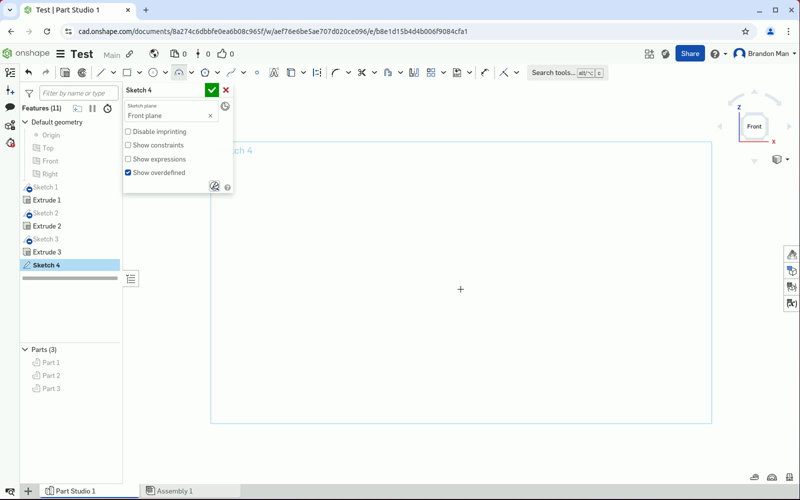
key_up(shift)
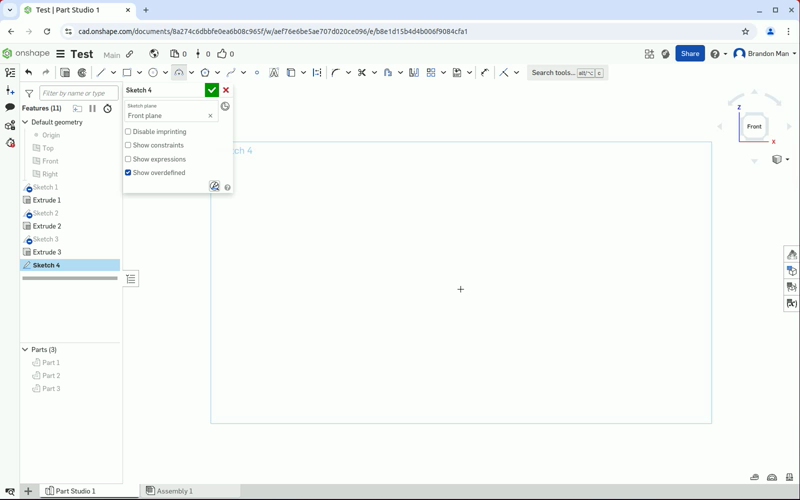
key_down(shift)
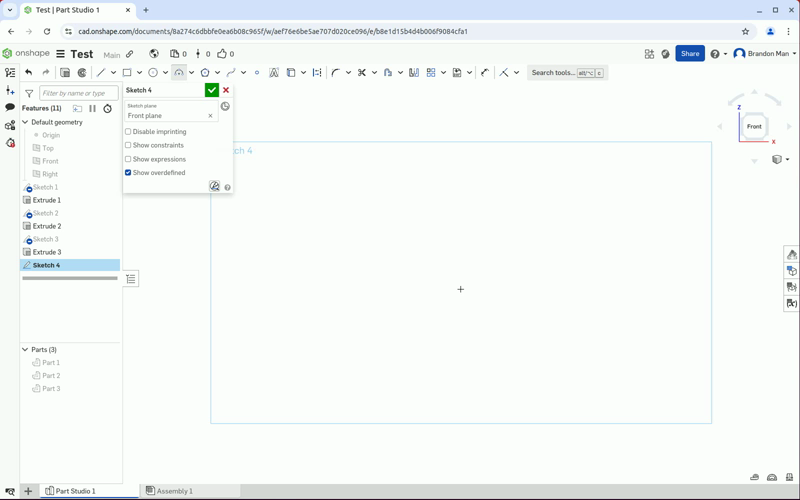
mouse_move(461, 288)
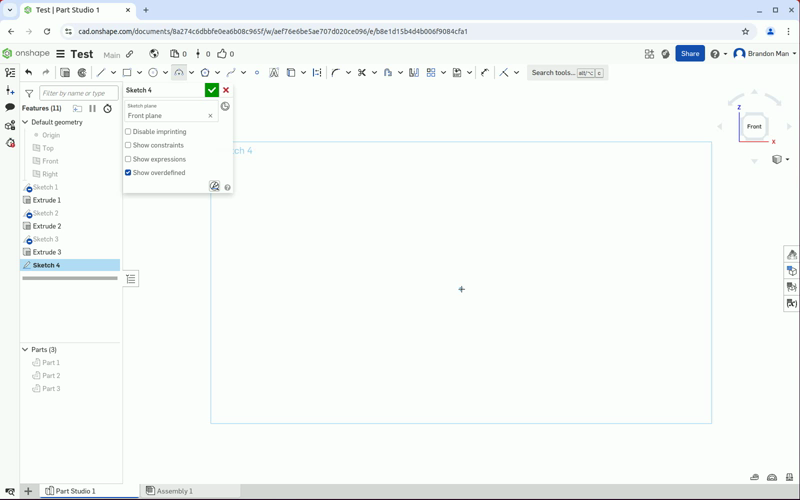
scroll(6)
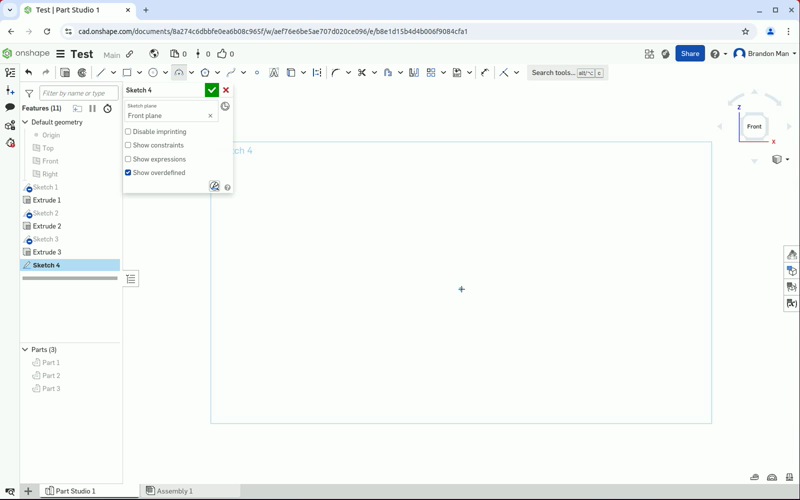
scroll(6)
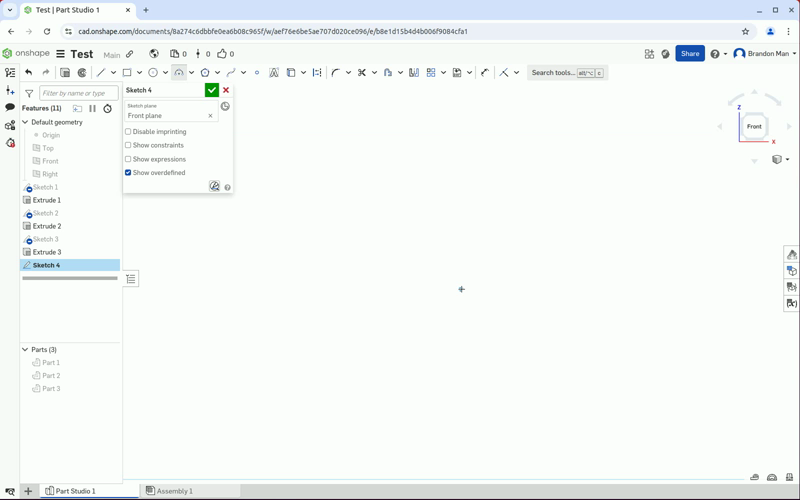
scroll(6)
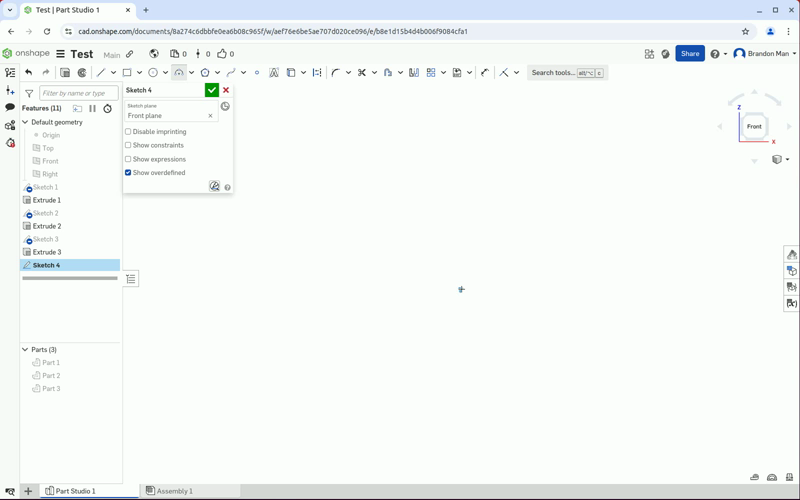
scroll(6)
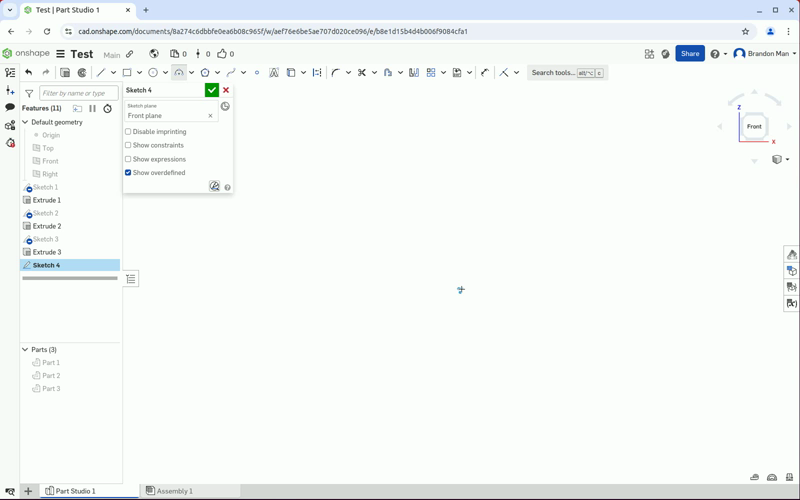
scroll(6)
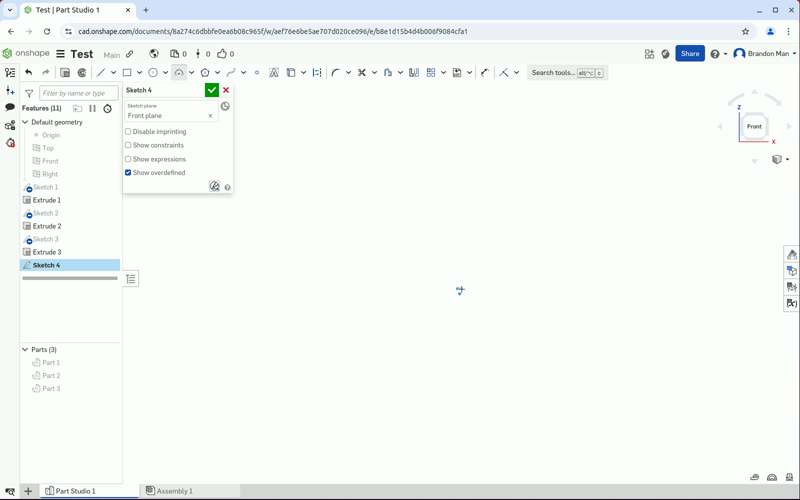
scroll(6)
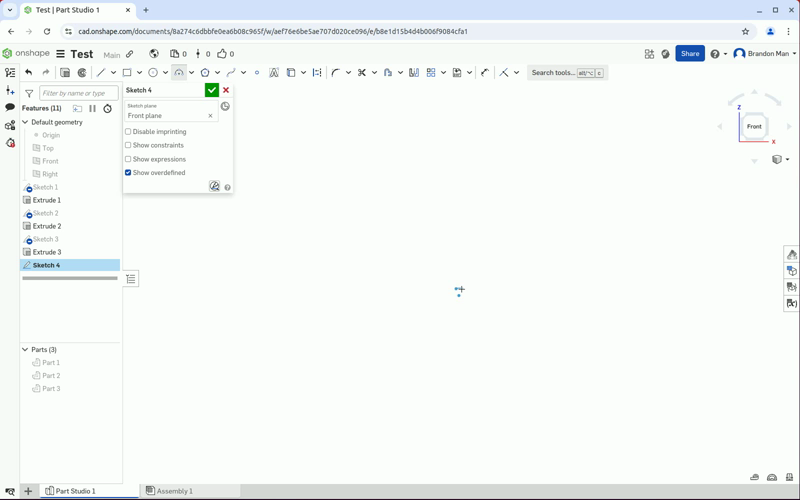
scroll(6)
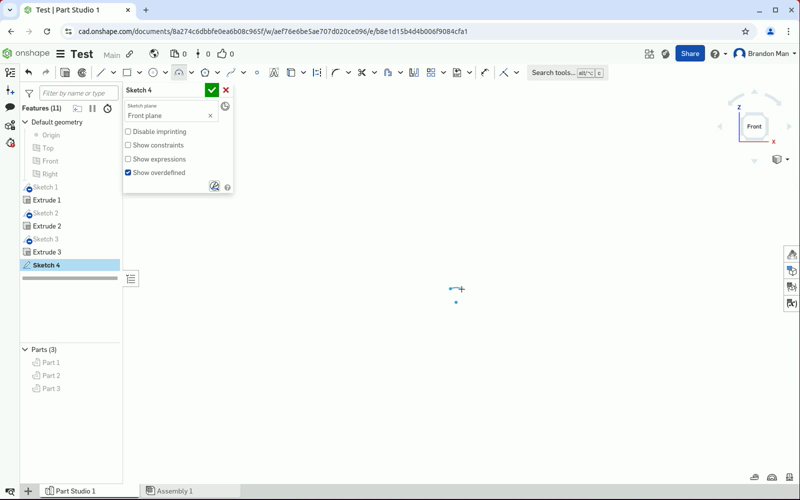
click(461, 288)
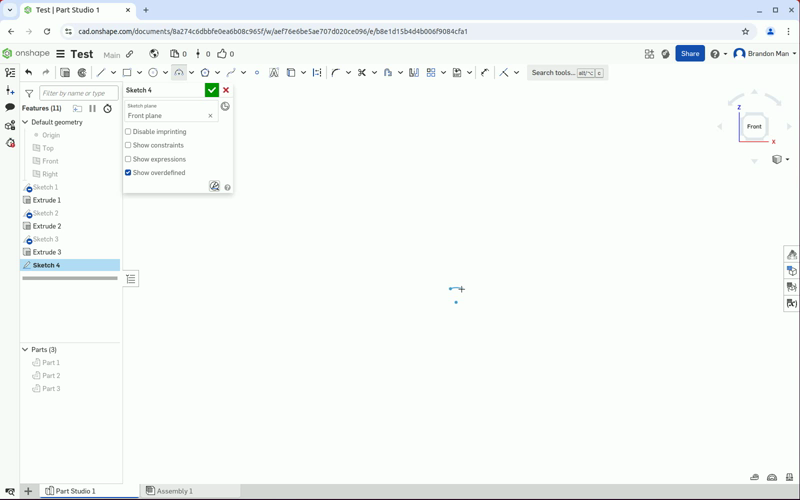
scroll(-6)
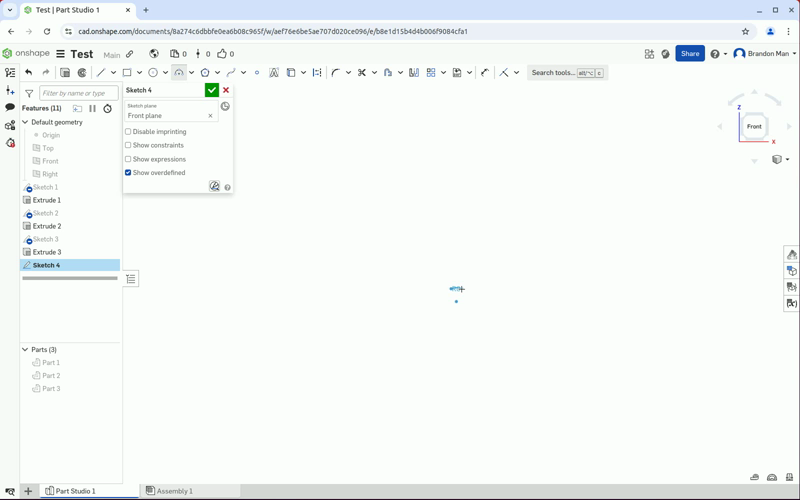
scroll(-6)
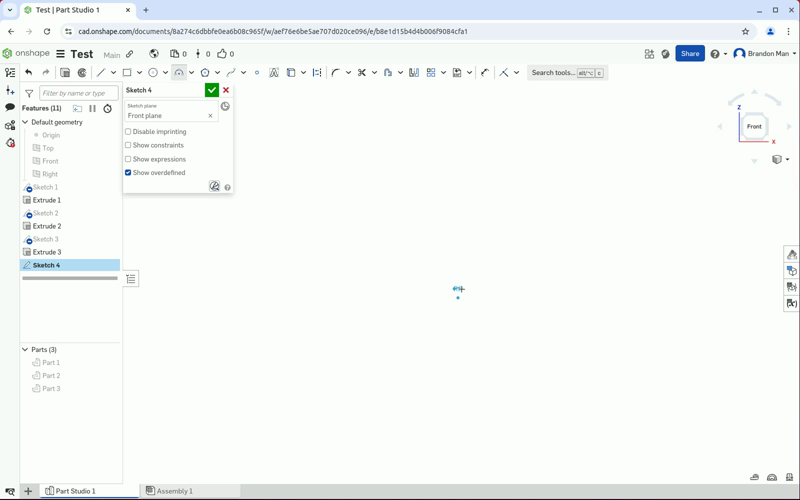
scroll(-6)
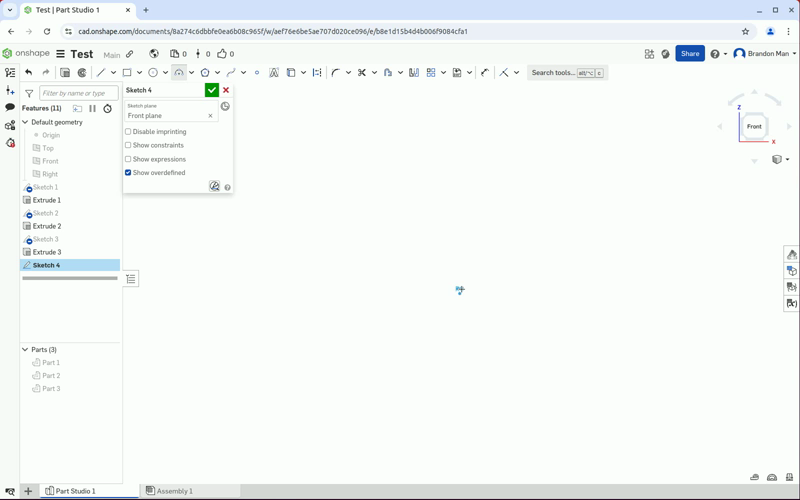
scroll(-6)
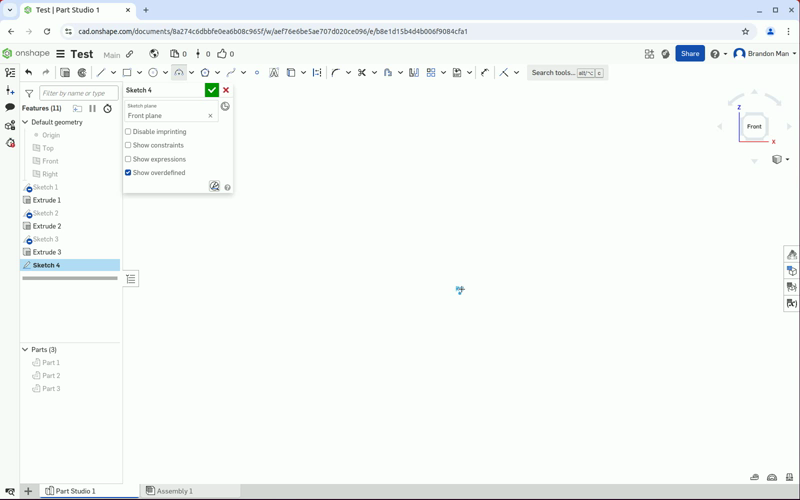
scroll(-6)
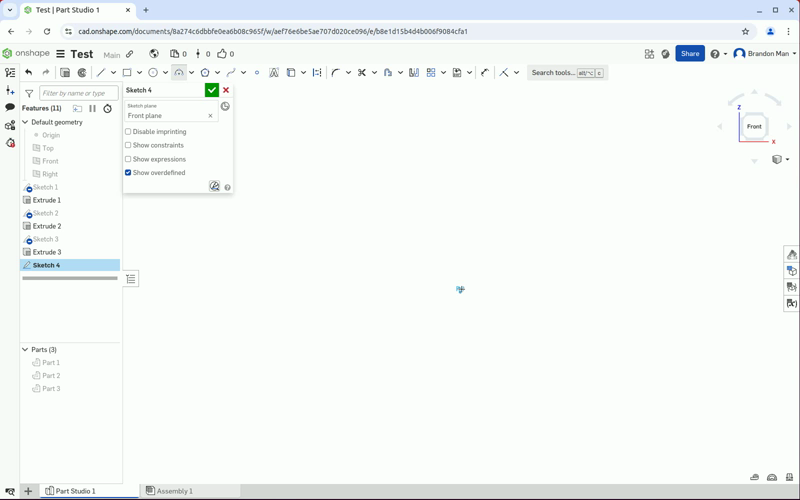
scroll(-6)
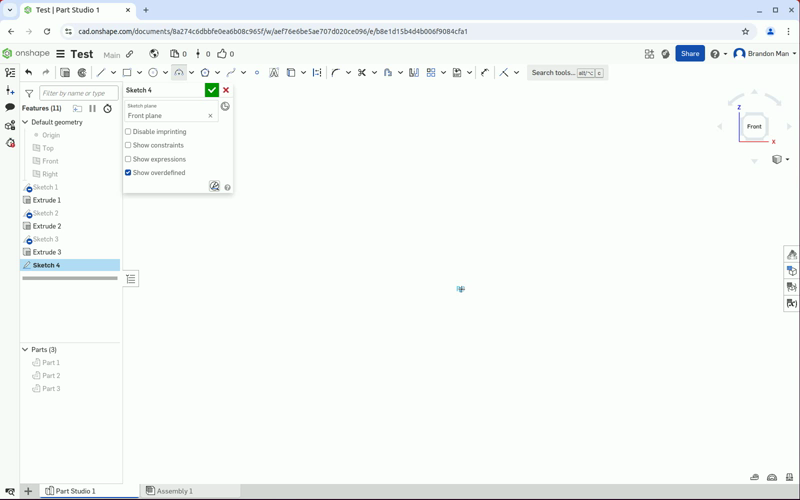
scroll(-6)
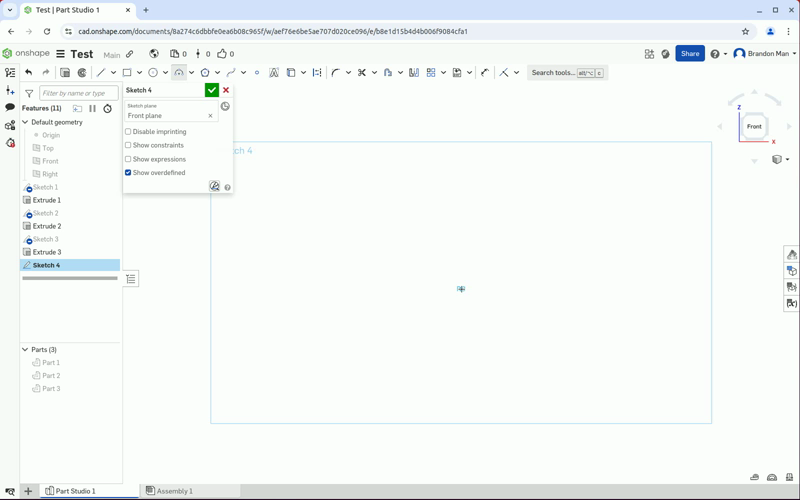
mouse_move(461, 276)
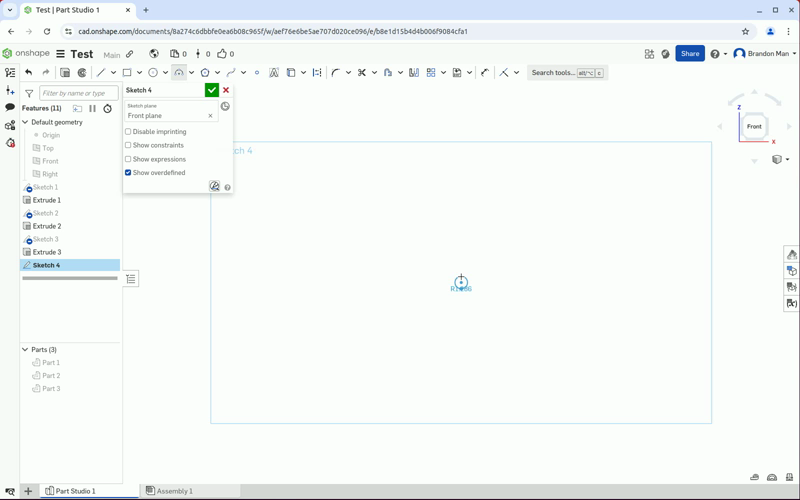
scroll(6)
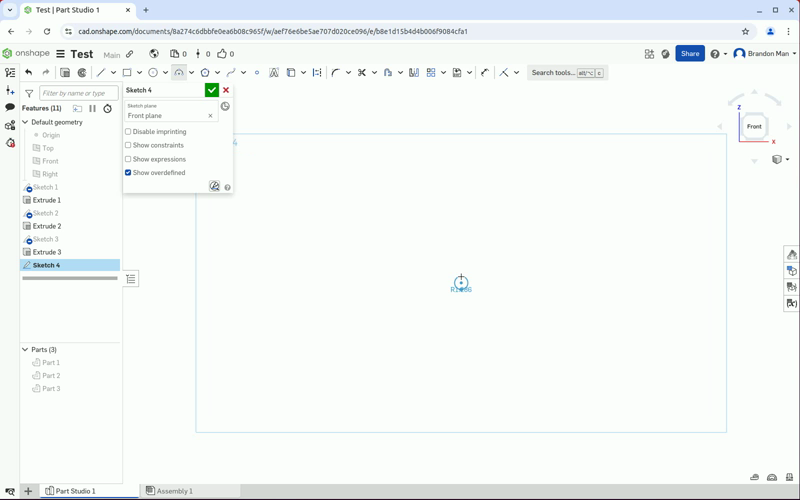
scroll(6)
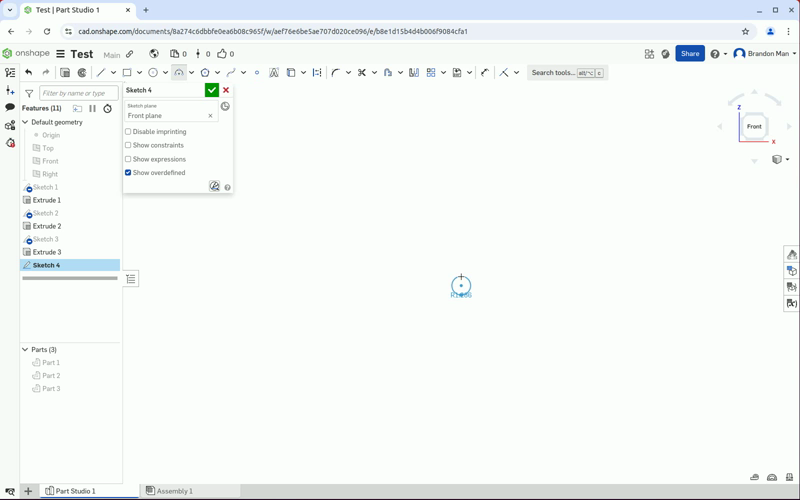
scroll(6)
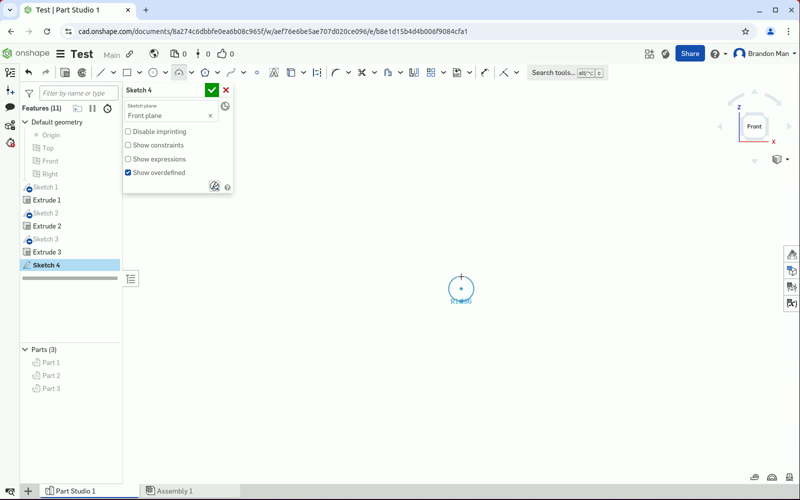
scroll(6)
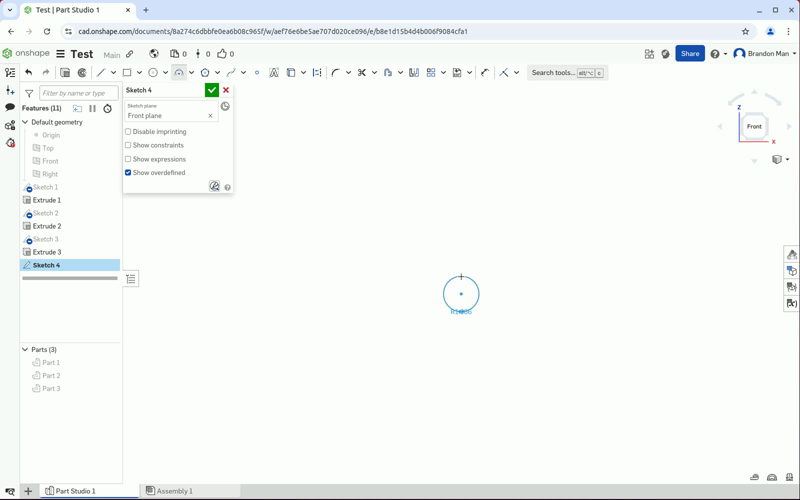
scroll(6)
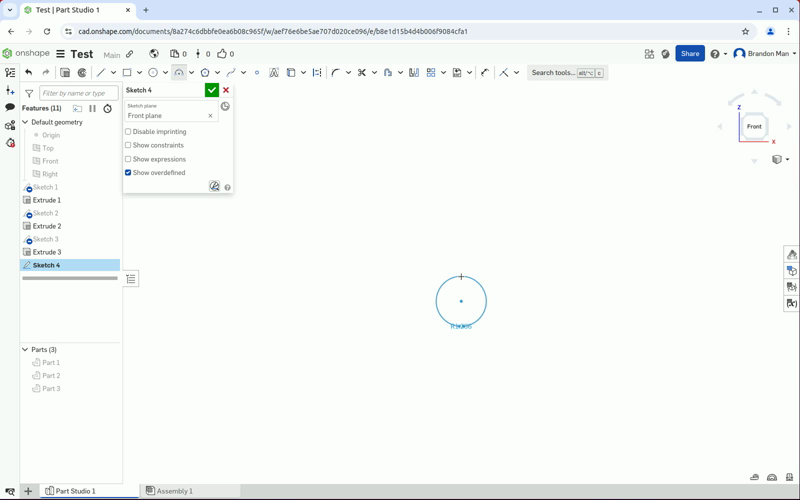
scroll(6)
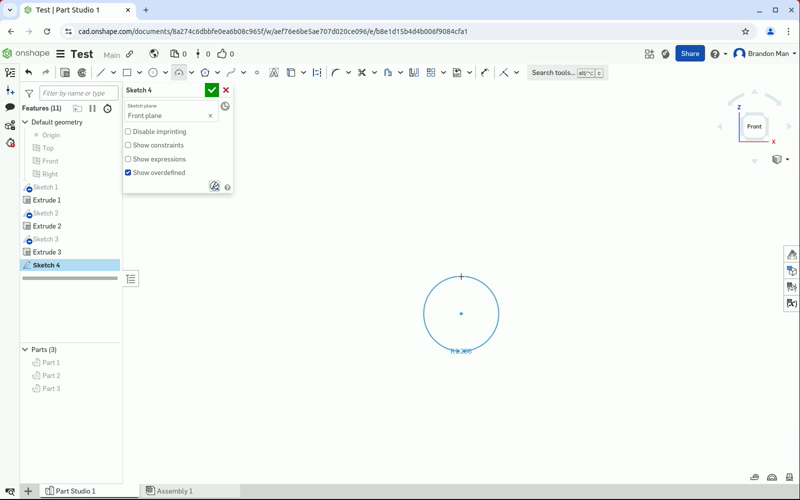
scroll(6)
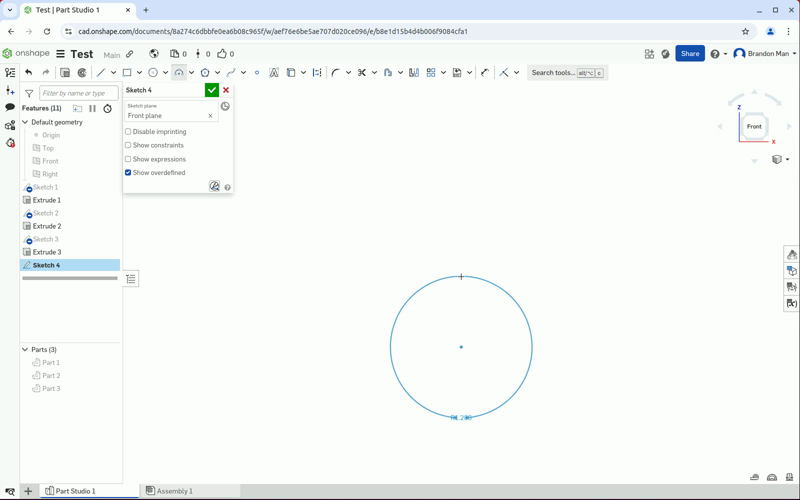
click(461, 276)
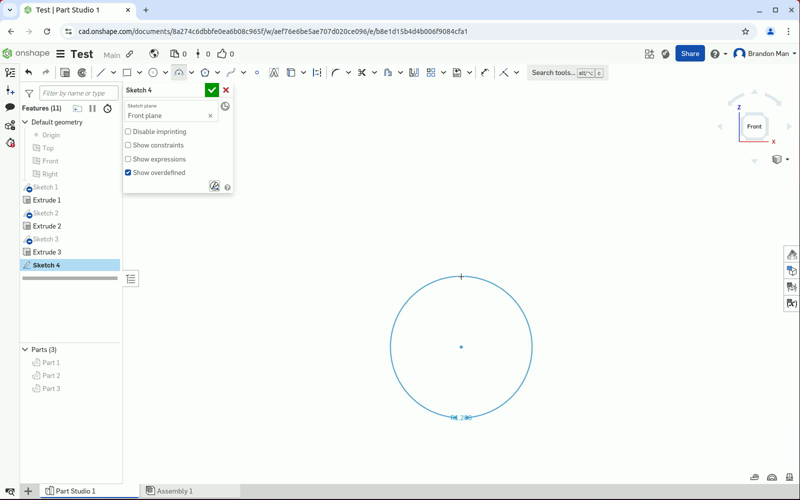
scroll(-6)
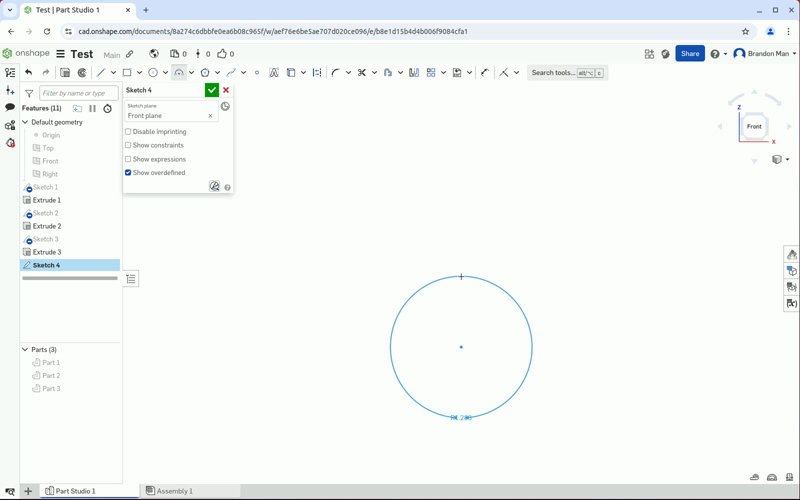
scroll(-6)
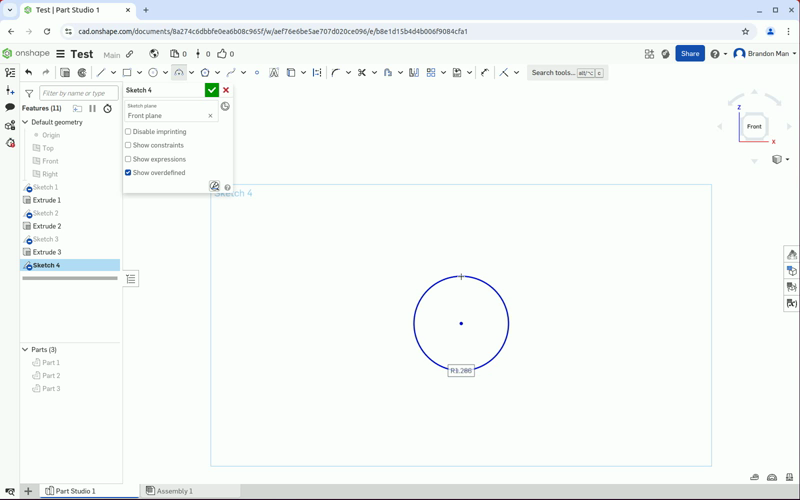
scroll(-6)
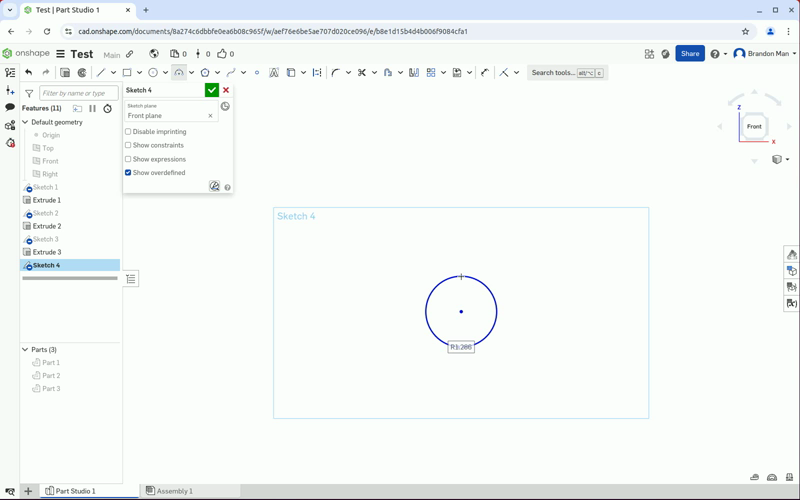
scroll(-6)
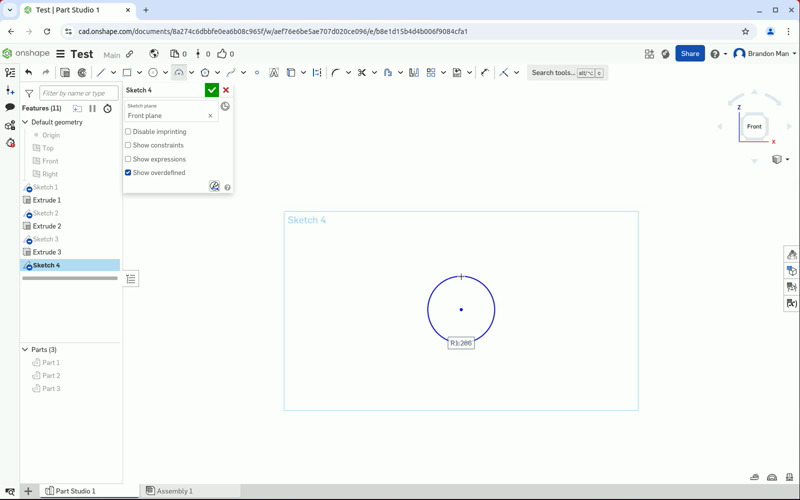
scroll(-6)
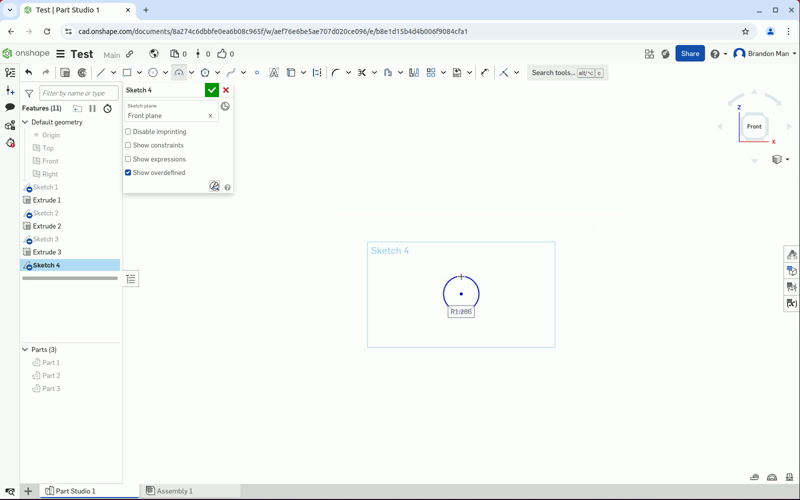
scroll(-6)
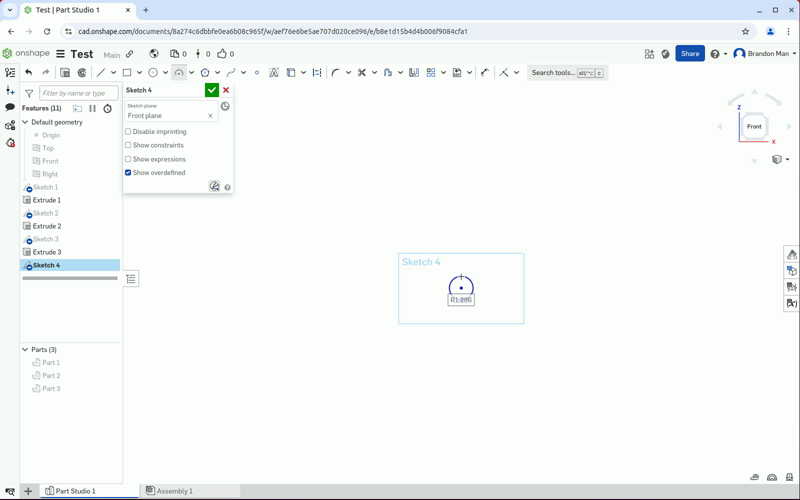
scroll(-6)
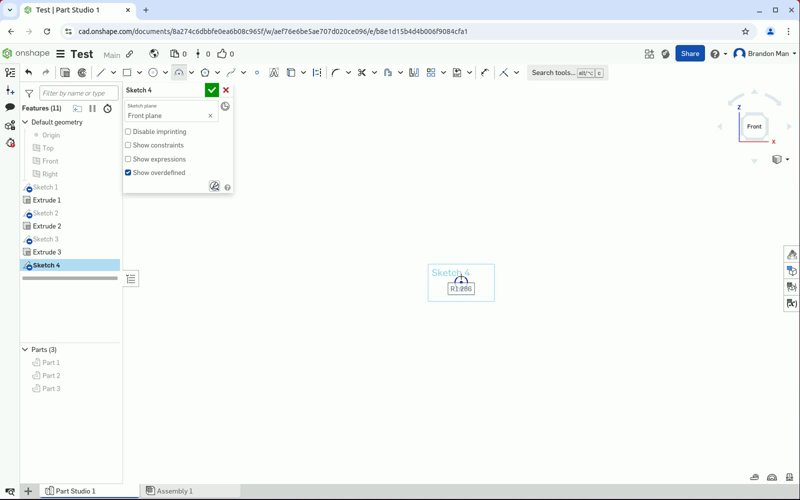
key_up(shift)
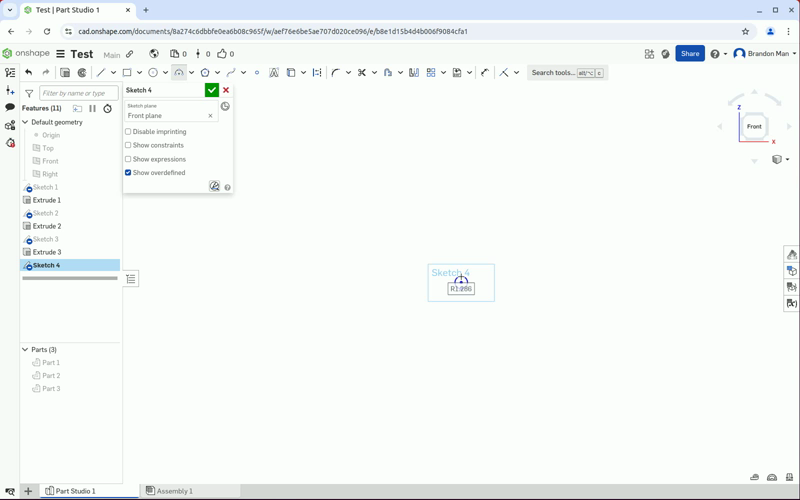
key(esc)
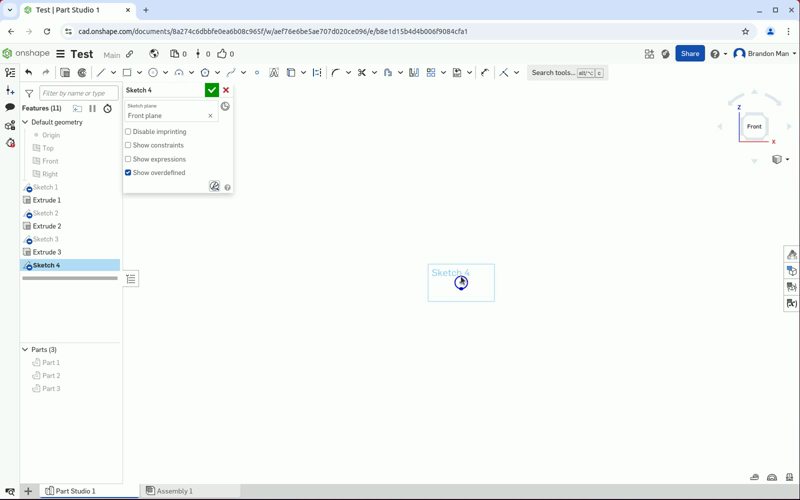
key(l)
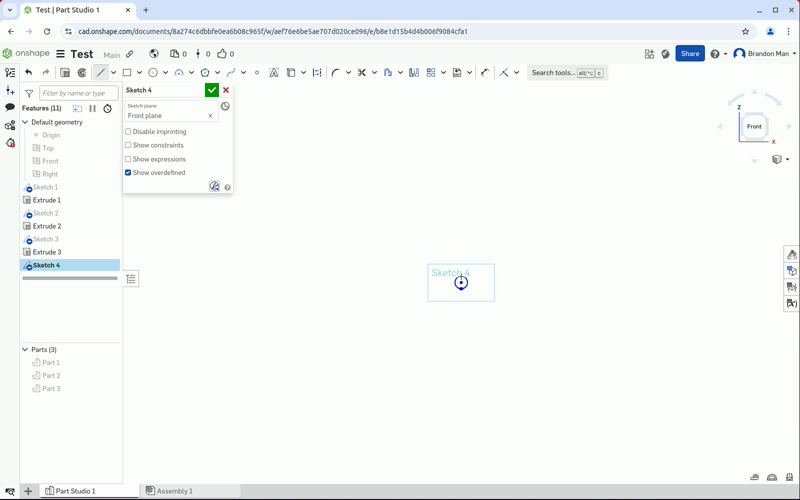
mouse_move(461, 288)
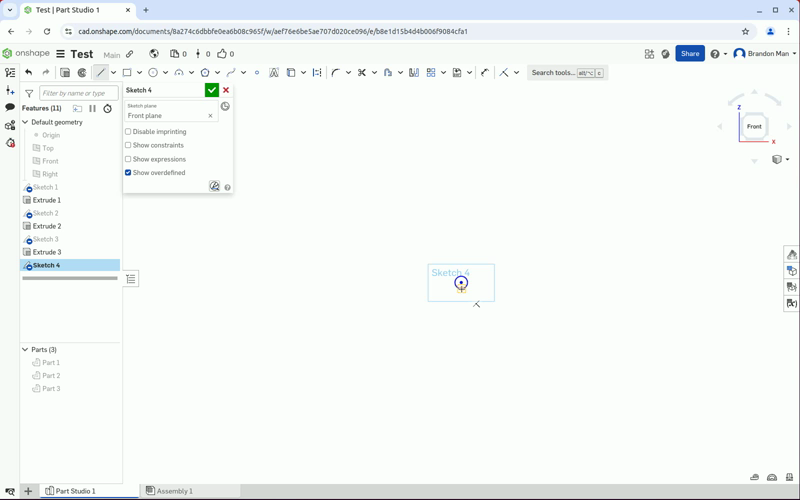
scroll(6)
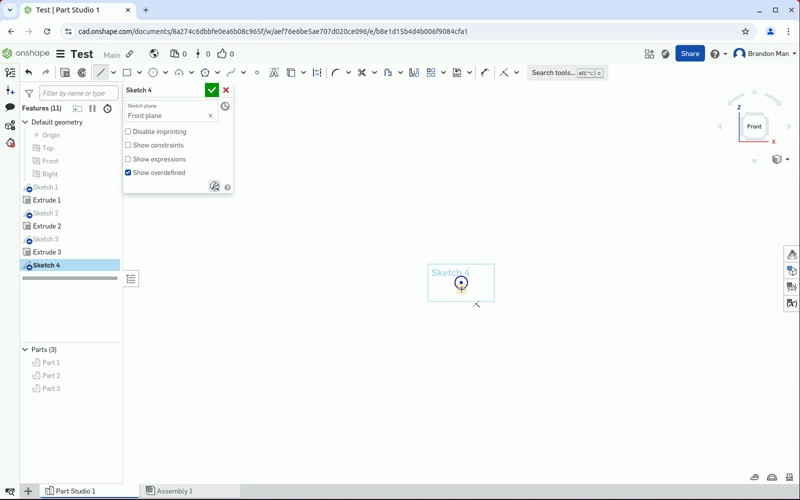
scroll(6)
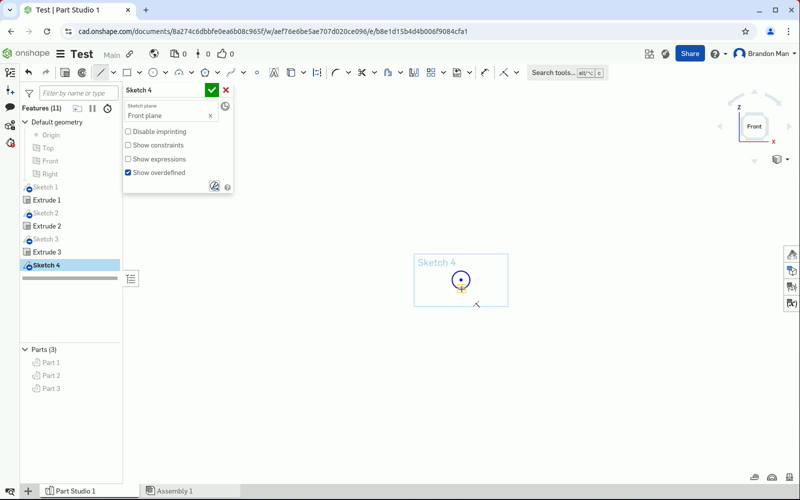
scroll(6)
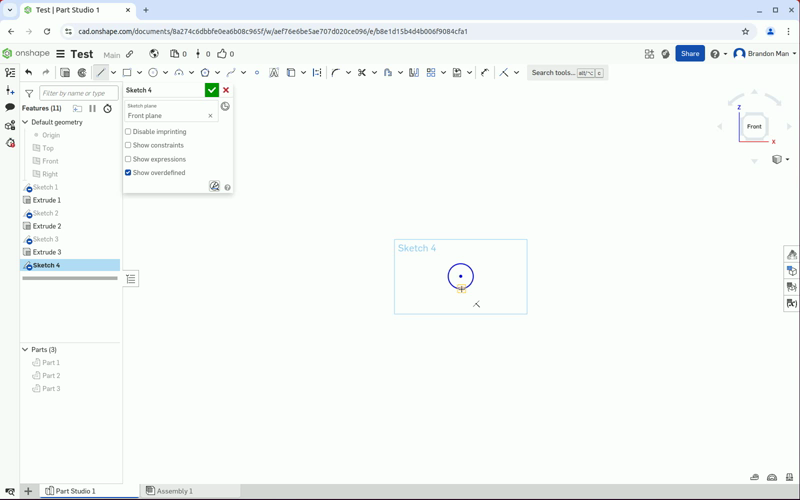
scroll(6)
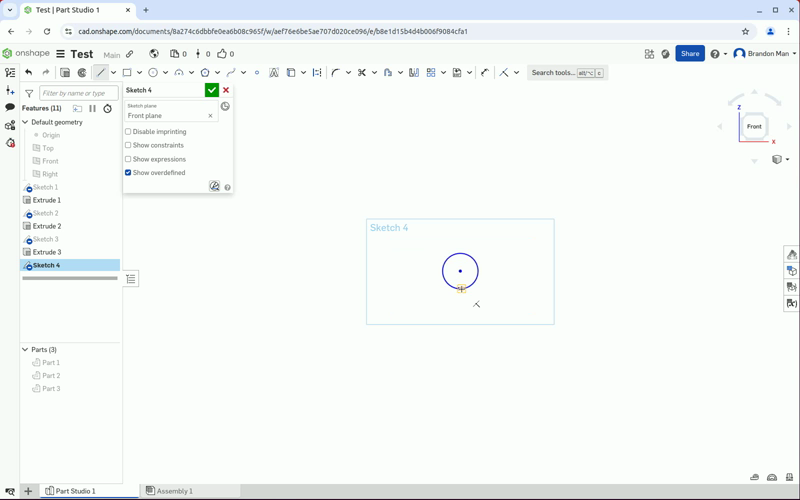
scroll(6)
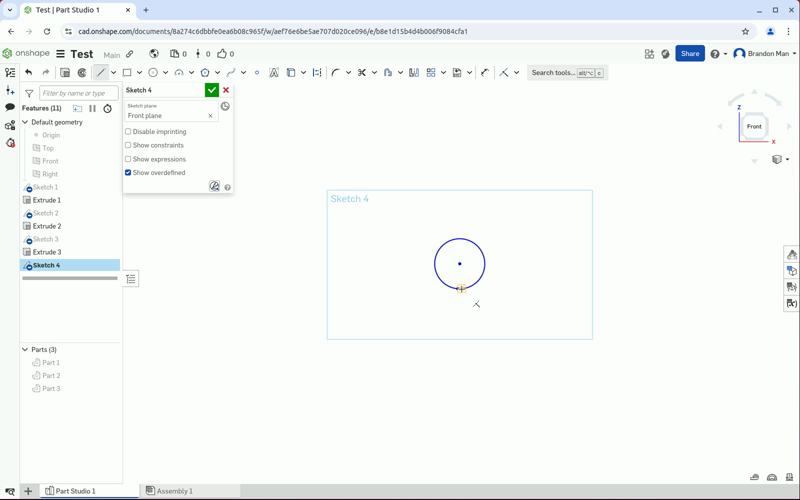
scroll(6)
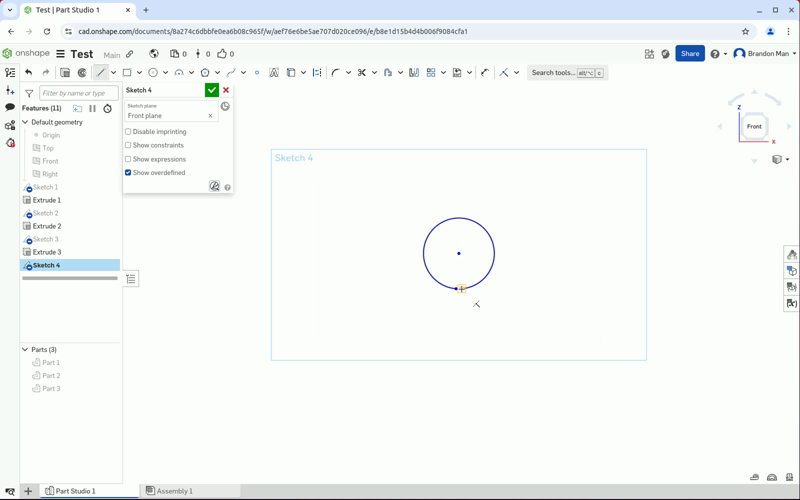
scroll(6)
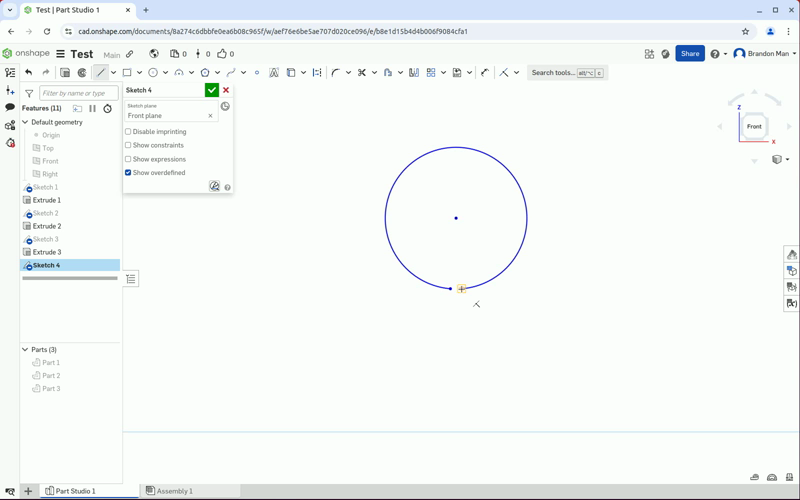
click(461, 288)
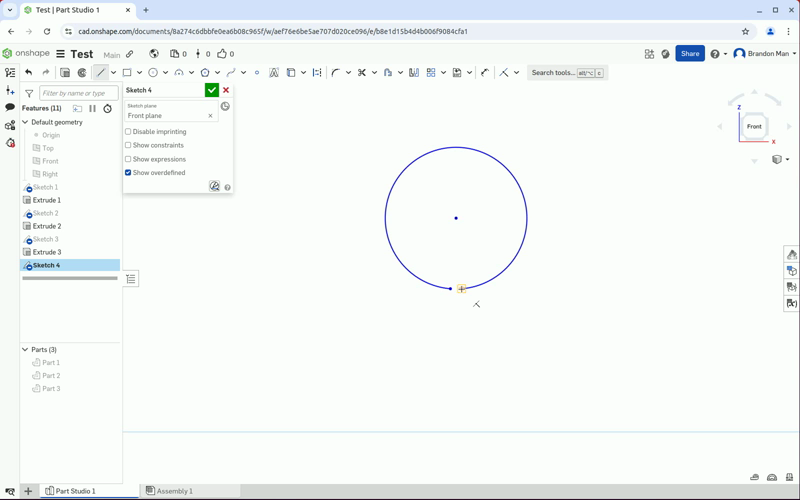
scroll(-6)
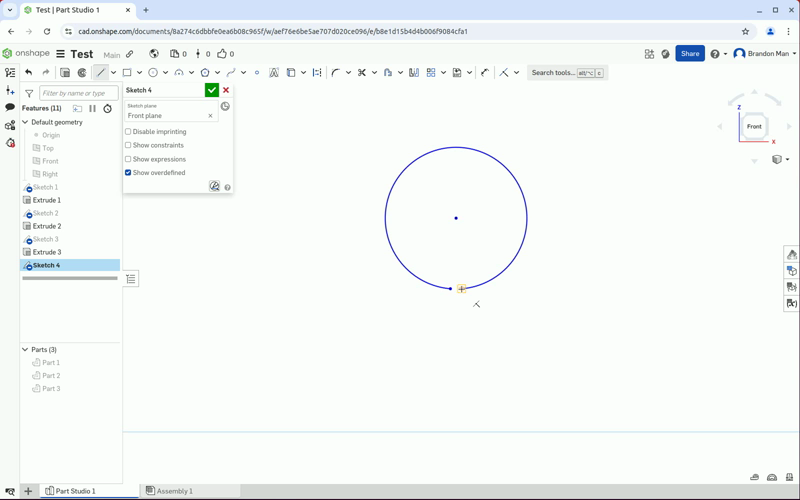
scroll(-6)
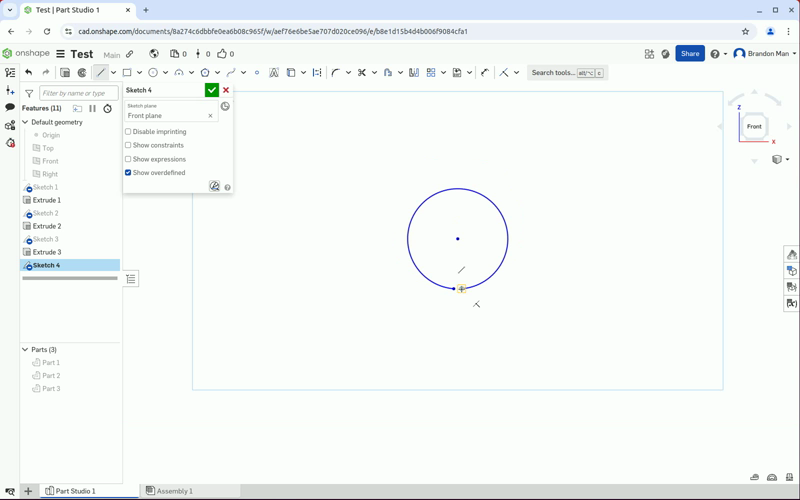
scroll(-6)
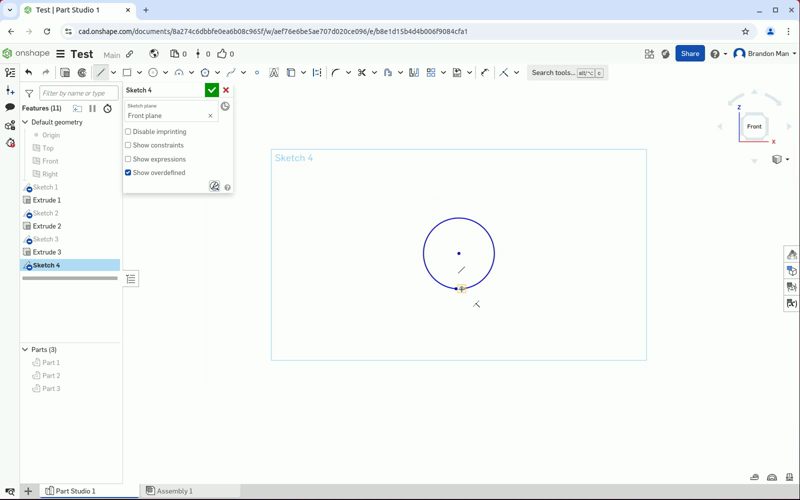
scroll(-6)
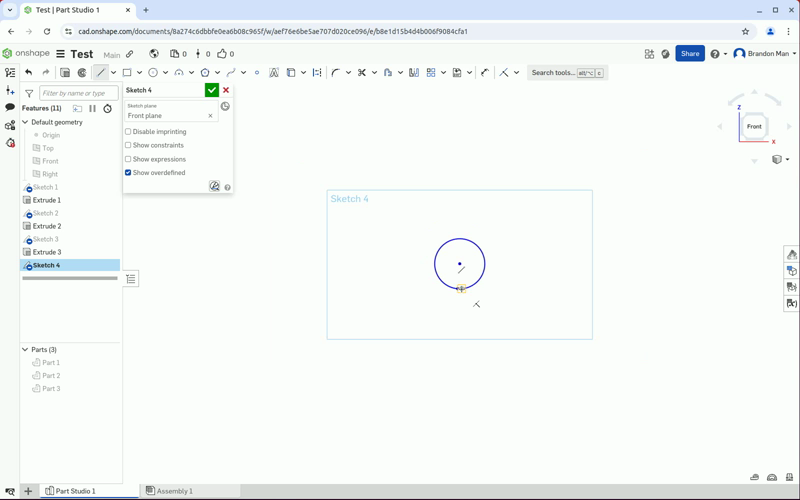
scroll(-6)
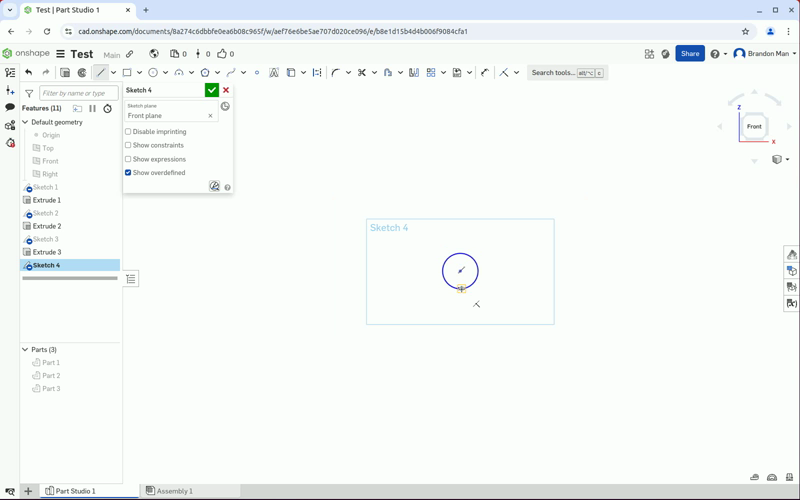
scroll(-6)
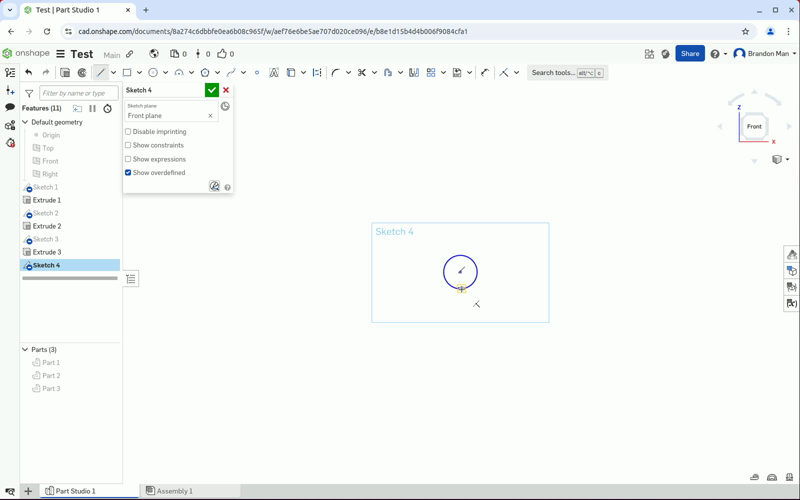
scroll(-6)
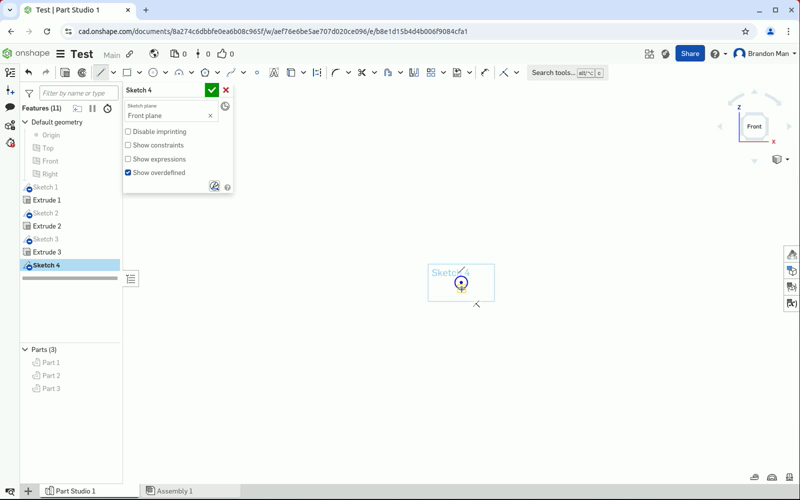
key_down(shift)
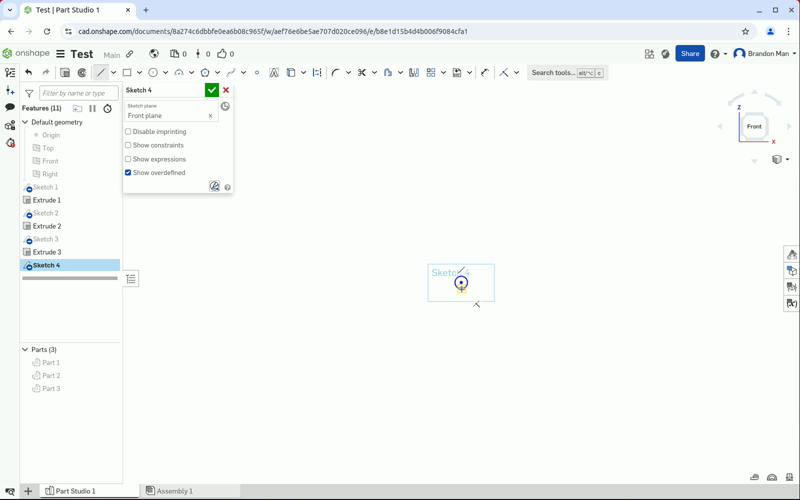
mouse_move(492, 288)
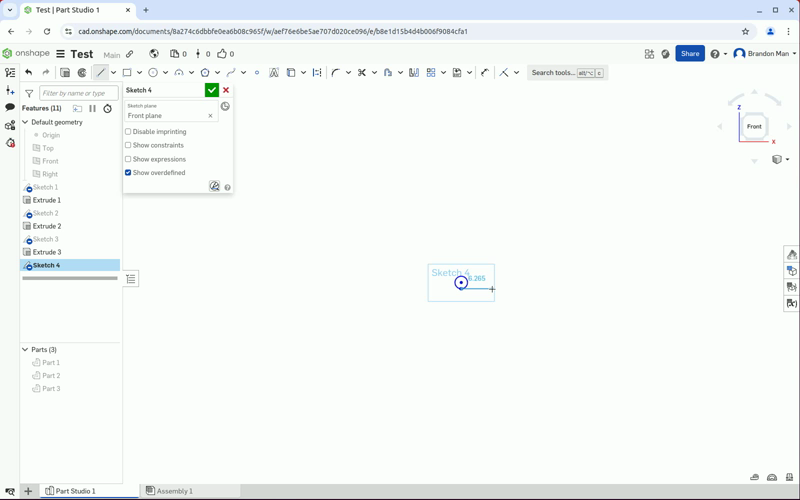
mouse_move(461, 288)
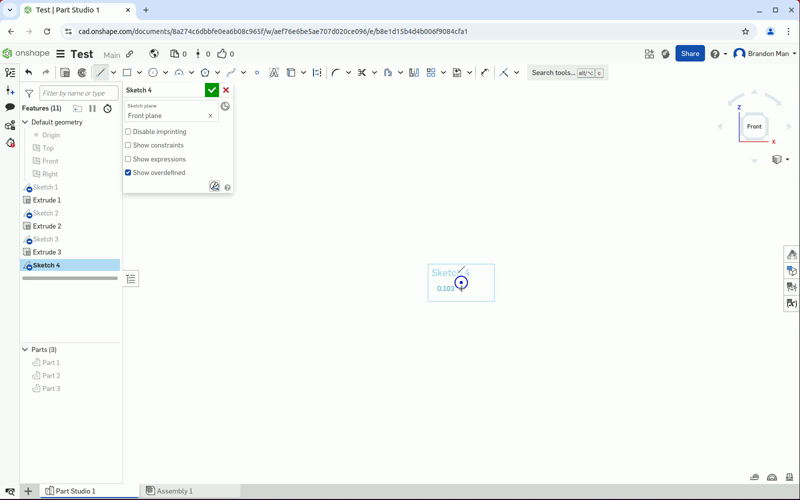
scroll(6)
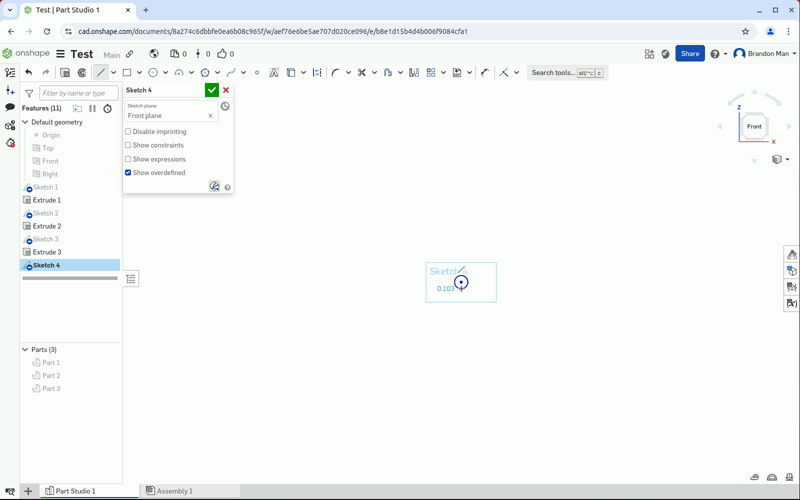
scroll(6)
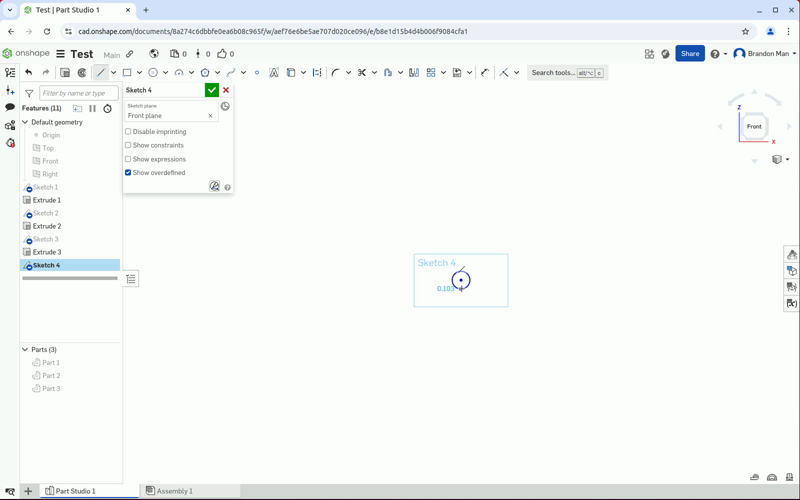
scroll(6)
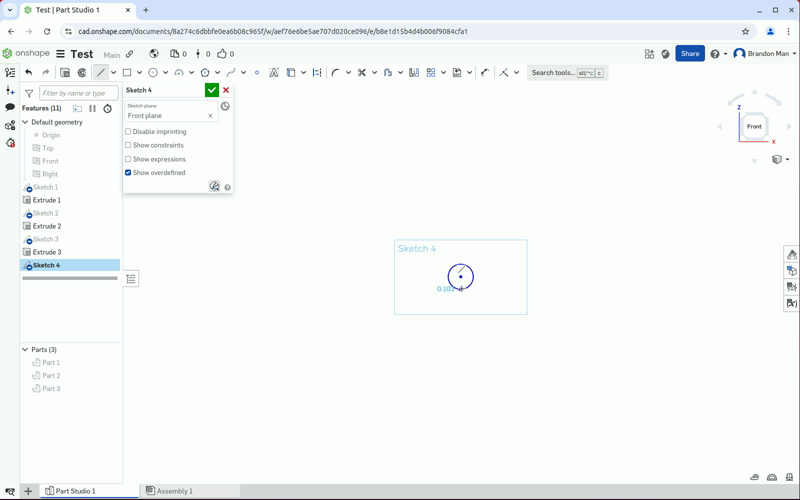
scroll(6)
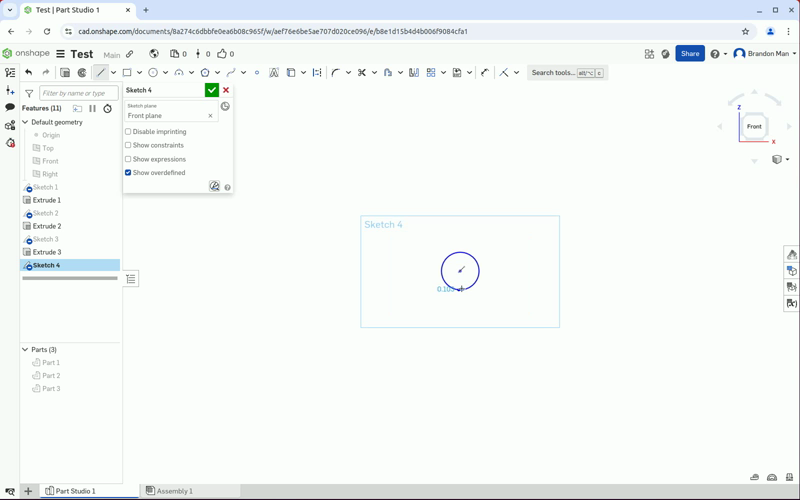
scroll(6)
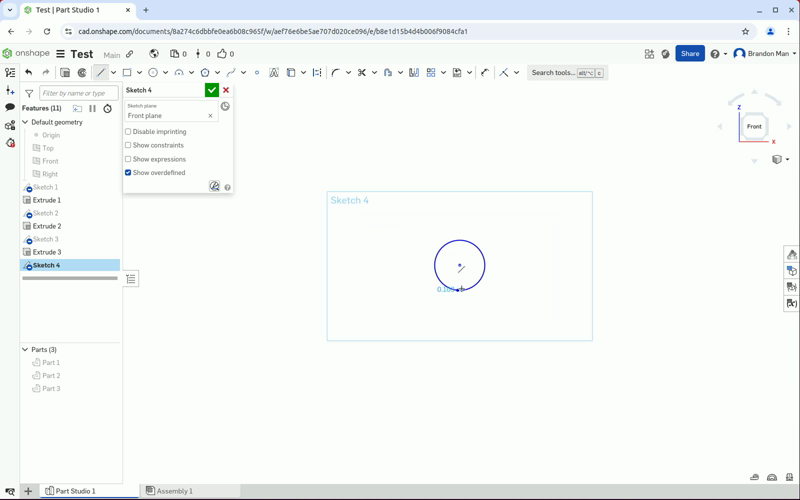
scroll(6)
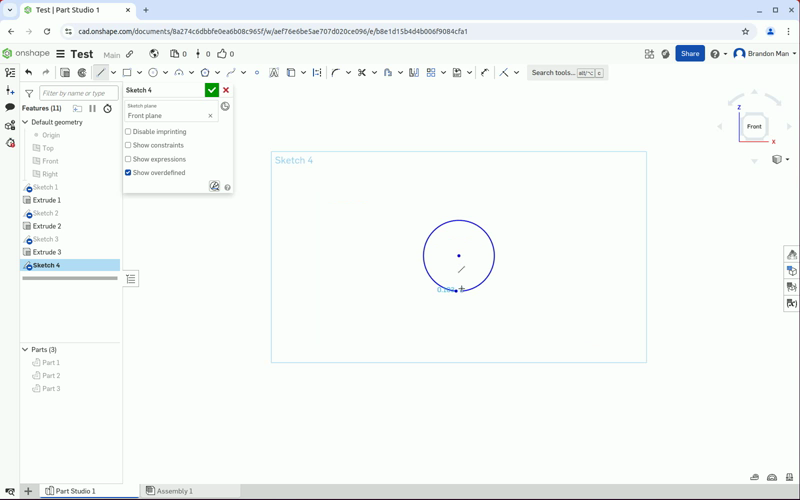
scroll(6)
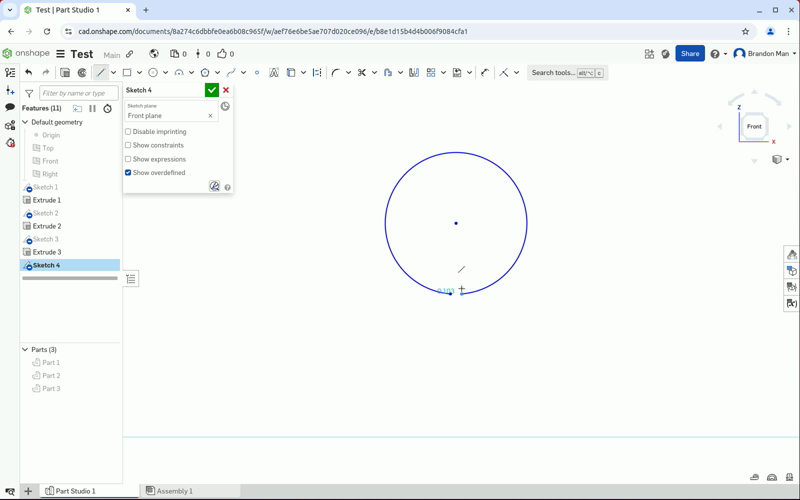
click(461, 288)
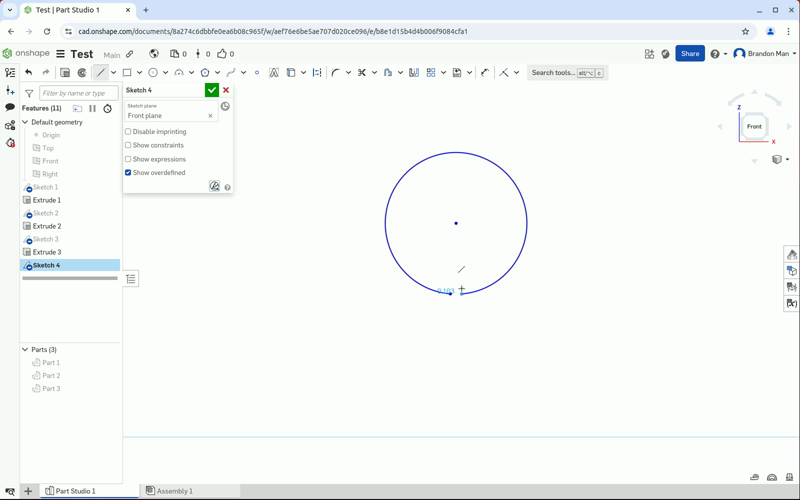
scroll(-6)
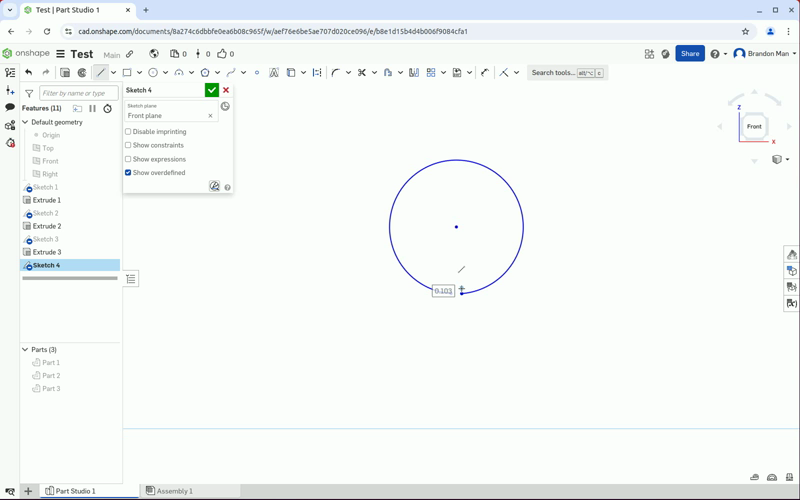
scroll(-6)
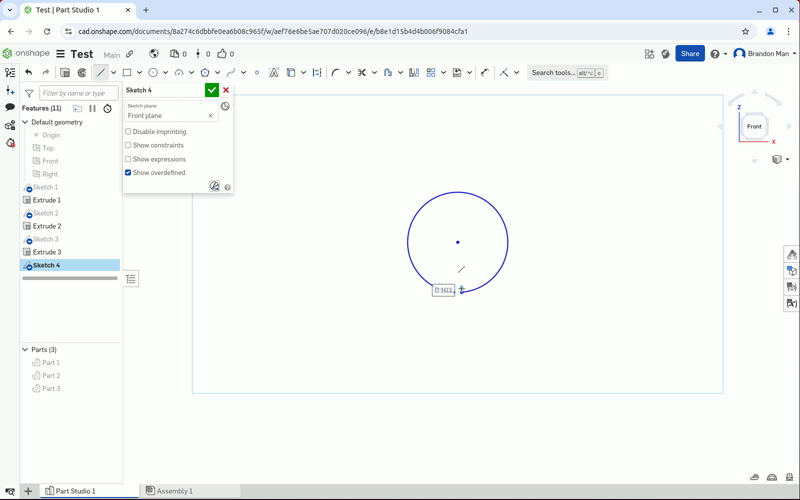
scroll(-6)
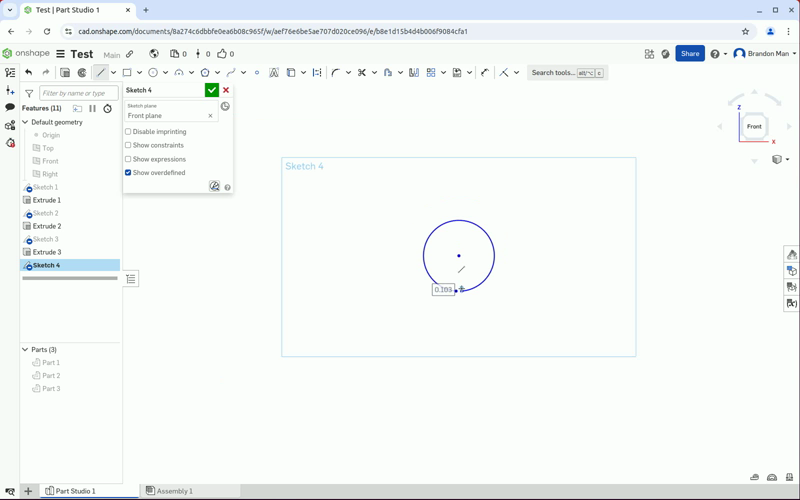
scroll(-6)
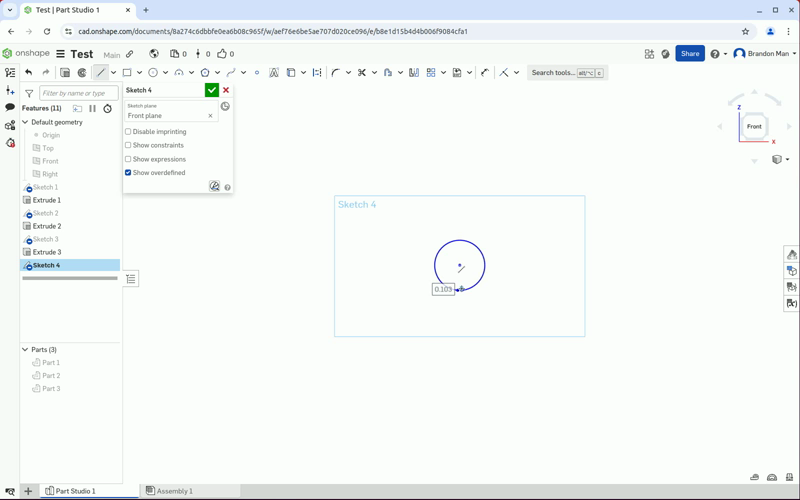
scroll(-6)
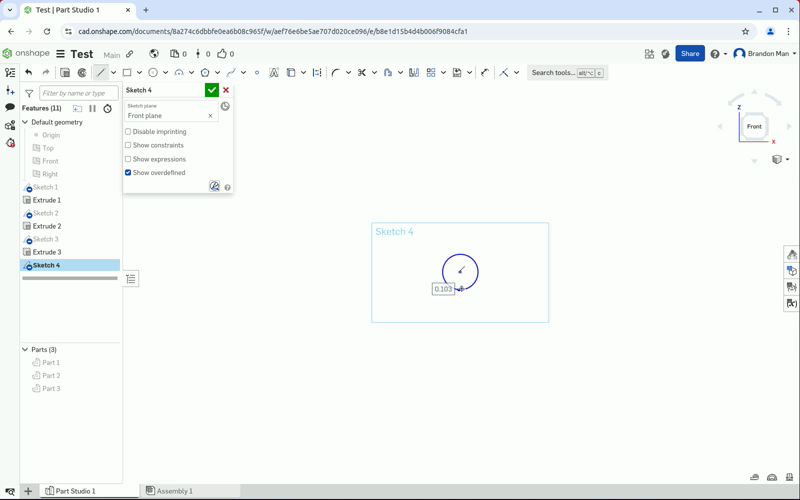
scroll(-6)
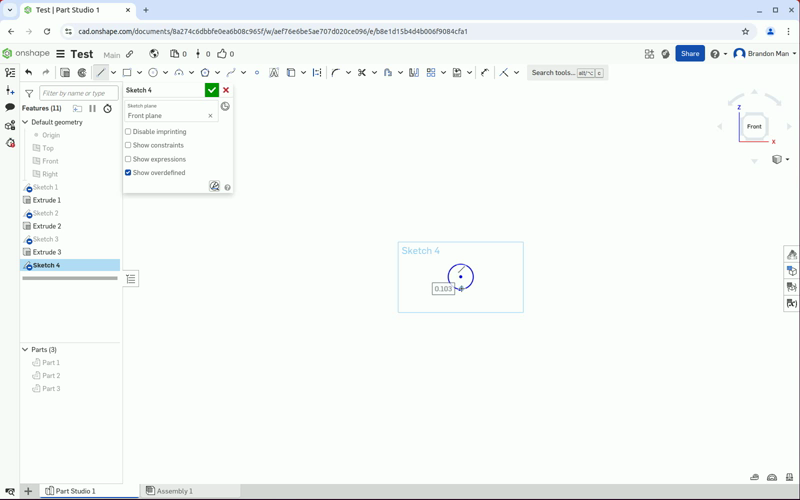
scroll(-6)
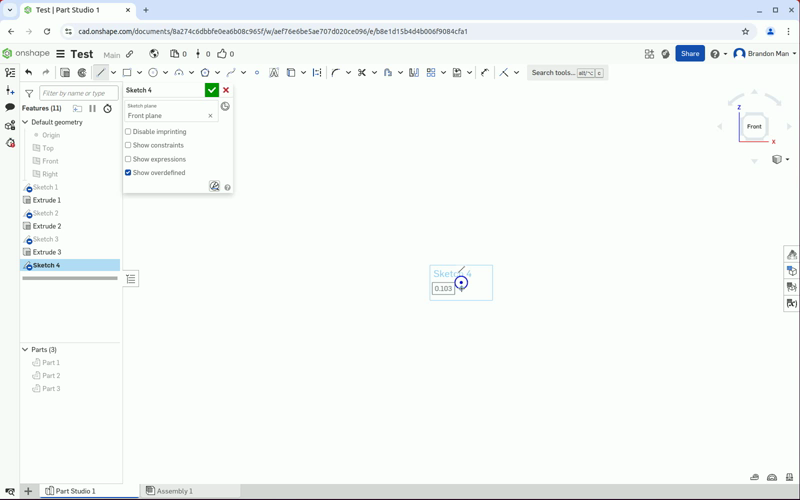
key_up(shift)
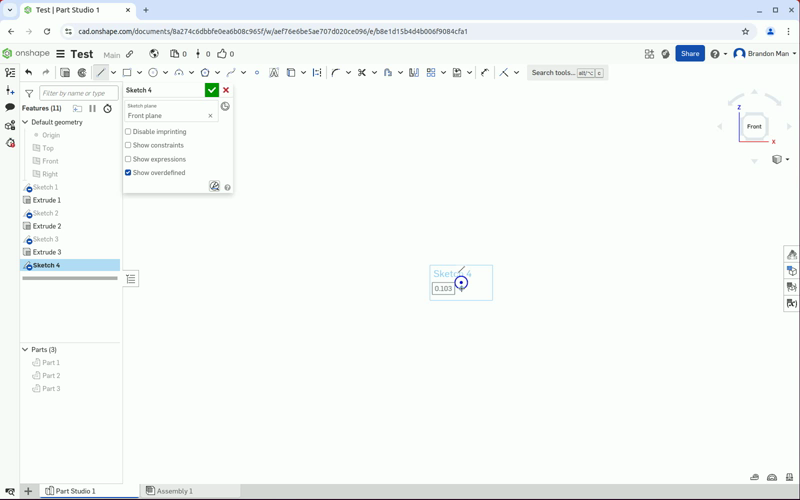
key(esc)
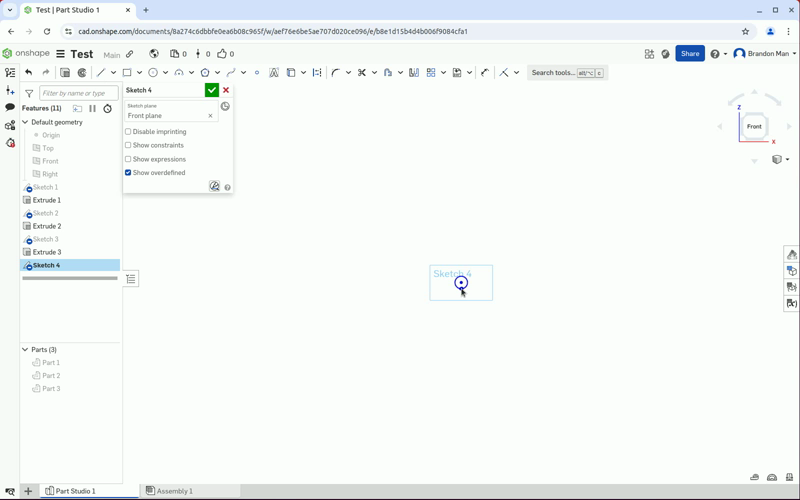
key(a)
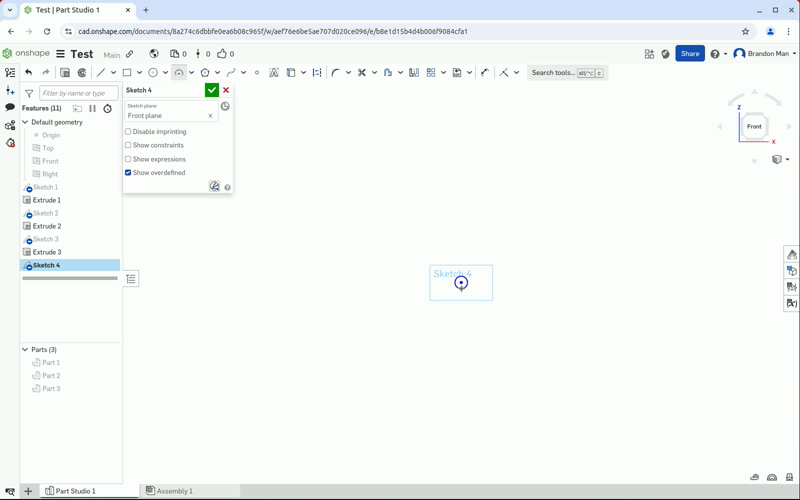
mouse_move(461, 288)
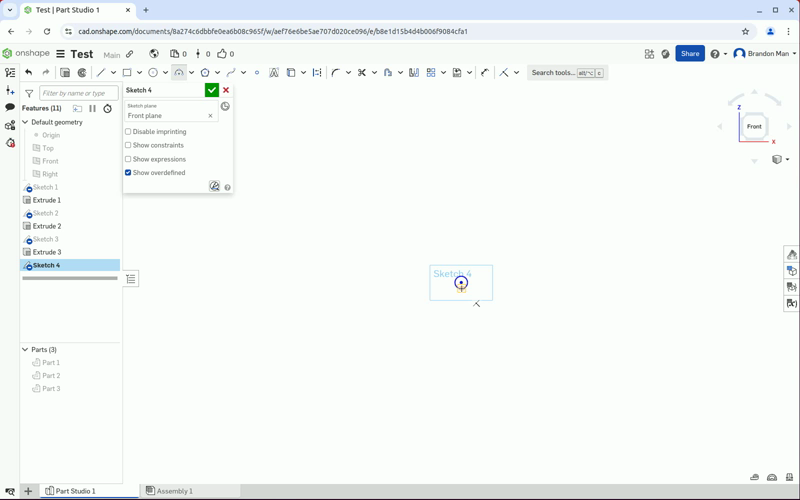
scroll(6)
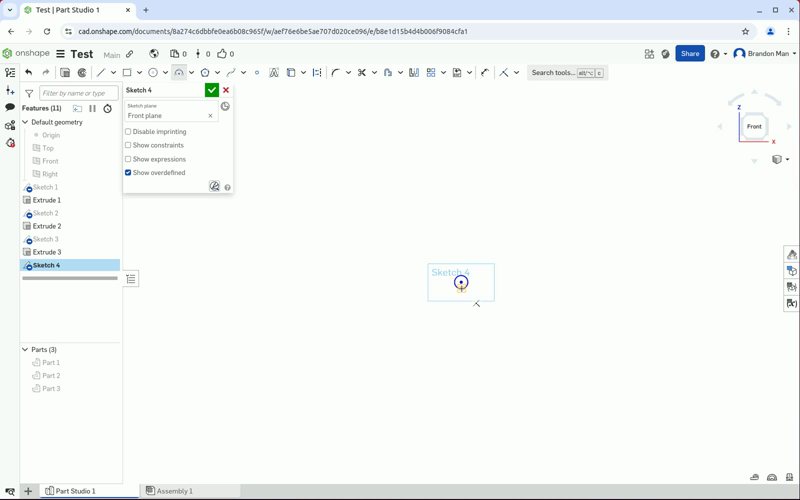
scroll(6)
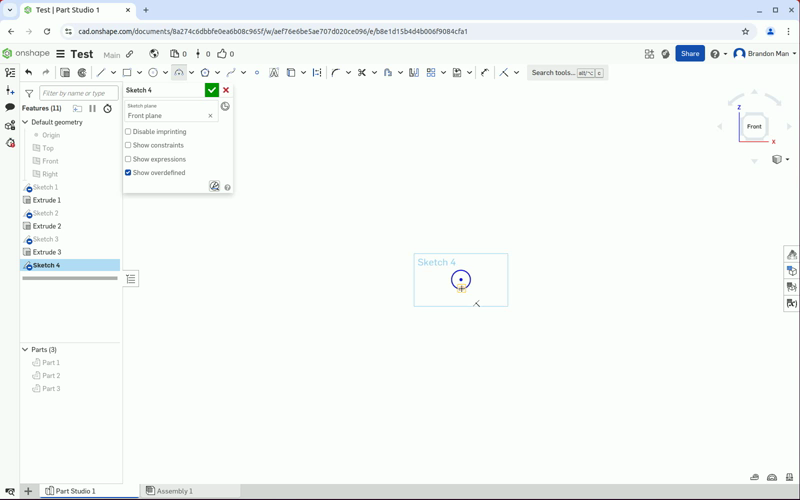
scroll(6)
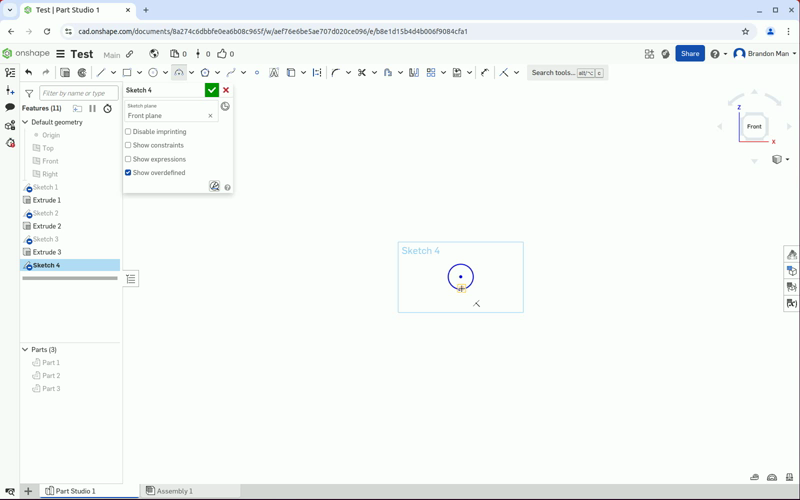
scroll(6)
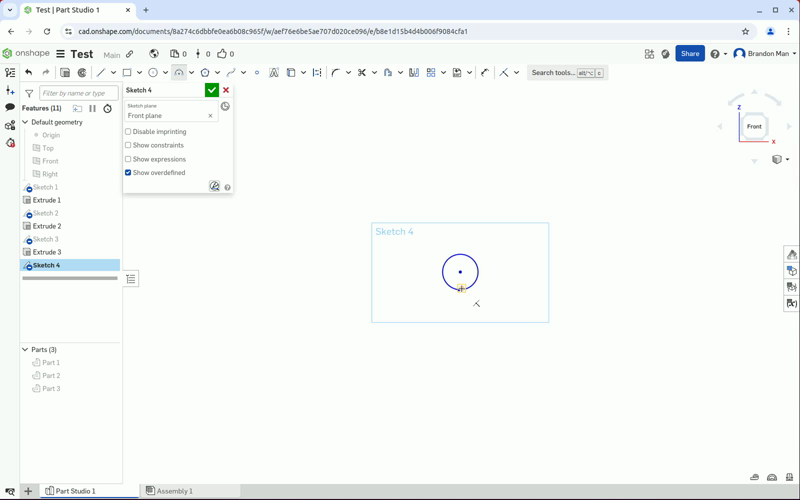
scroll(6)
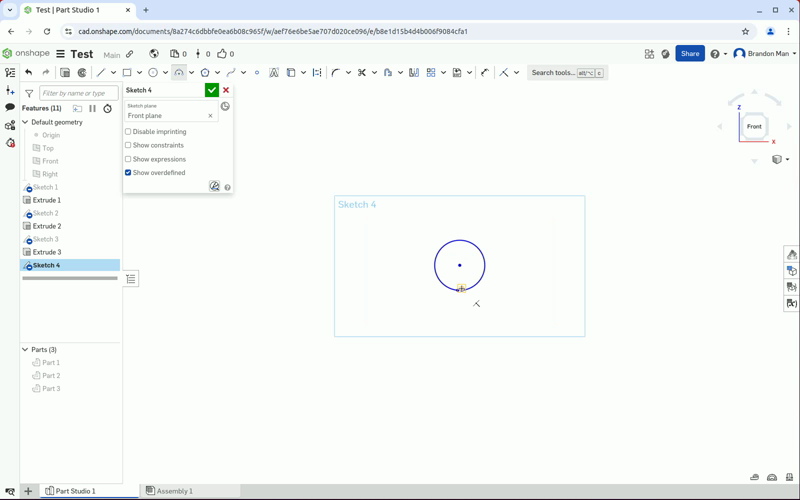
scroll(6)
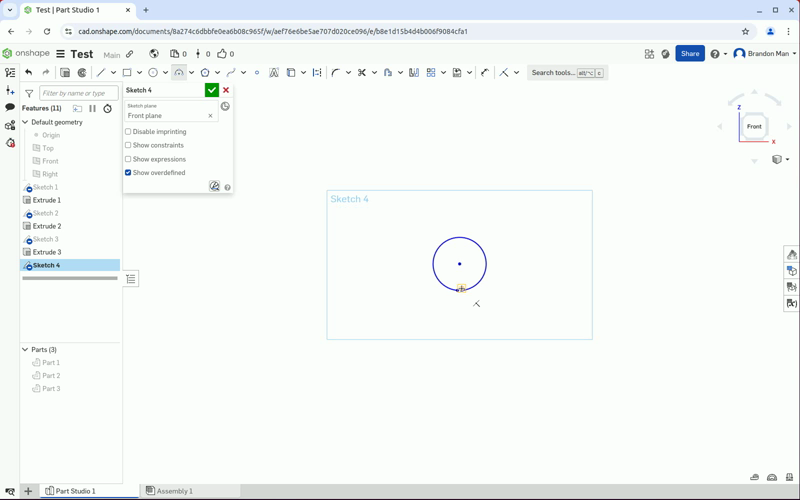
scroll(6)
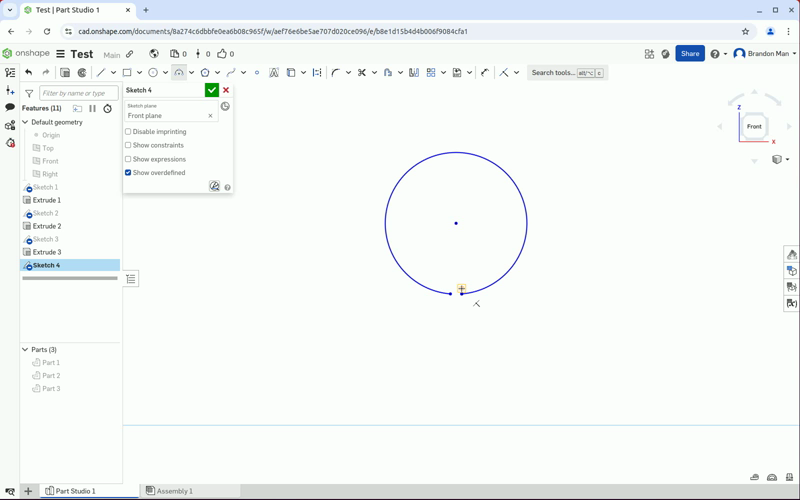
click(461, 288)
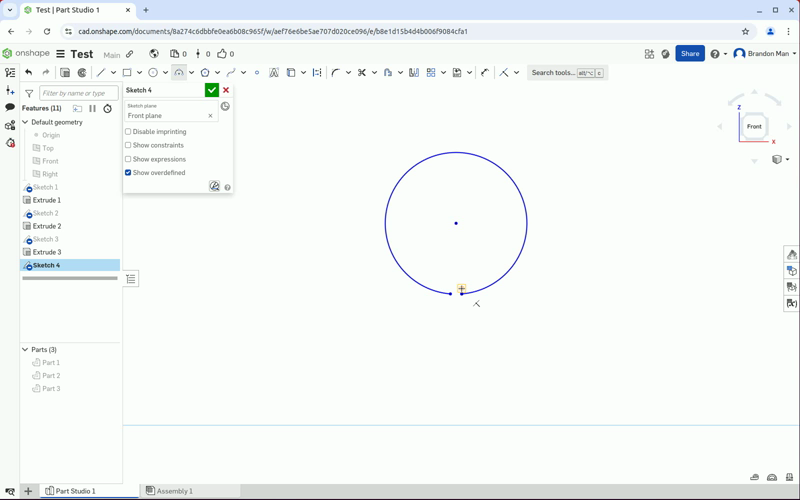
scroll(-6)
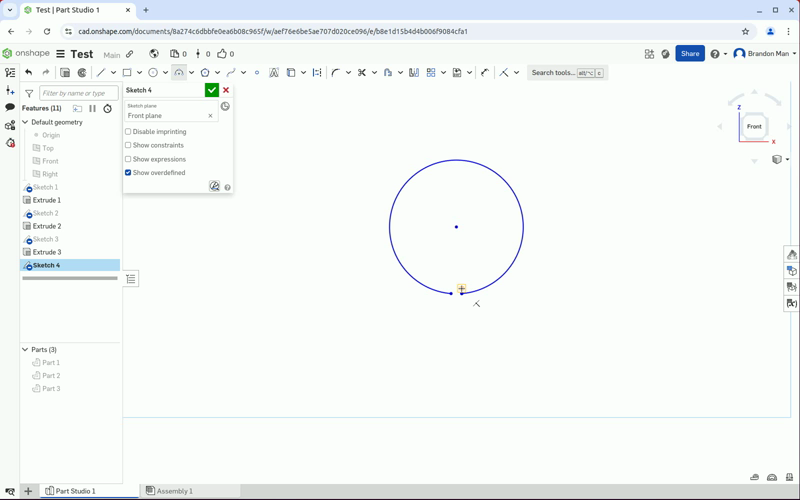
scroll(-6)
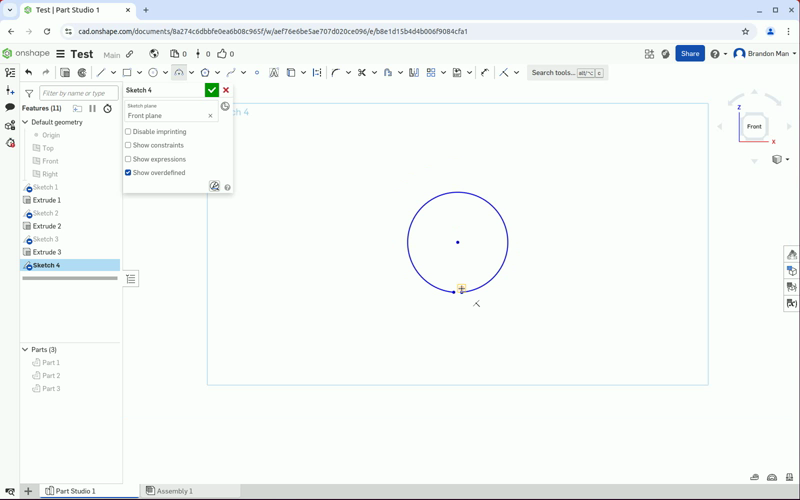
scroll(-6)
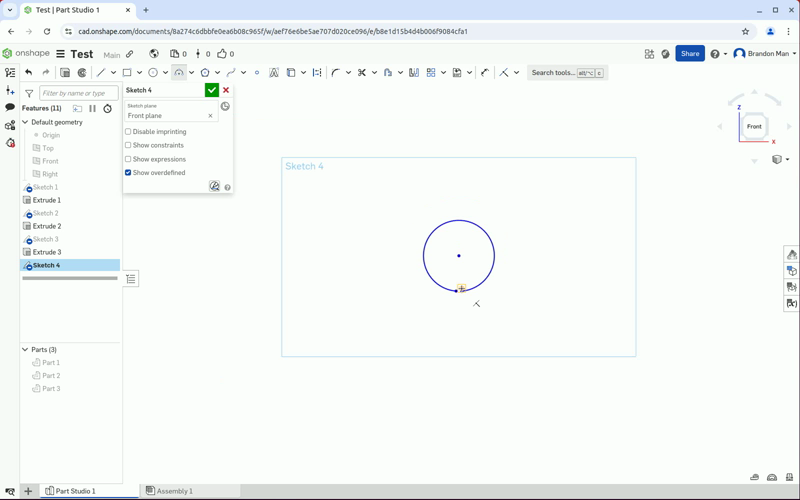
scroll(-6)
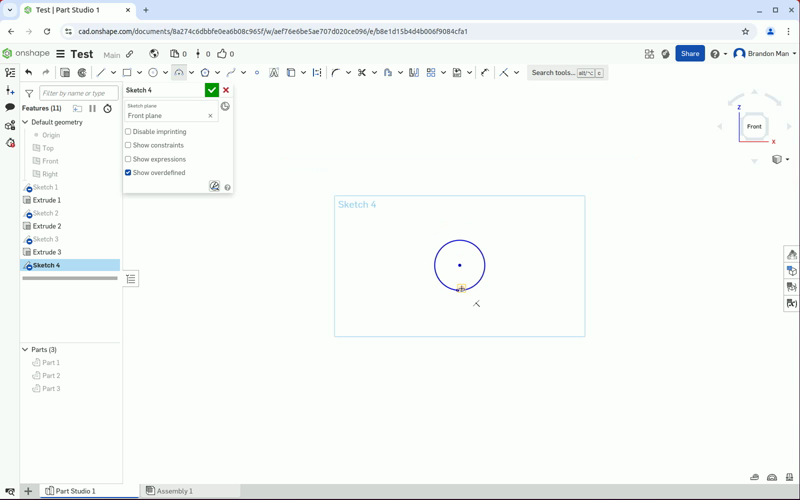
scroll(-6)
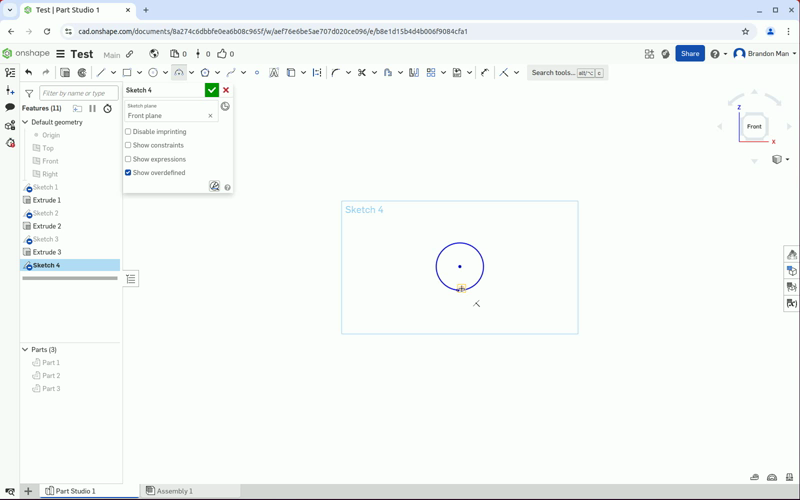
scroll(-6)
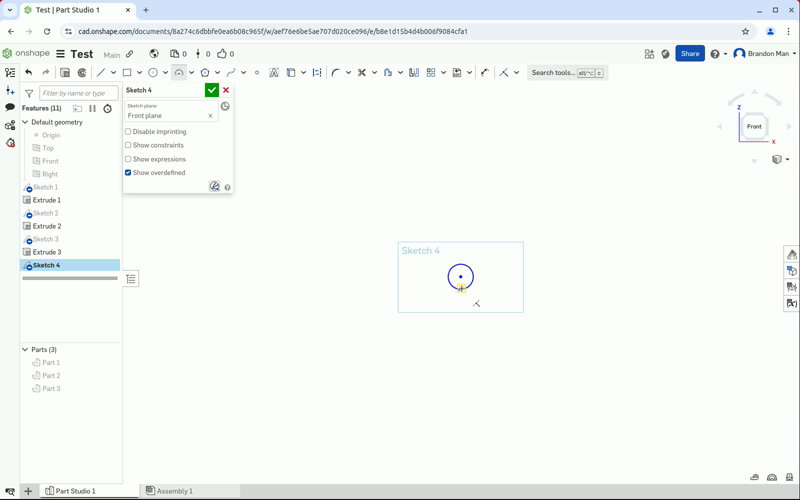
scroll(-6)
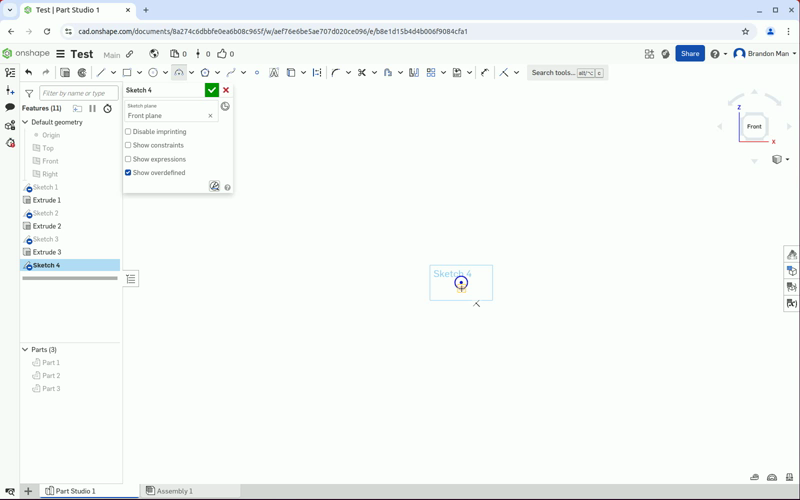
key_down(shift)
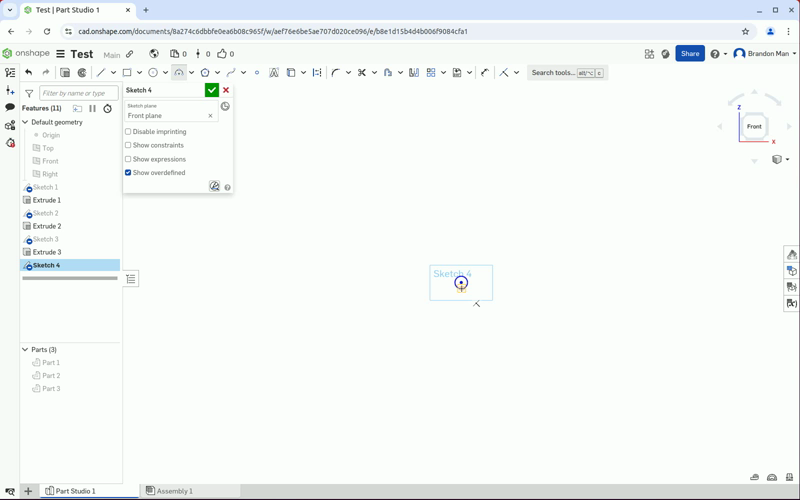
mouse_move(460, 288)
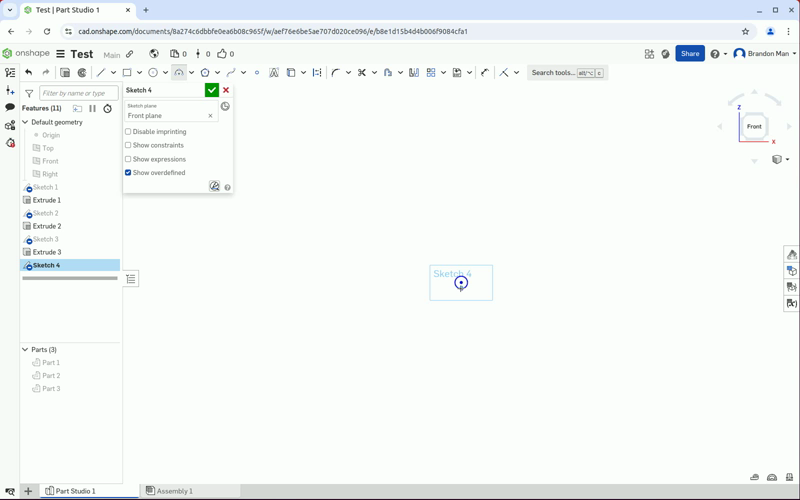
scroll(6)
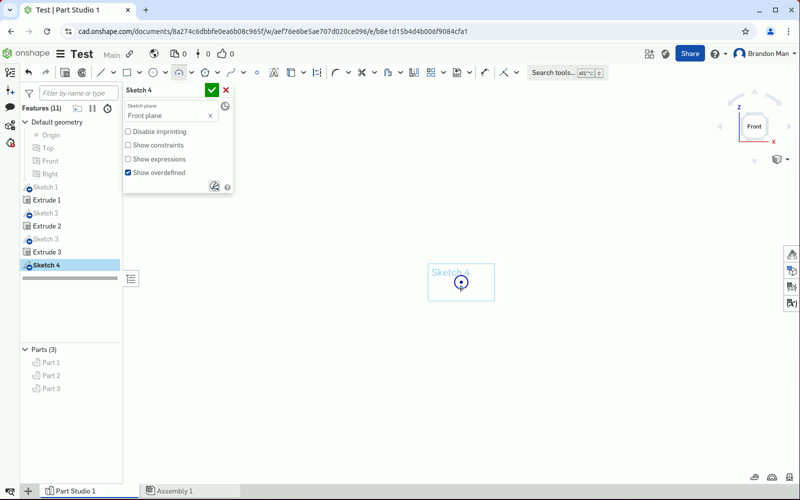
scroll(6)
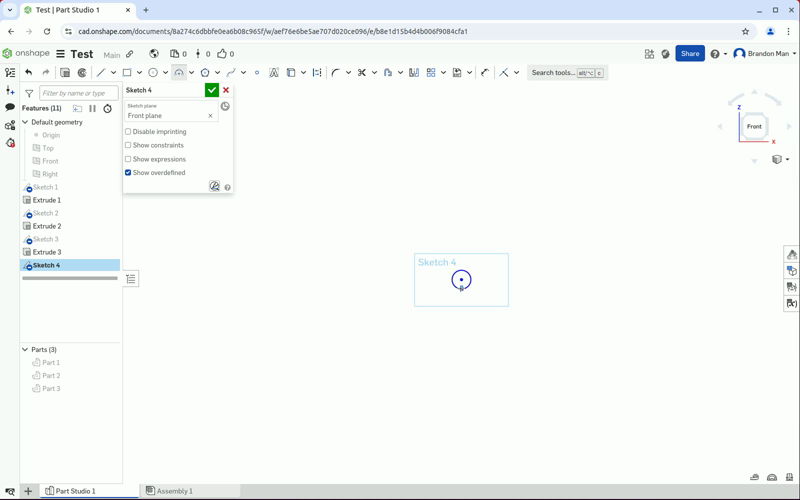
scroll(6)
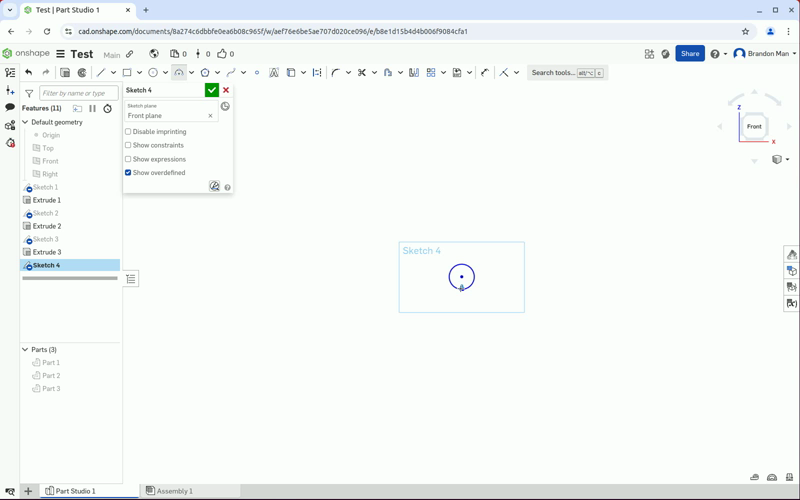
scroll(6)
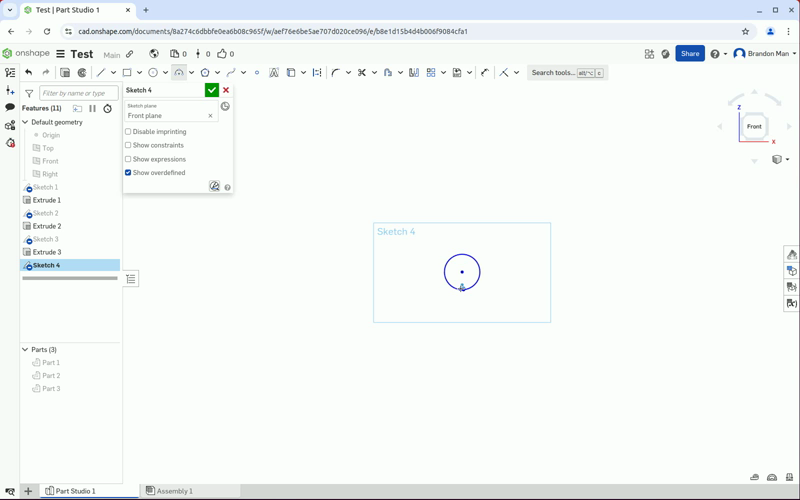
scroll(6)
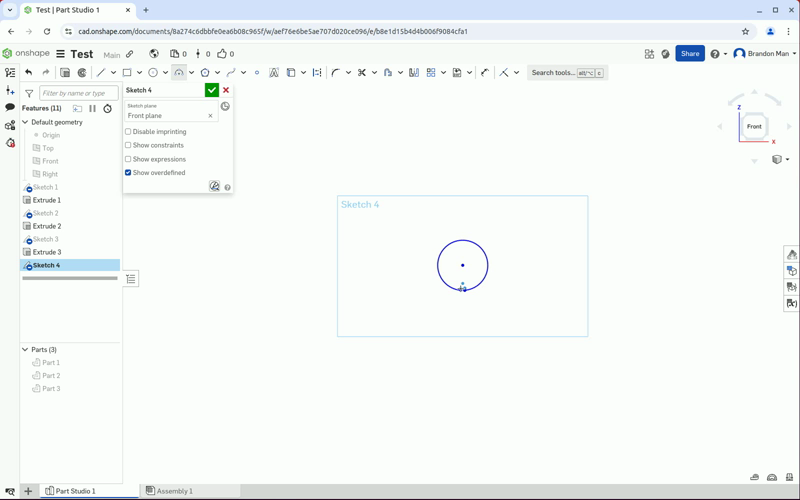
scroll(6)
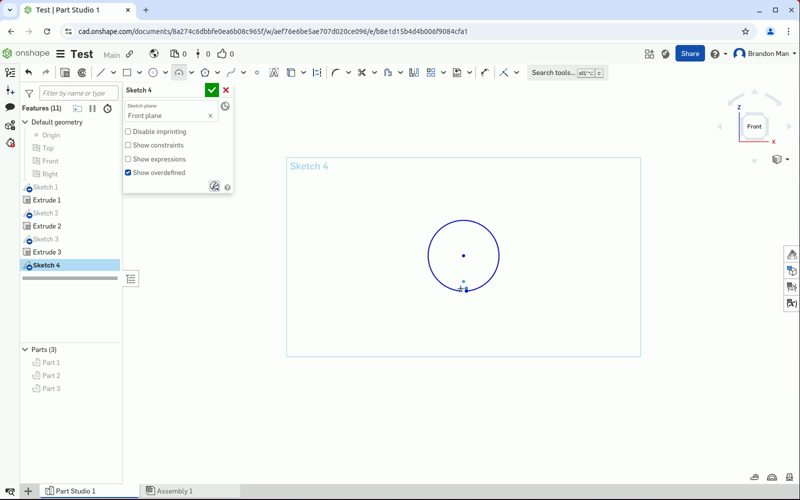
scroll(6)
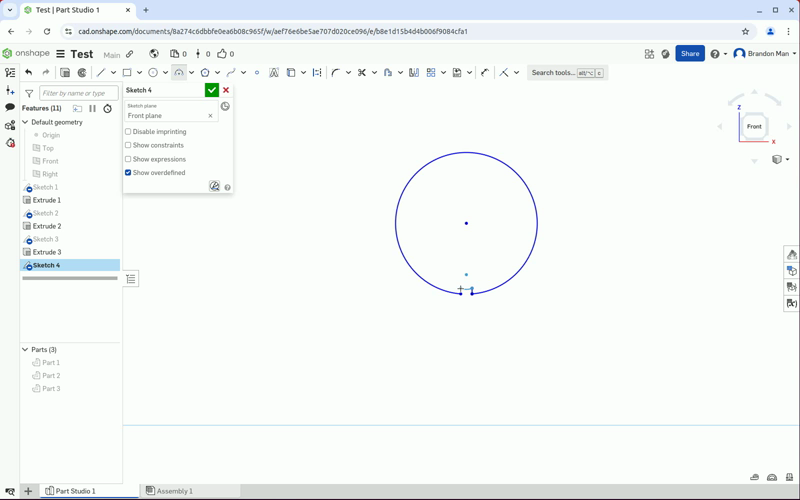
click(460, 288)
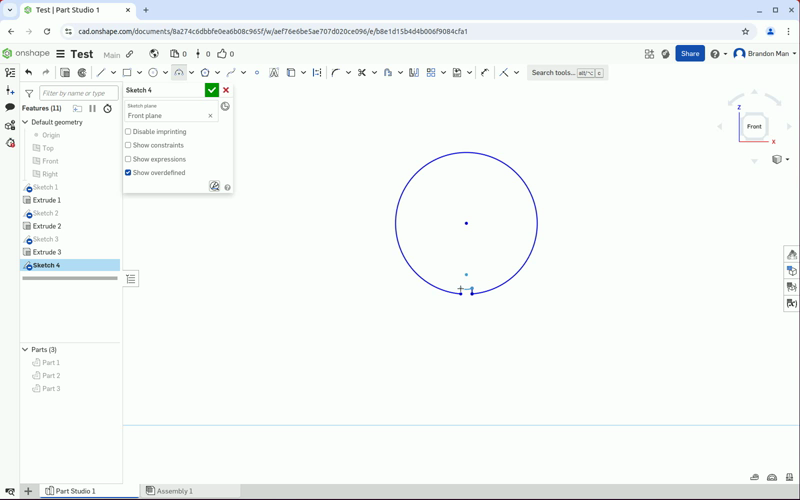
scroll(-6)
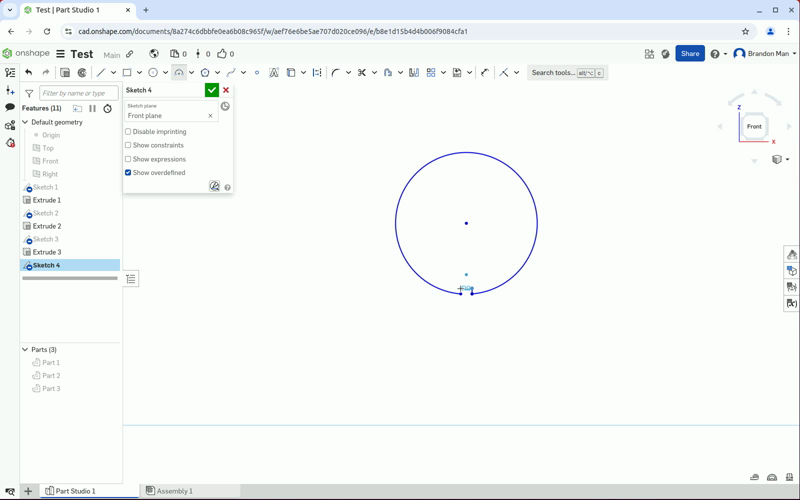
scroll(-6)
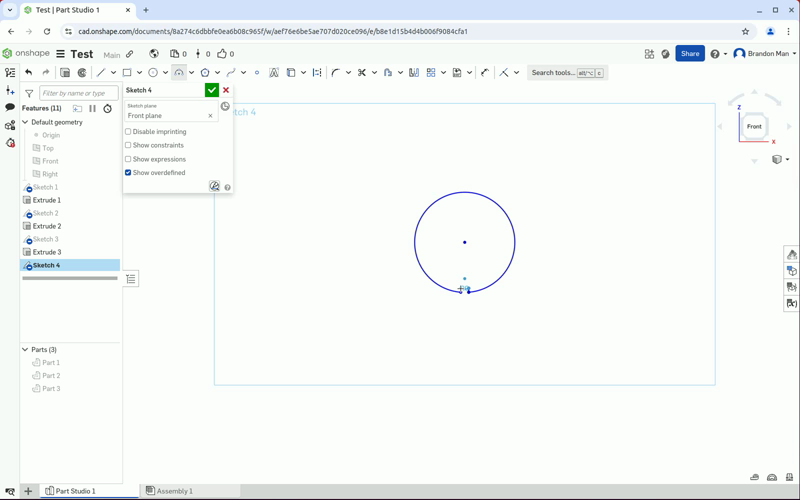
scroll(-6)
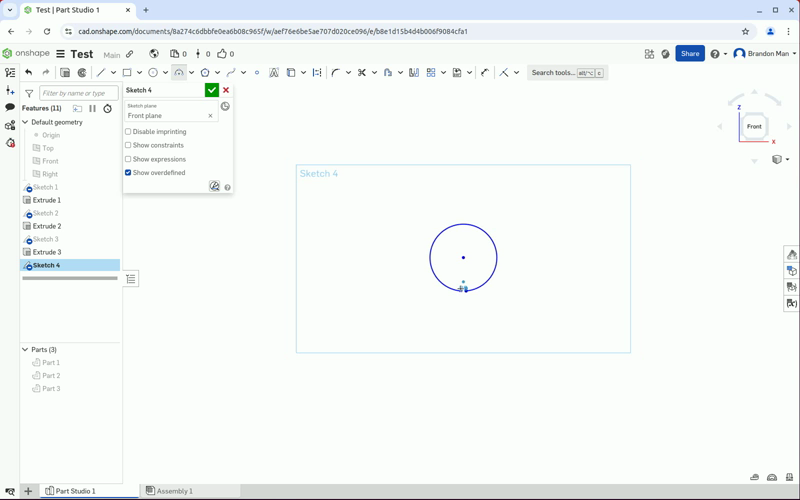
scroll(-6)
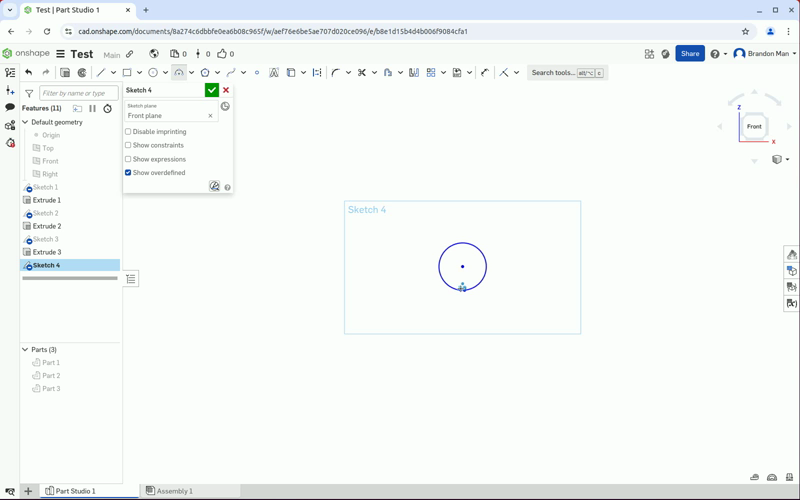
scroll(-6)
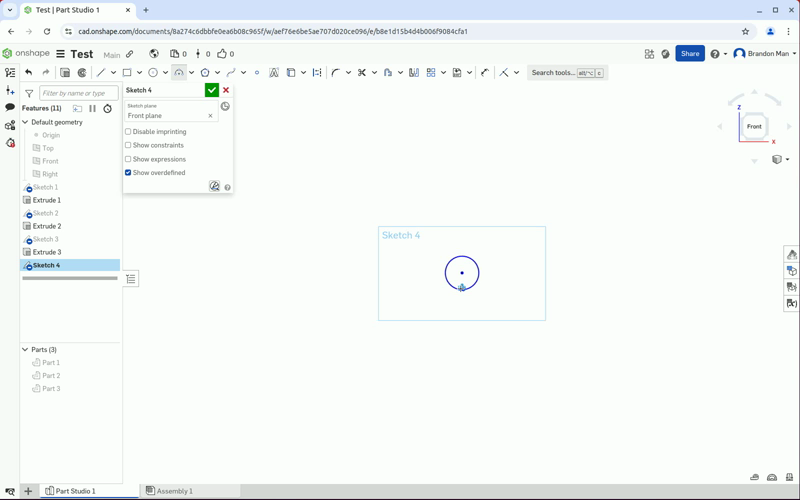
scroll(-6)
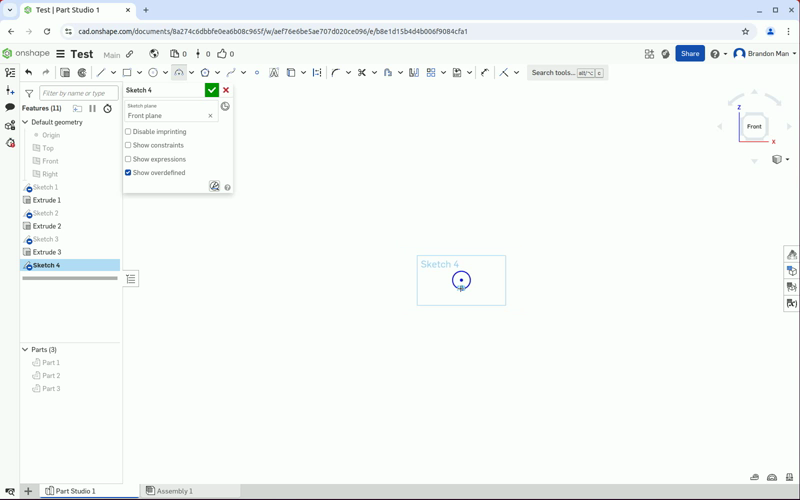
scroll(-6)
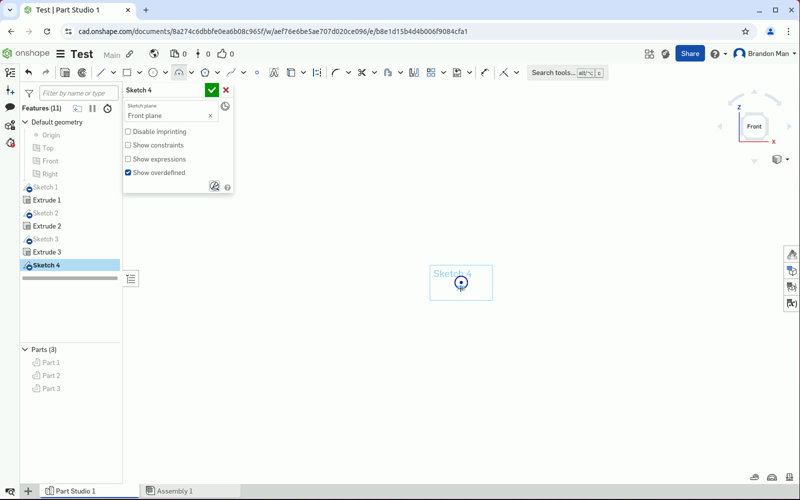
mouse_move(461, 277)
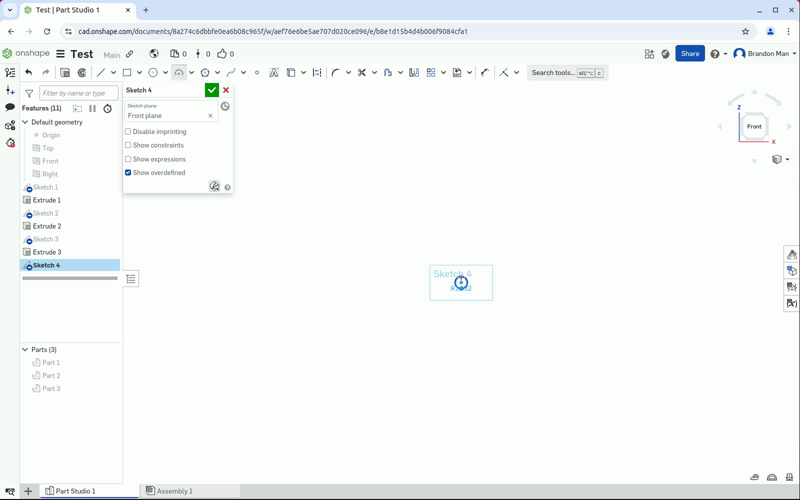
scroll(6)
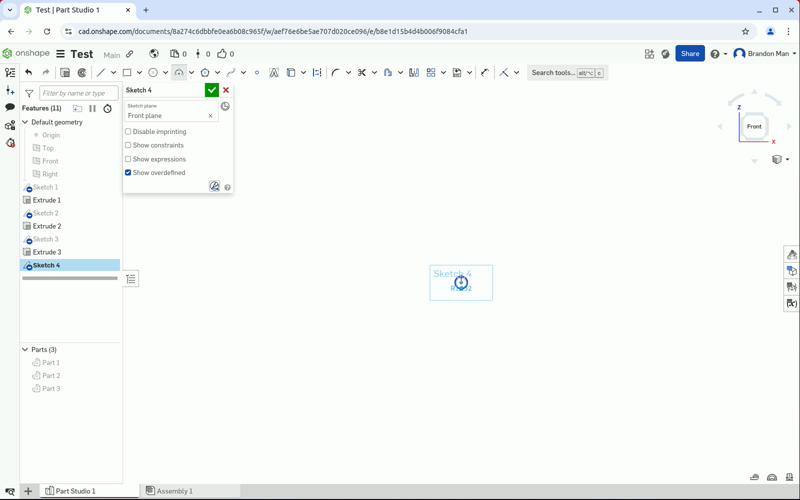
scroll(6)
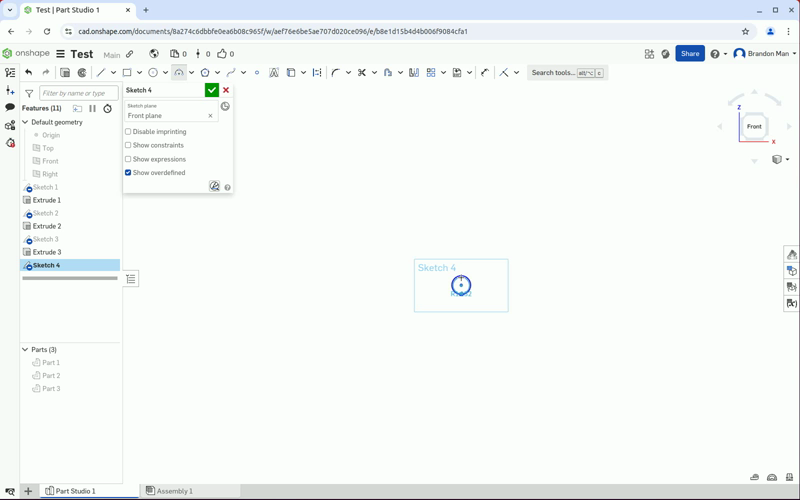
scroll(6)
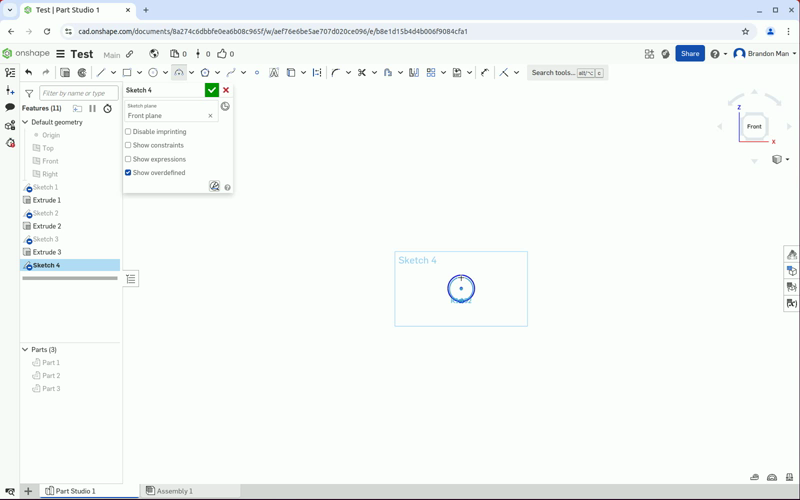
scroll(6)
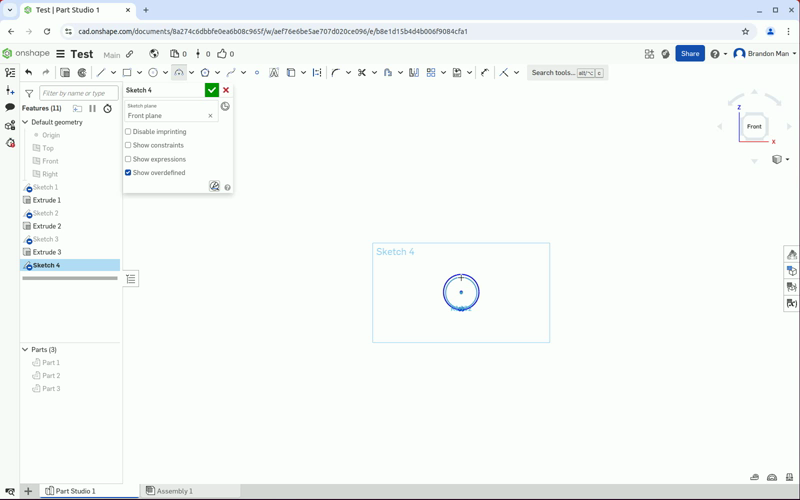
scroll(6)
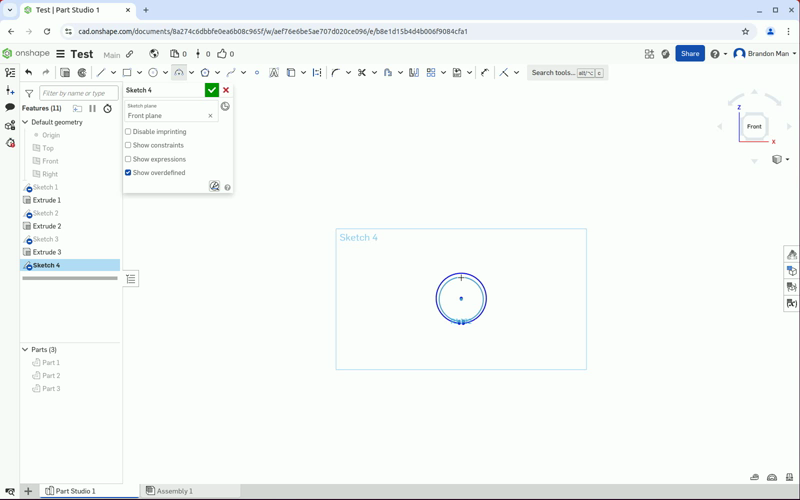
scroll(6)
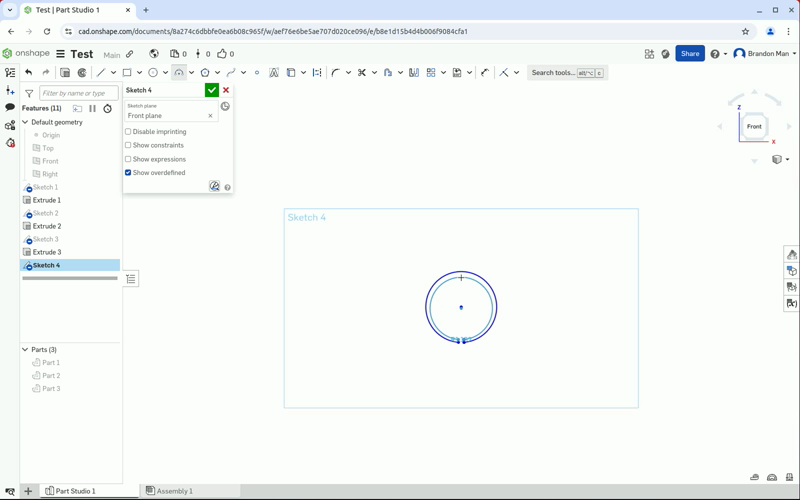
scroll(6)
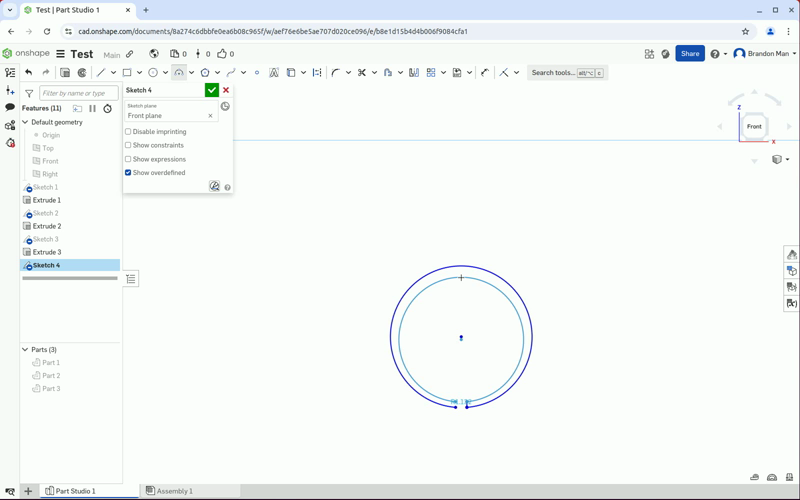
click(461, 277)
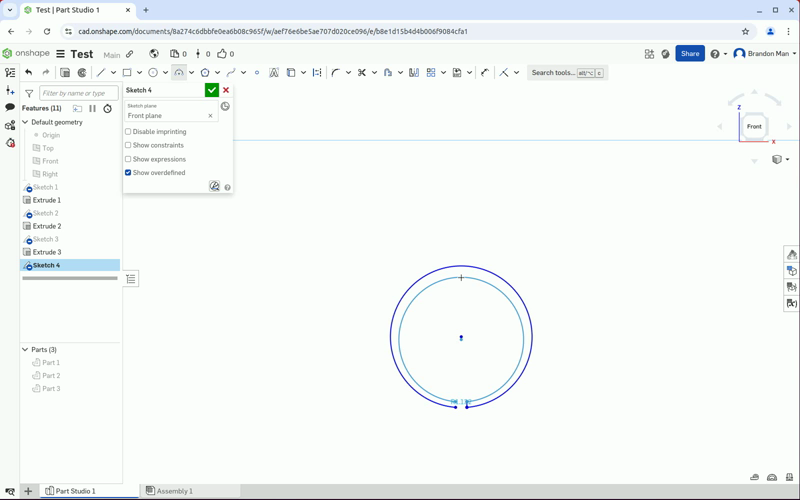
scroll(-6)
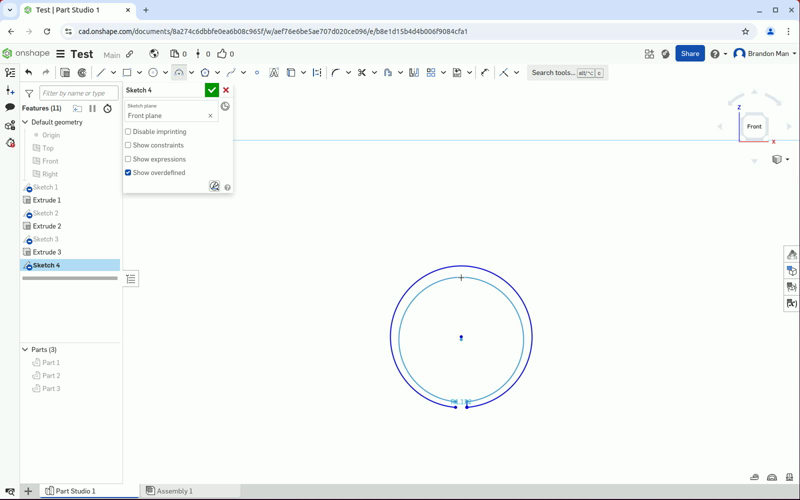
scroll(-6)
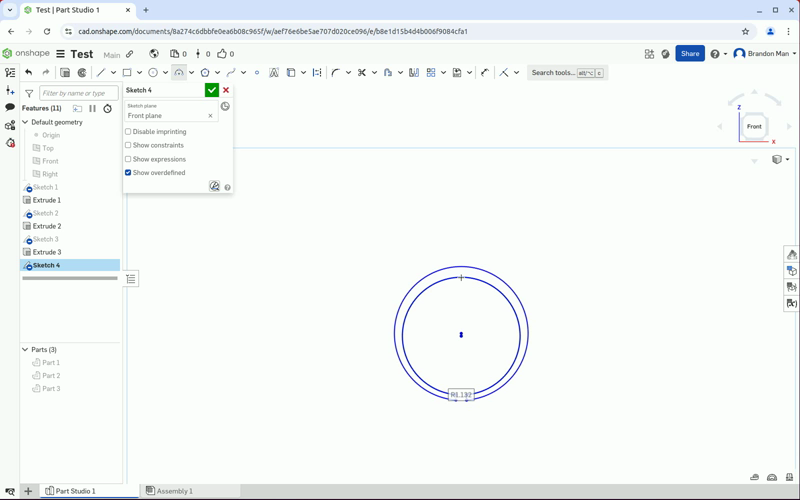
scroll(-6)
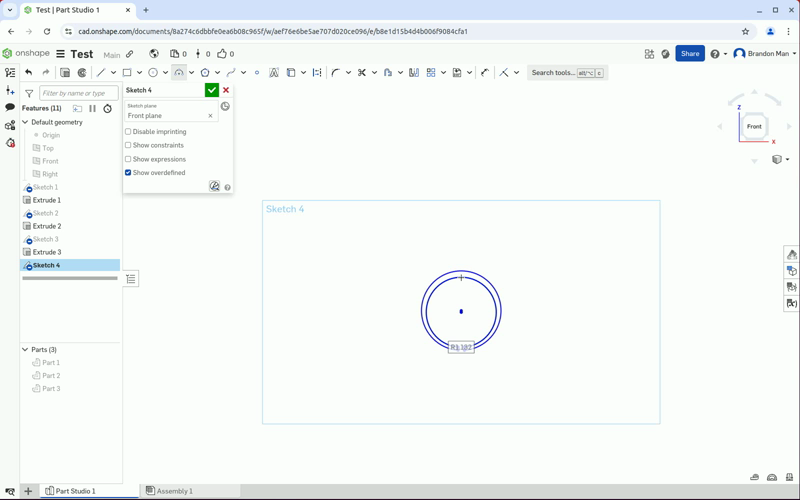
scroll(-6)
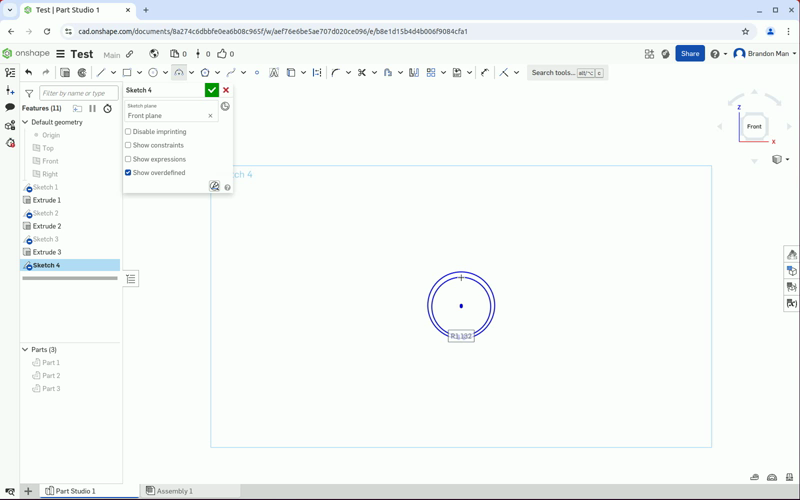
scroll(-6)
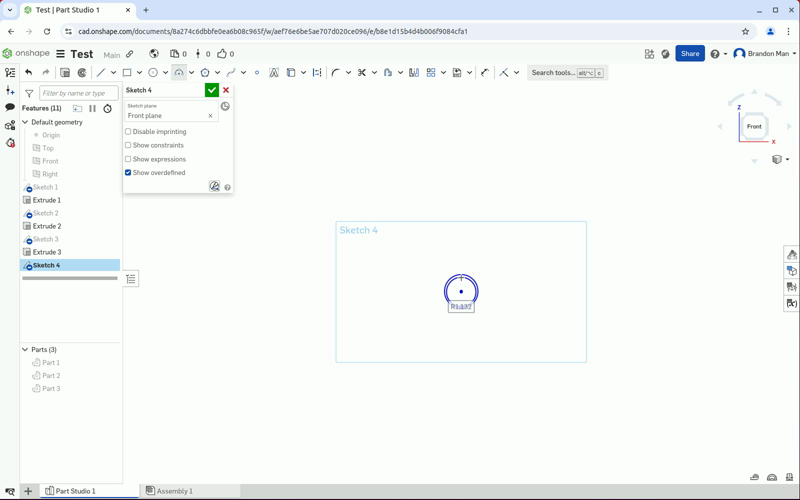
scroll(-6)
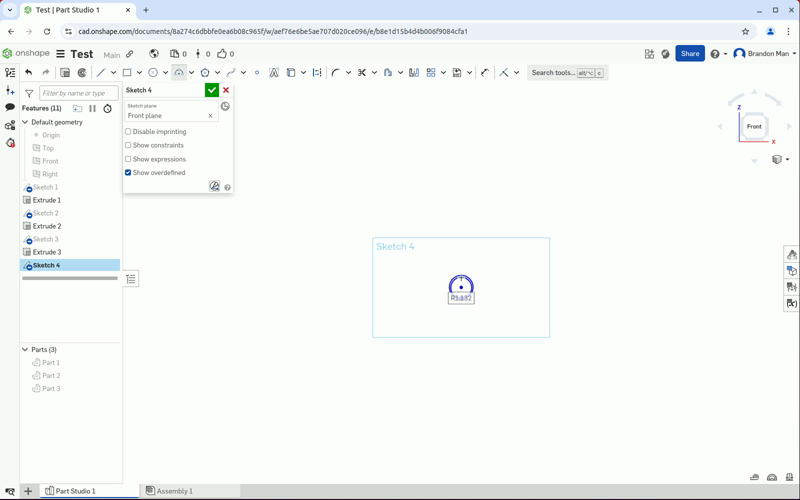
scroll(-6)
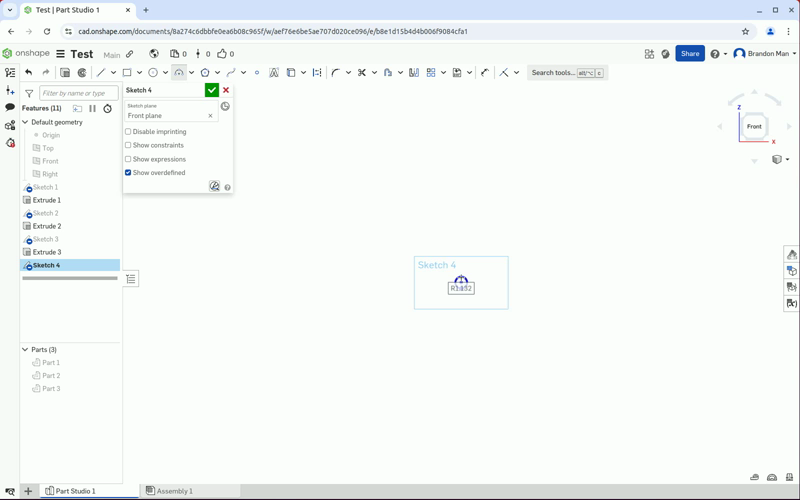
key_up(shift)
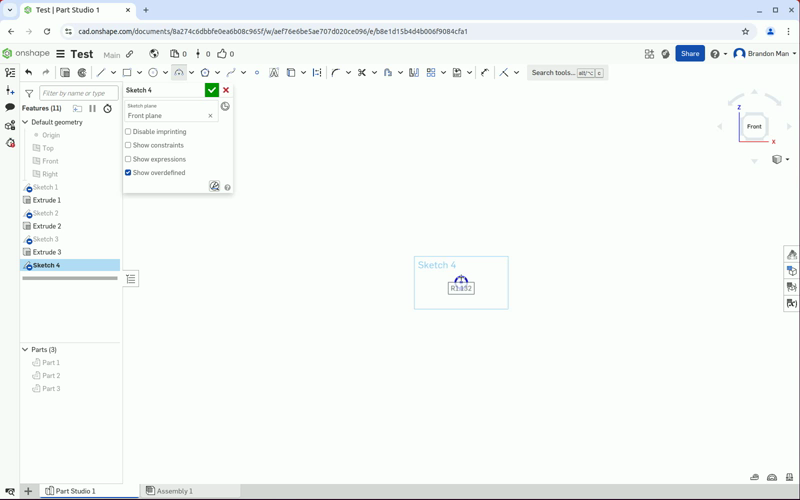
key(esc)
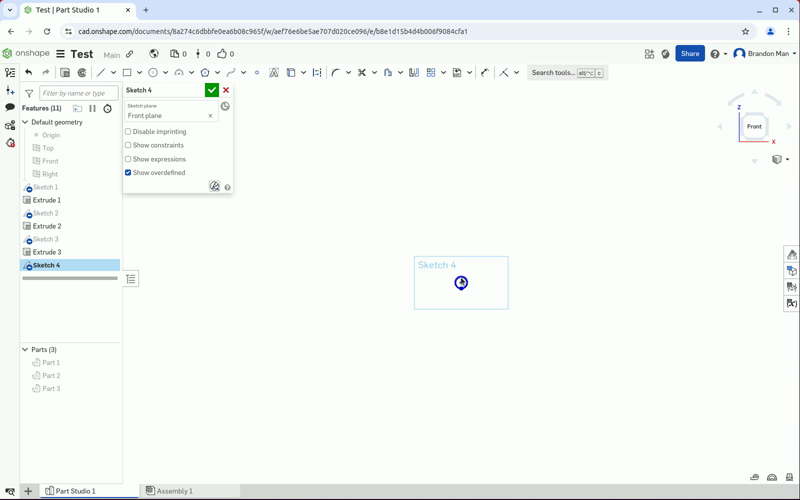
key(l)
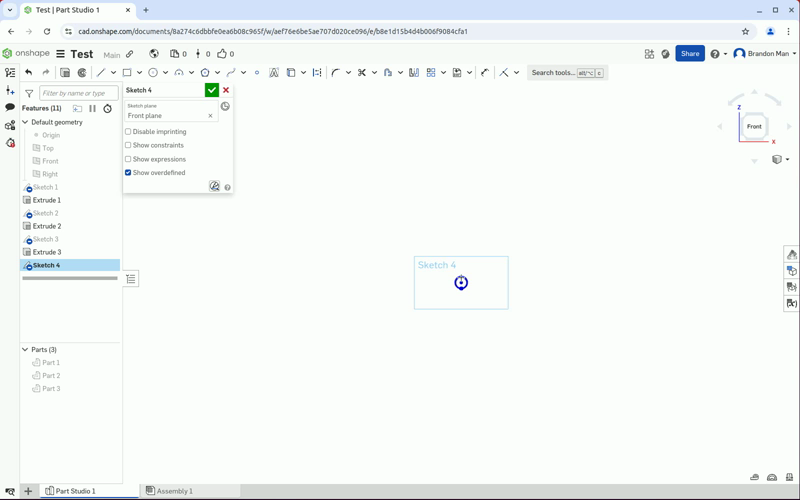
mouse_move(460, 288)
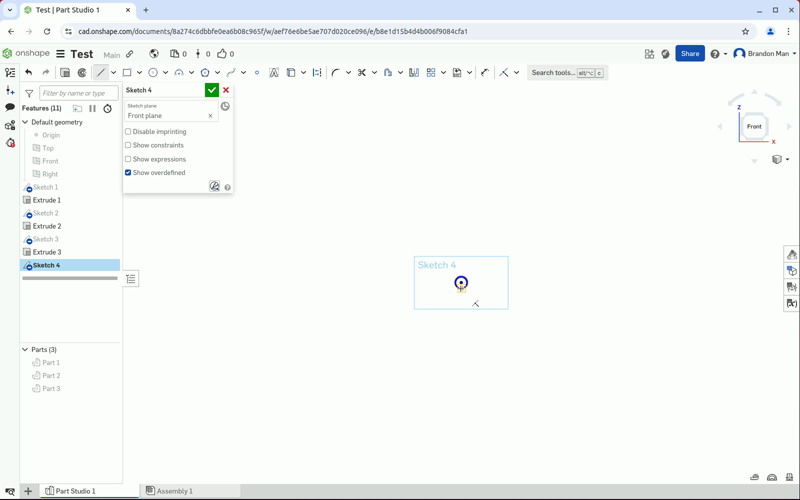
scroll(6)
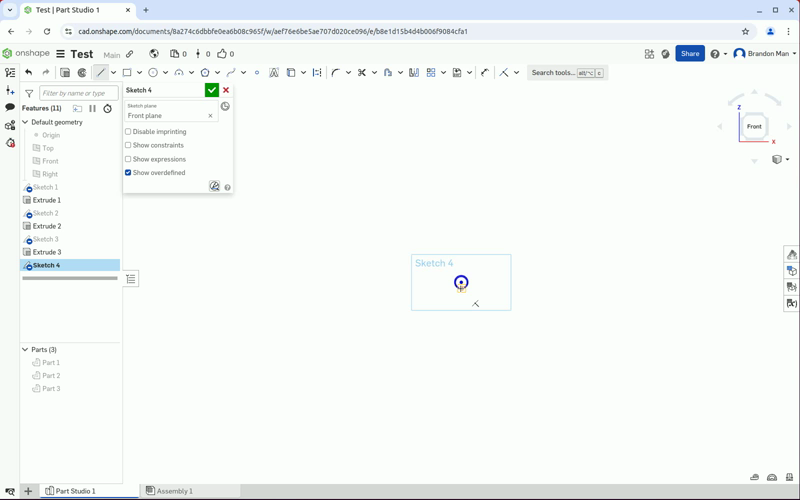
scroll(6)
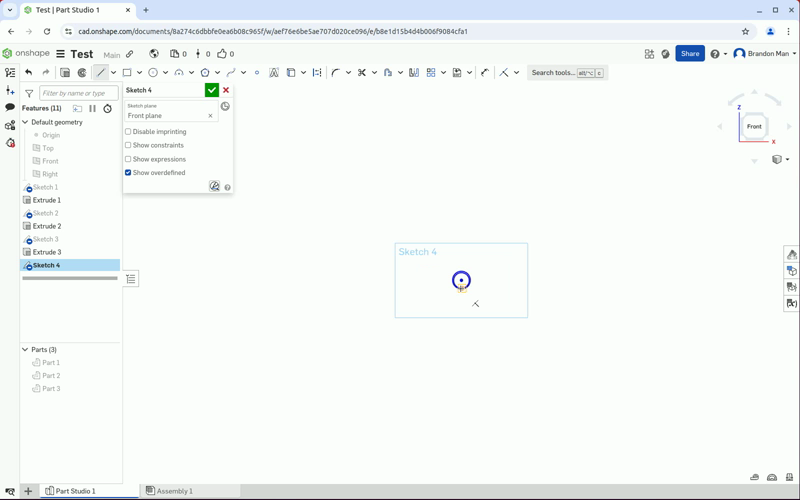
scroll(6)
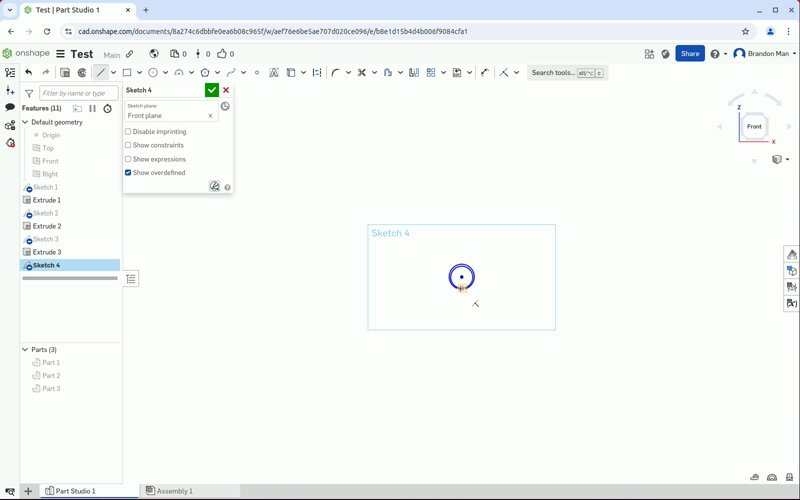
scroll(6)
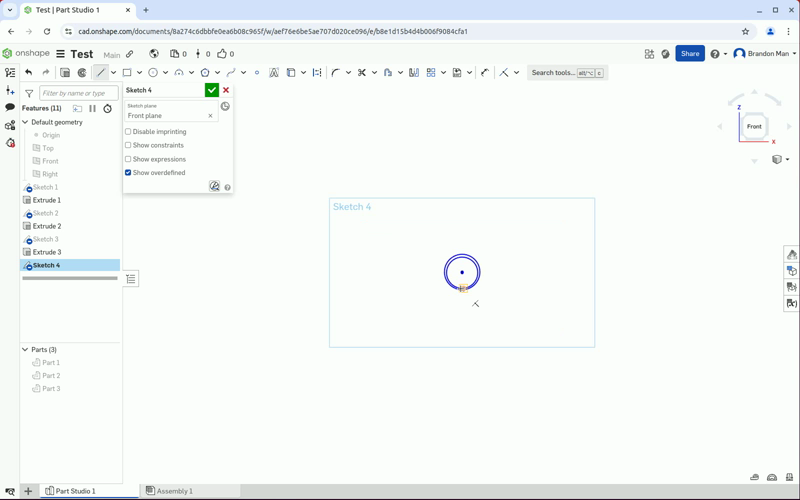
scroll(6)
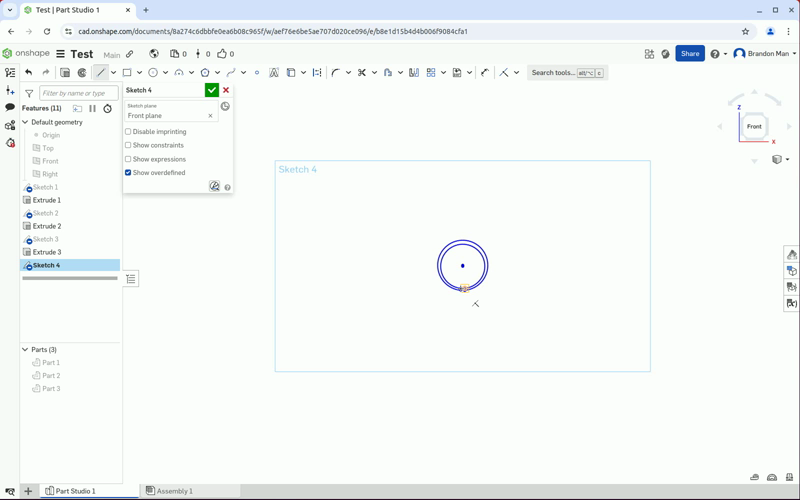
scroll(6)
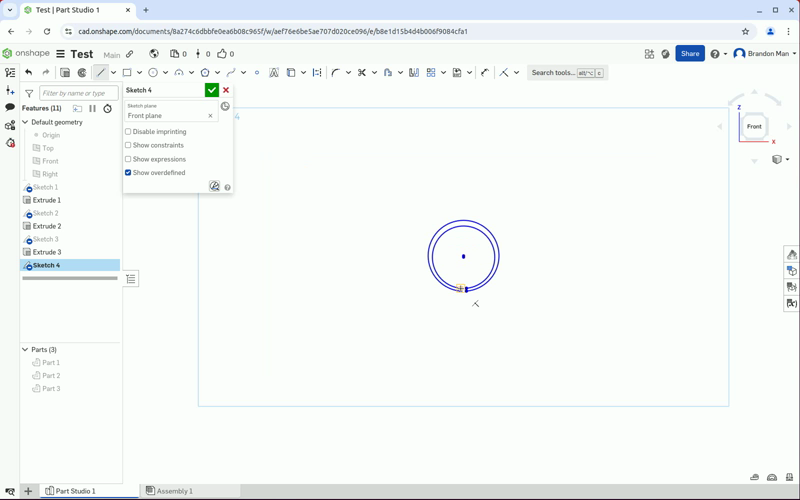
scroll(6)
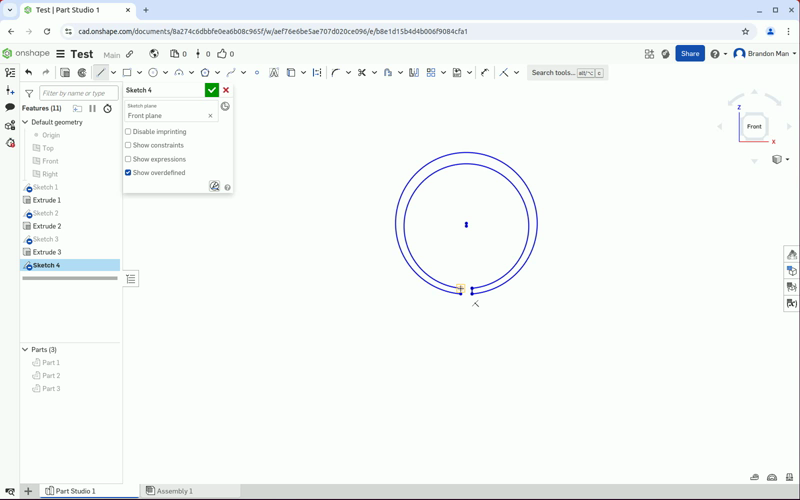
click(460, 288)
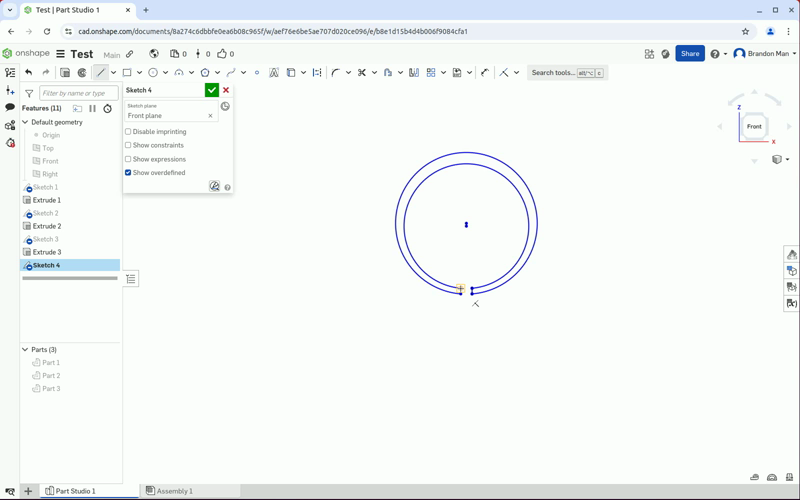
scroll(-6)
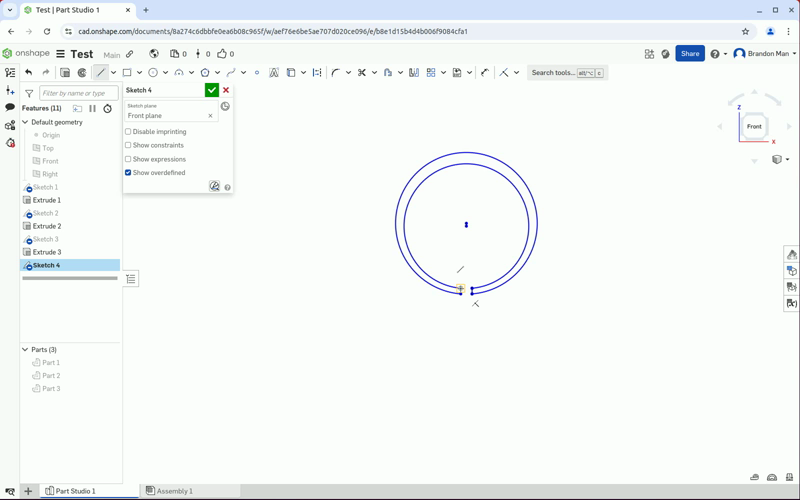
scroll(-6)
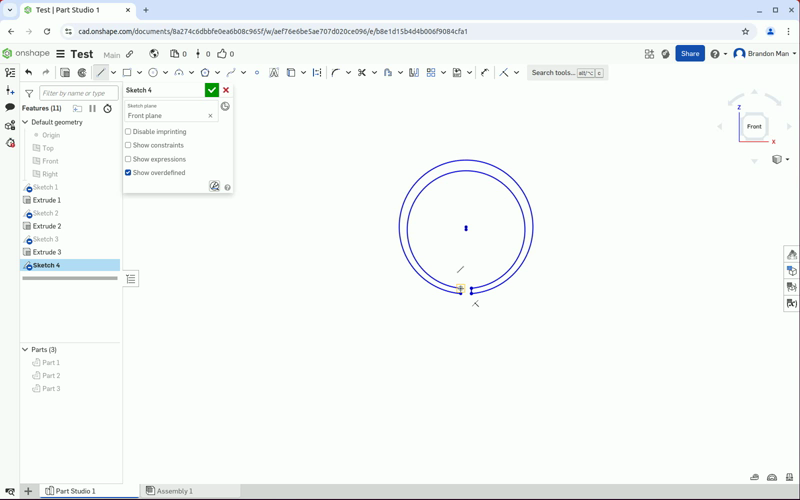
scroll(-6)
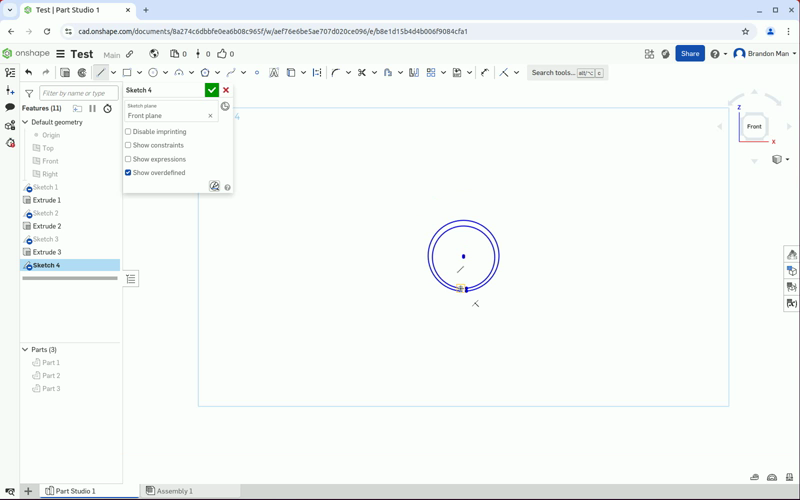
scroll(-6)
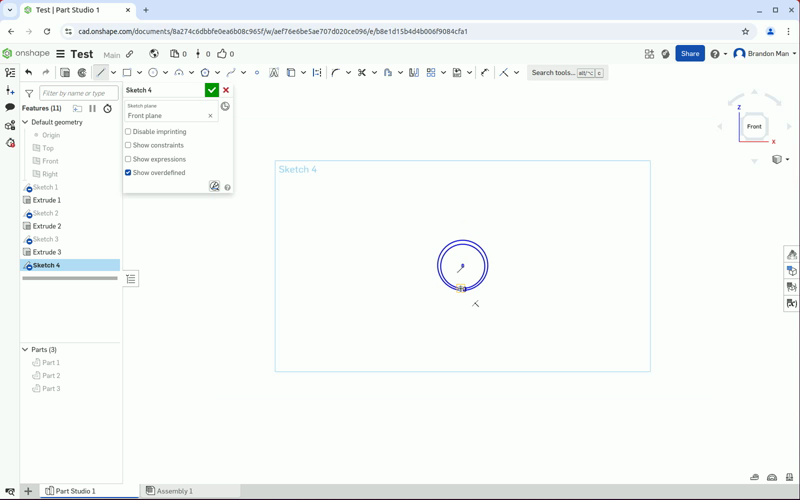
scroll(-6)
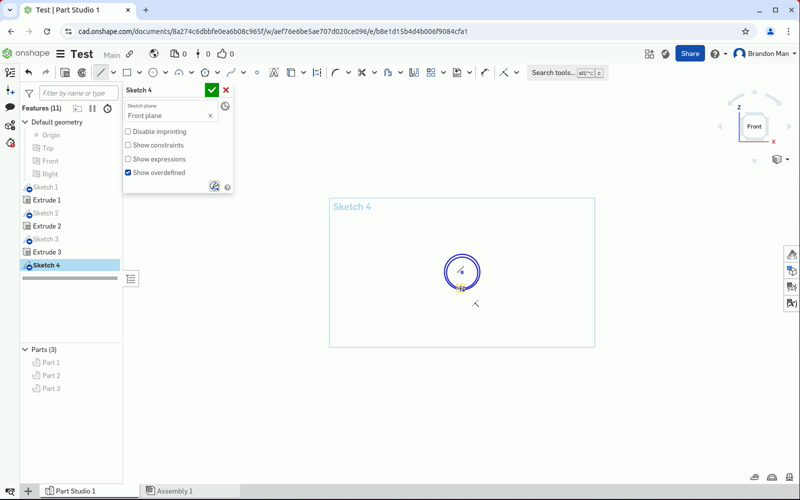
scroll(-6)
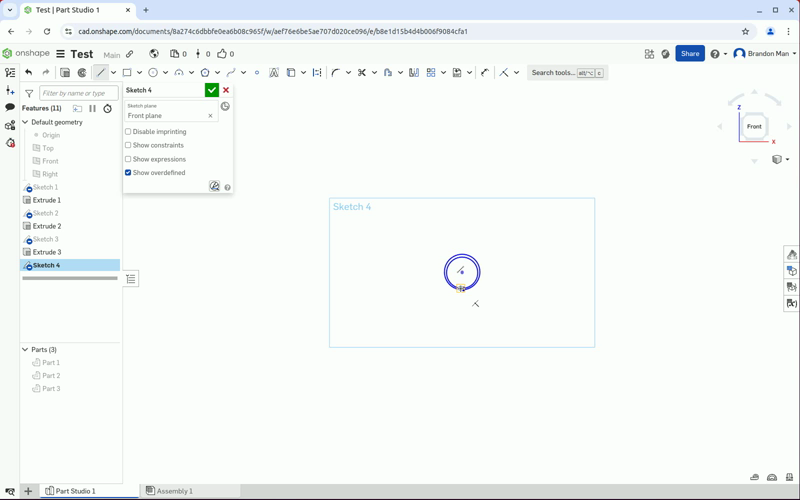
scroll(-6)
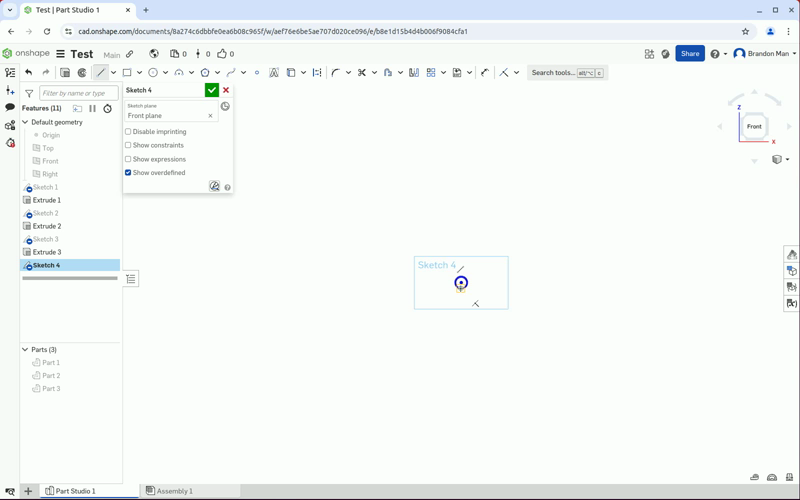
mouse_move(490, 288)
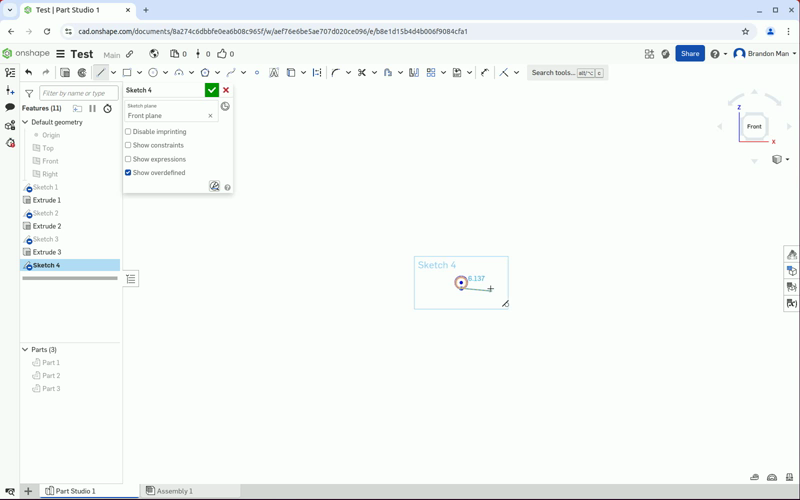
key_down(shift)
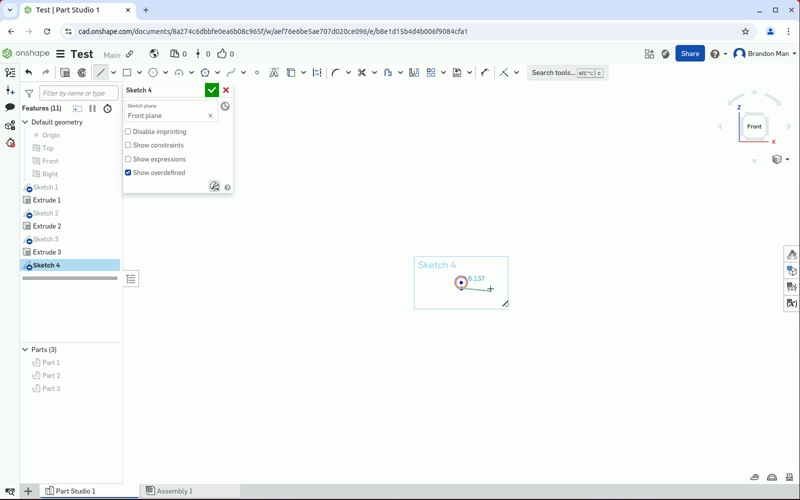
mouse_move(460, 288)
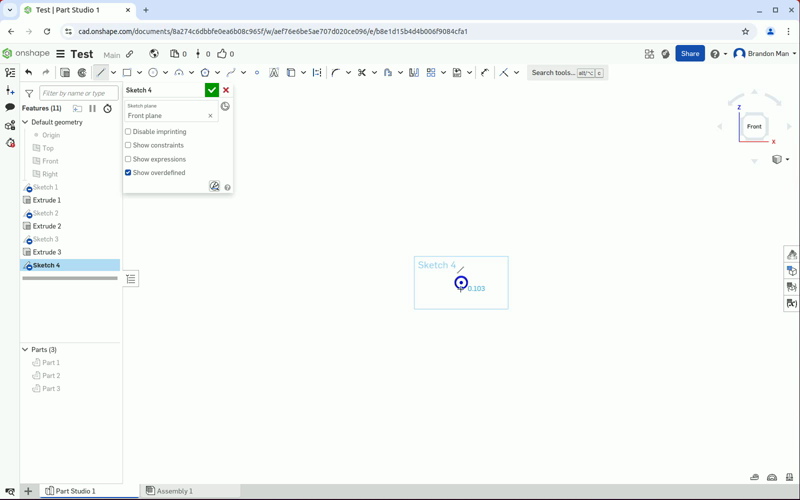
scroll(6)
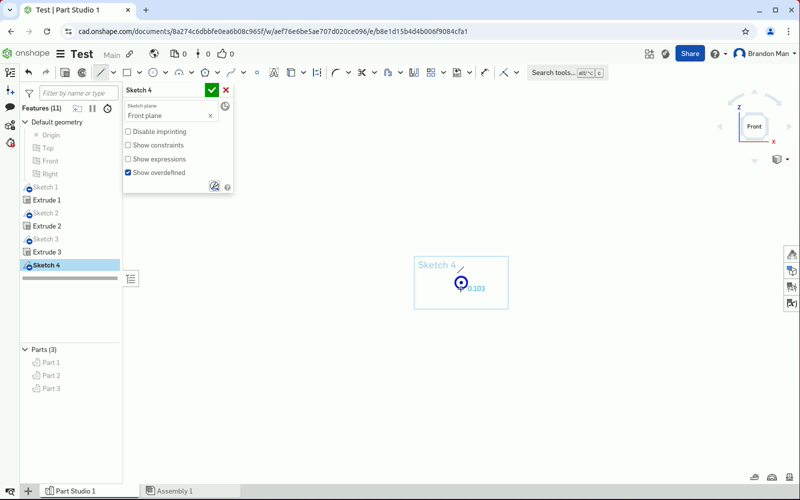
scroll(6)
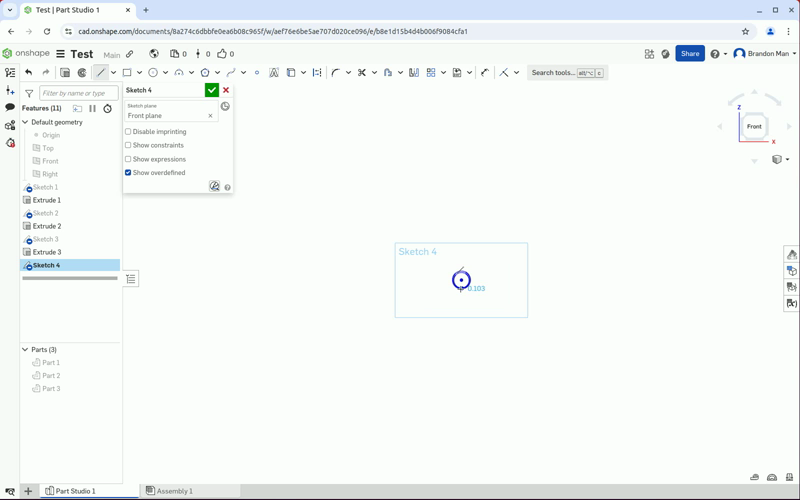
scroll(6)
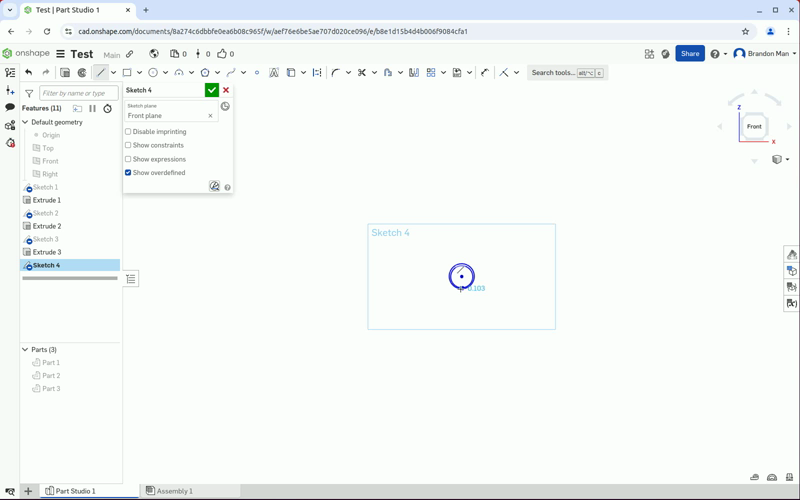
scroll(6)
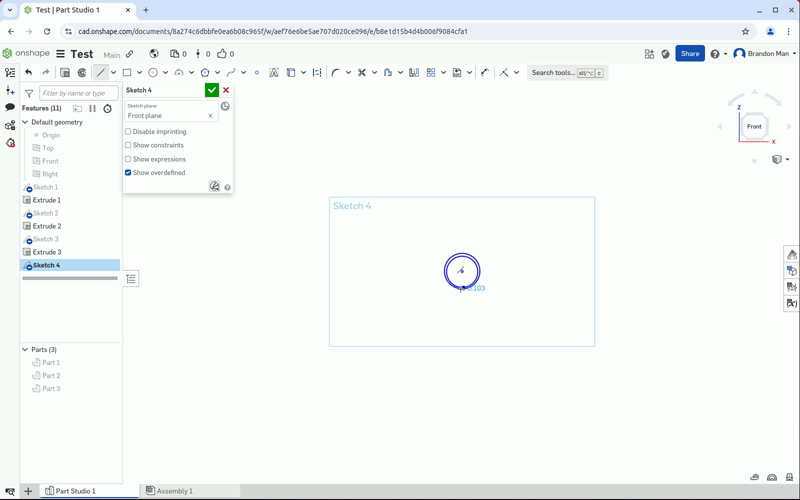
scroll(6)
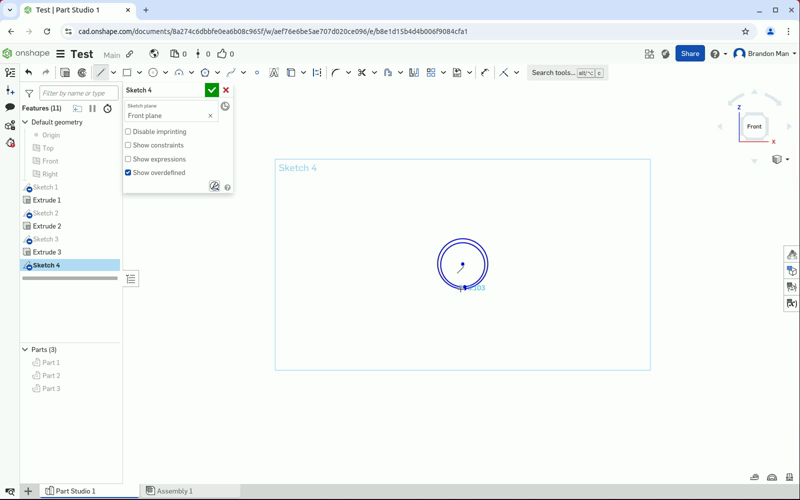
scroll(6)
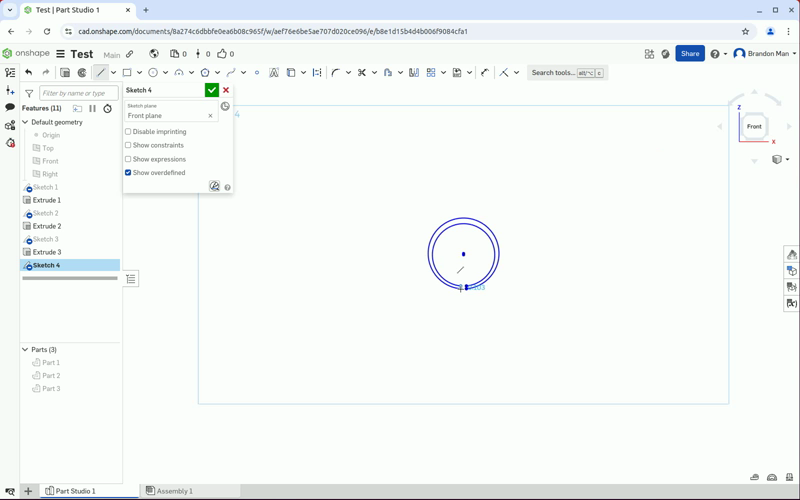
scroll(6)
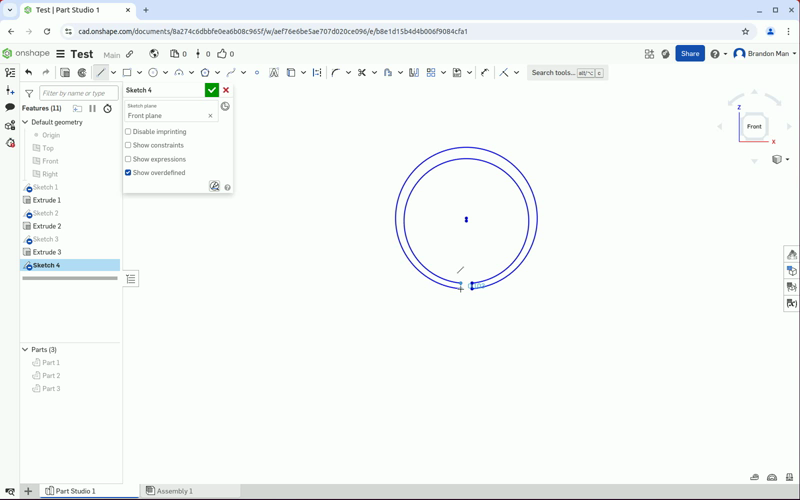
key_up(shift)
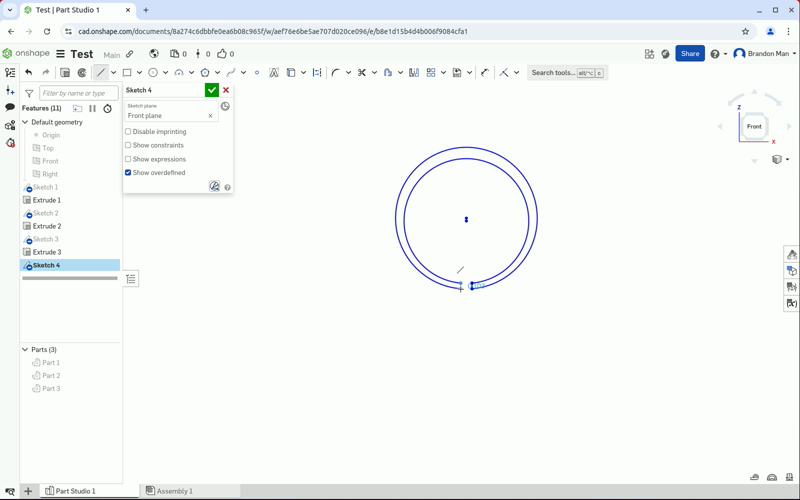
click(460, 288)
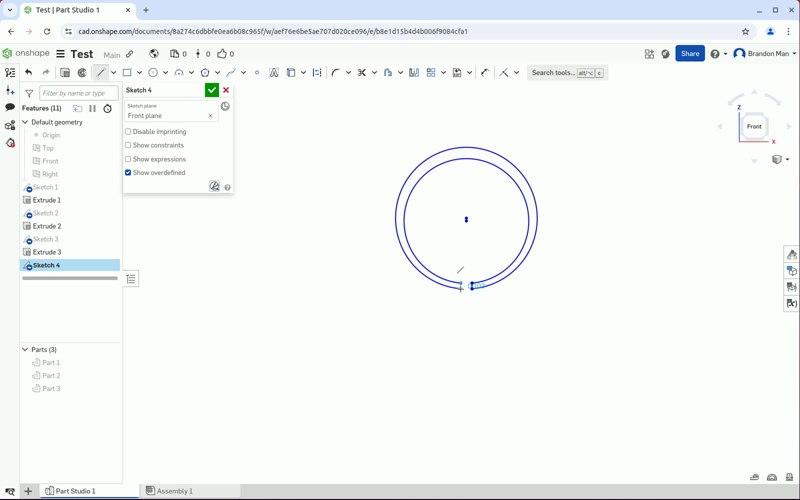
scroll(-6)
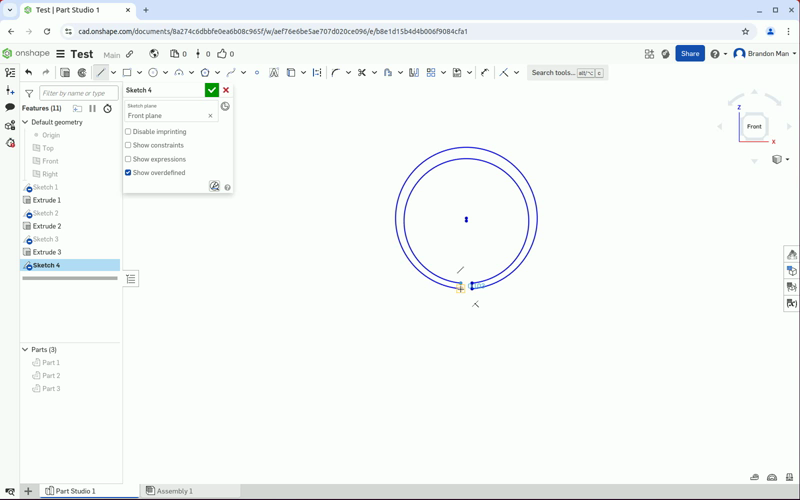
scroll(-6)
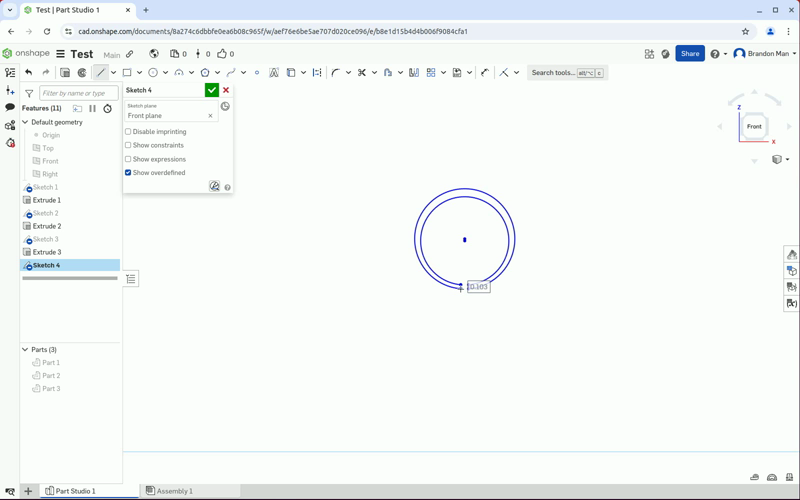
scroll(-6)
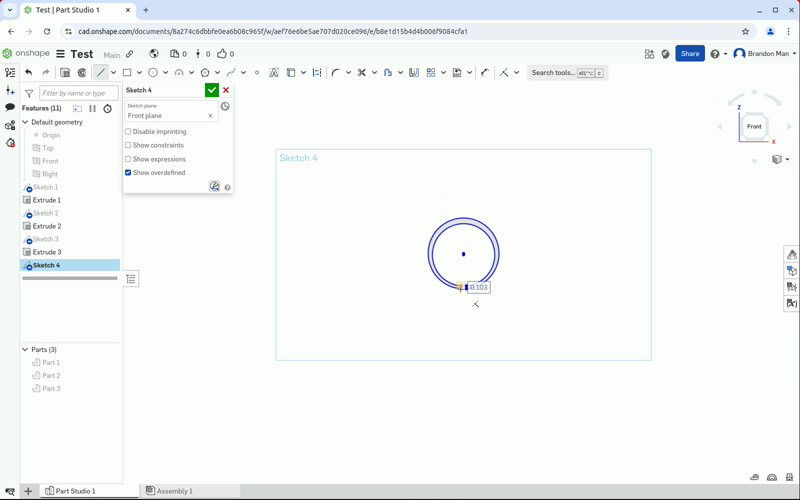
scroll(-6)
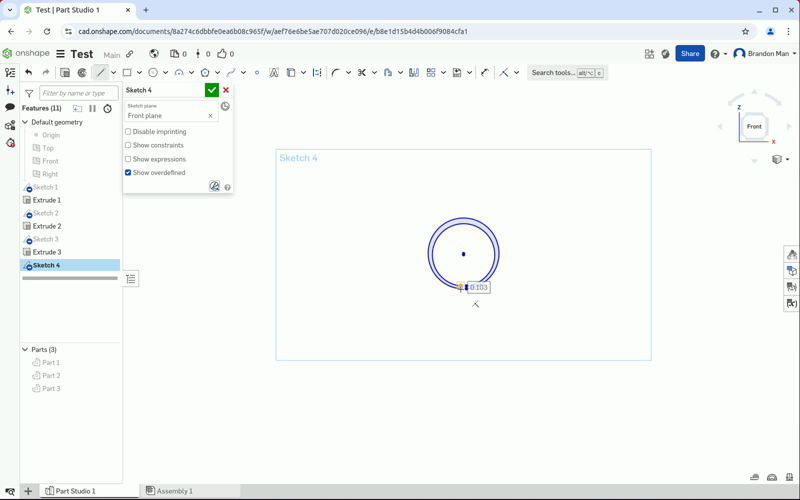
scroll(-6)
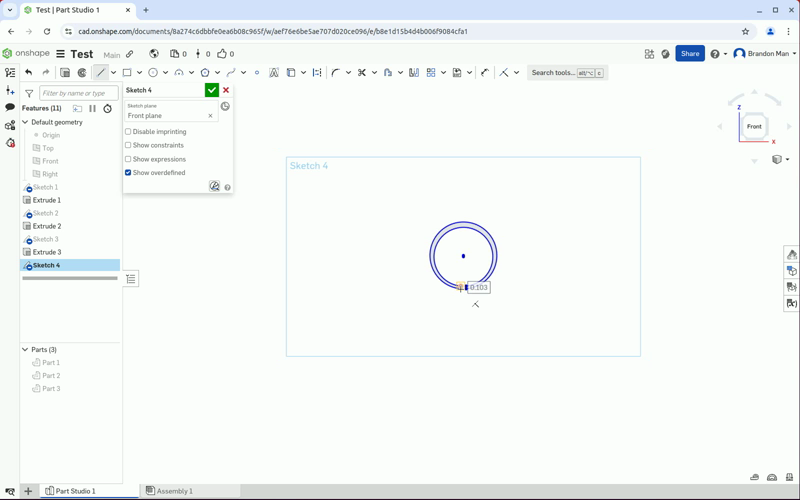
scroll(-6)
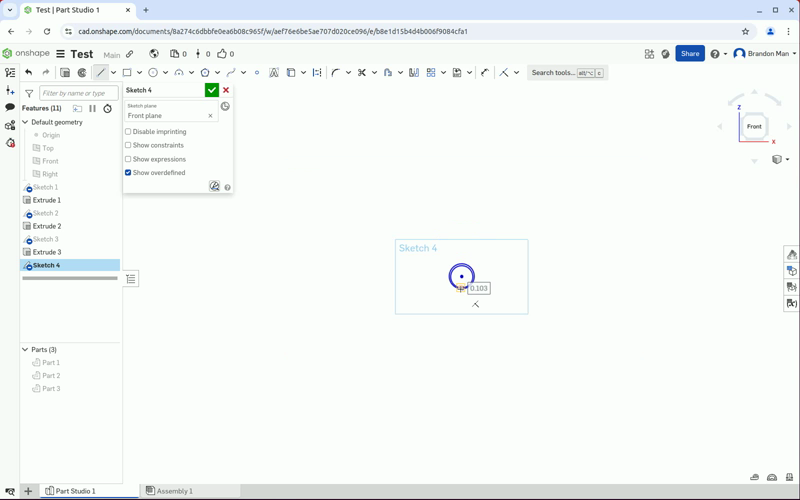
scroll(-6)
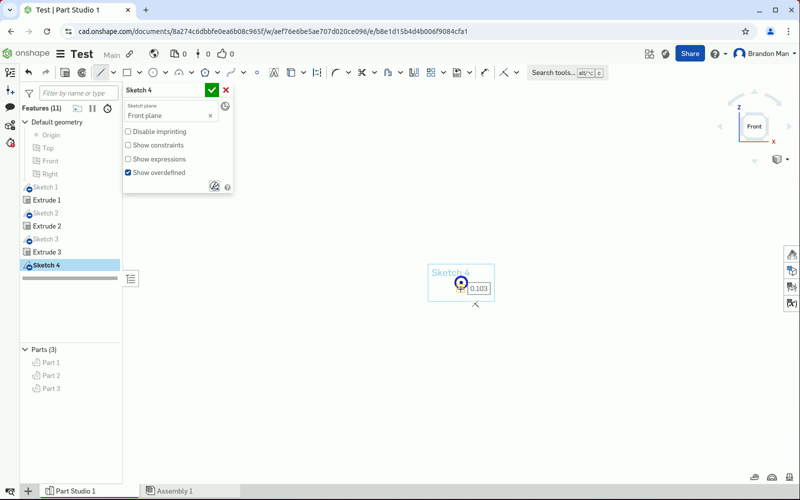
key(esc)
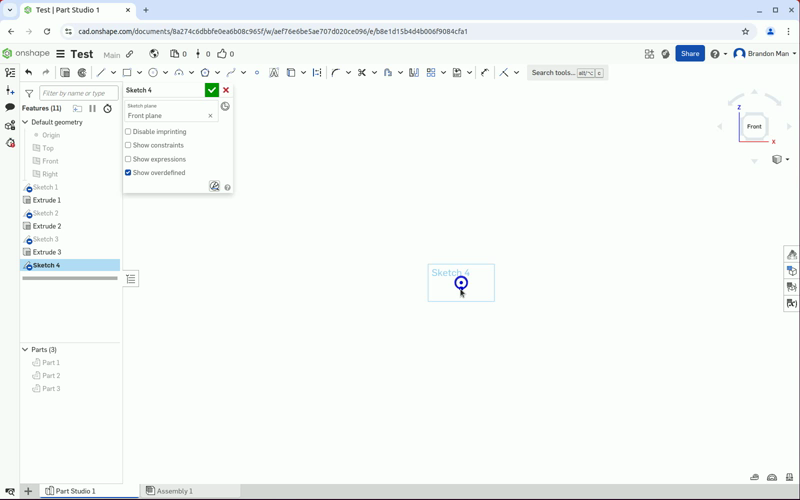
mouse_move(459, 277)
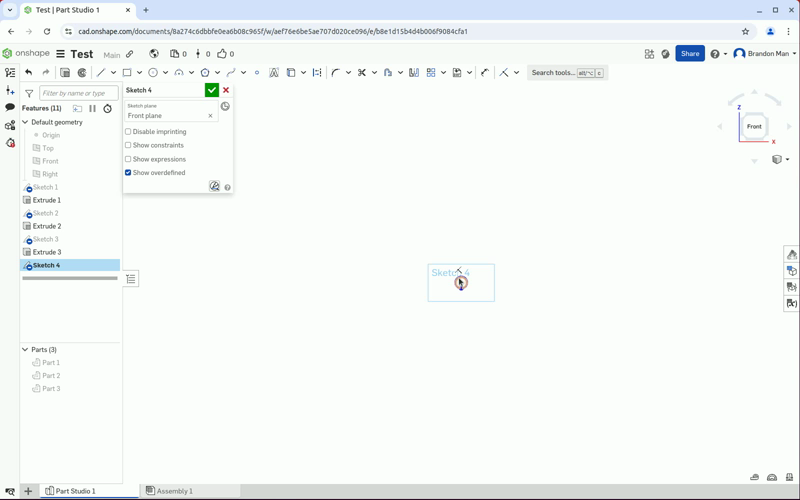
scroll(6)
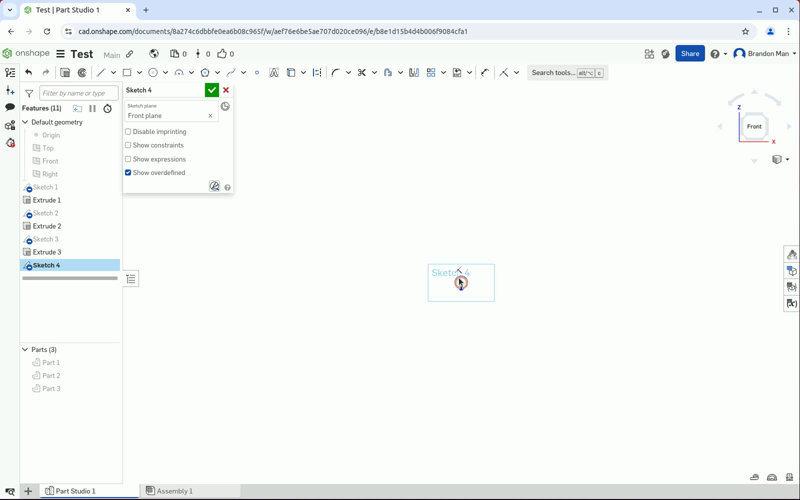
scroll(6)
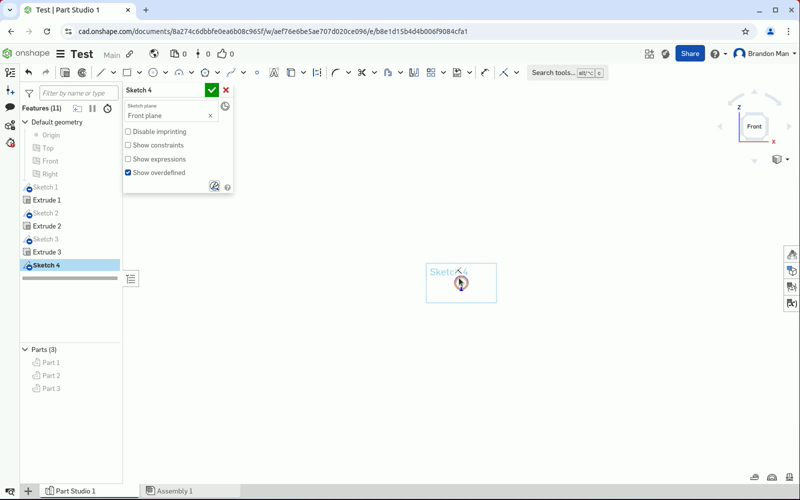
scroll(6)
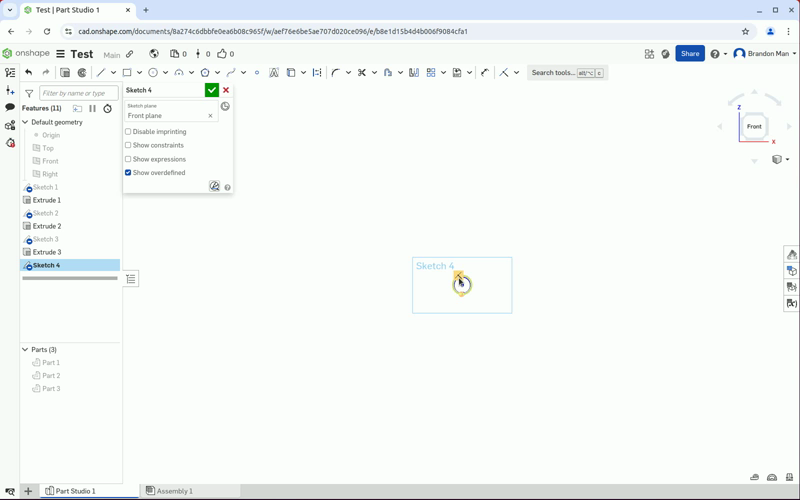
scroll(6)
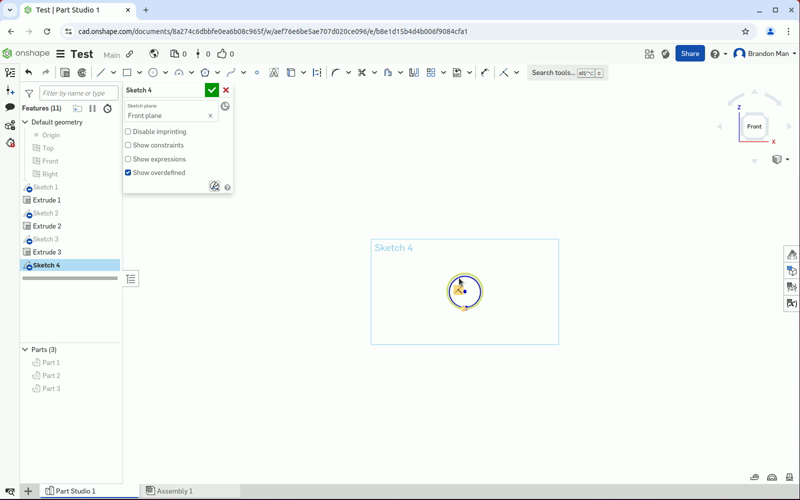
scroll(6)
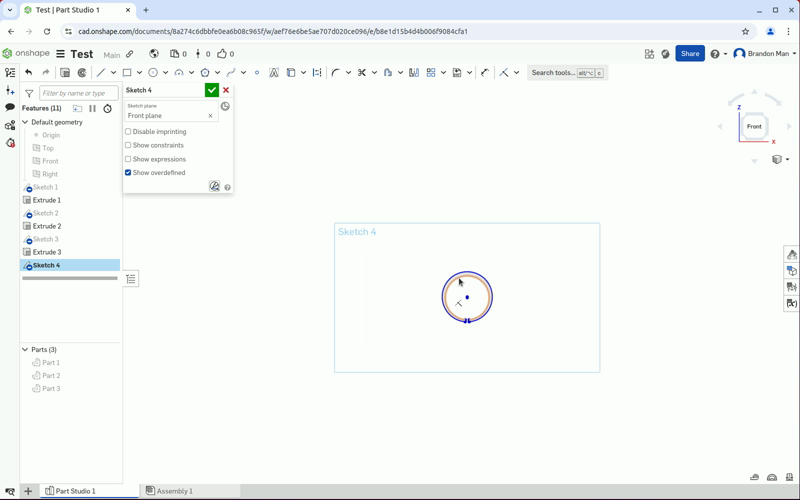
scroll(6)
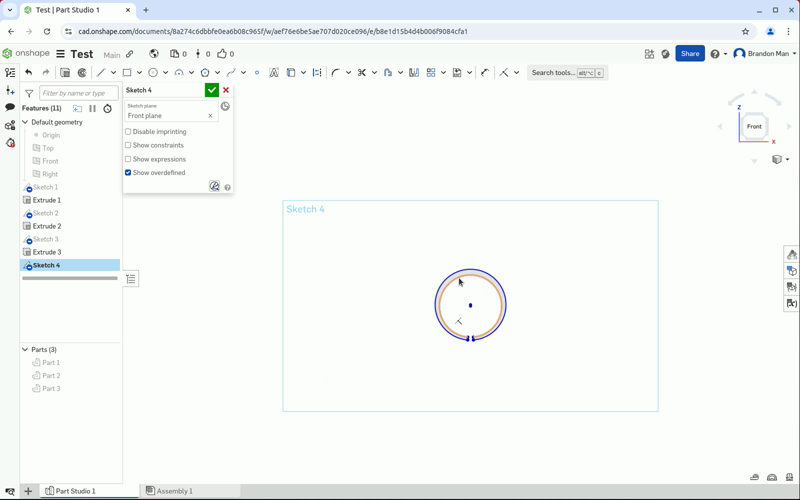
scroll(6)
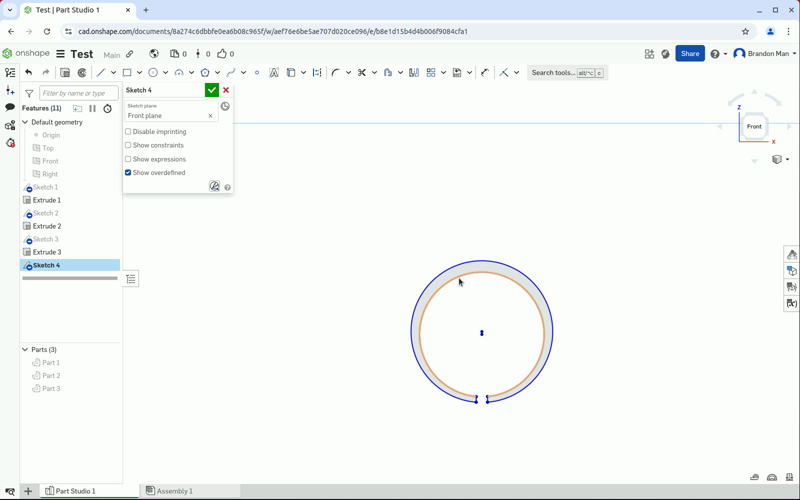
click(459, 277)
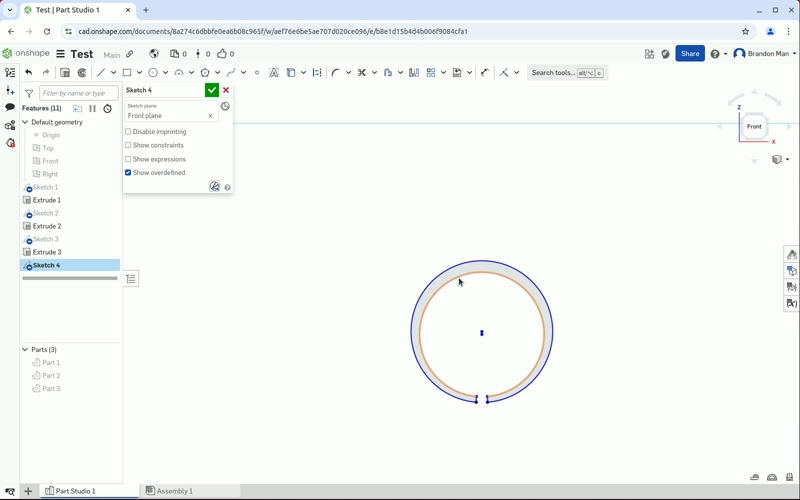
scroll(-6)
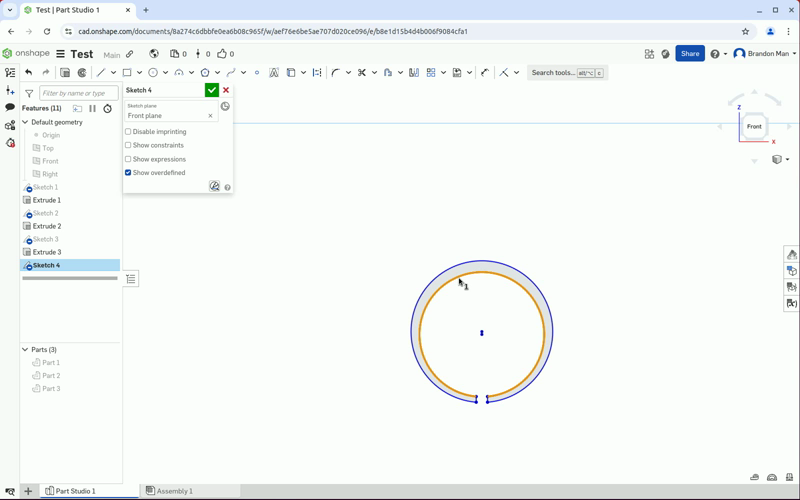
scroll(-6)
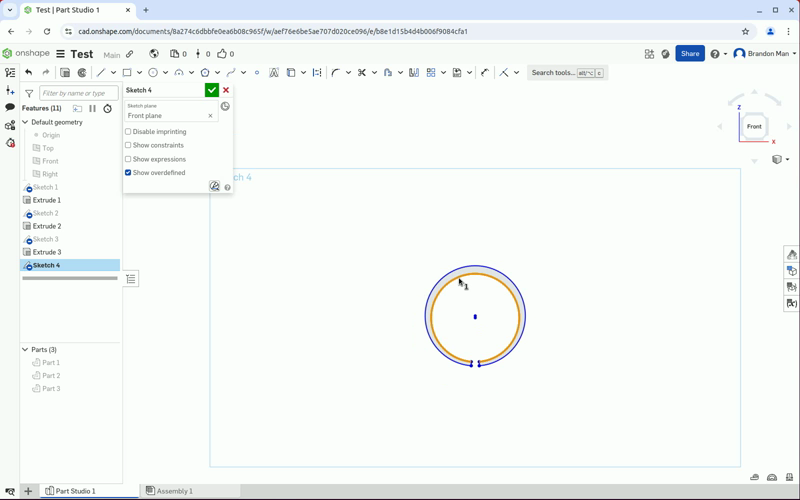
scroll(-6)
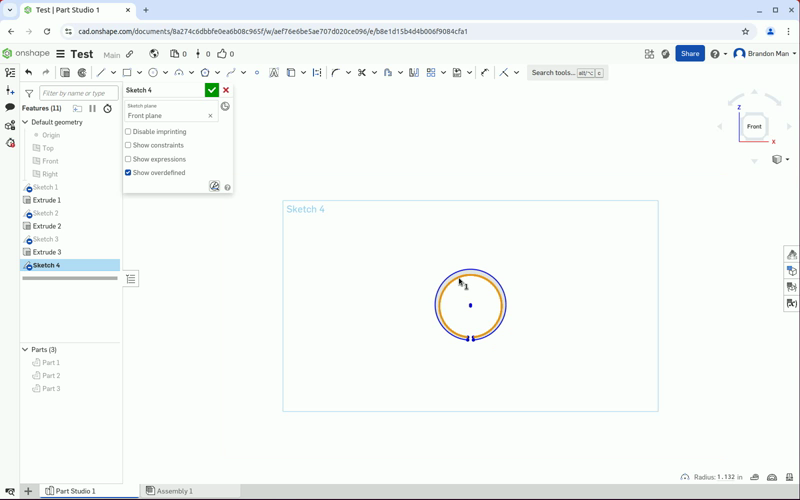
scroll(-6)
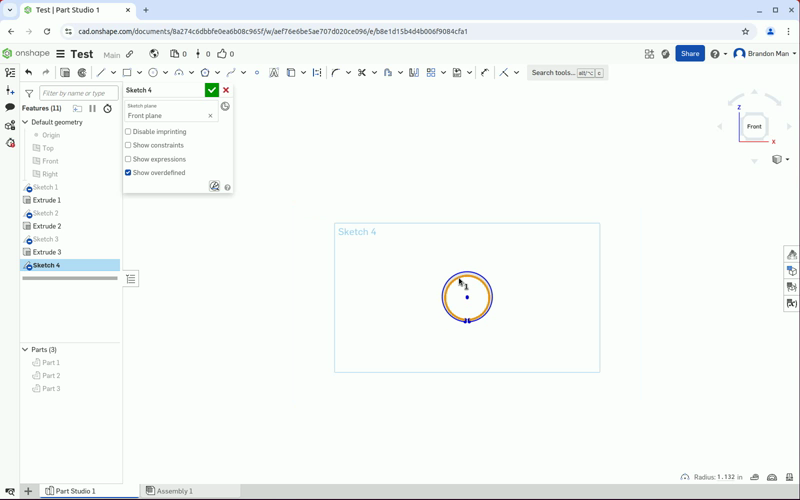
scroll(-6)
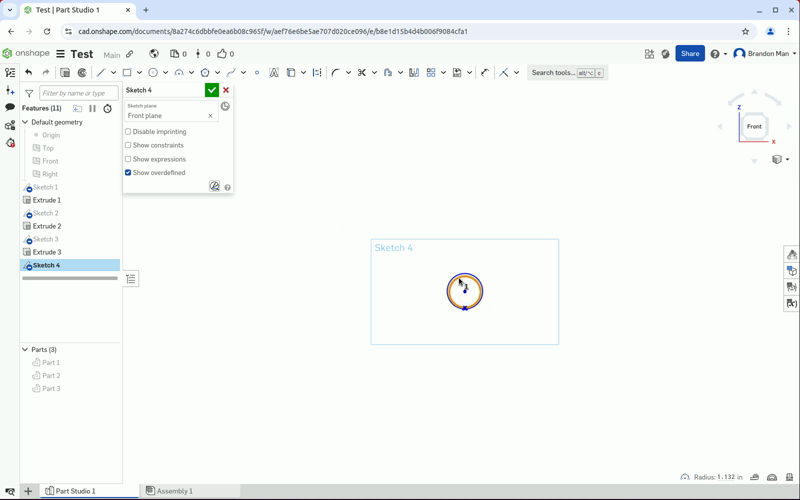
scroll(-6)
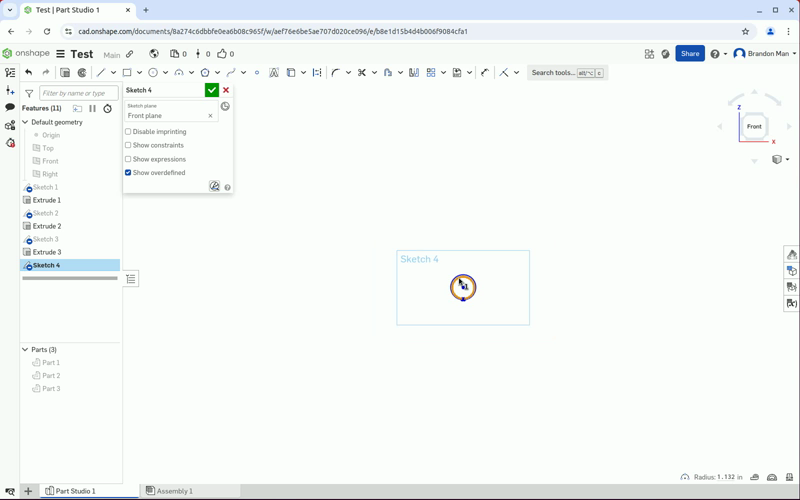
scroll(-6)
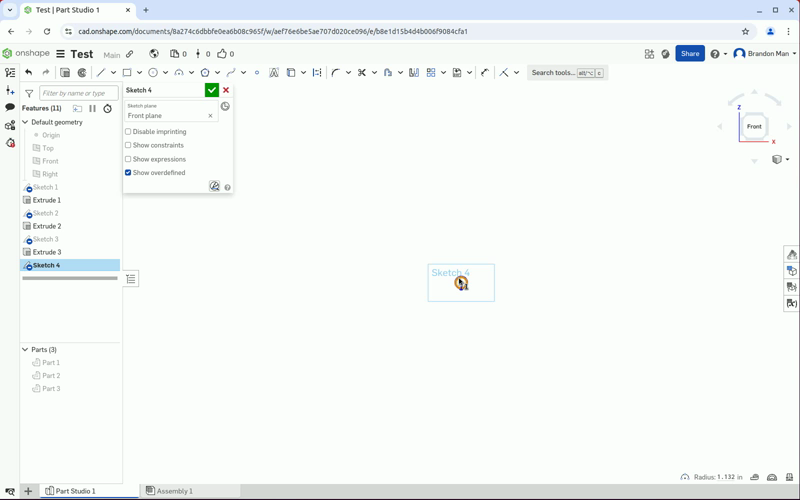
mouse_move(73, 352)
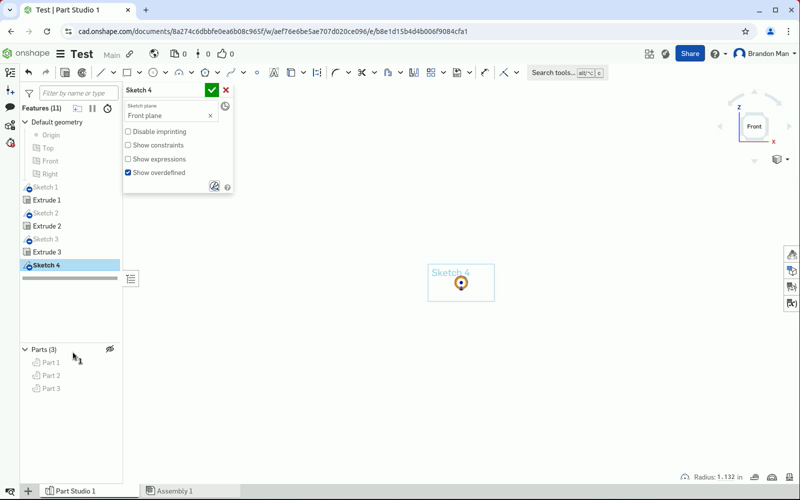
key(shift+y)
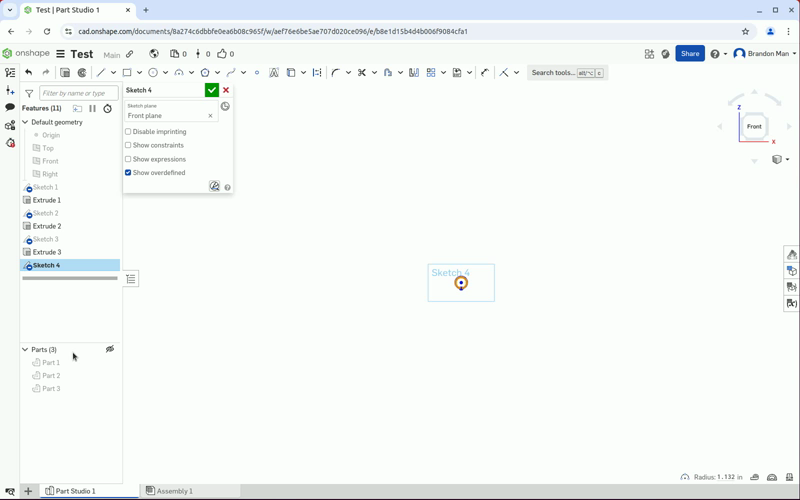
key(shift+e)
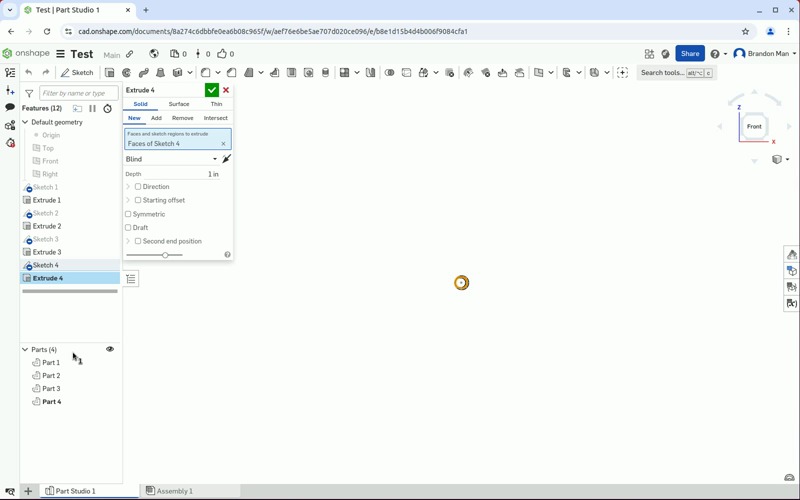
mouse_move(143, 106)
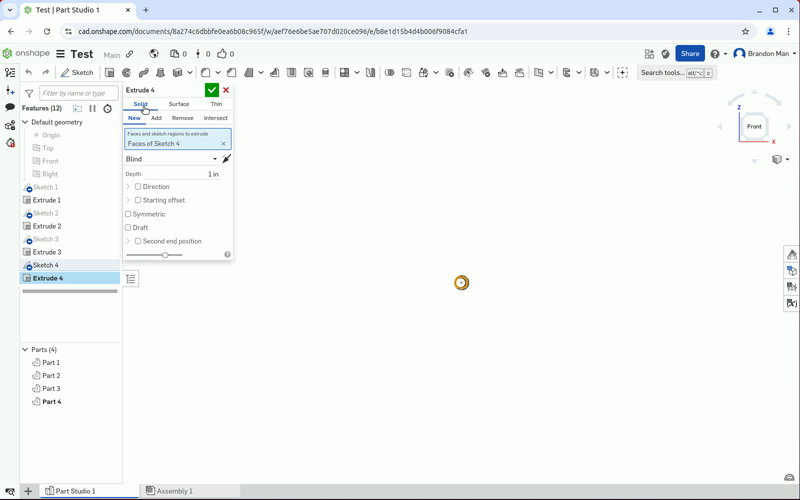
click(143, 106)
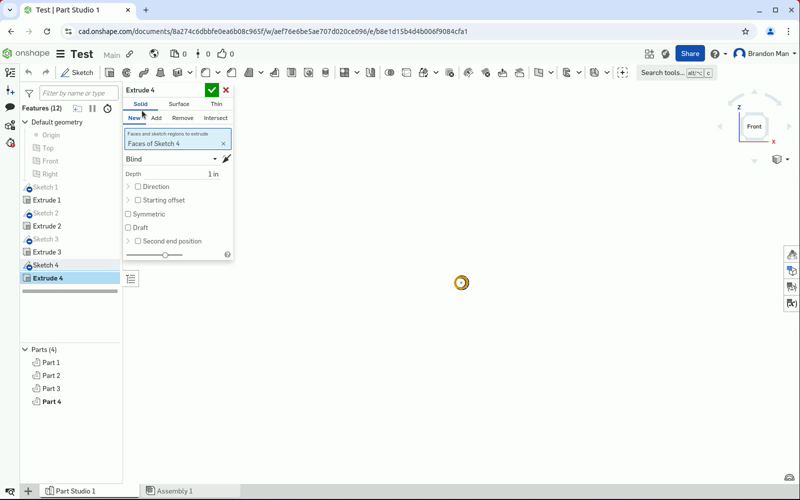
mouse_move(137, 120)
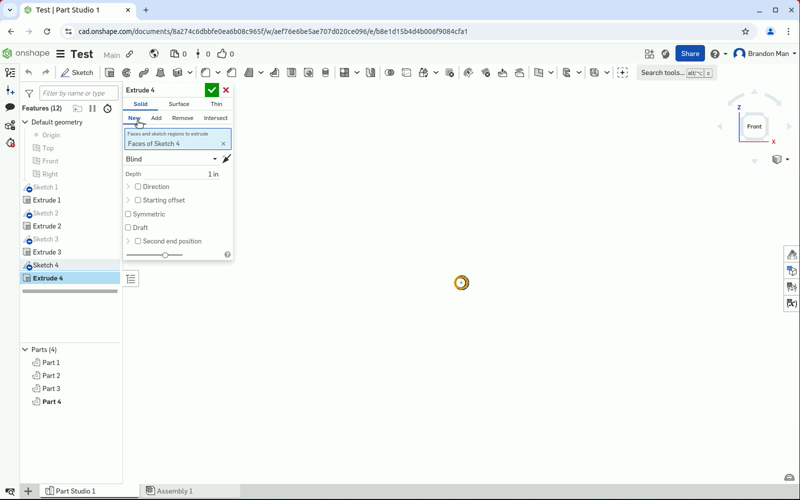
click(137, 120)
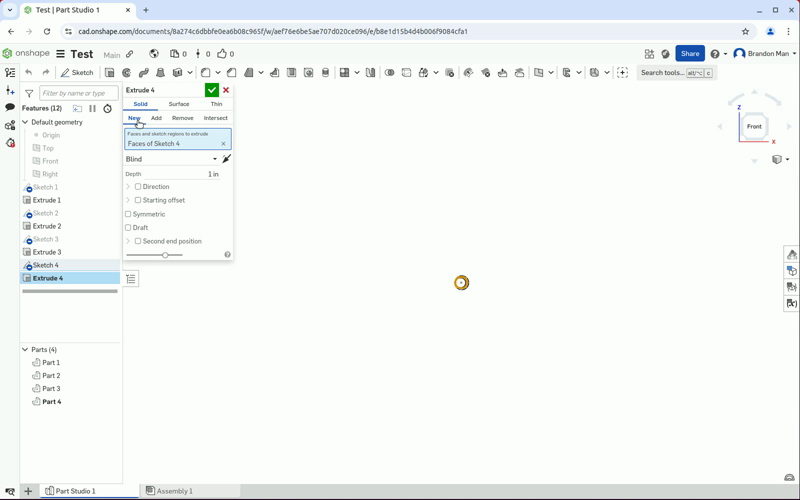
key(tab, 4)
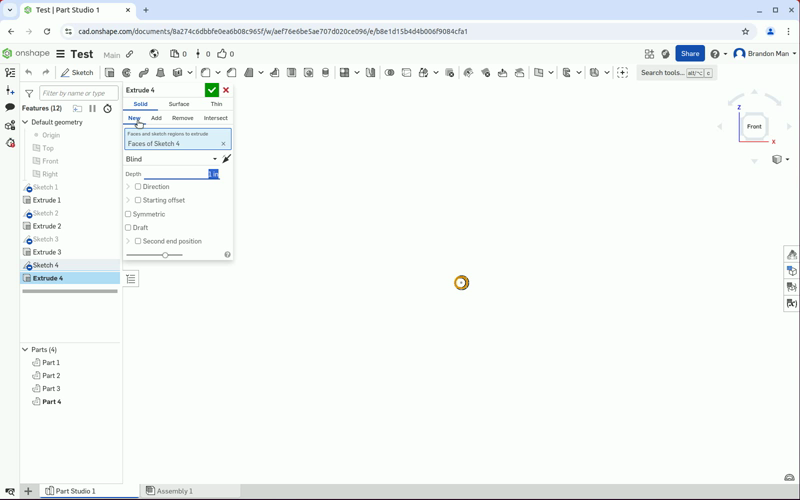
text(17.572)
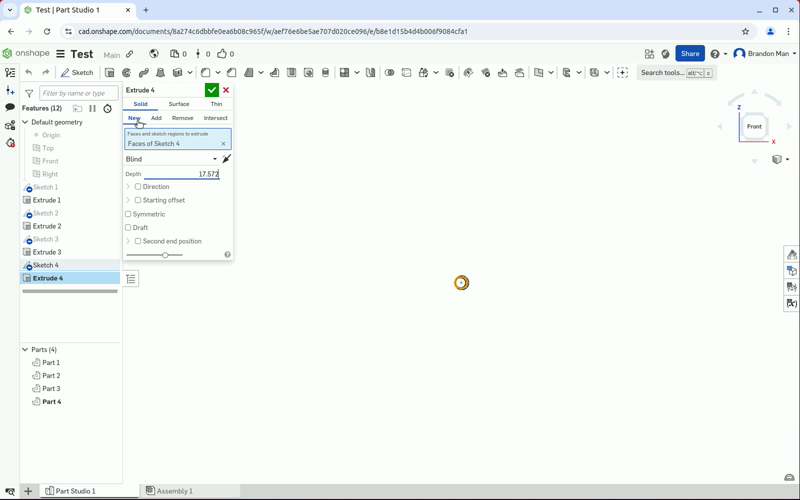
key(enter)
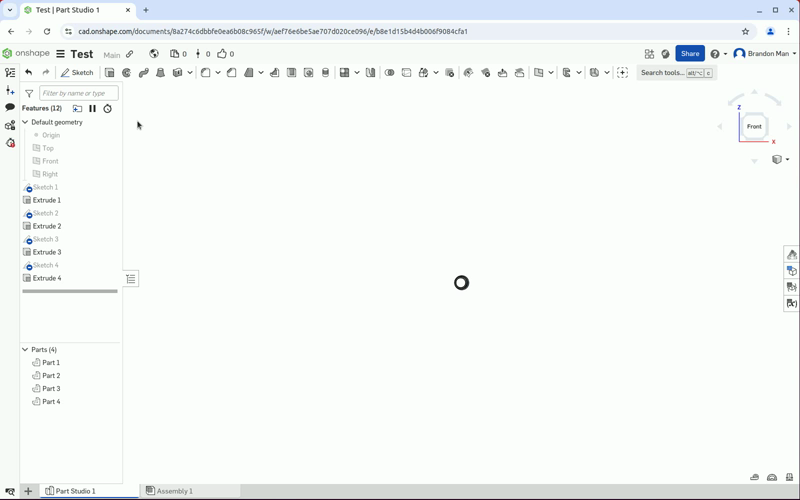
key(shift+h)
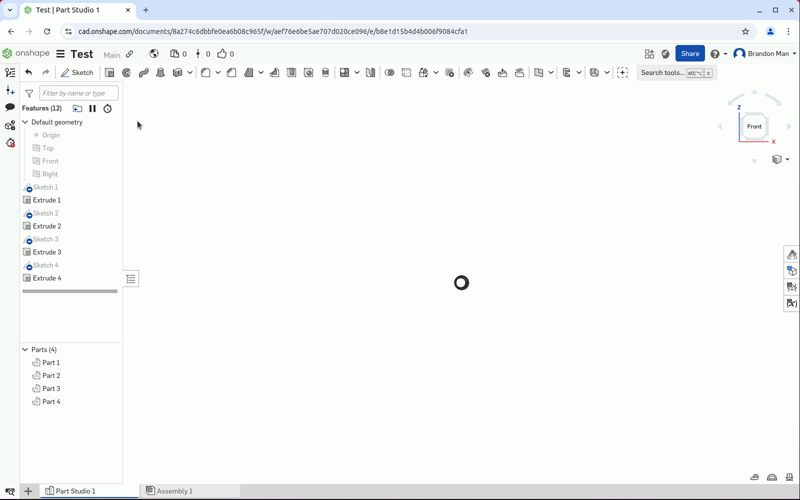
key(shift+h)
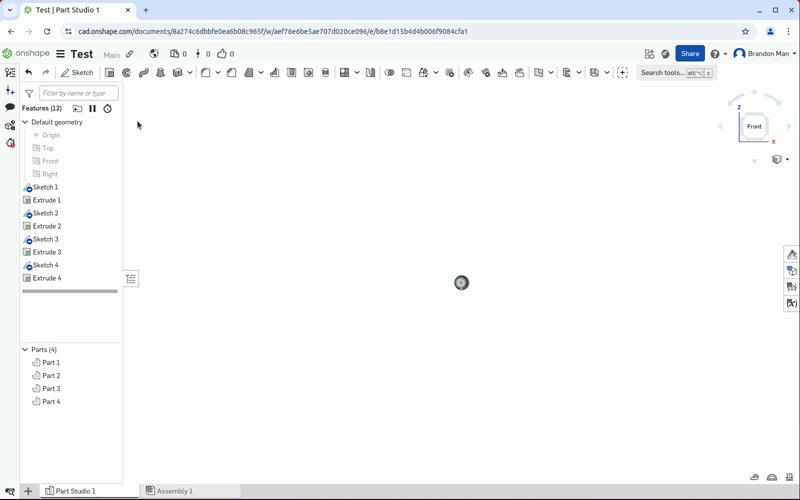
key(shift+7)
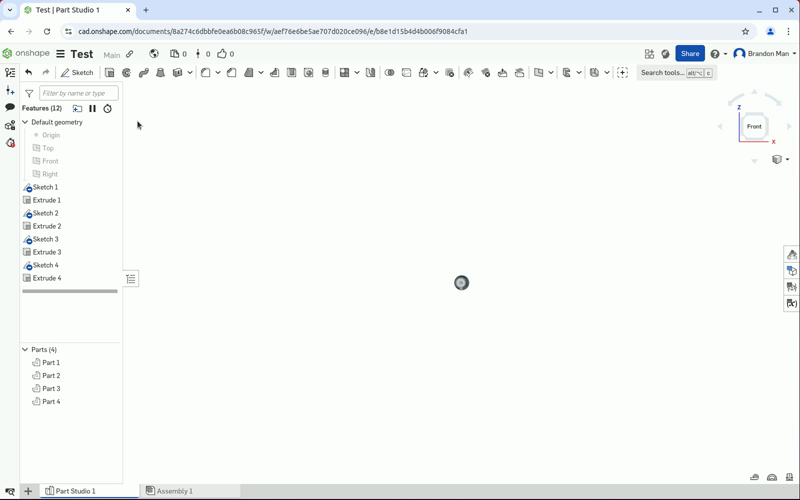
key(left, 2)
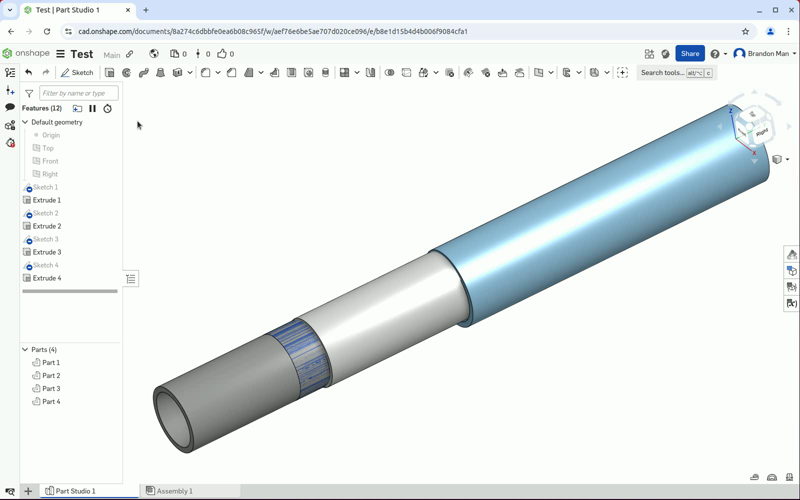
key(down, 2)
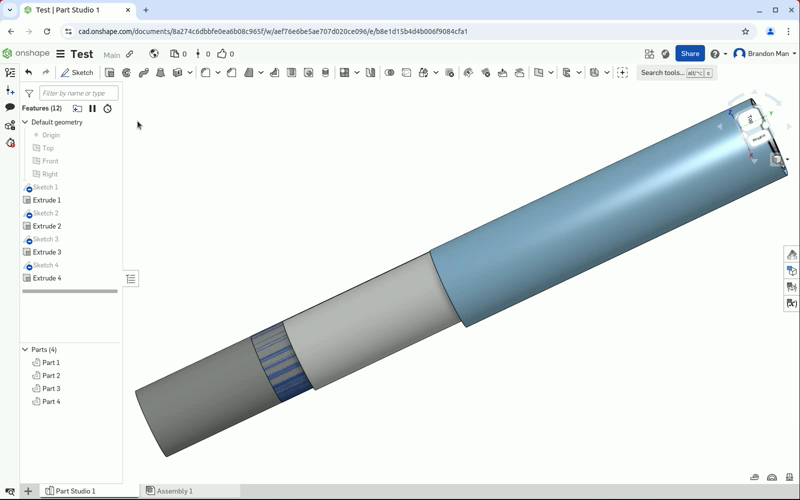
key(up, 2)
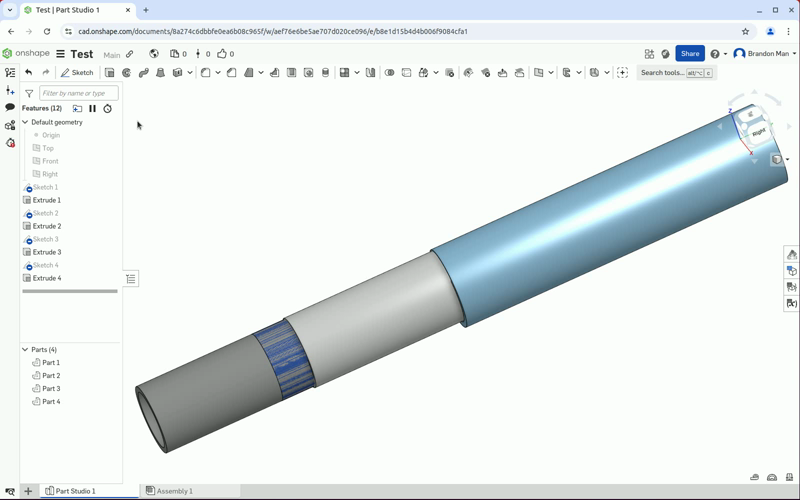
key(right, 2)
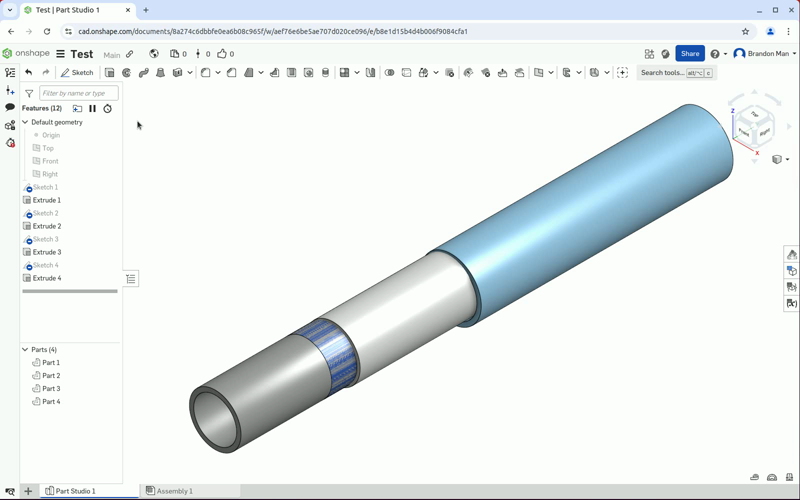
mouse_move(73, 189)
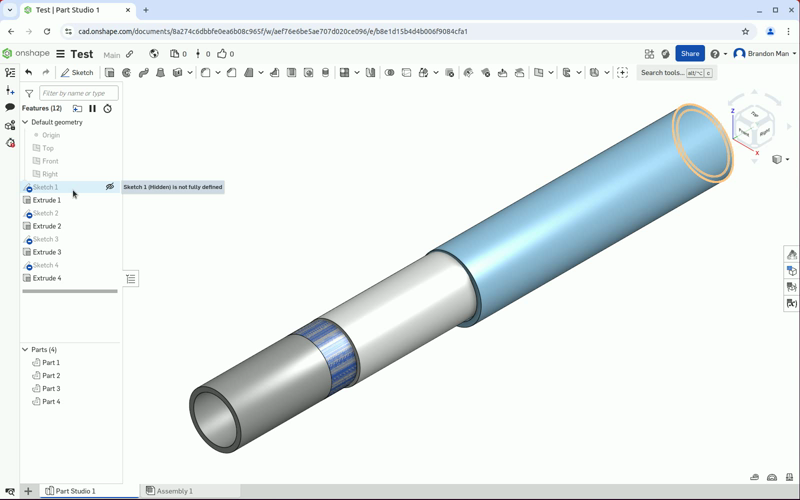
click(73, 189)